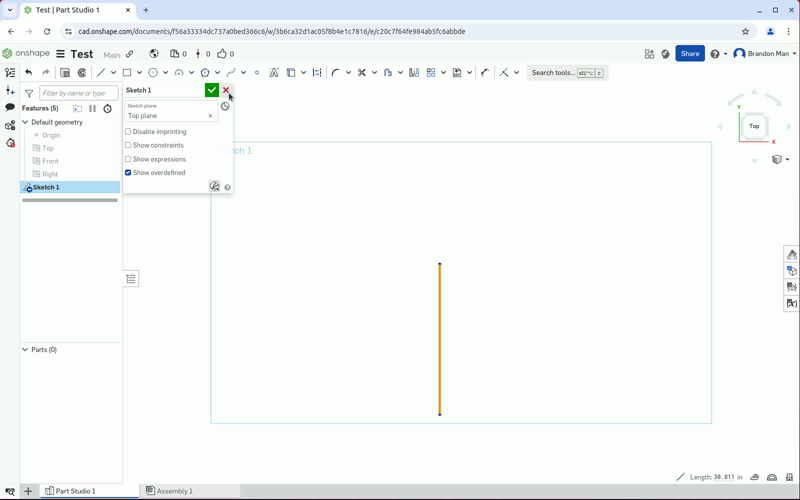
key(shift+h)
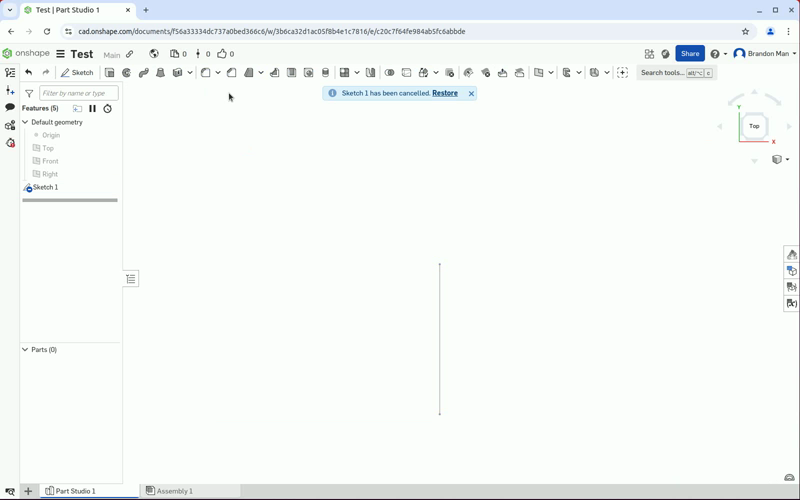
key(shift+s)
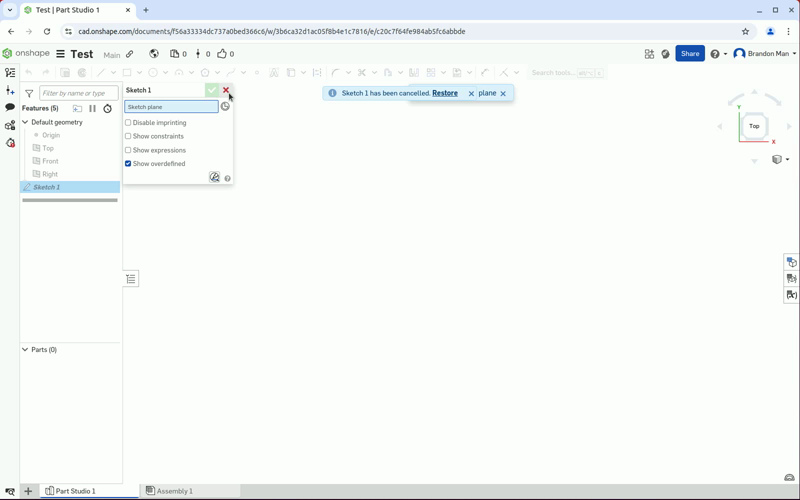
mouse_move(73, 150)
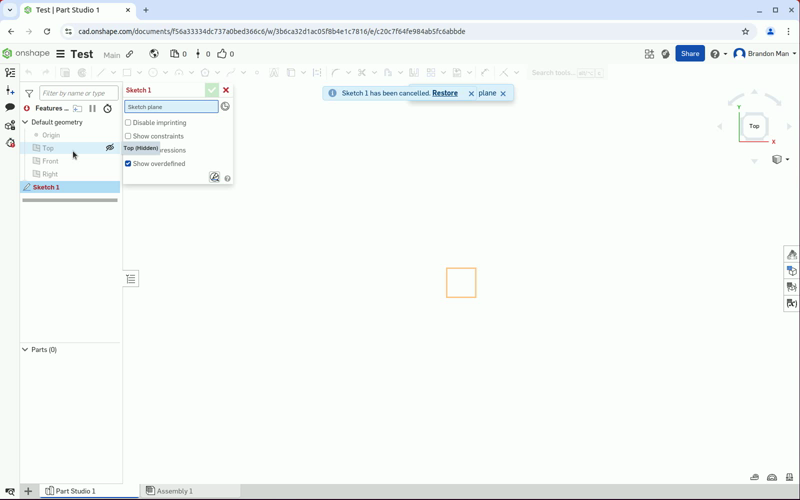
click(73, 150)
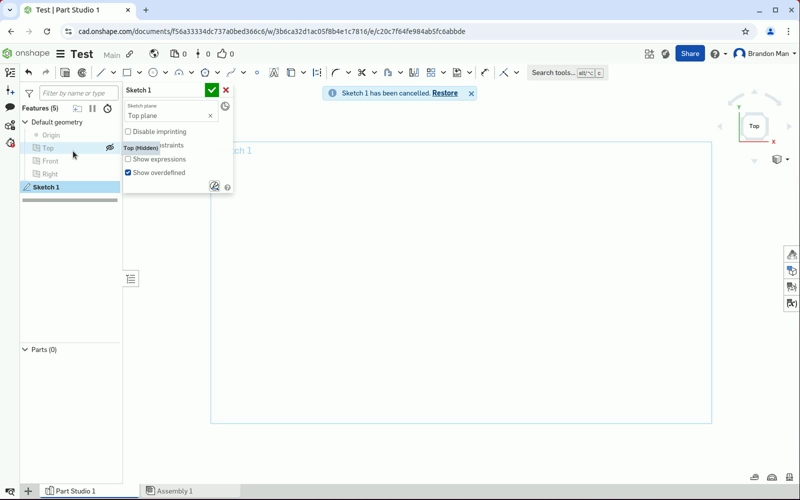
mouse_move(73, 352)
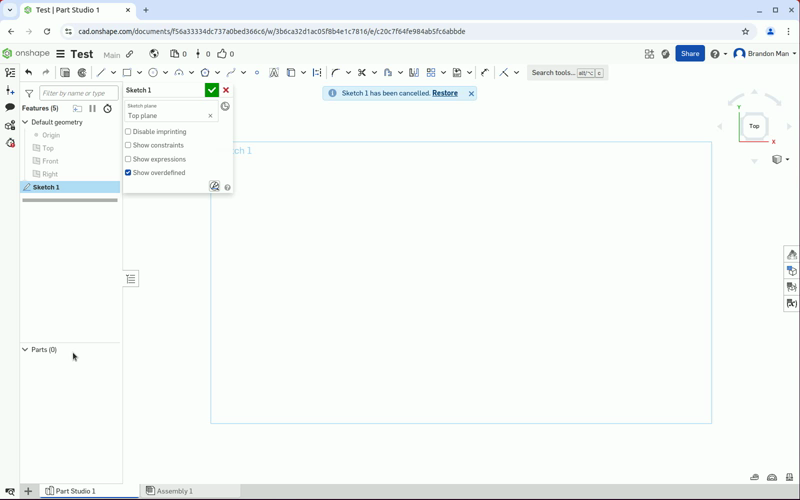
key(y)
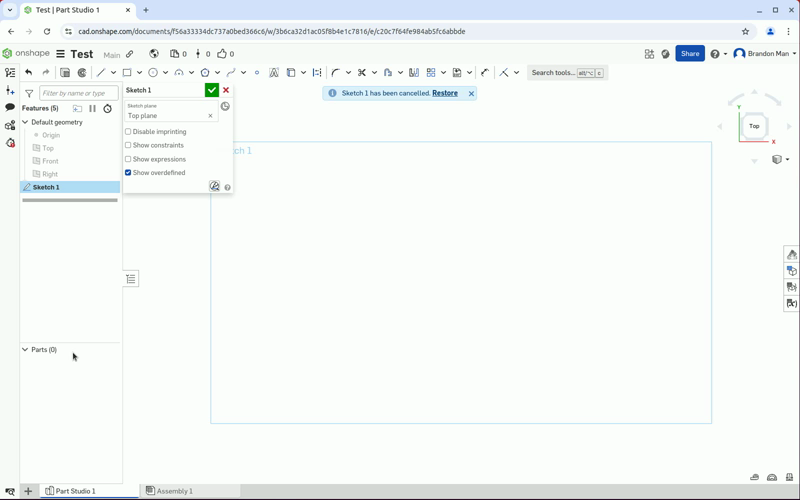
key(a)
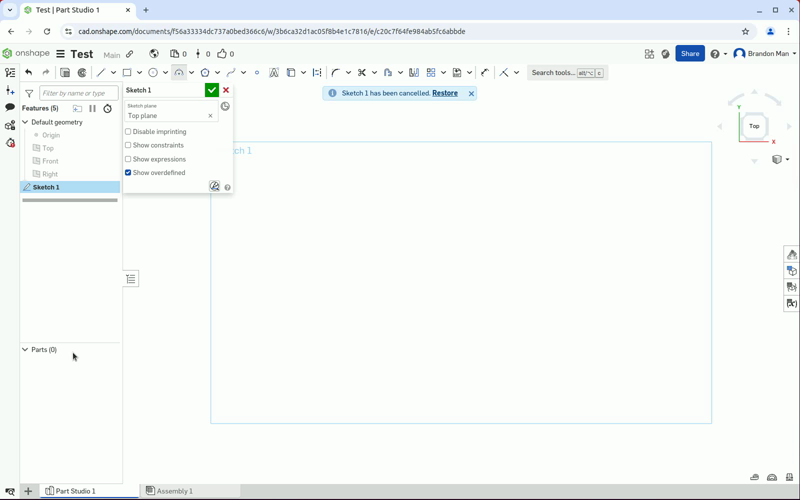
key_down(shift)
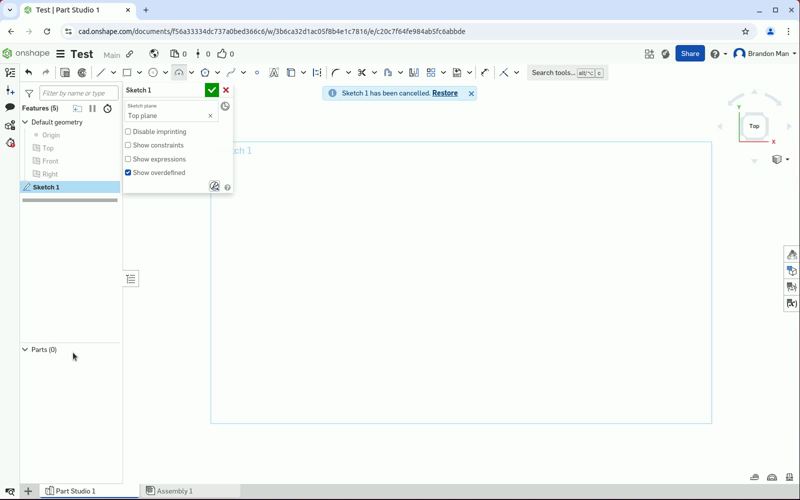
mouse_move(427, 362)
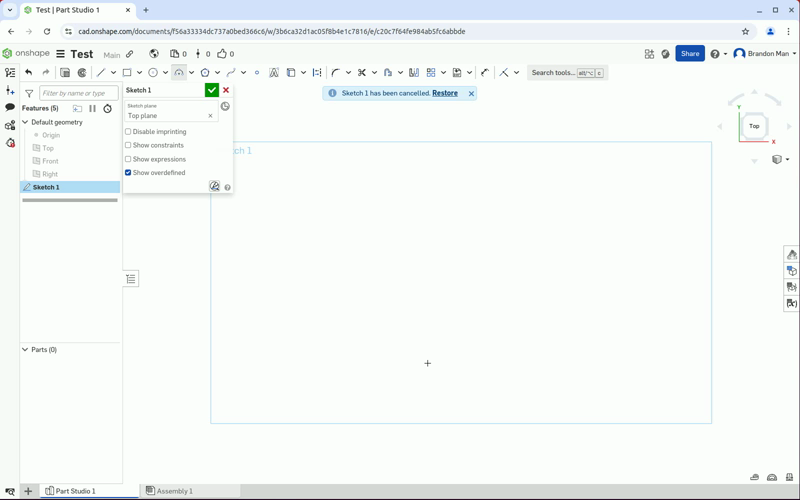
click(427, 362)
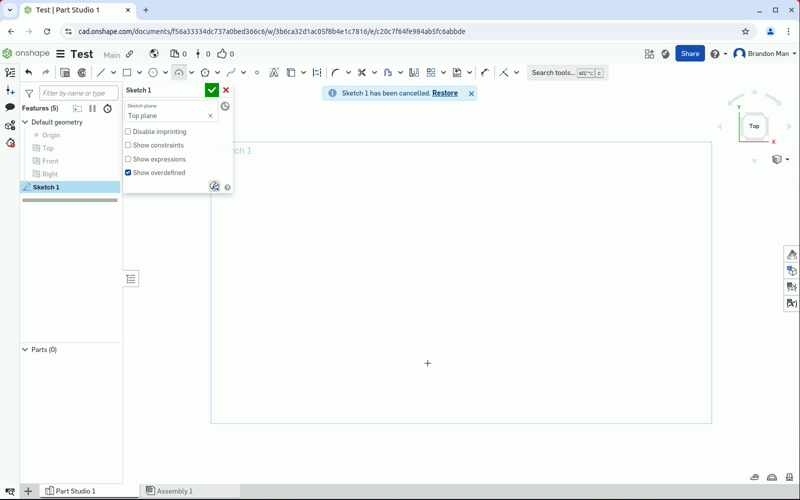
key_up(shift)
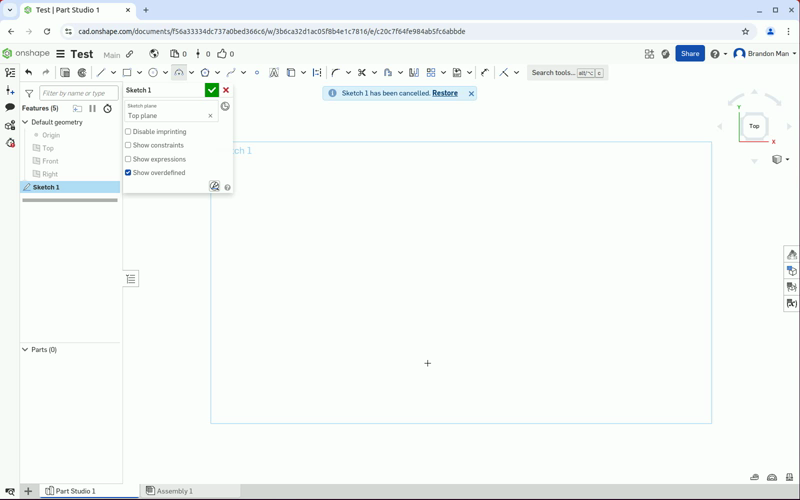
key_down(shift)
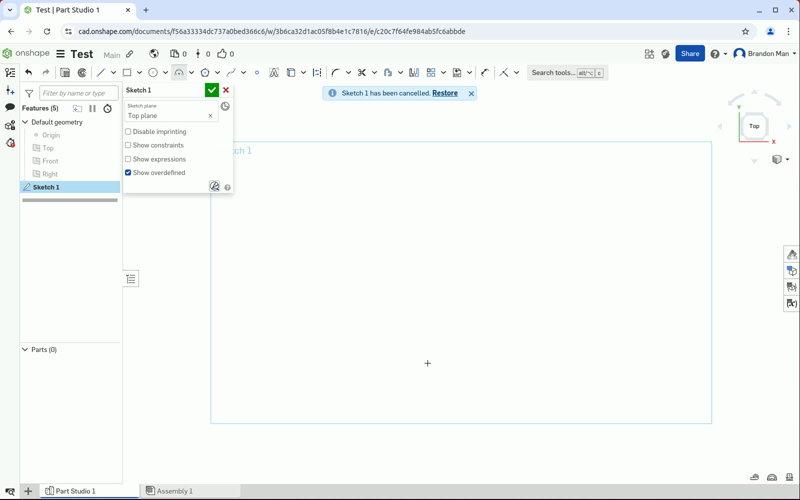
mouse_move(492, 362)
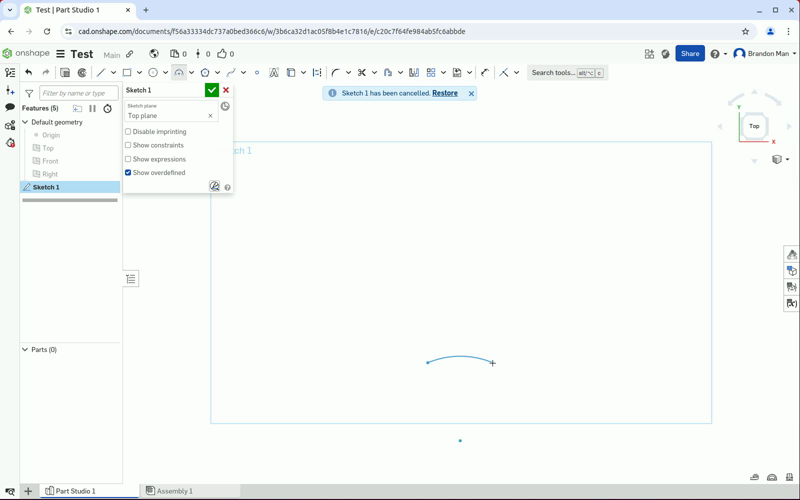
click(492, 362)
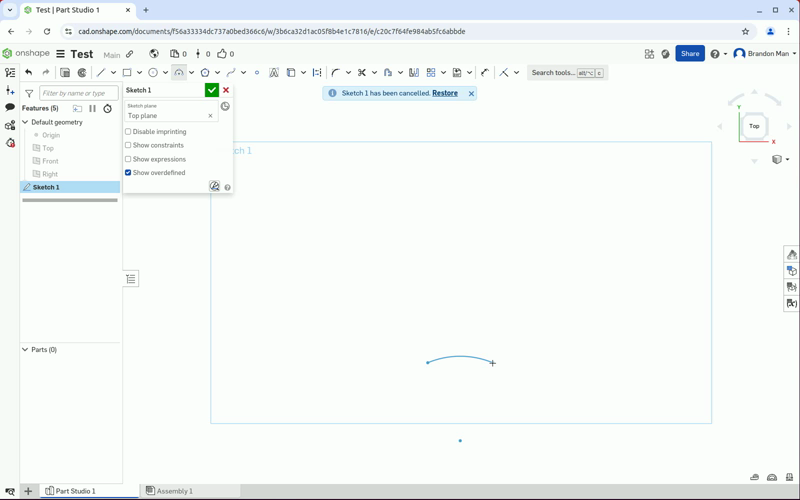
mouse_move(460, 395)
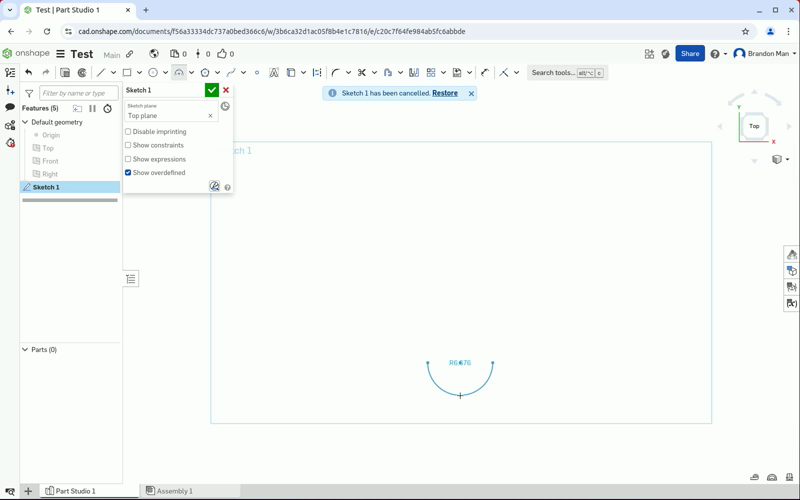
click(460, 395)
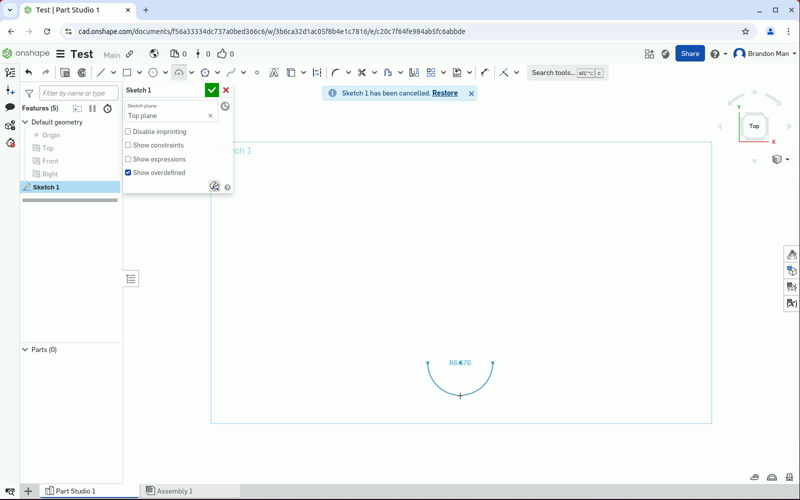
key_up(shift)
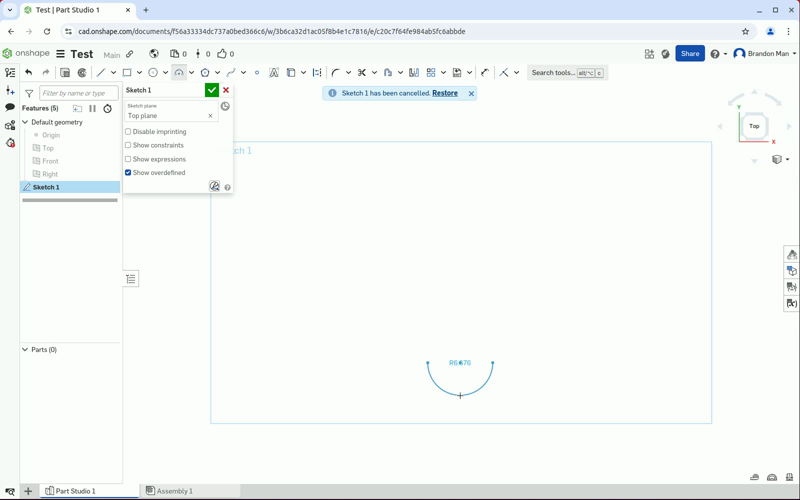
key(esc)
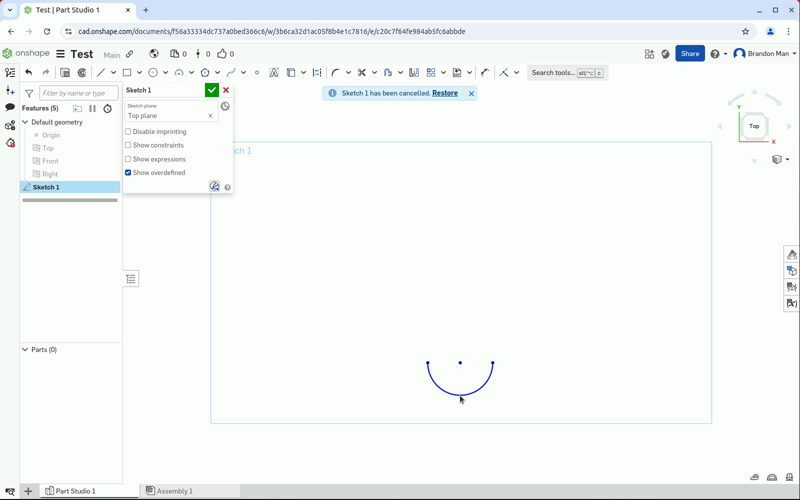
key(l)
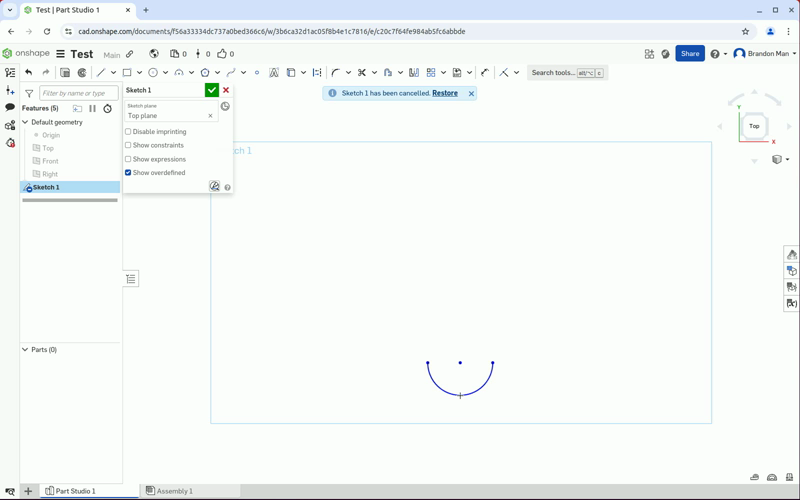
mouse_move(492, 362)
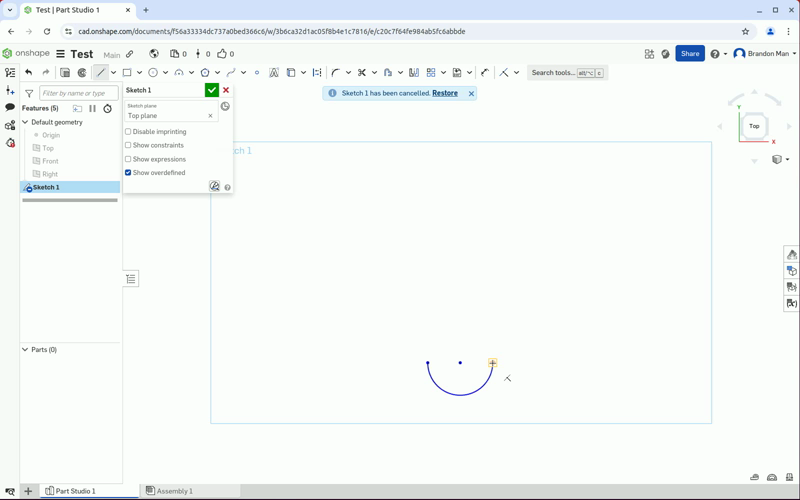
click(492, 362)
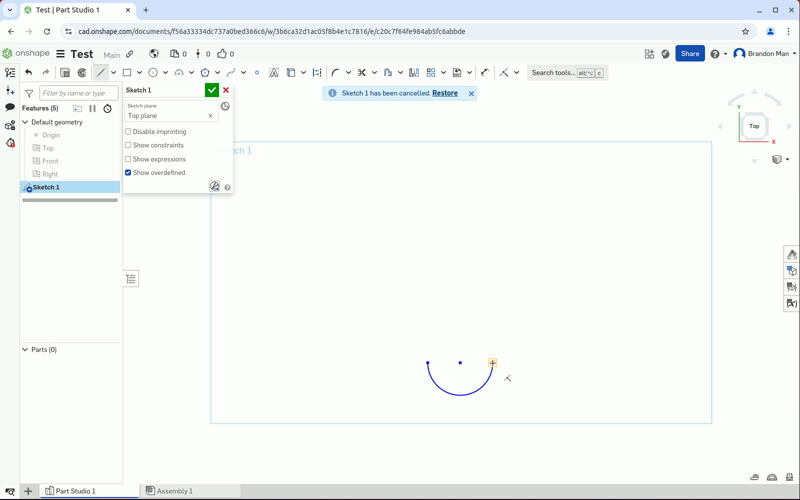
key_down(shift)
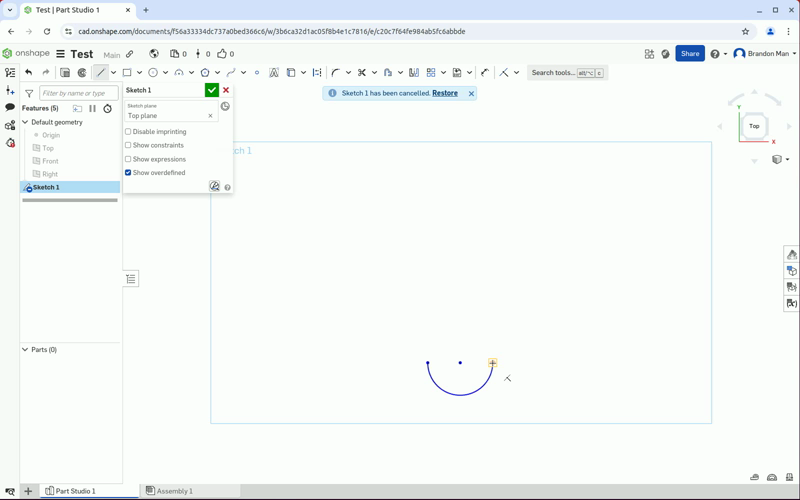
mouse_move(522, 362)
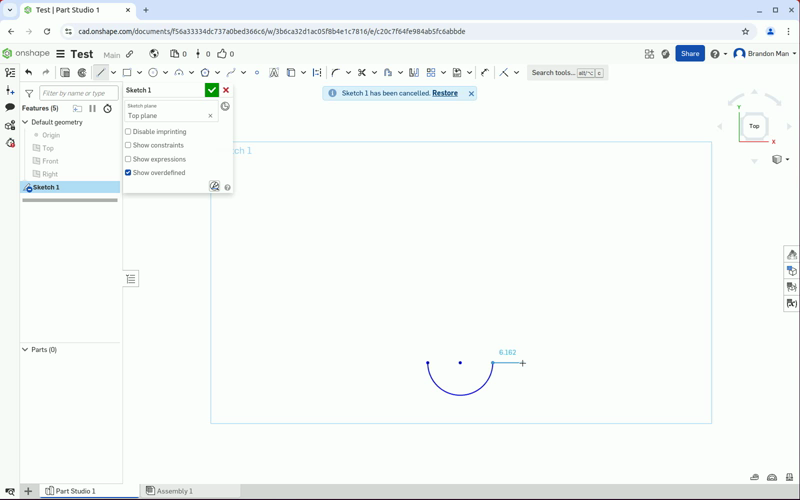
mouse_move(470, 362)
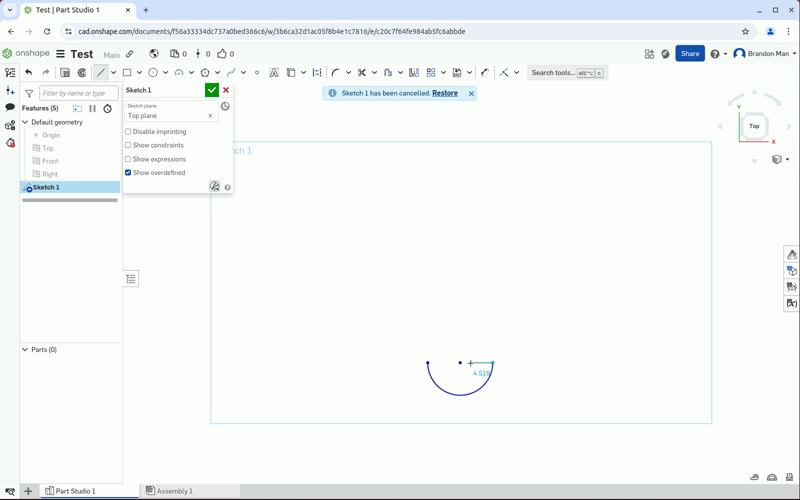
click(470, 362)
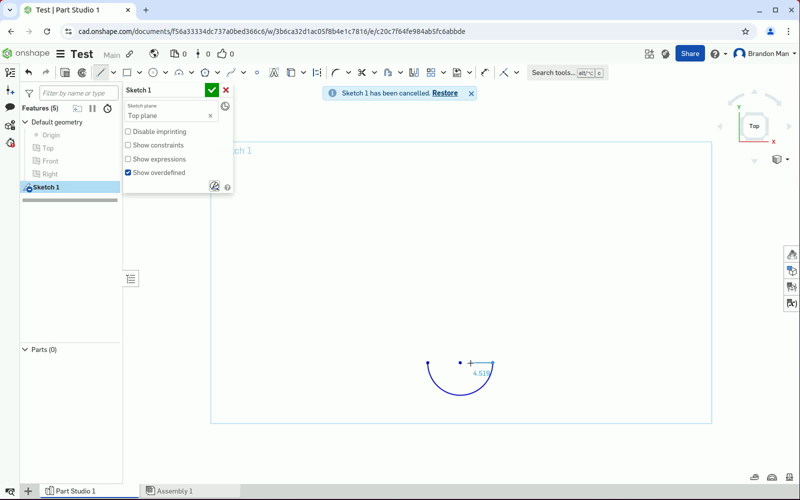
key_up(shift)
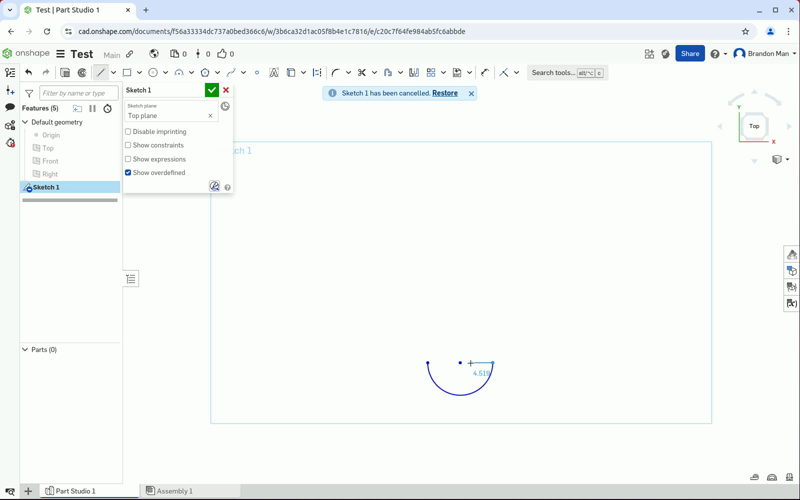
key(esc)
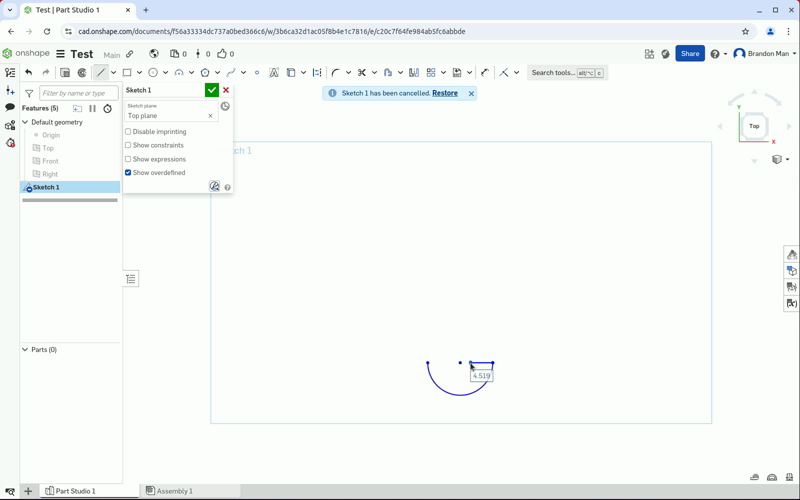
key(a)
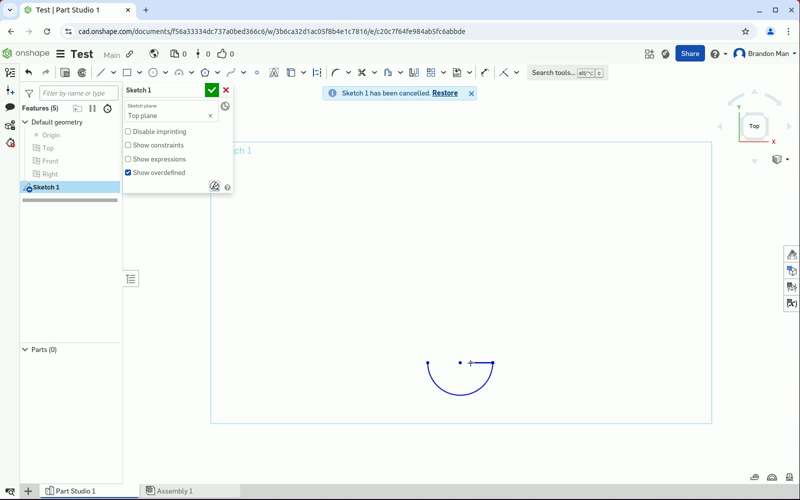
mouse_move(470, 362)
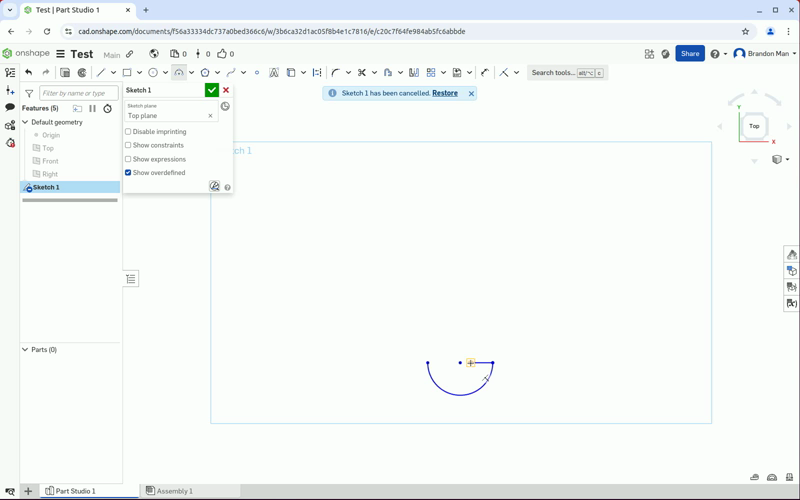
click(470, 362)
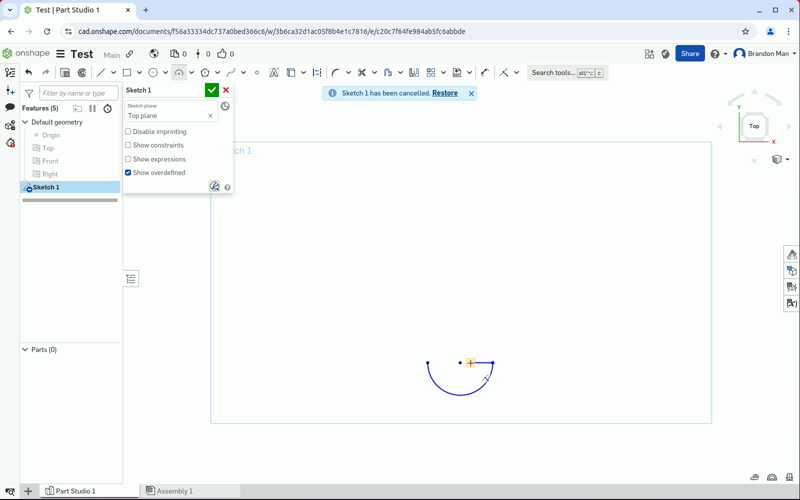
key_down(shift)
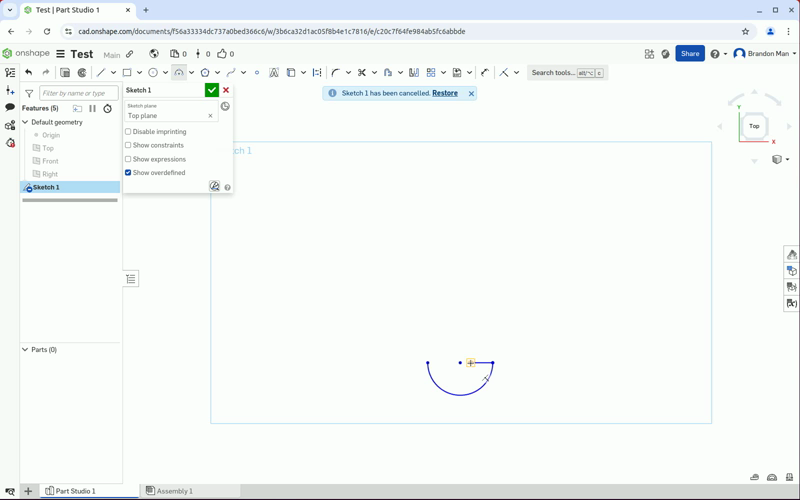
mouse_move(449, 362)
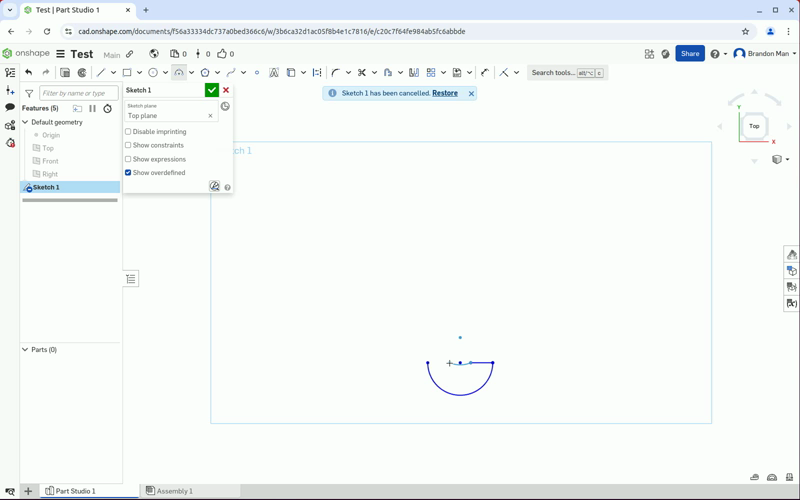
click(449, 362)
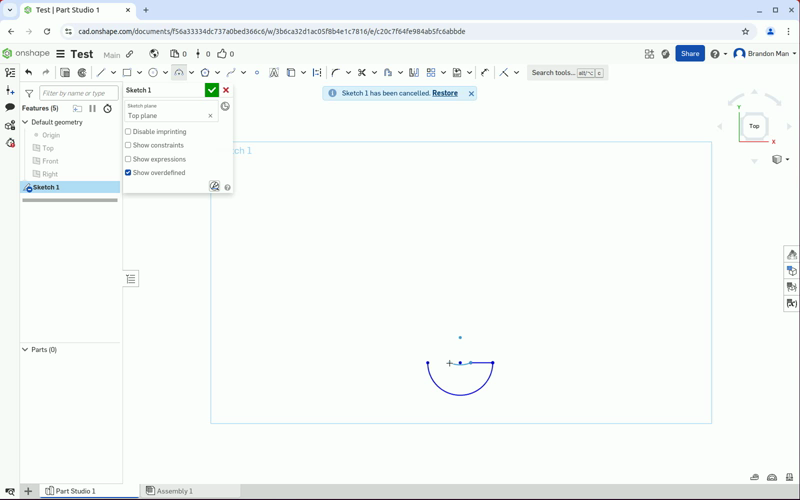
mouse_move(460, 373)
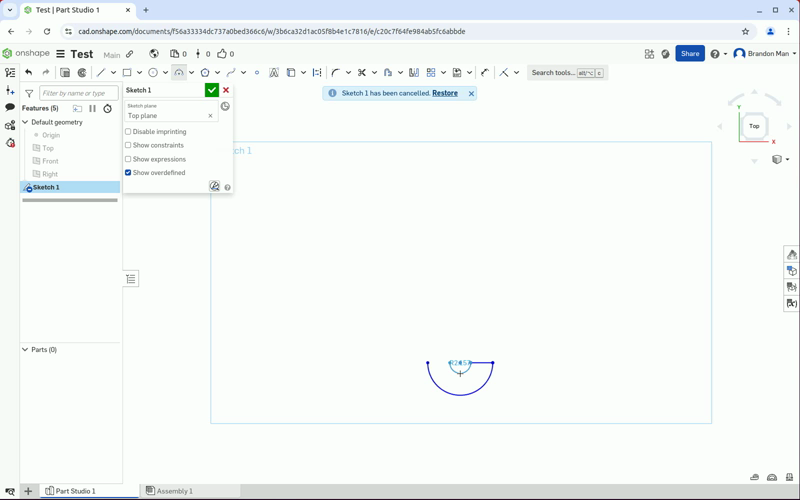
click(460, 373)
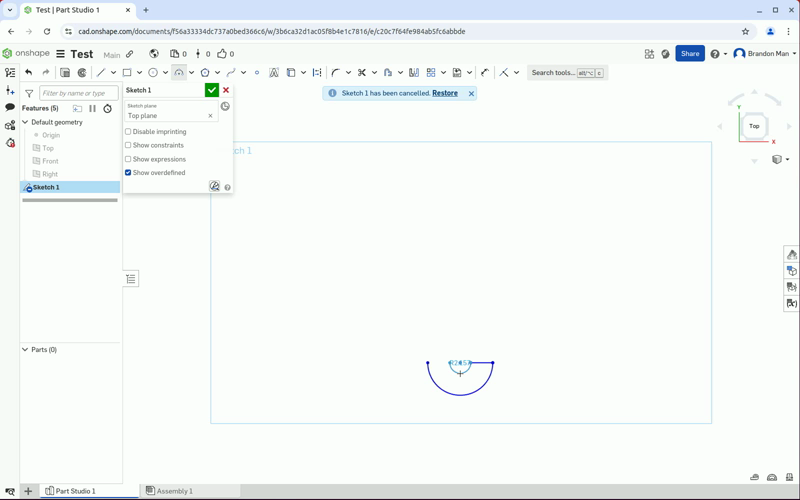
key_up(shift)
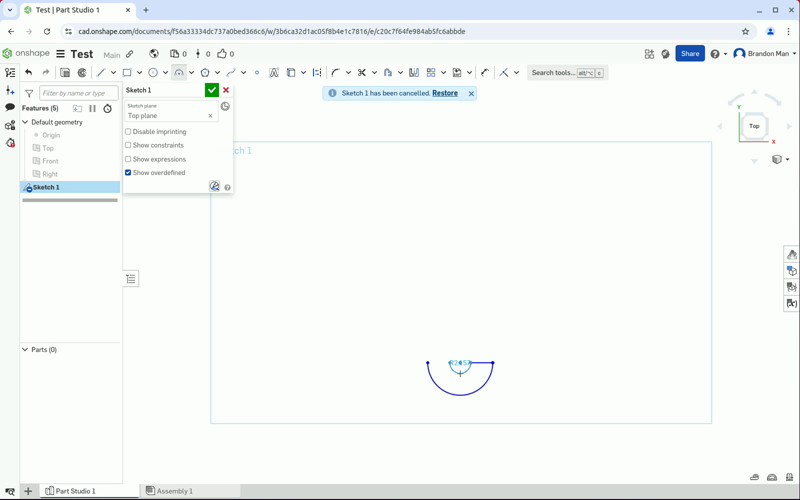
key(esc)
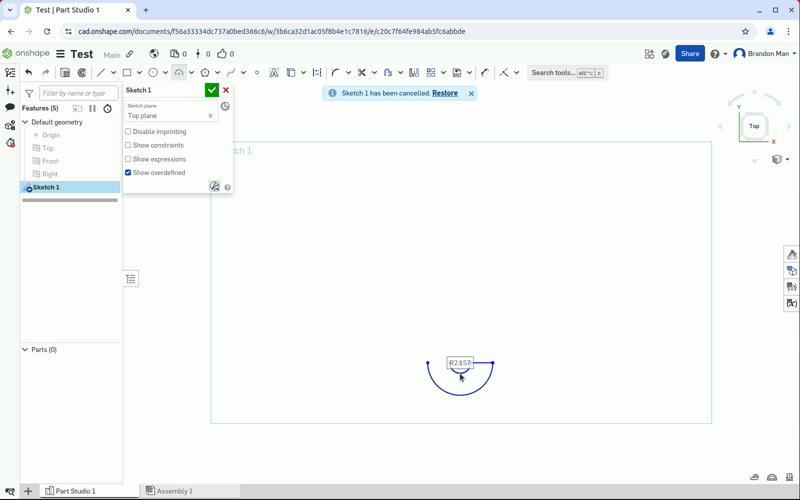
key(l)
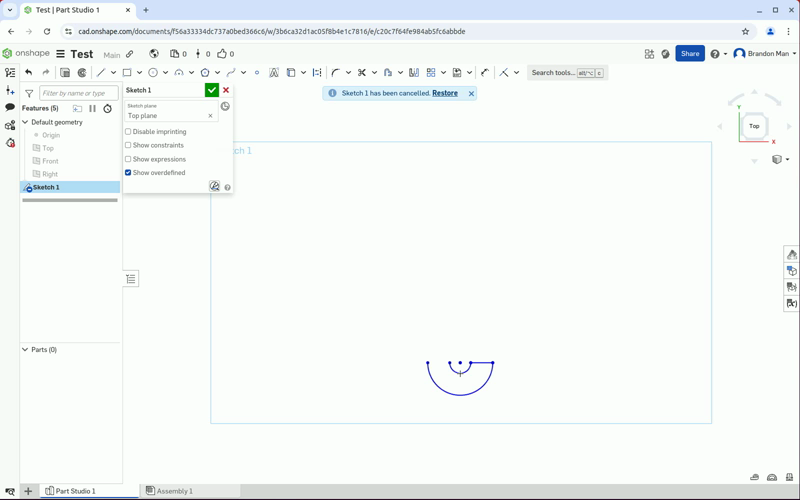
mouse_move(449, 362)
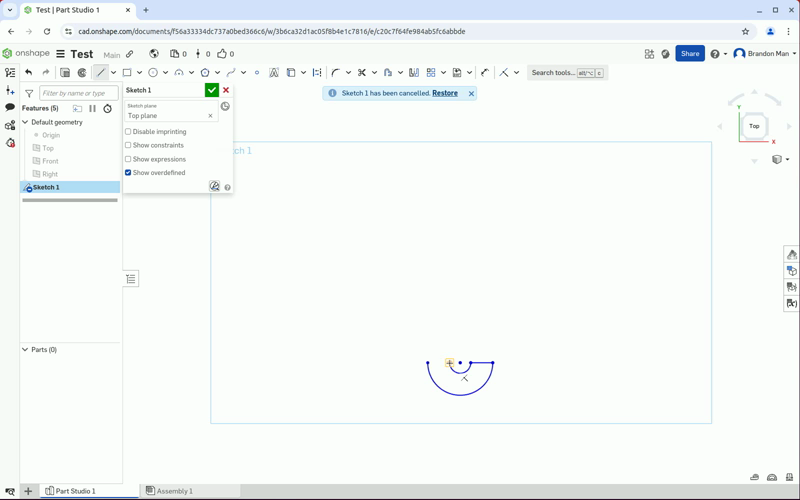
click(449, 362)
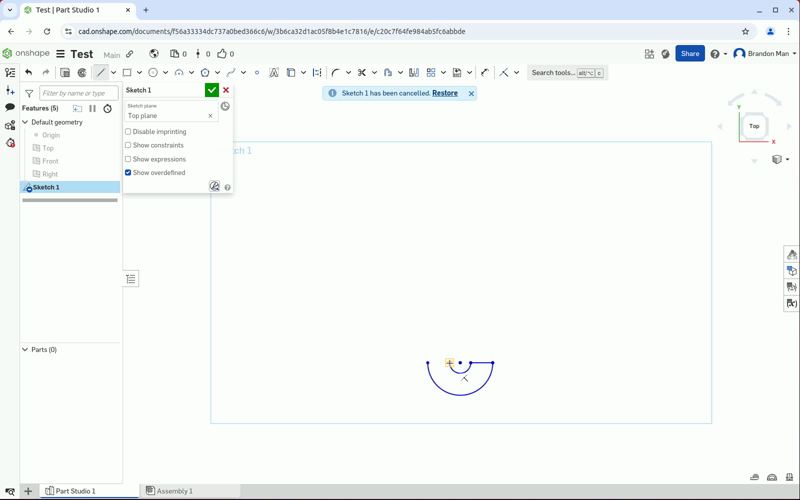
mouse_move(479, 362)
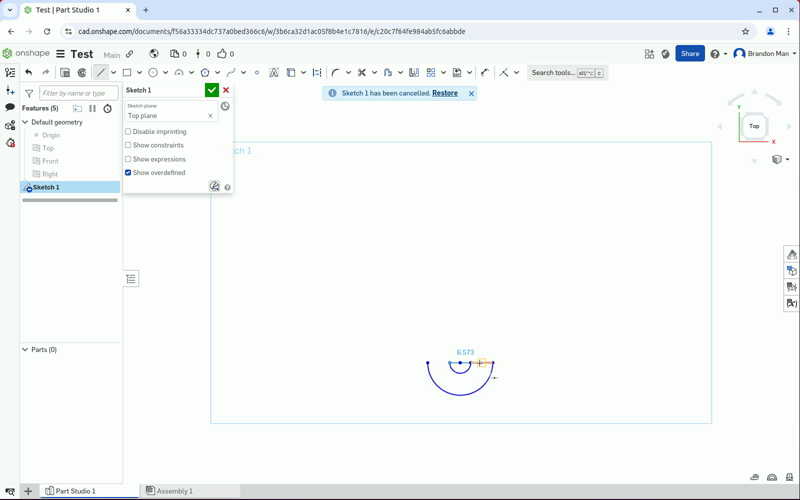
key_down(shift)
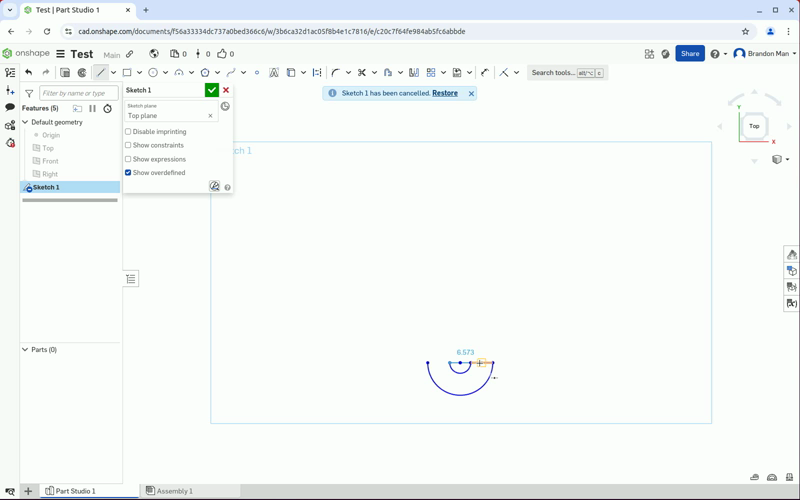
mouse_move(427, 362)
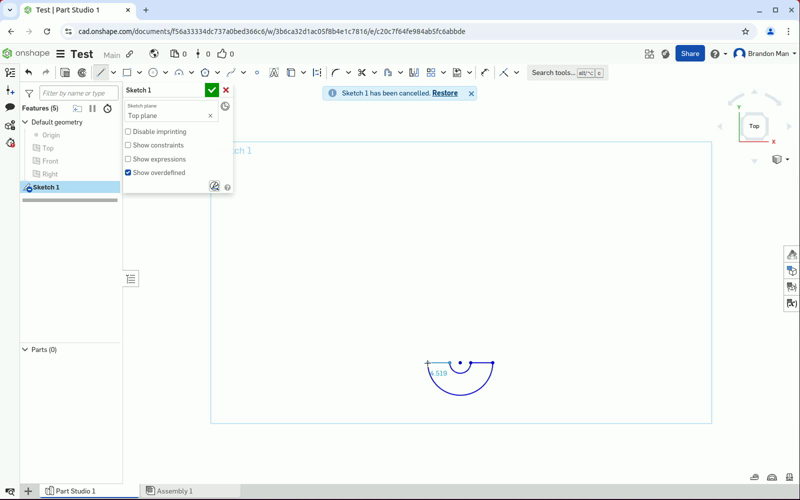
key_up(shift)
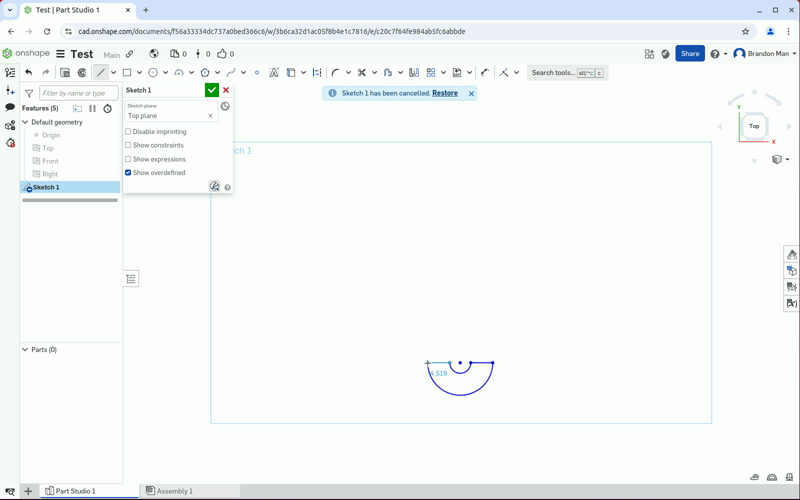
click(427, 362)
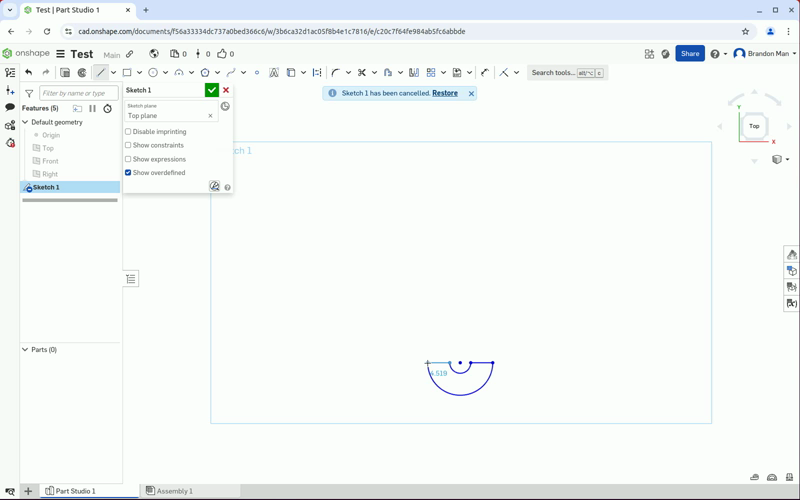
key(esc)
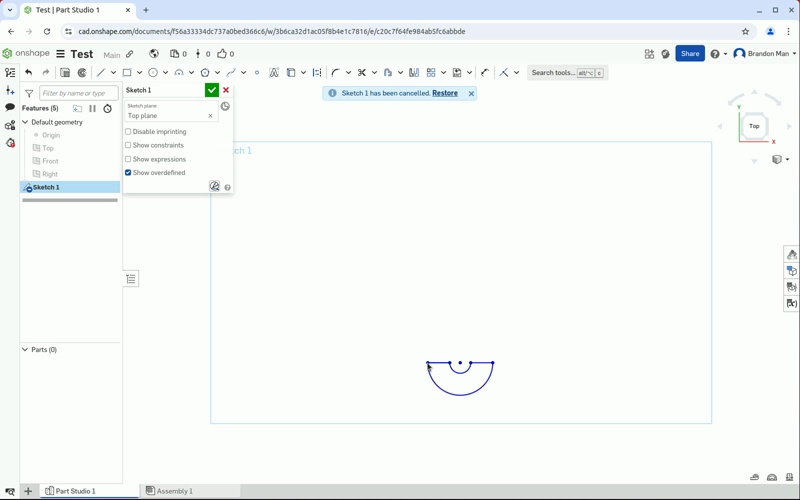
mouse_move(451, 379)
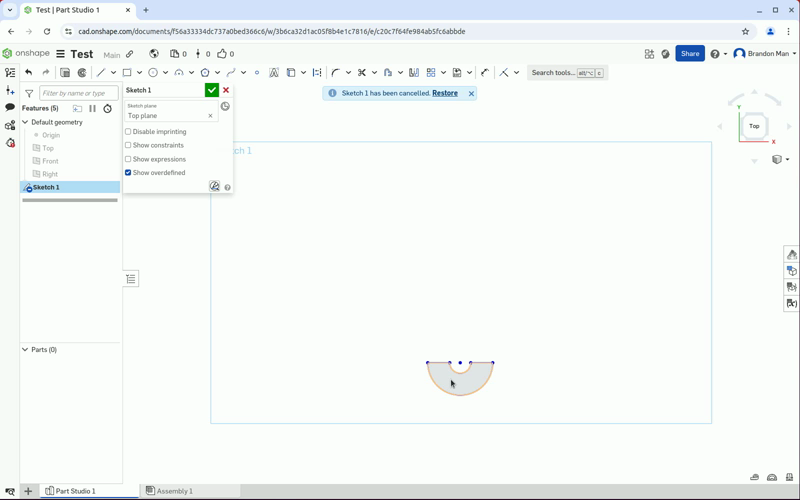
scroll(6)
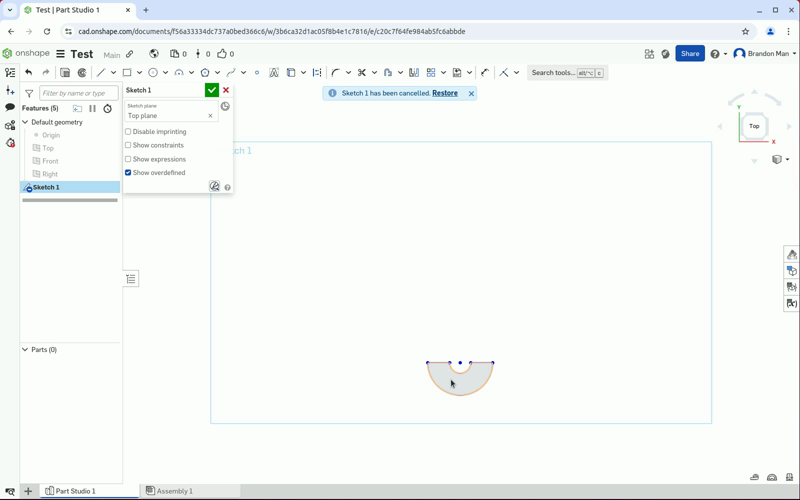
scroll(6)
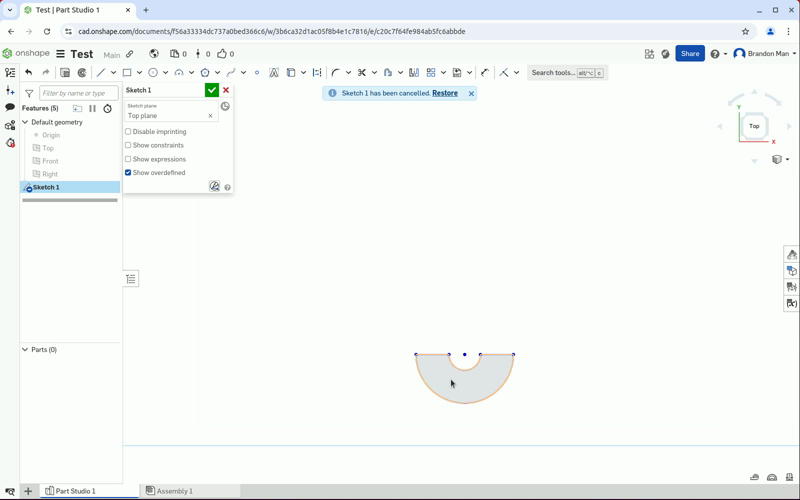
scroll(6)
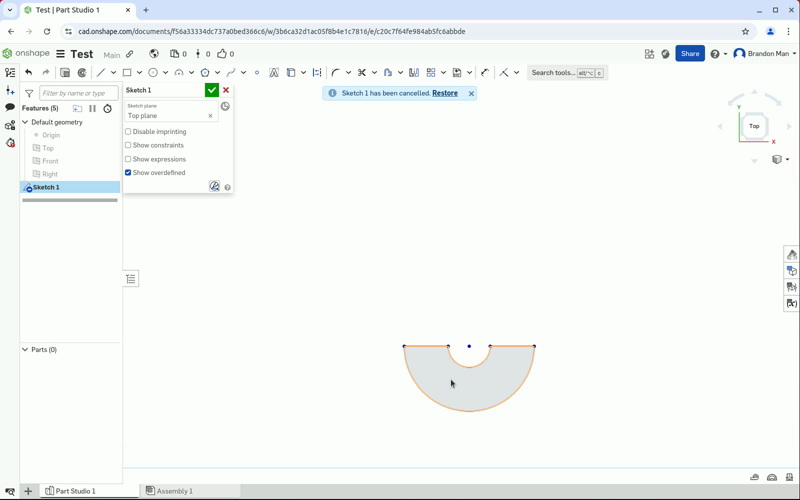
scroll(6)
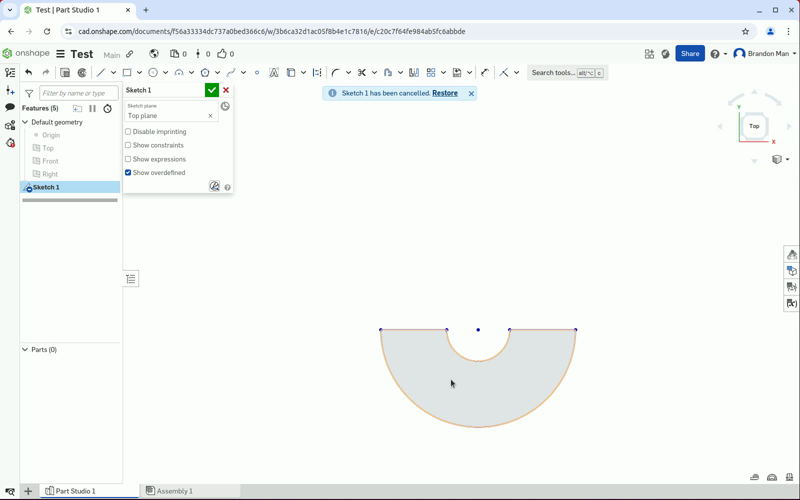
scroll(6)
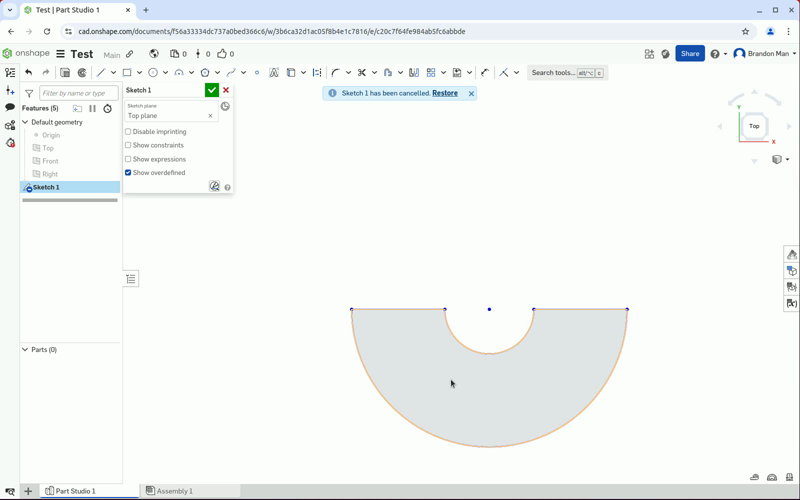
scroll(6)
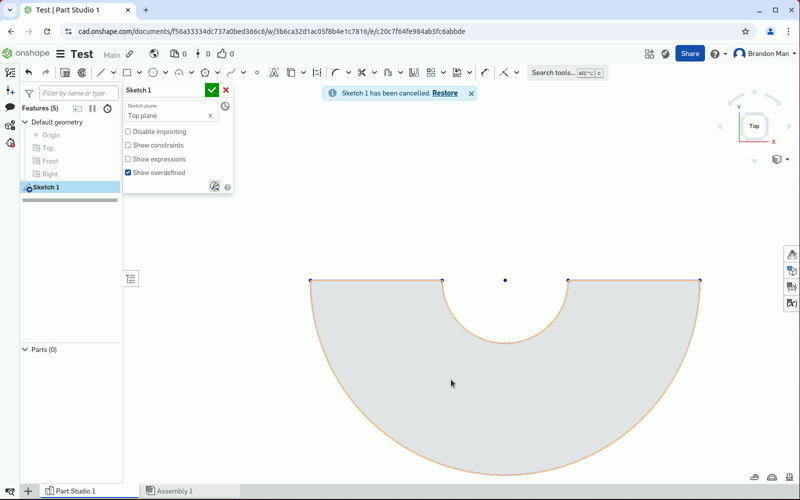
scroll(6)
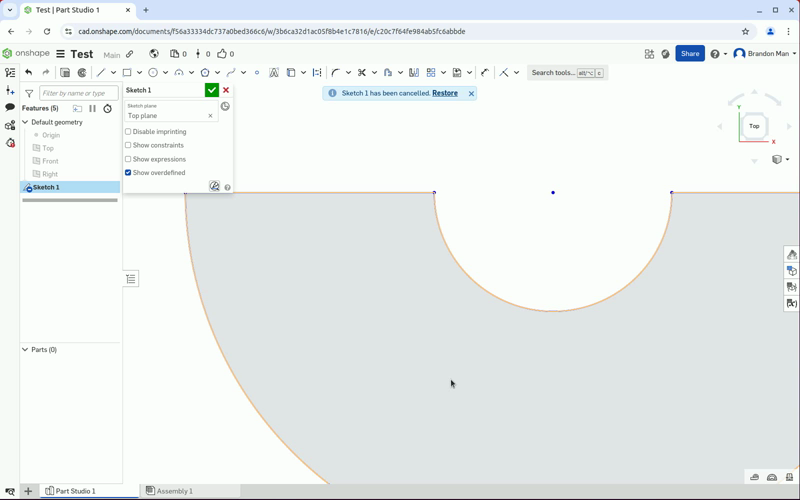
click(451, 379)
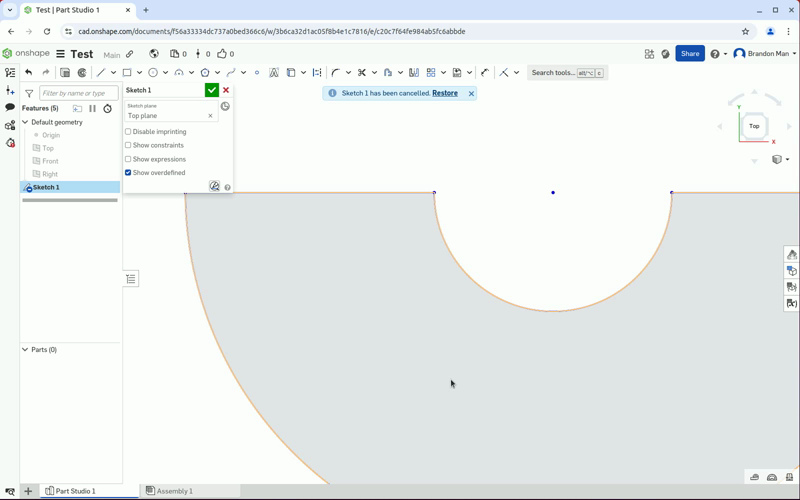
scroll(-6)
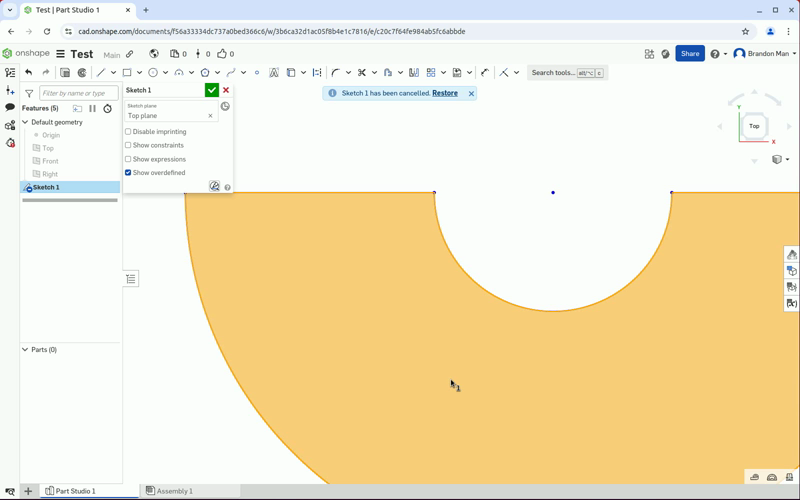
scroll(-6)
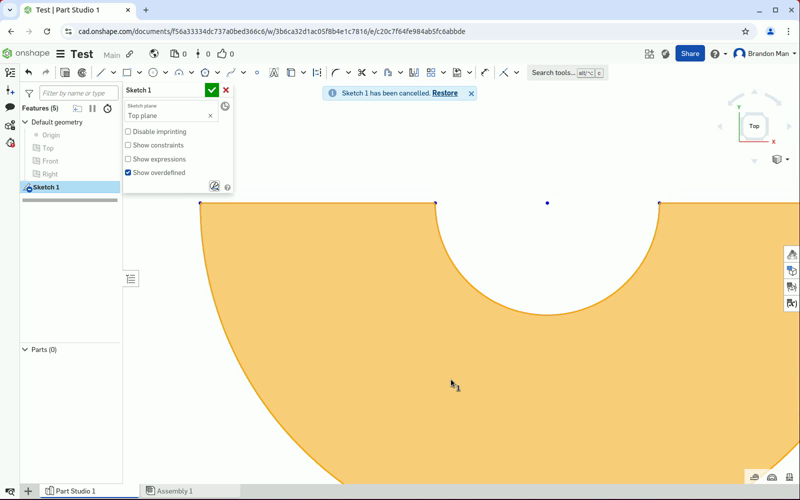
scroll(-6)
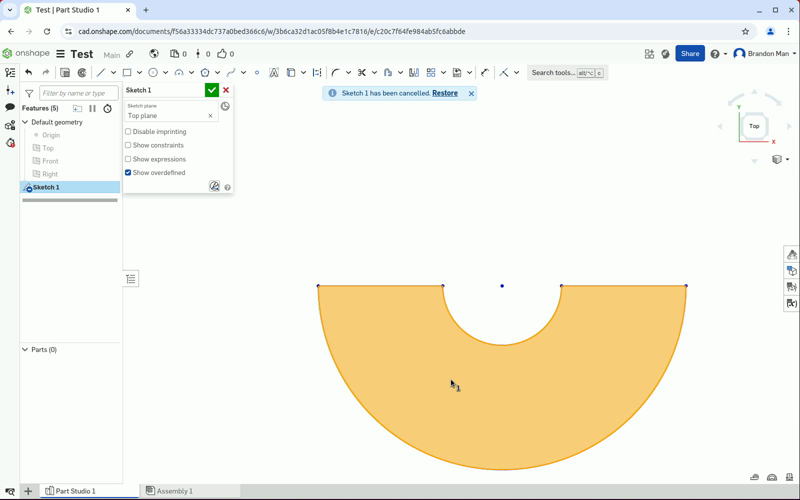
scroll(-6)
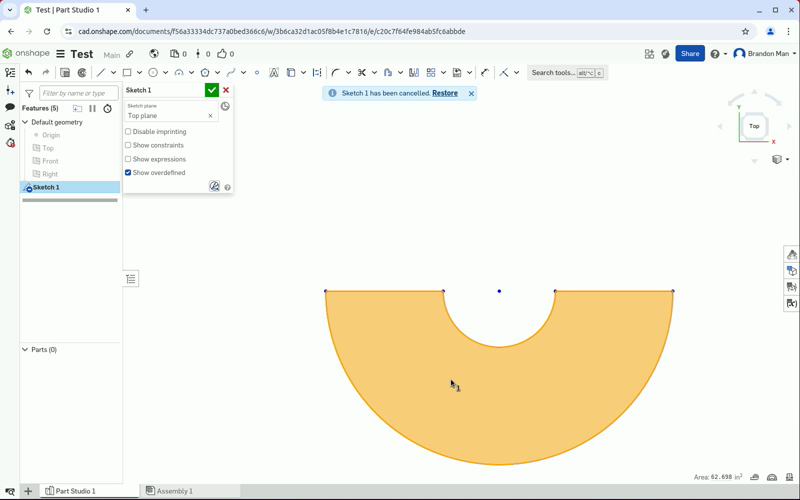
scroll(-6)
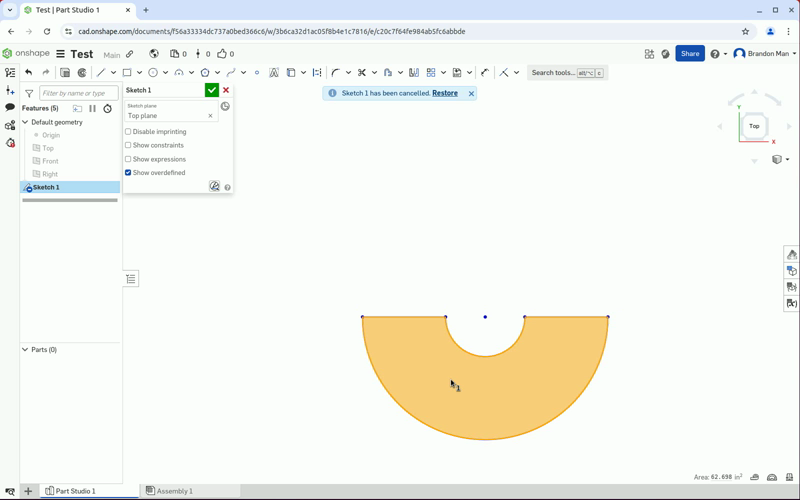
scroll(-6)
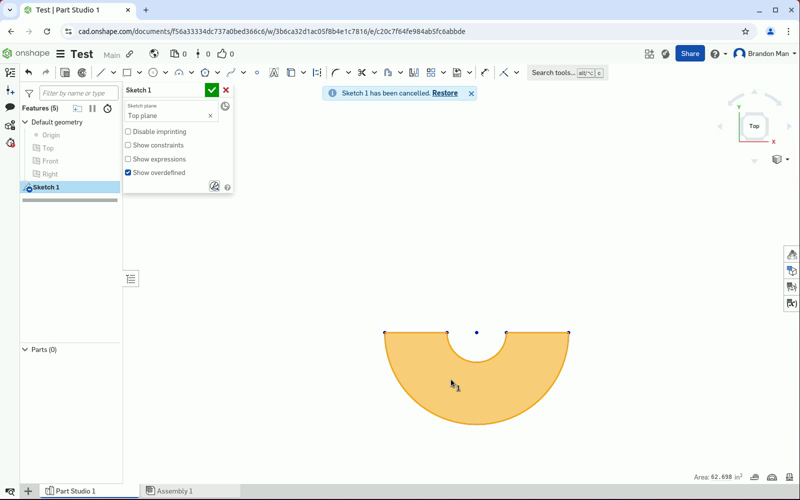
scroll(-6)
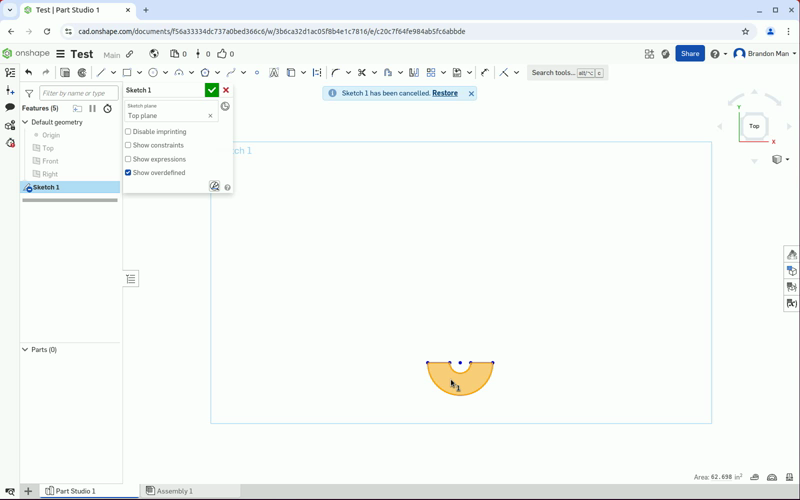
mouse_move(73, 352)
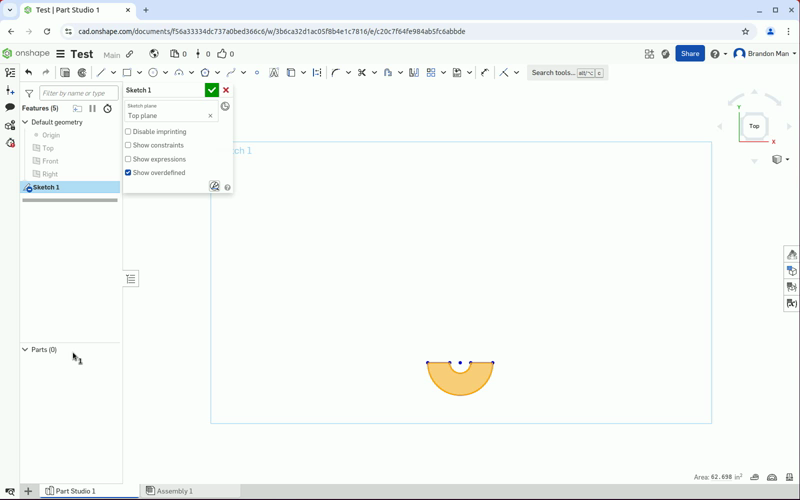
key(shift+y)
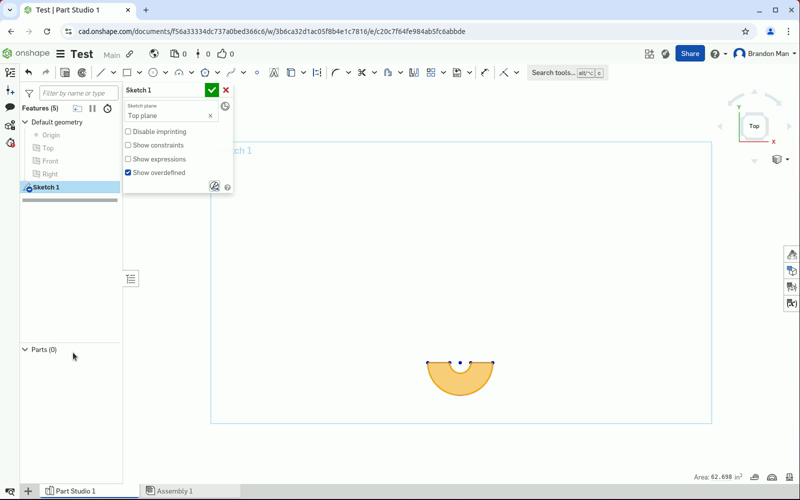
key(shift+e)
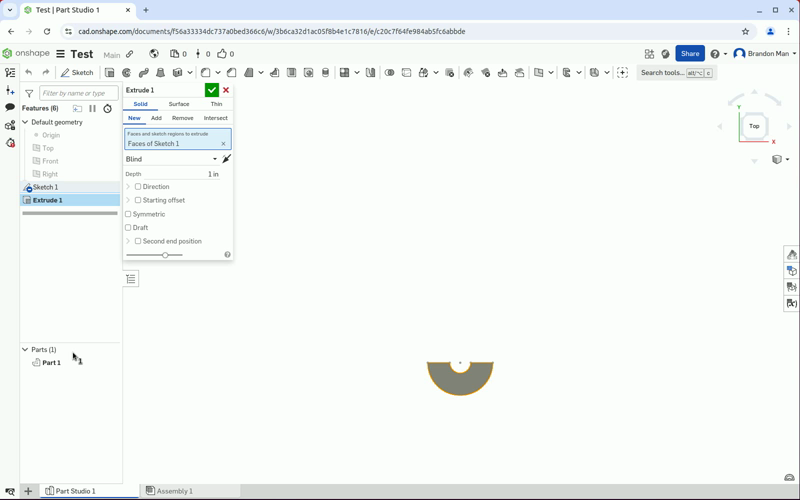
mouse_move(143, 106)
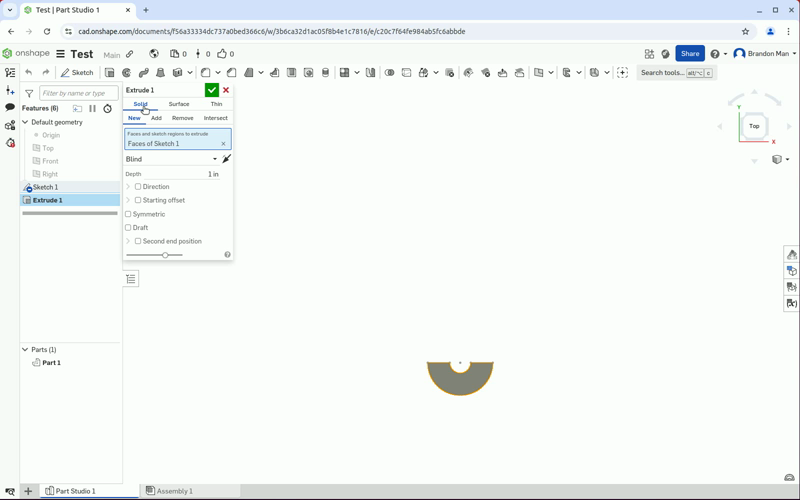
click(143, 106)
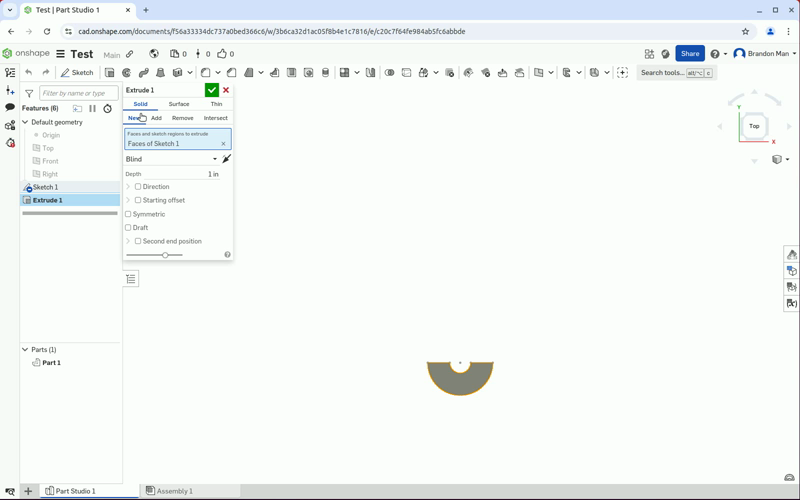
mouse_move(137, 120)
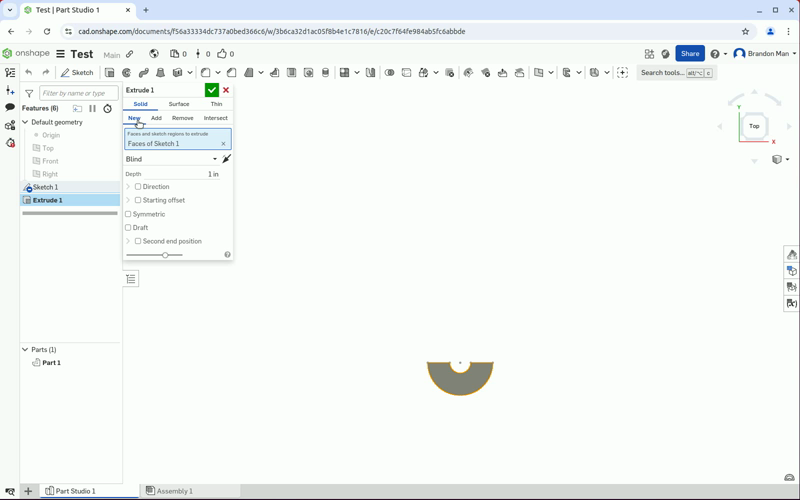
click(137, 120)
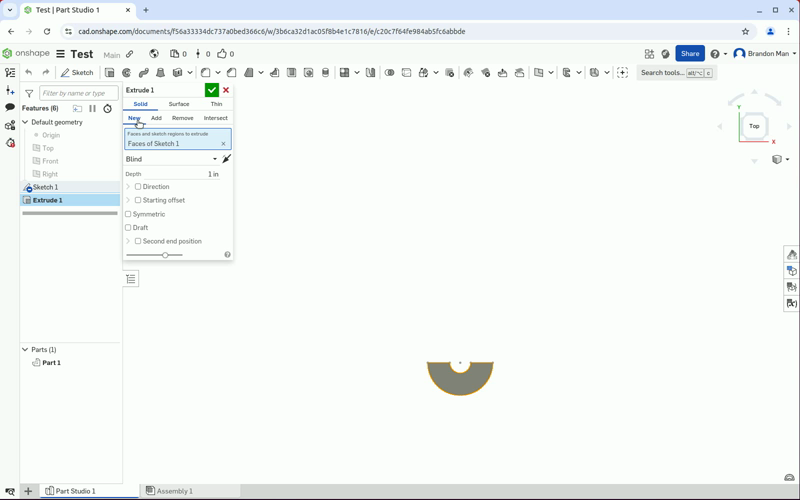
key(tab, 4)
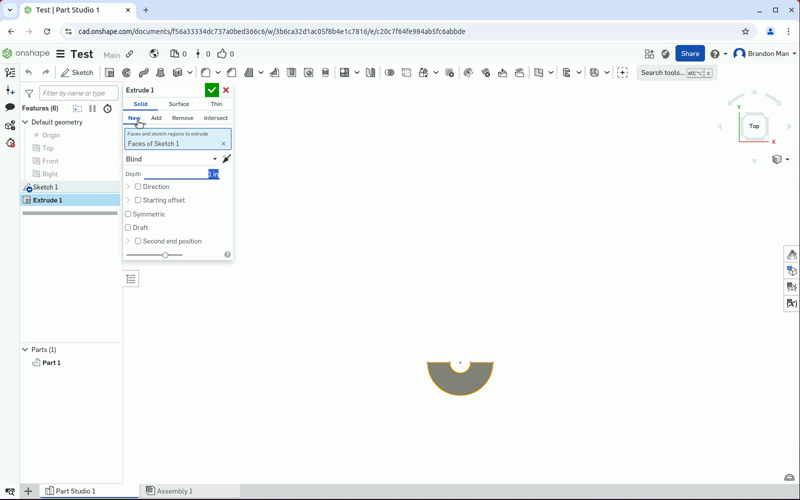
text(7.462)
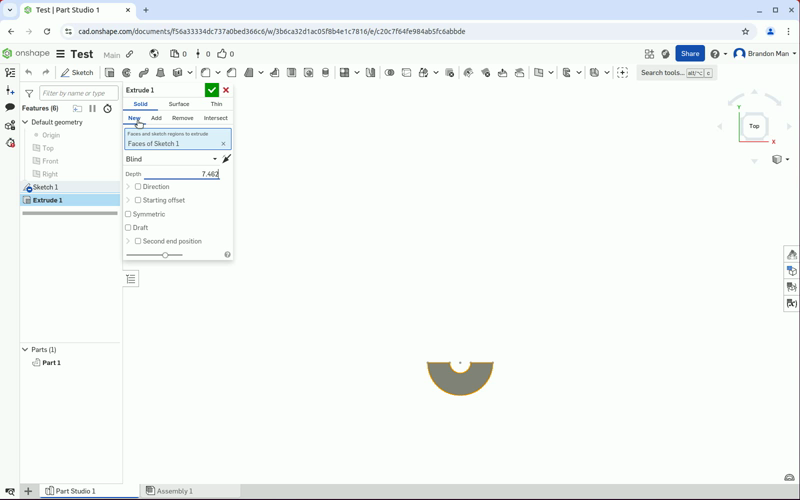
key(enter)
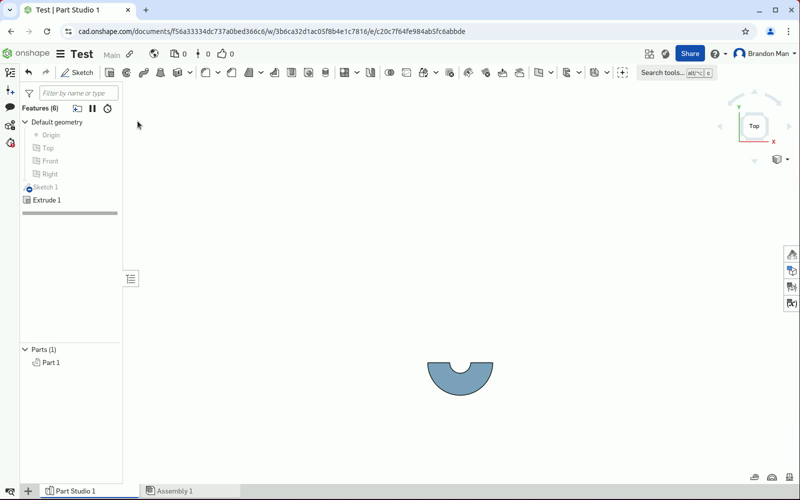
key(shift+h)
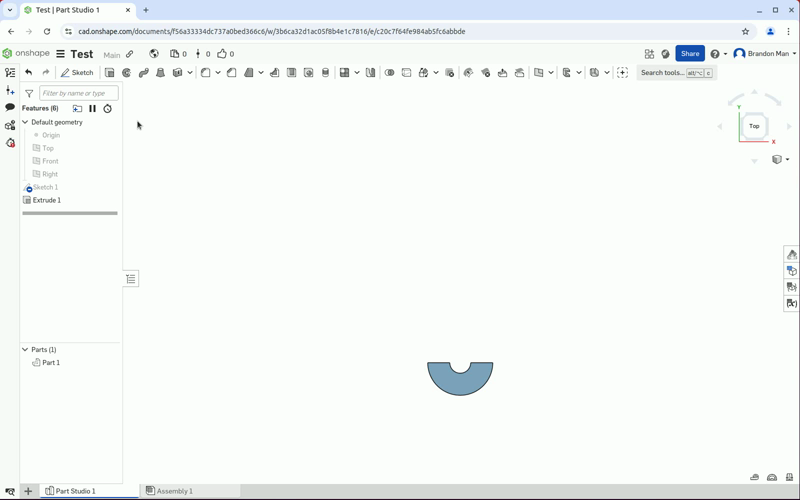
key(shift+h)
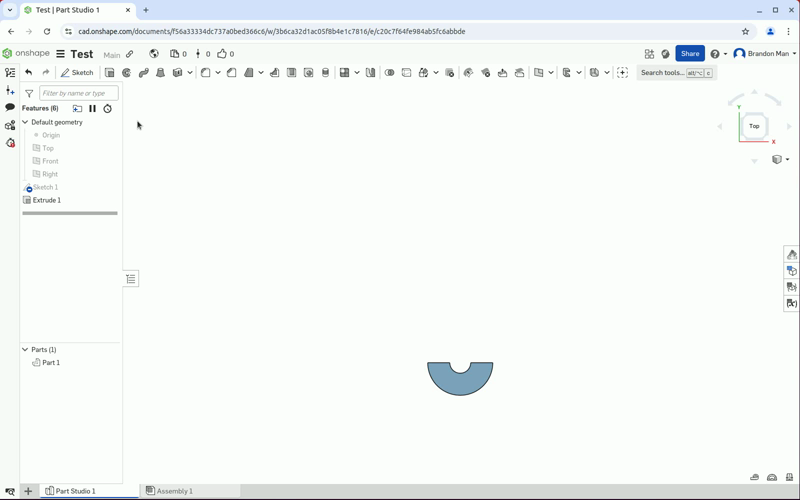
mouse_move(73, 189)
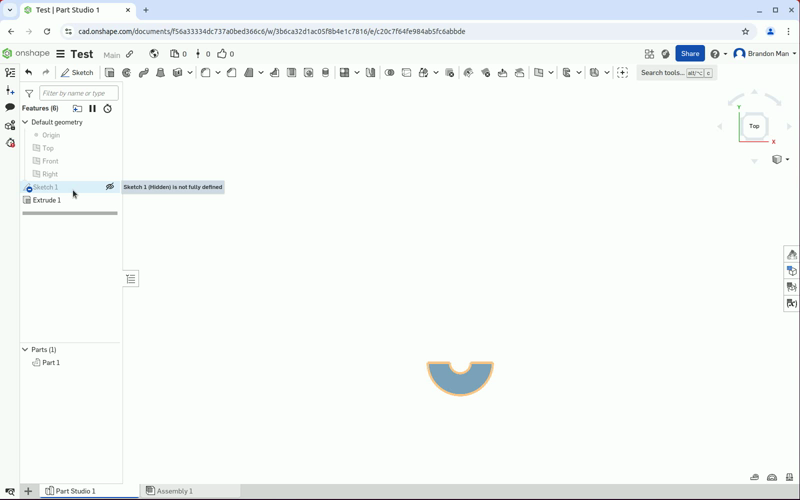
click(73, 189)
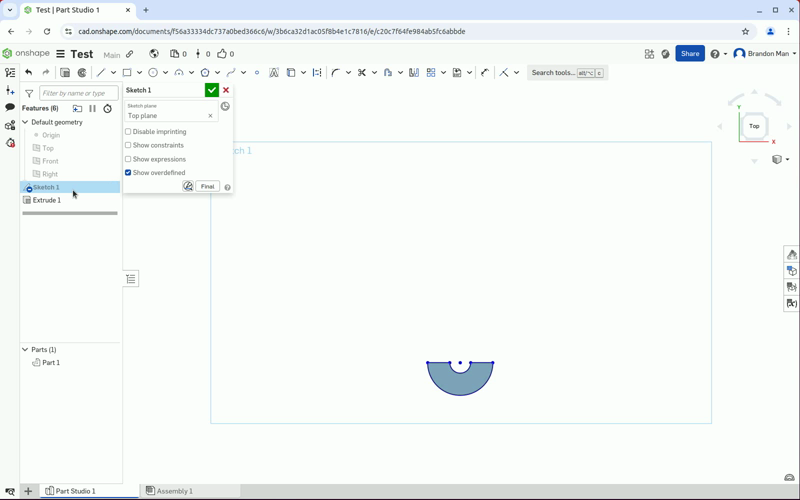
mouse_move(229, 92)
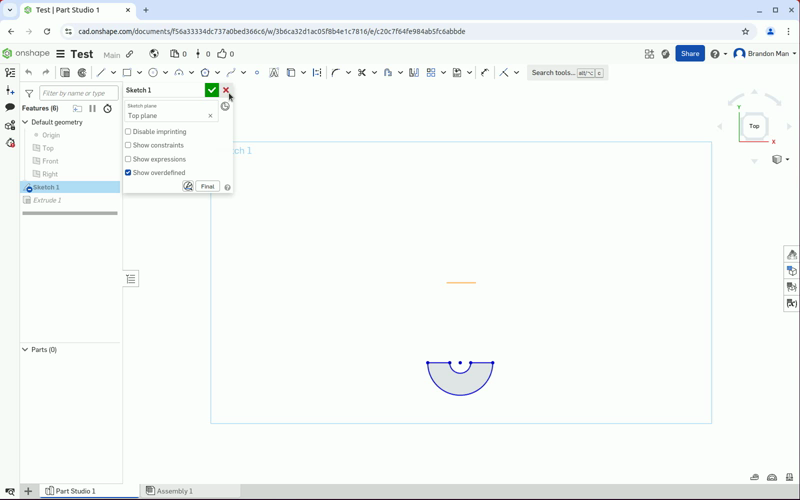
click(229, 92)
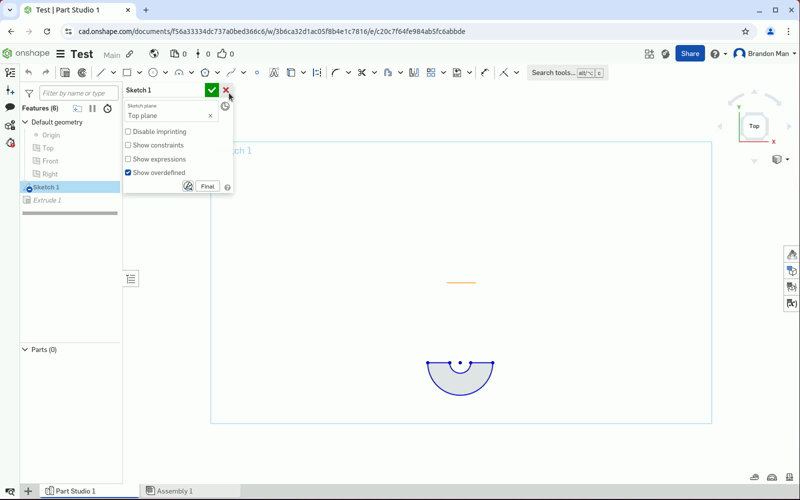
key(shift+s)
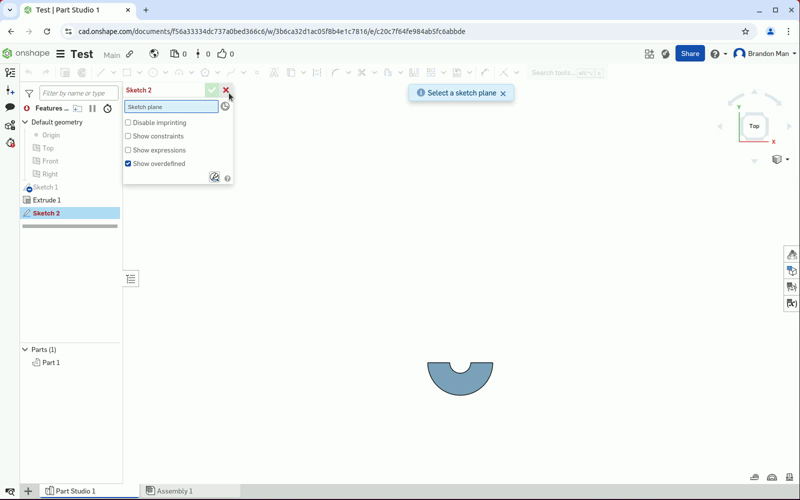
mouse_move(73, 150)
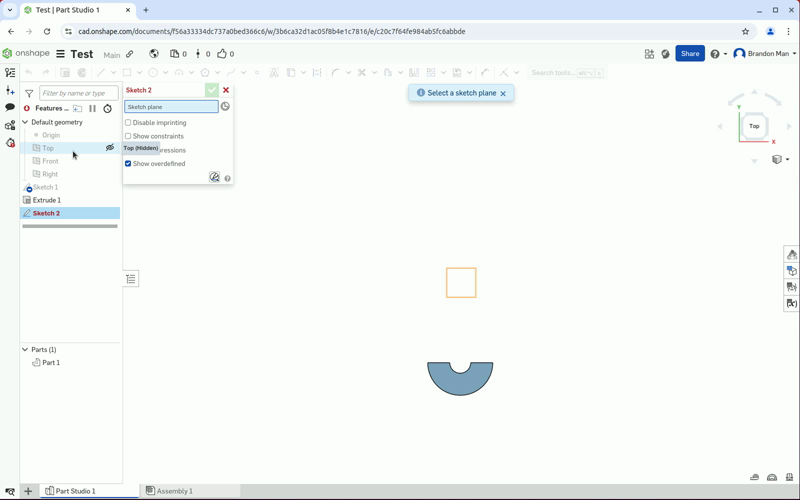
click(73, 150)
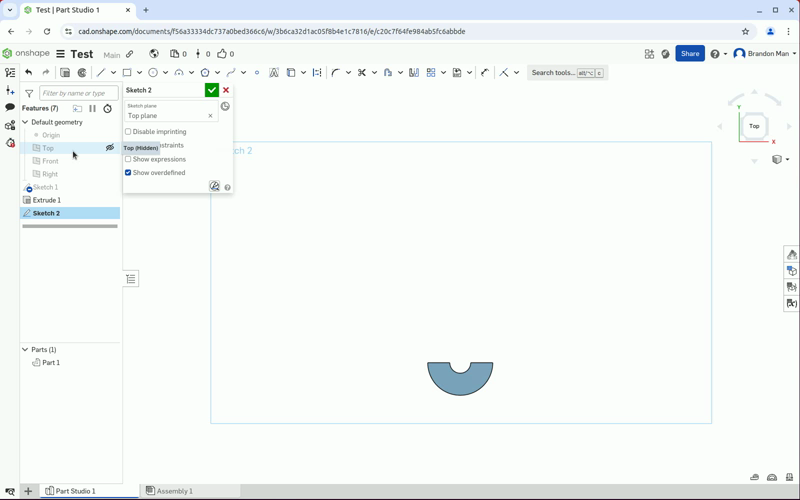
mouse_move(73, 352)
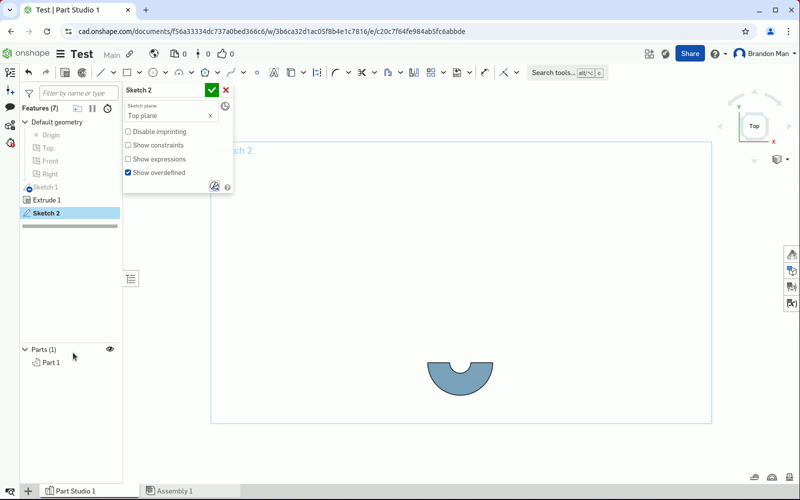
key(y)
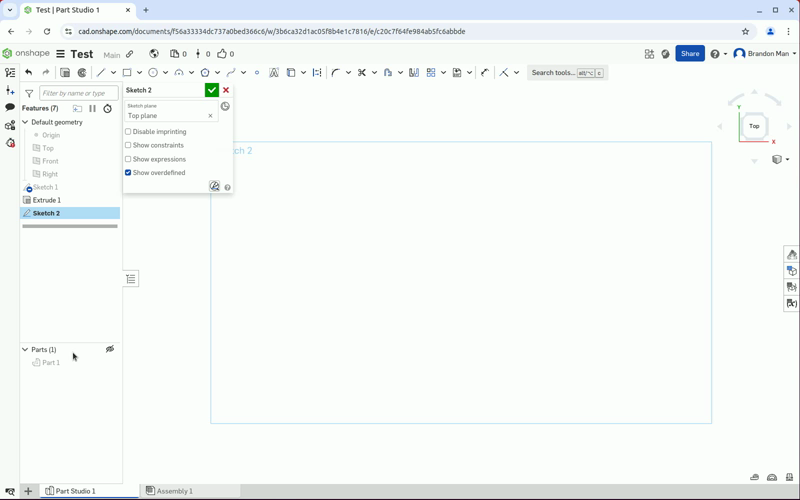
key(l)
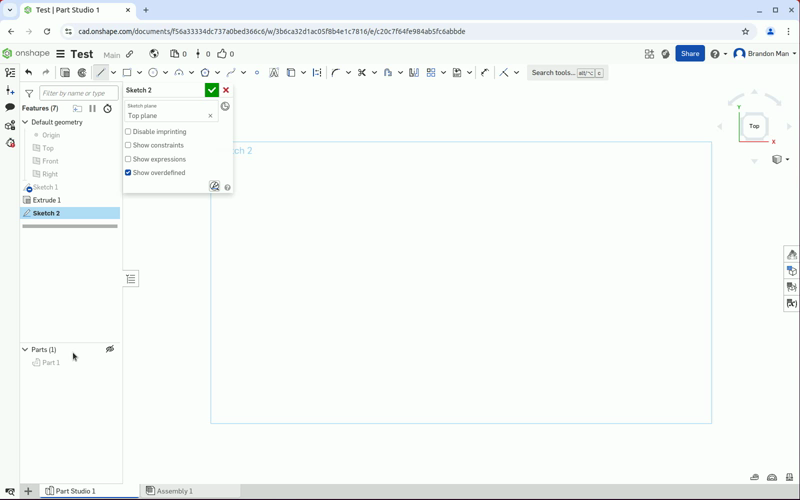
key_down(shift)
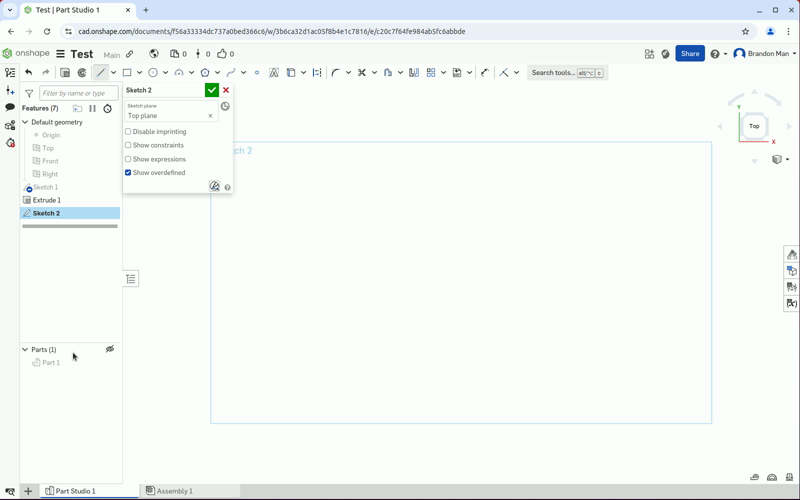
mouse_move(427, 203)
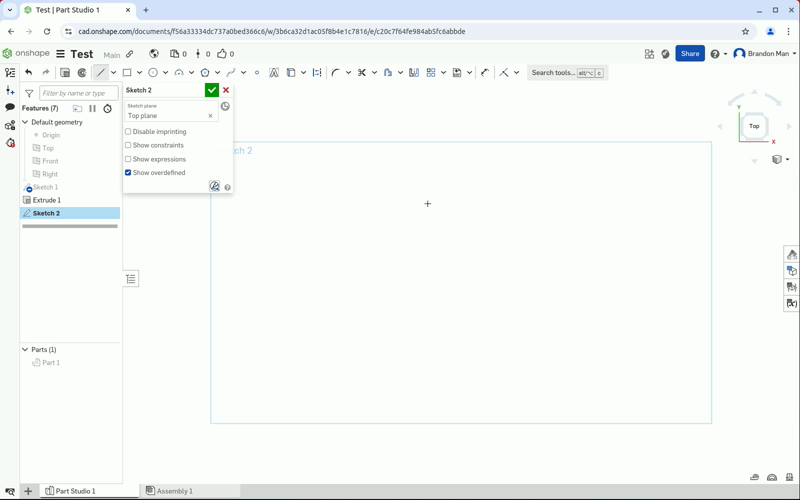
click(427, 203)
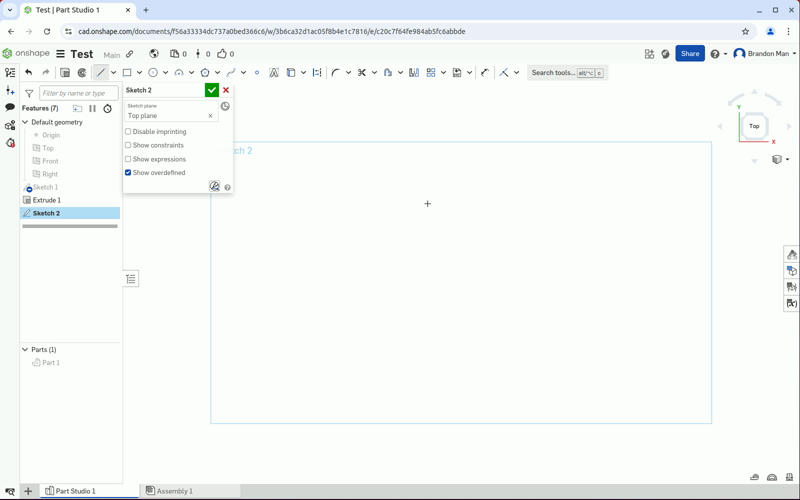
key_up(shift)
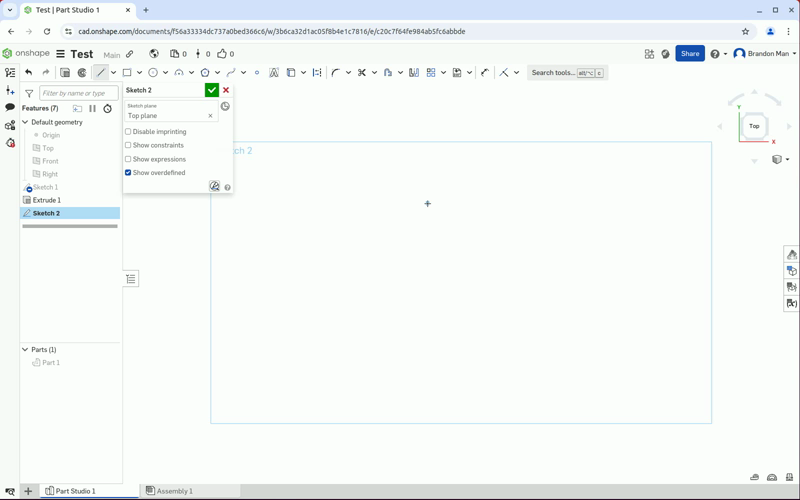
key_down(shift)
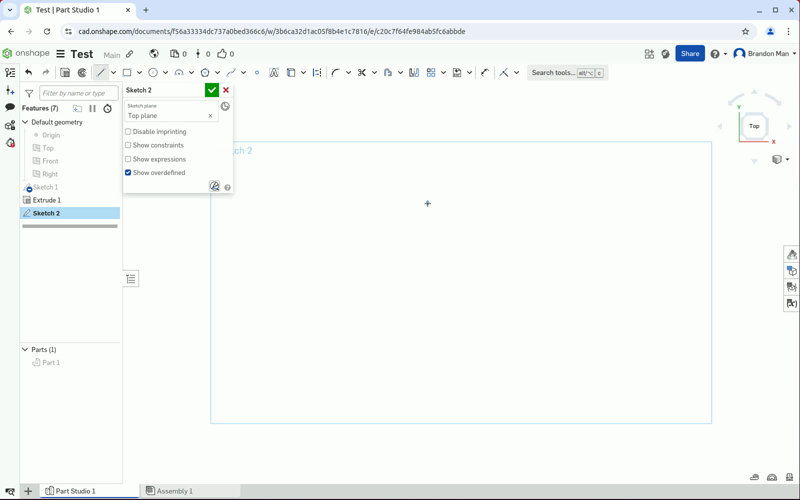
mouse_move(457, 203)
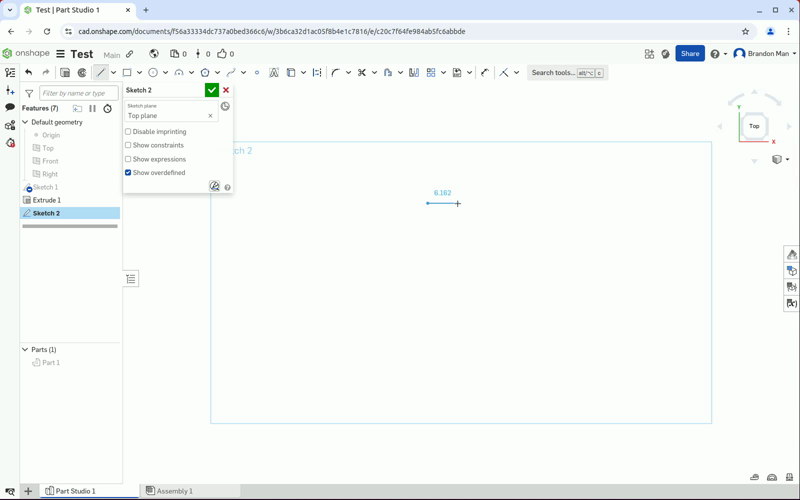
mouse_move(449, 203)
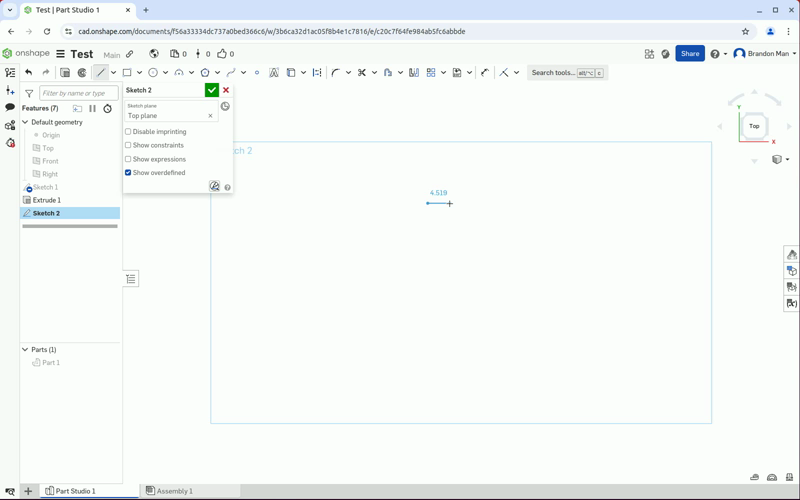
click(449, 203)
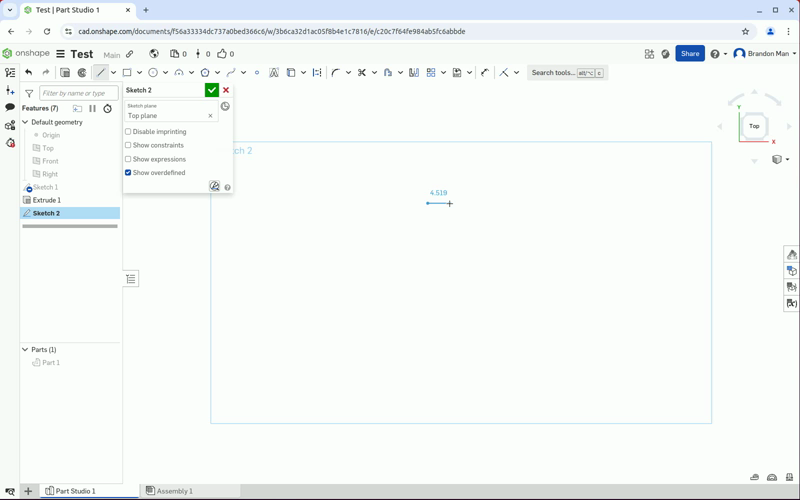
key_up(shift)
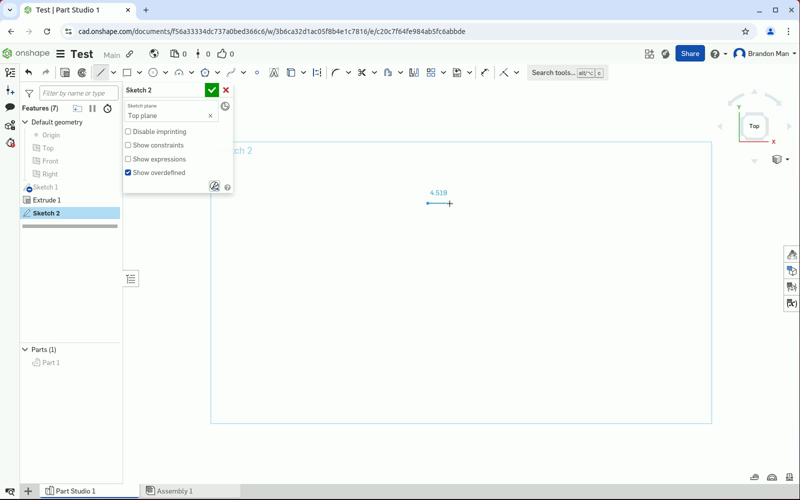
key(esc)
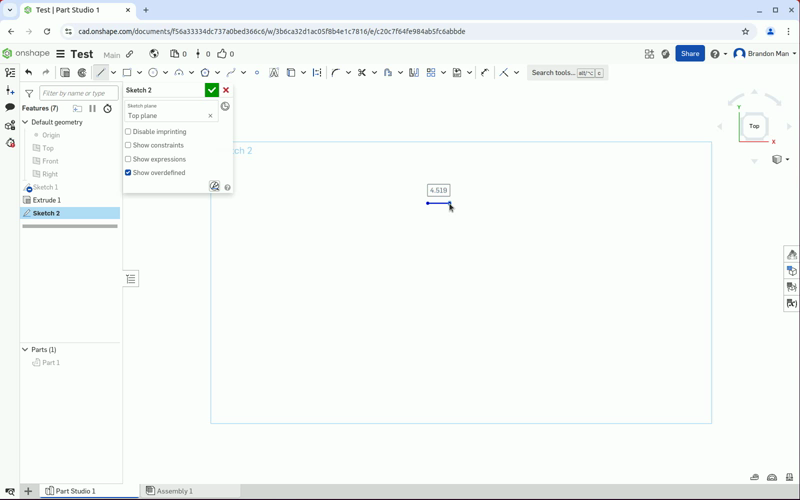
key(a)
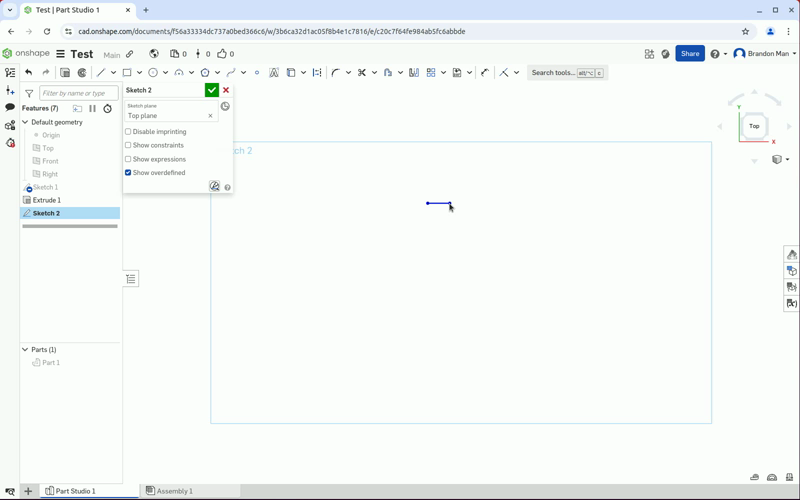
mouse_move(449, 203)
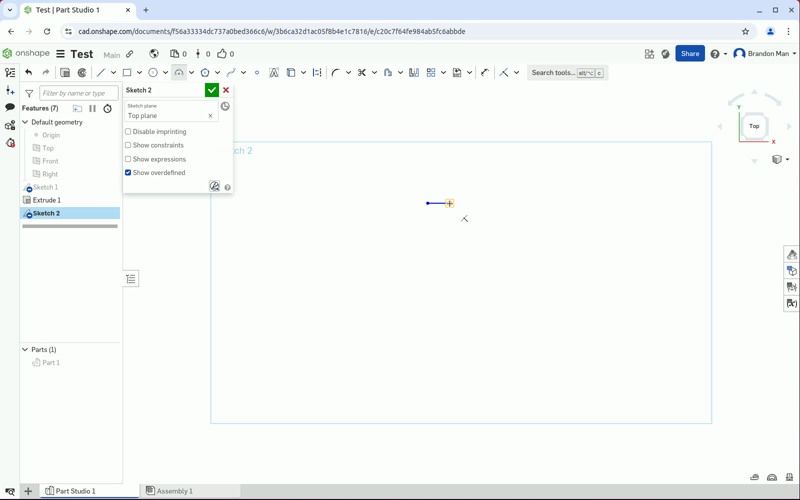
click(449, 203)
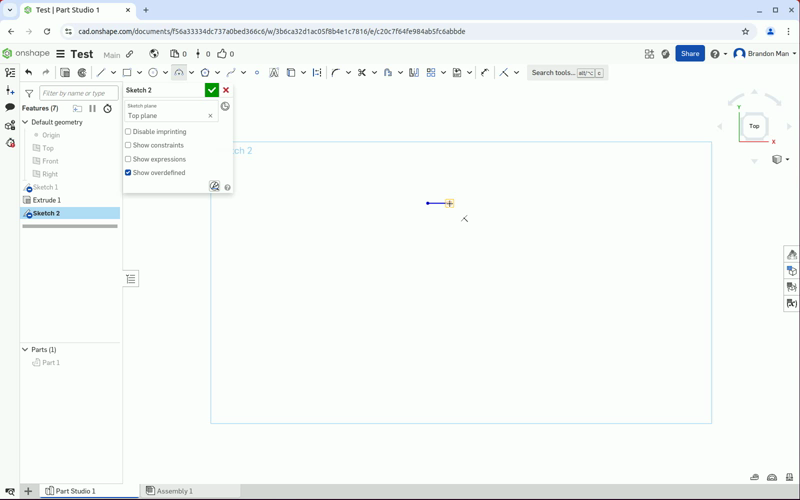
key_down(shift)
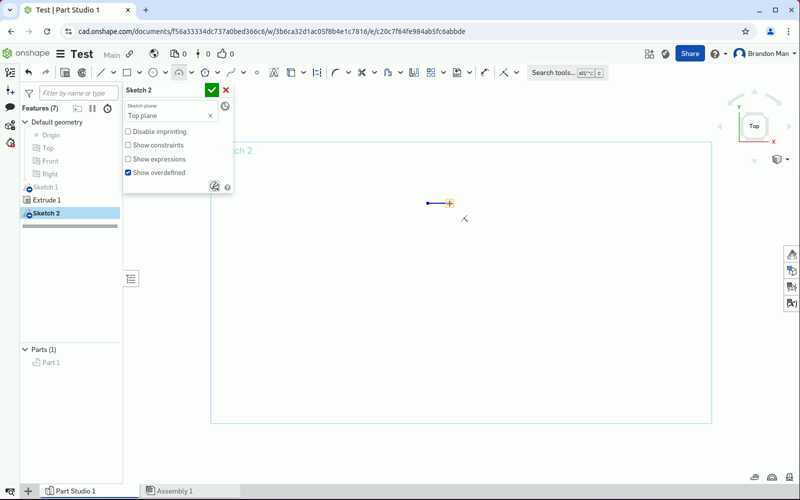
mouse_move(470, 203)
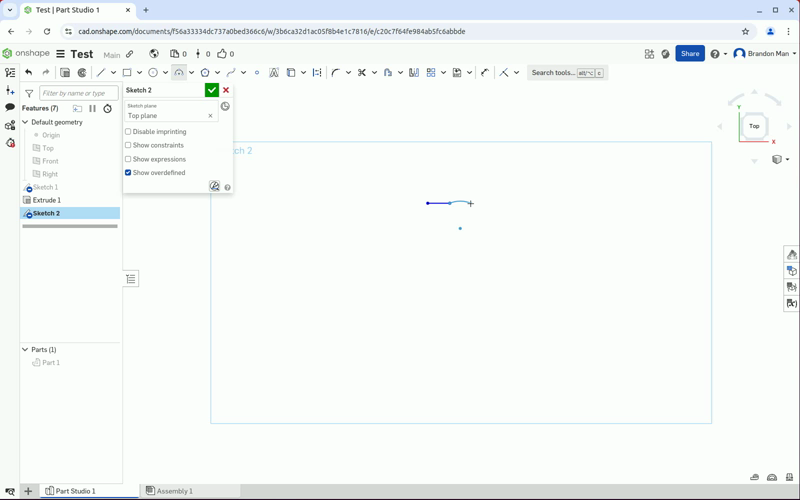
click(470, 203)
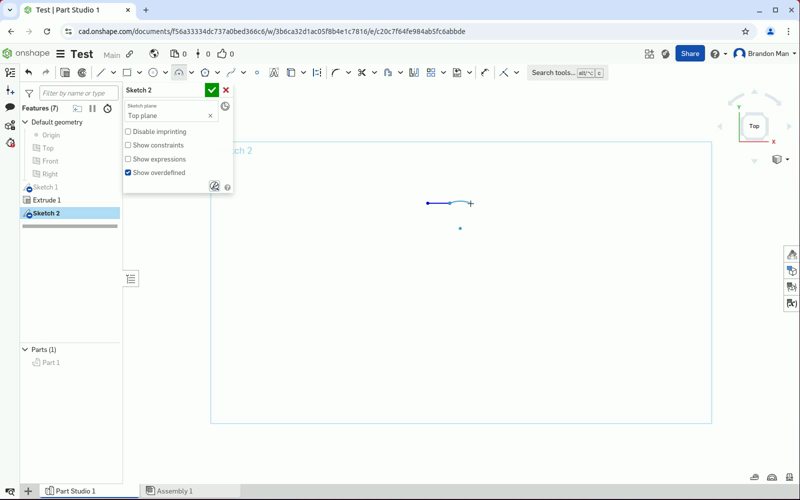
mouse_move(460, 192)
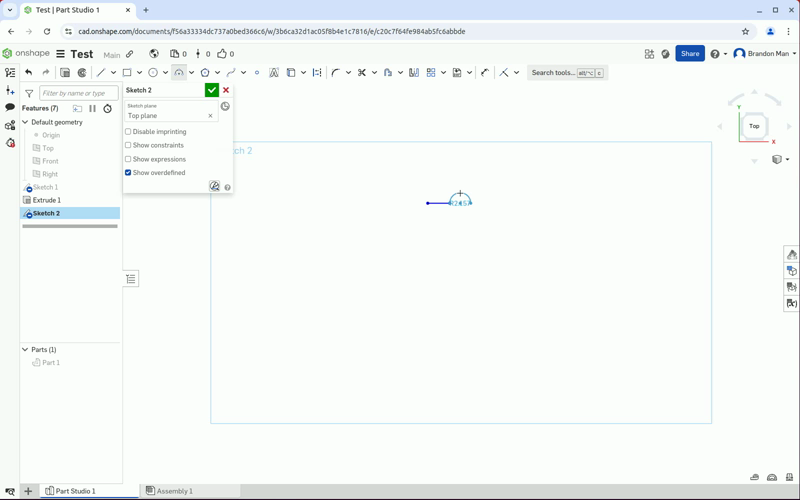
click(460, 192)
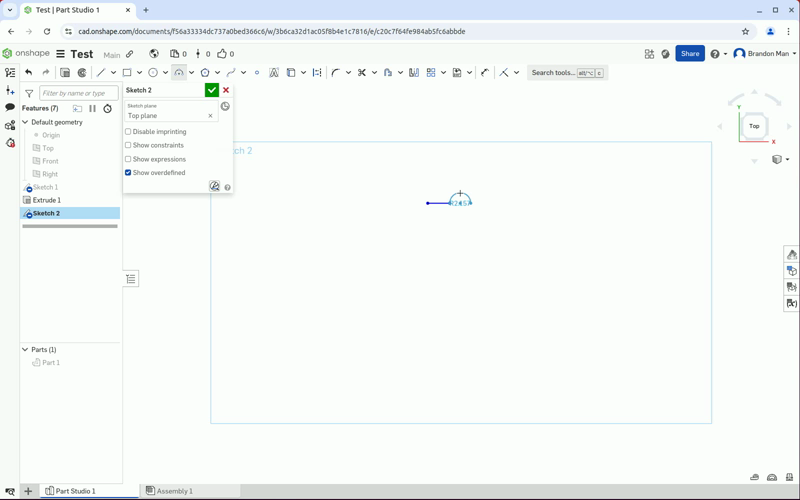
key_up(shift)
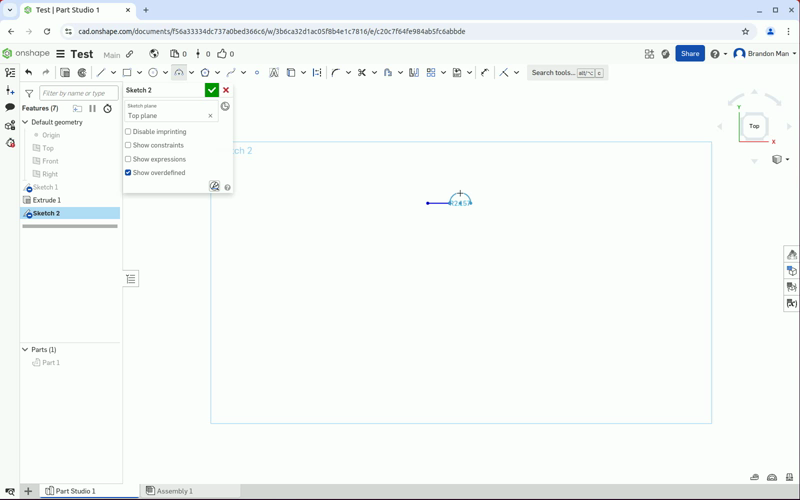
key(esc)
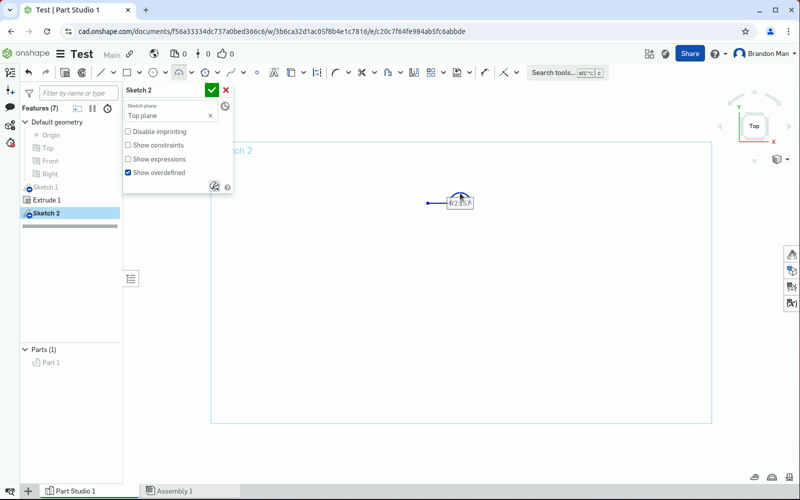
key(l)
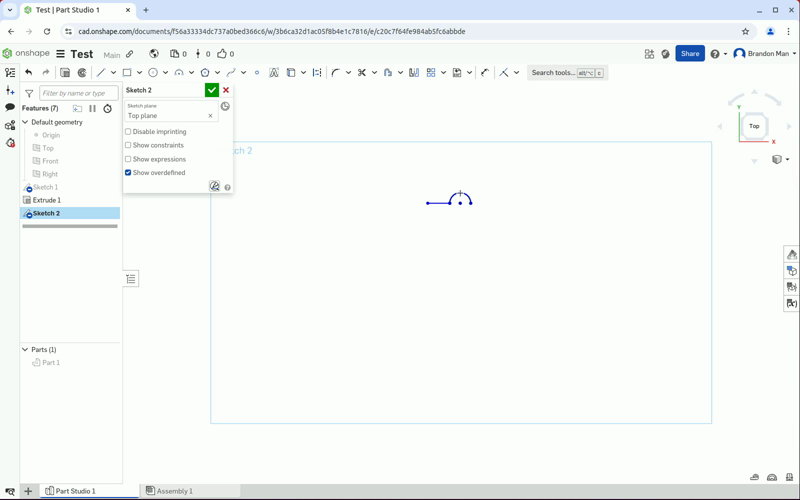
mouse_move(470, 203)
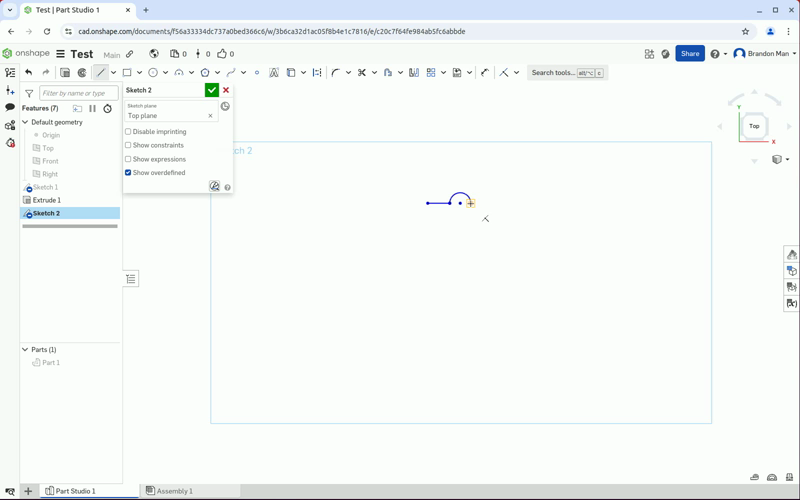
click(470, 203)
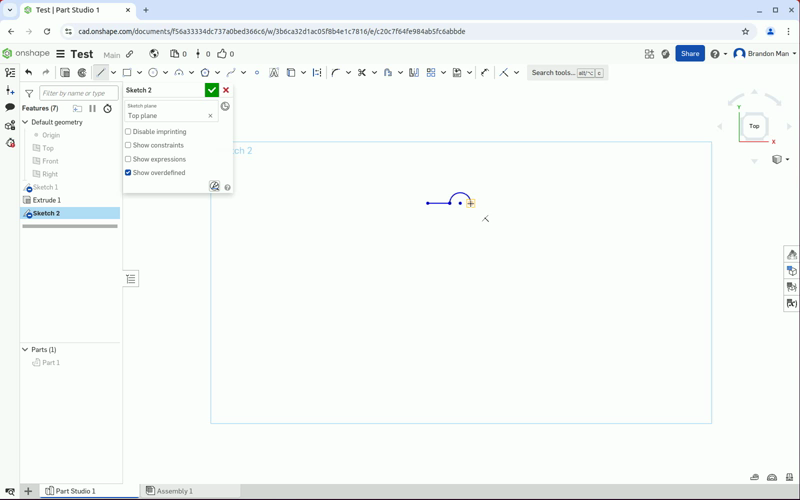
key_down(shift)
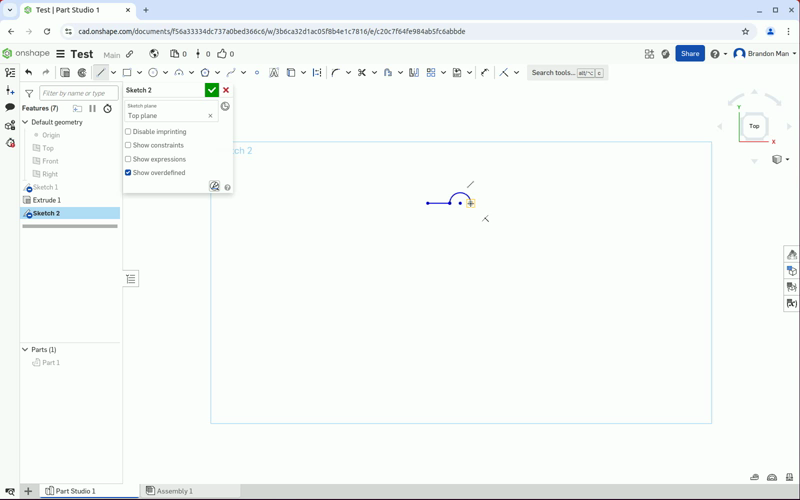
mouse_move(501, 203)
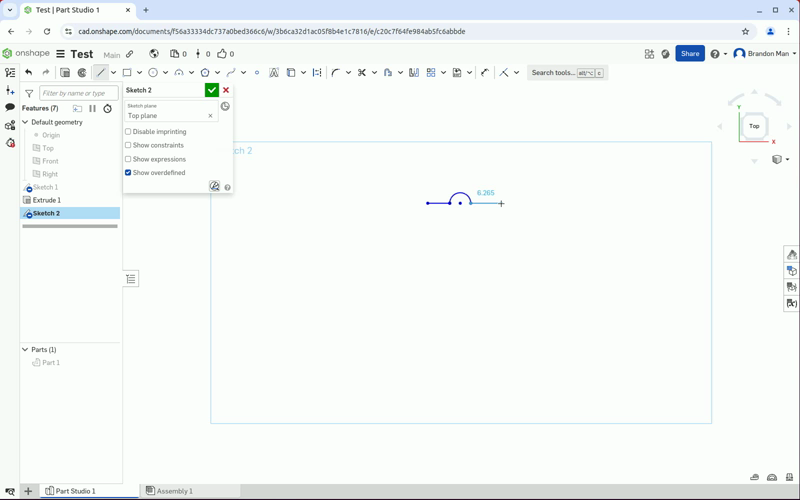
mouse_move(492, 203)
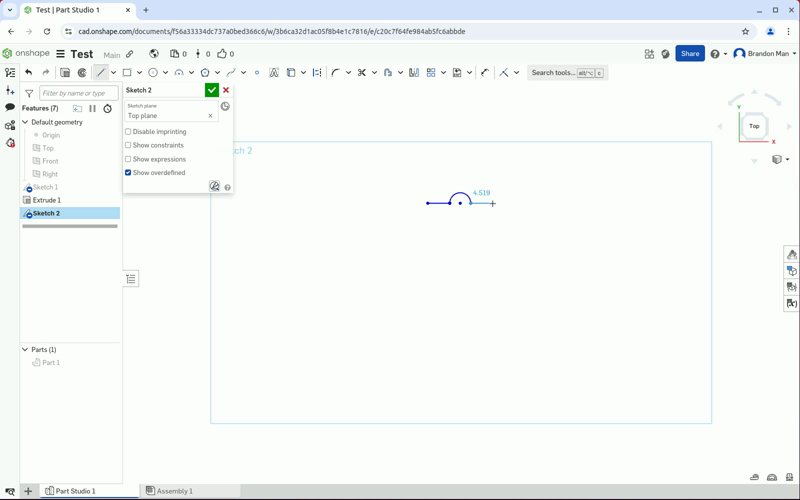
click(492, 203)
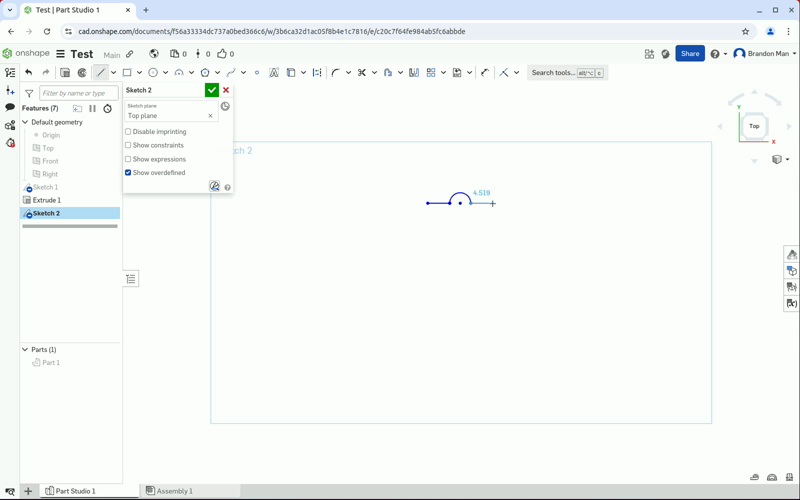
key_up(shift)
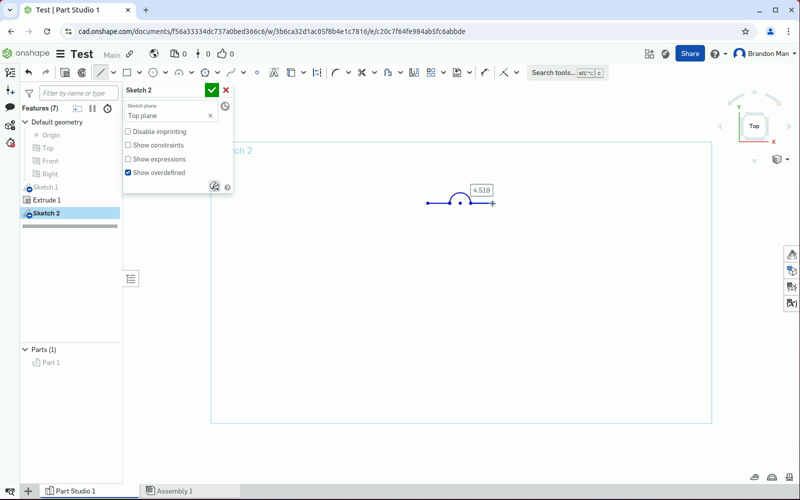
key(esc)
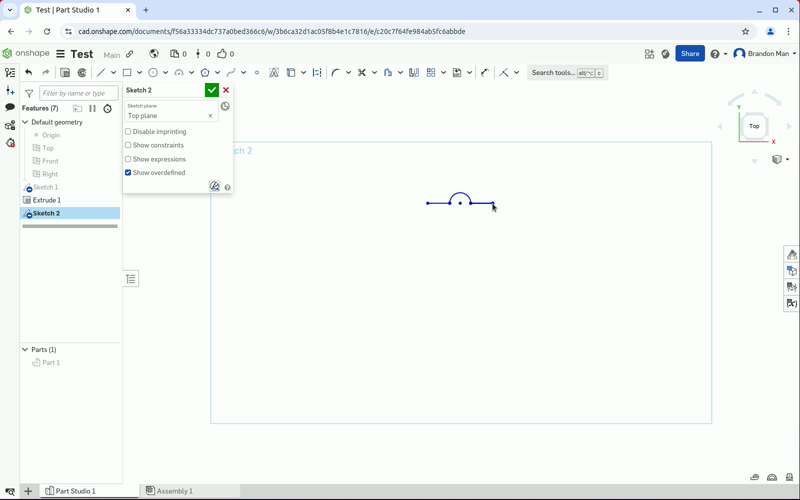
key(a)
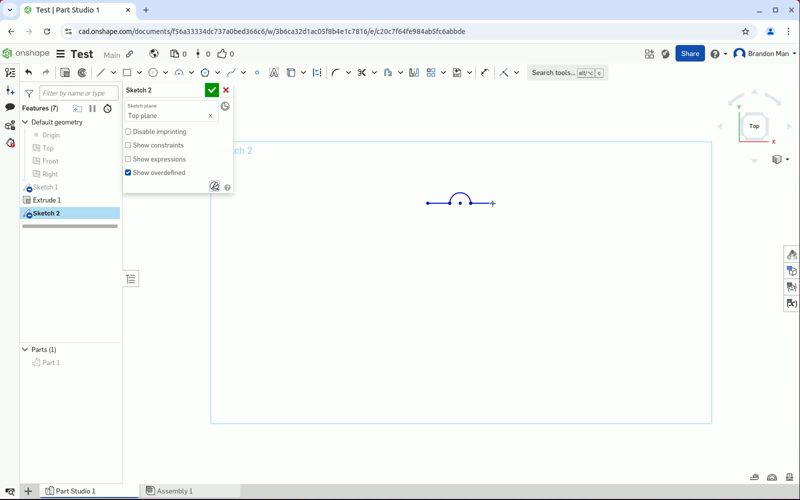
mouse_move(492, 203)
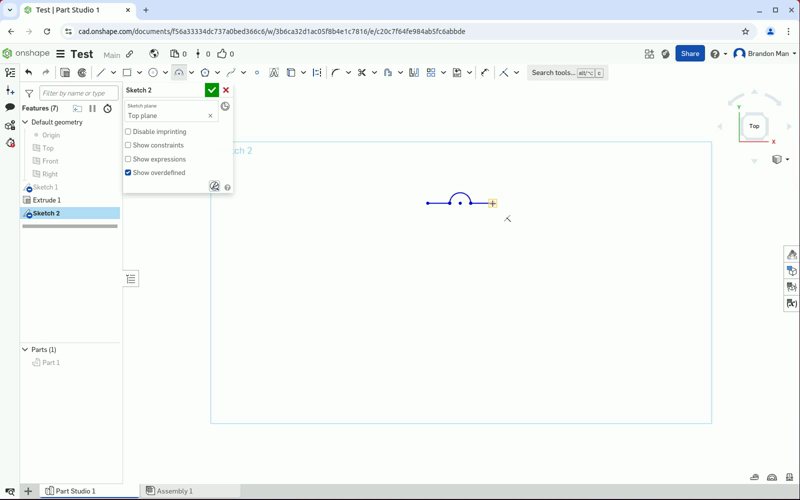
click(492, 203)
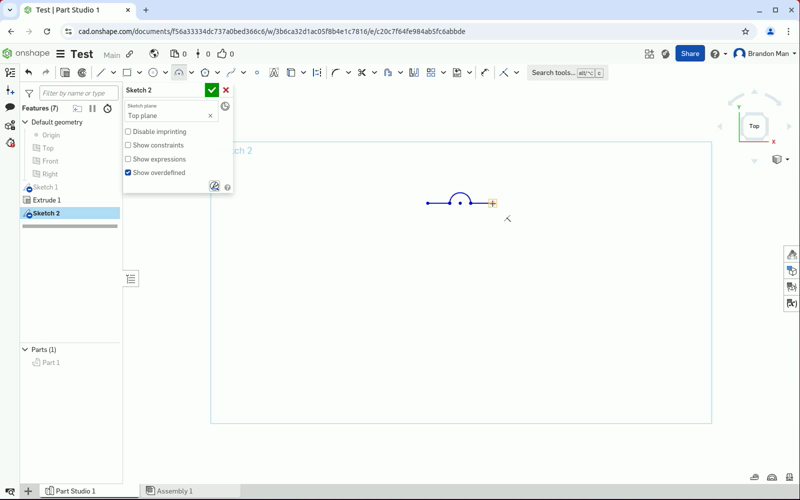
mouse_move(427, 203)
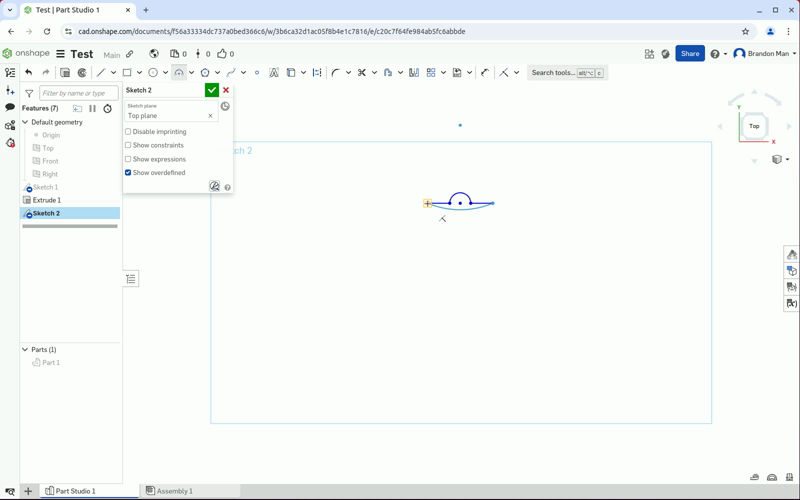
click(427, 203)
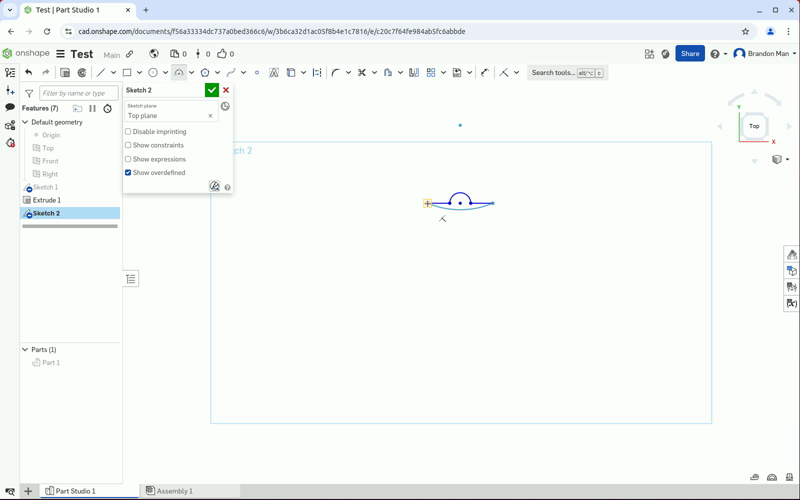
key_down(shift)
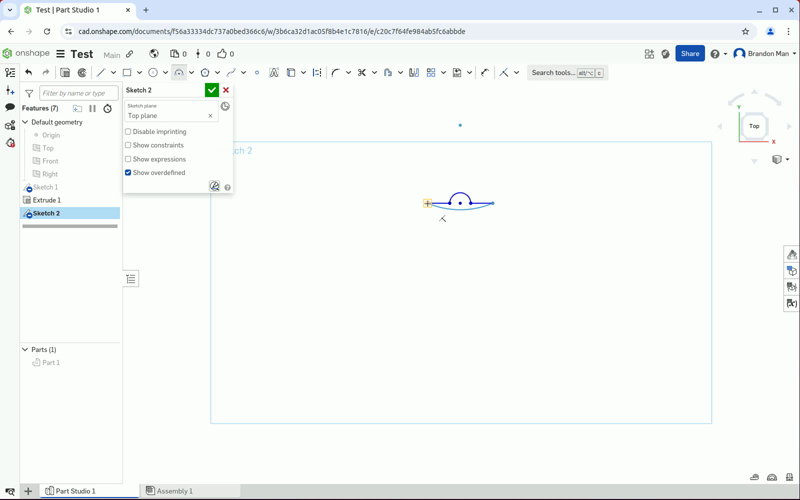
mouse_move(460, 170)
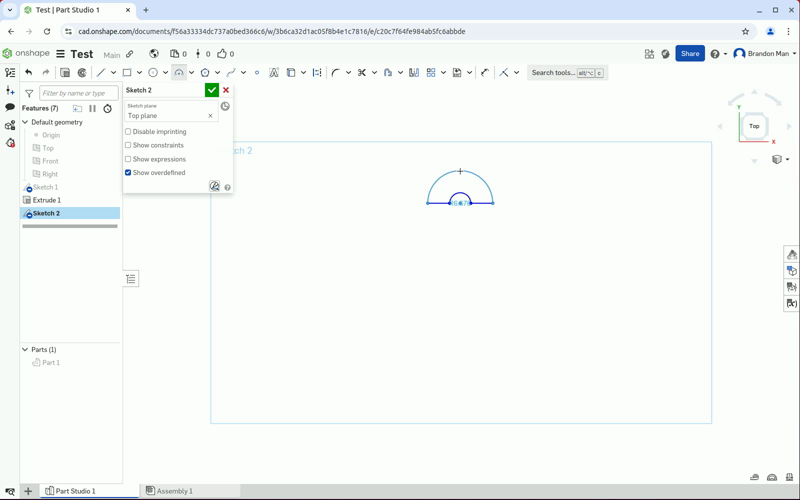
click(460, 170)
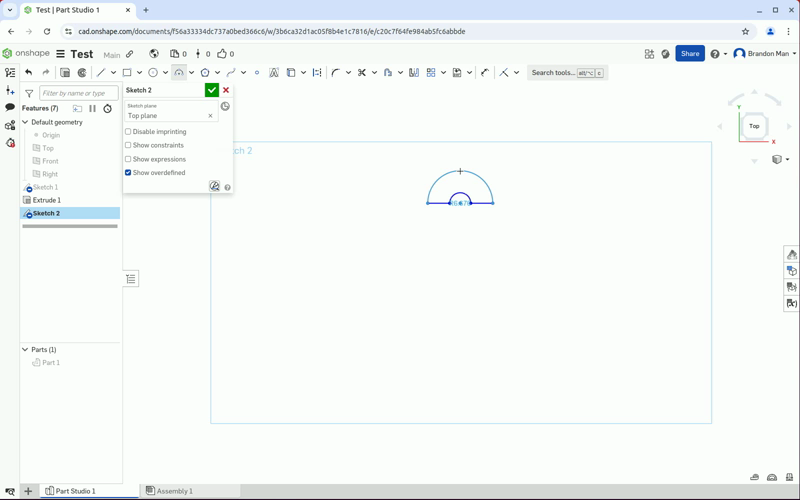
key_up(shift)
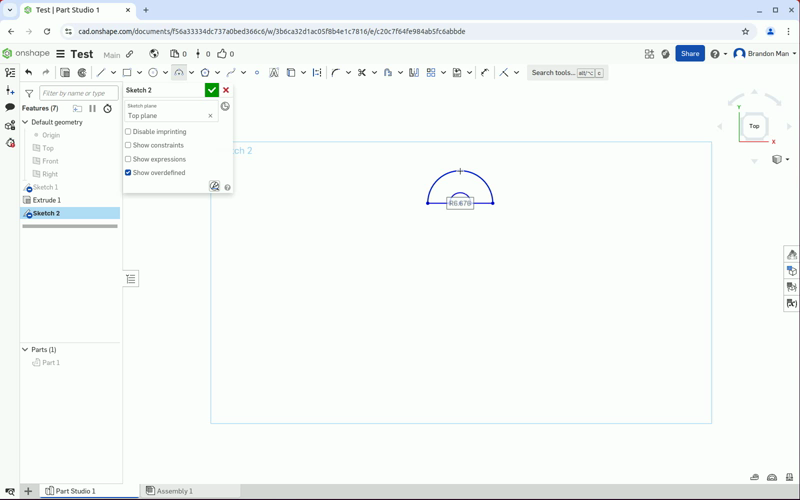
key(esc)
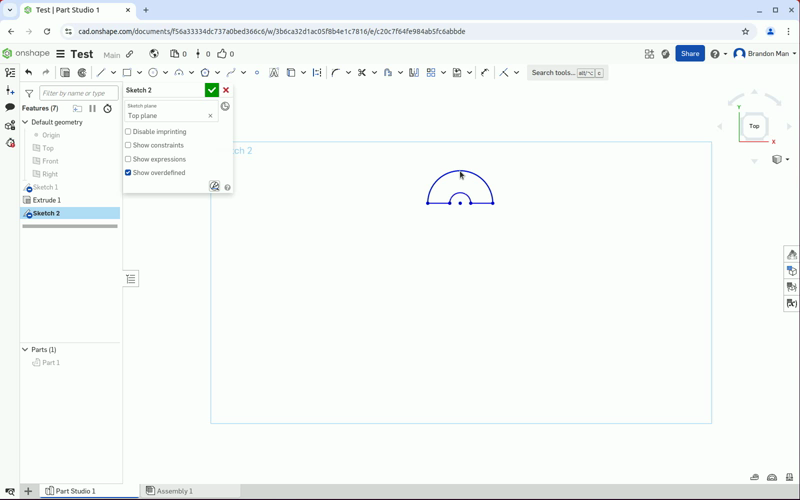
mouse_move(464, 200)
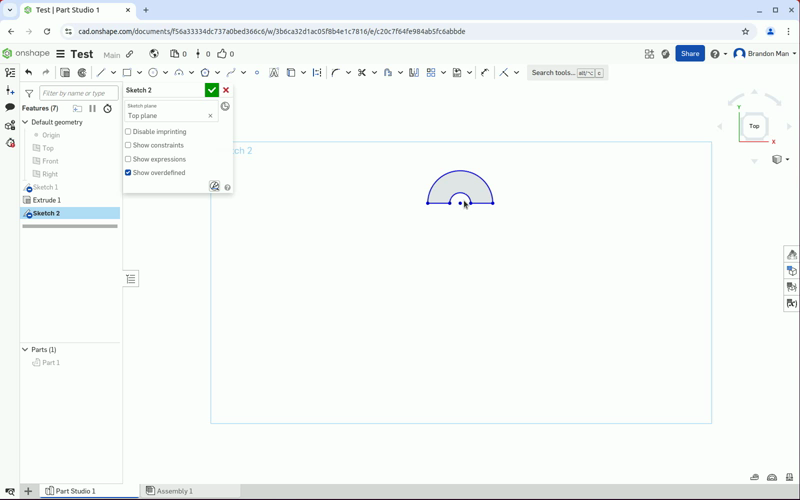
scroll(6)
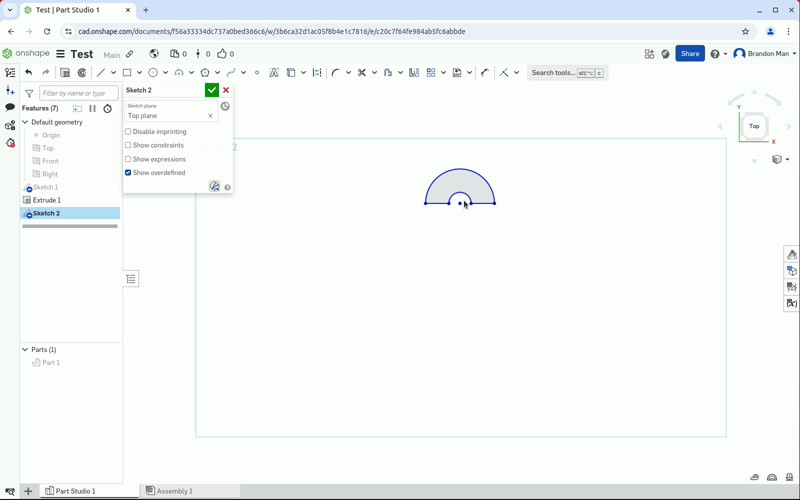
scroll(6)
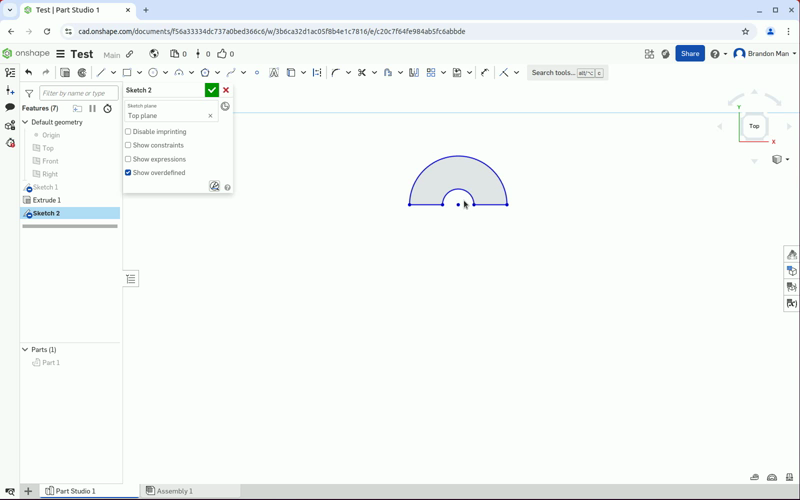
scroll(6)
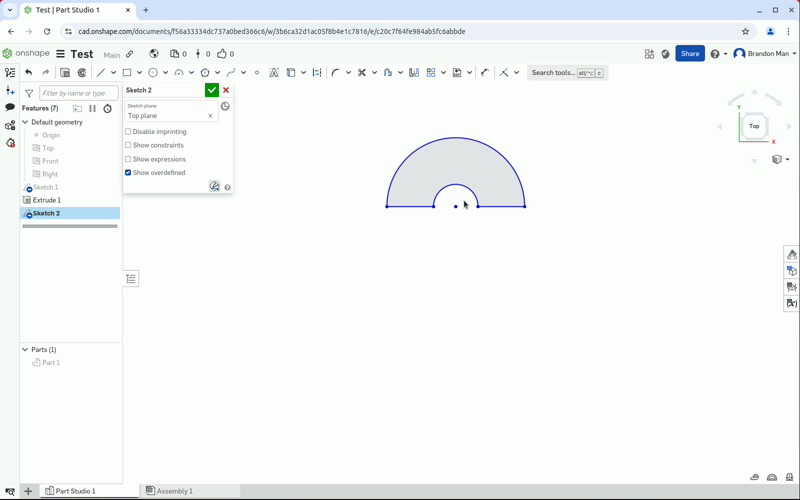
scroll(6)
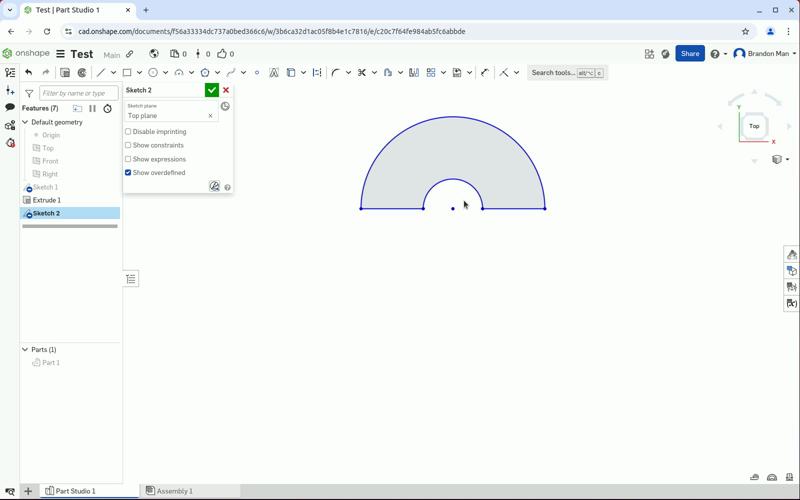
scroll(6)
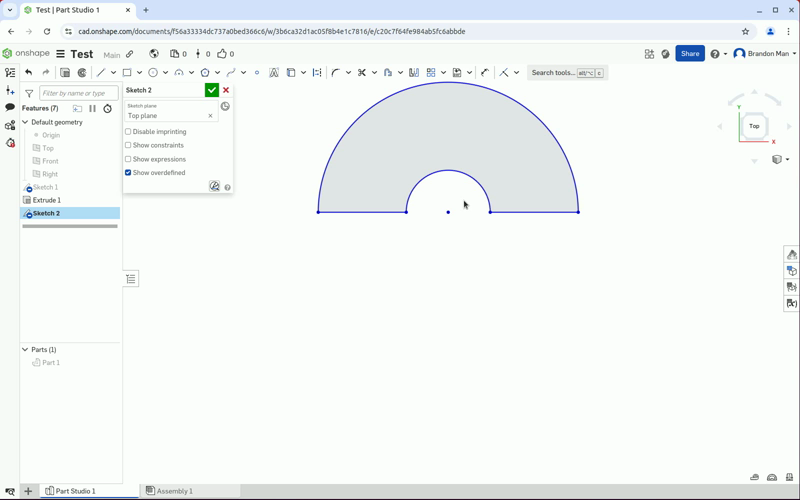
scroll(6)
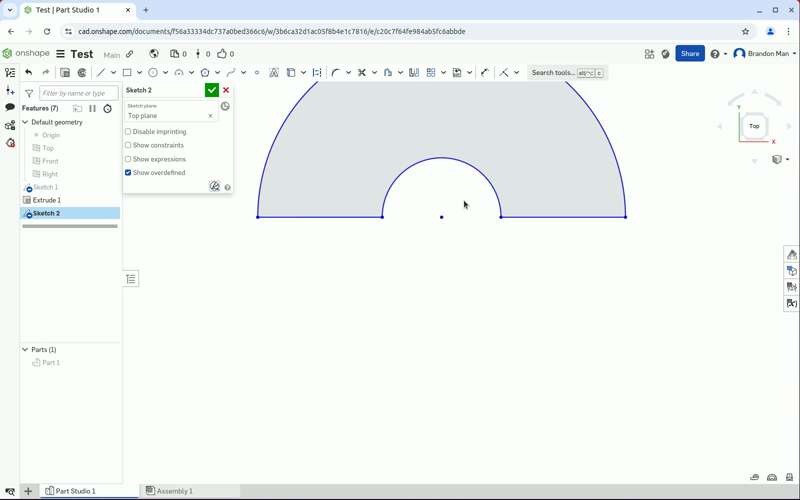
scroll(6)
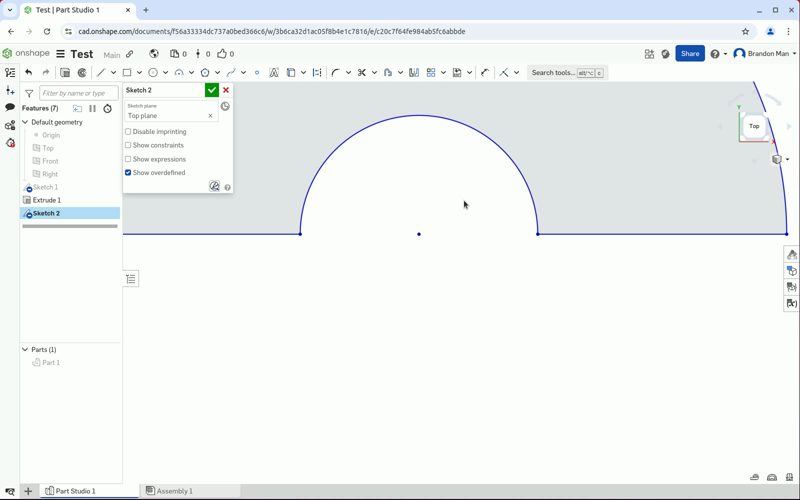
click(464, 200)
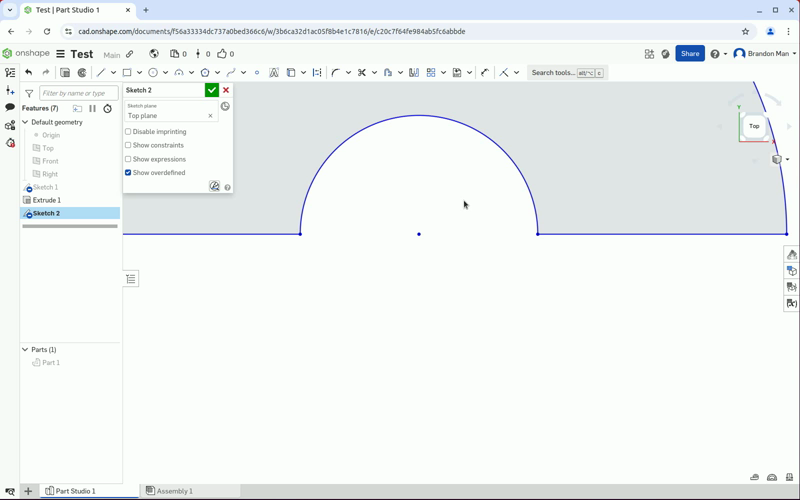
scroll(-6)
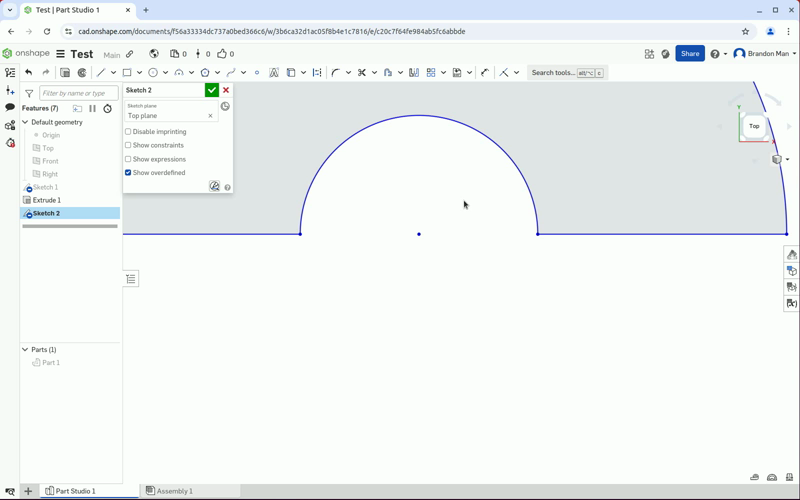
scroll(-6)
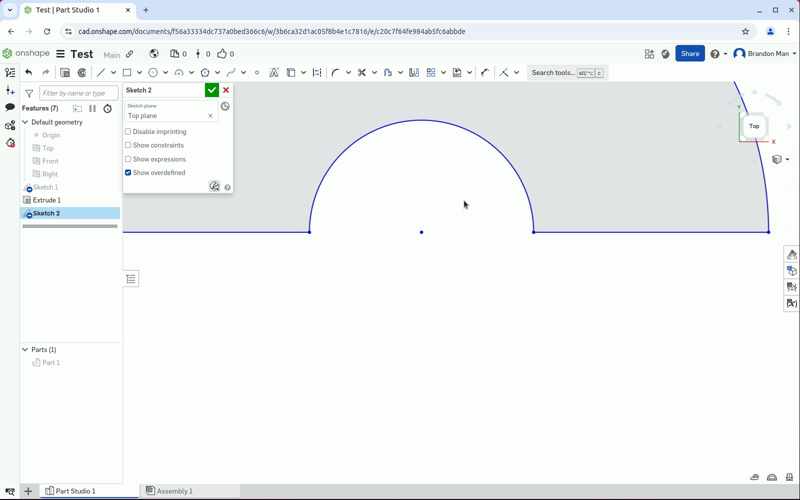
scroll(-6)
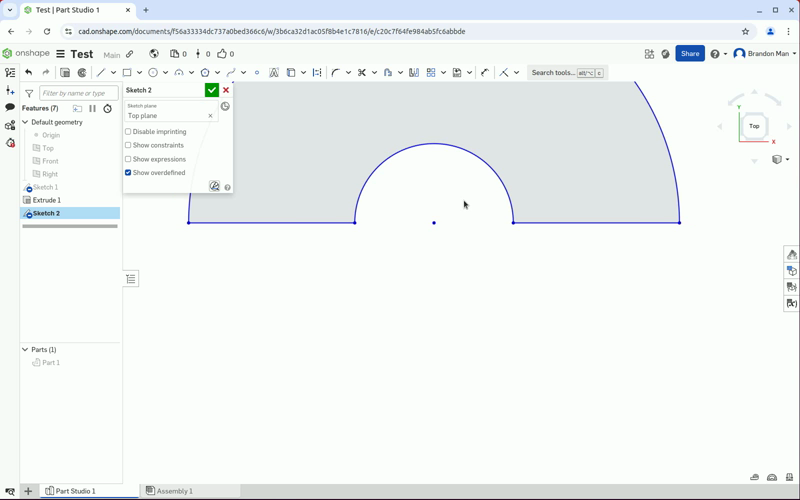
scroll(-6)
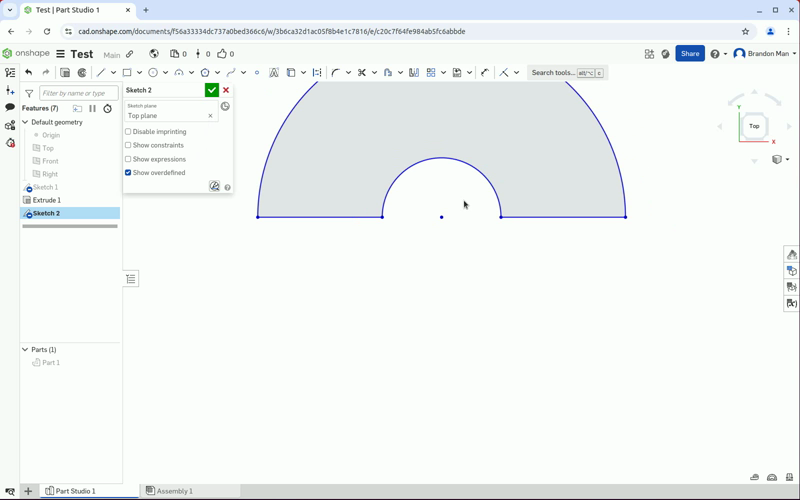
scroll(-6)
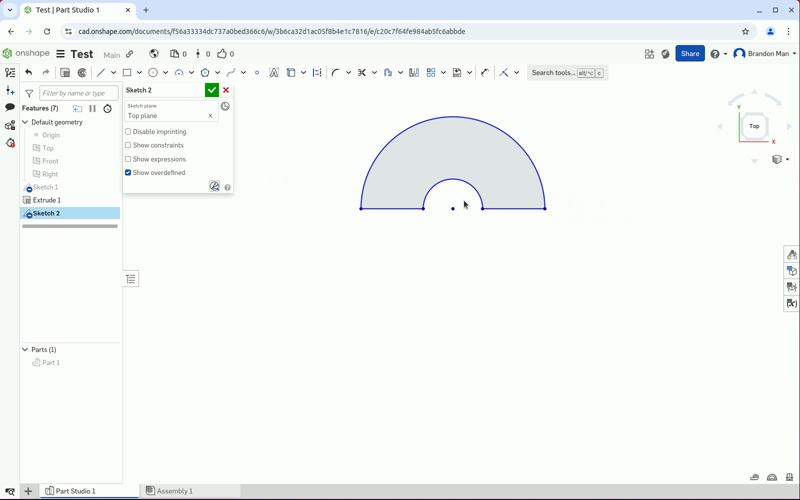
scroll(-6)
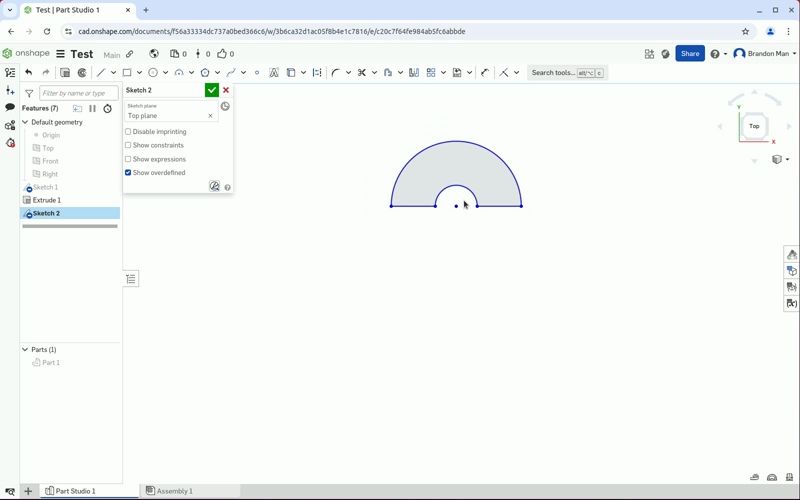
scroll(-6)
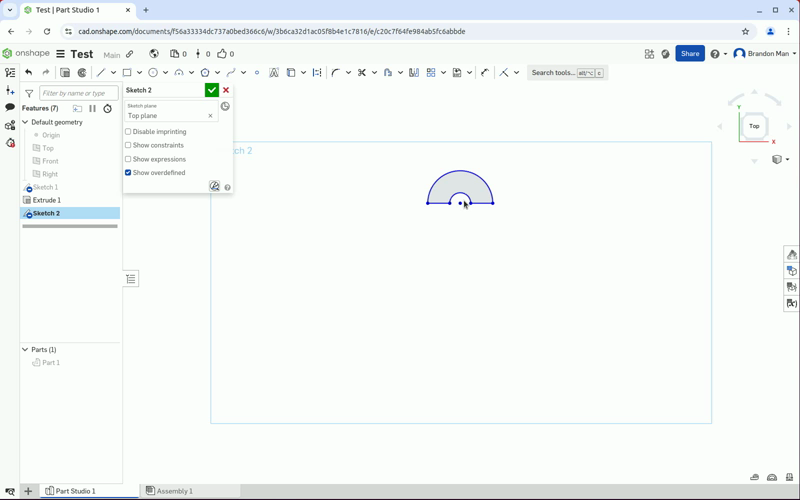
mouse_move(73, 352)
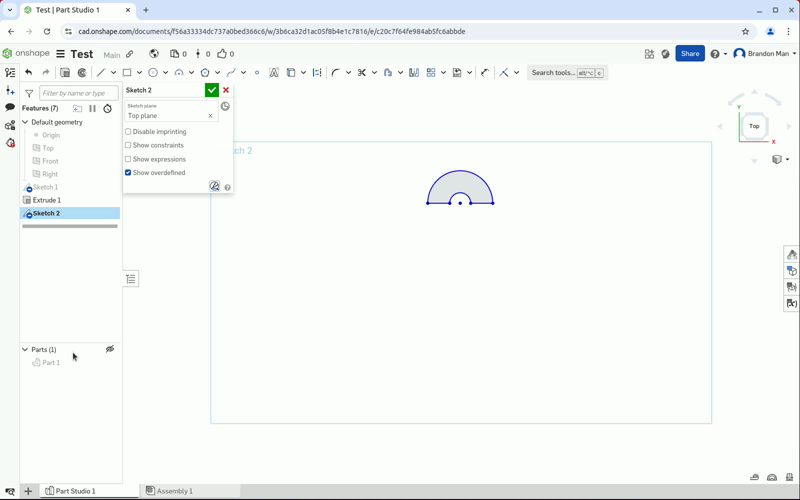
key(shift+y)
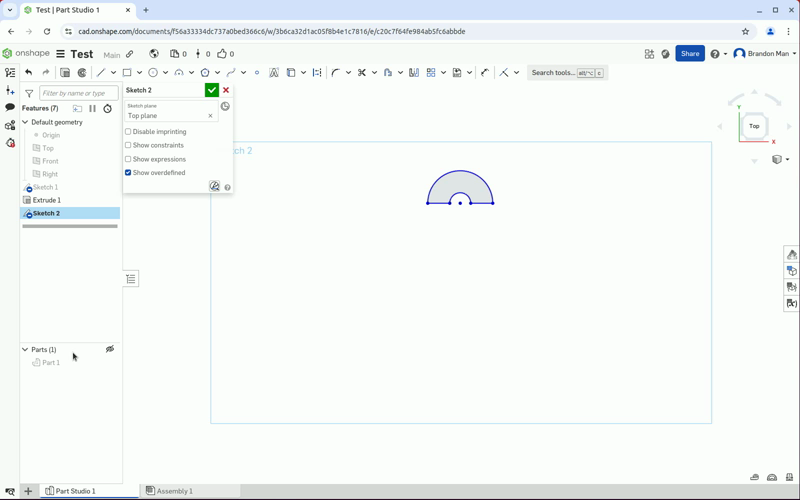
key(shift+e)
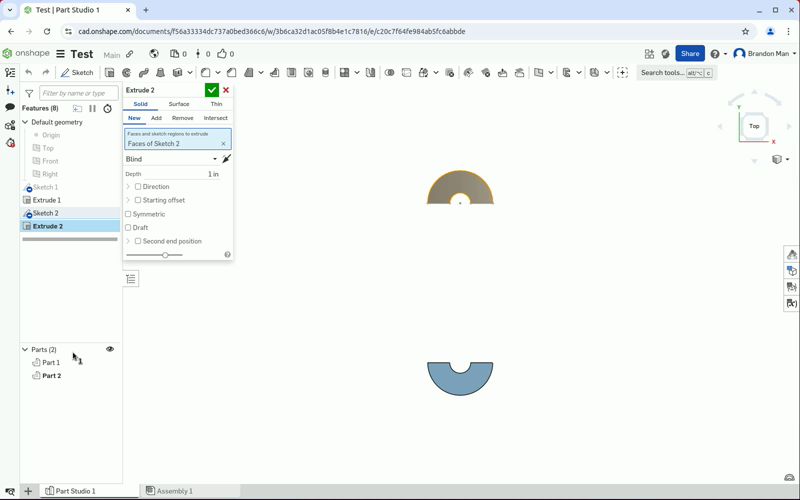
mouse_move(143, 106)
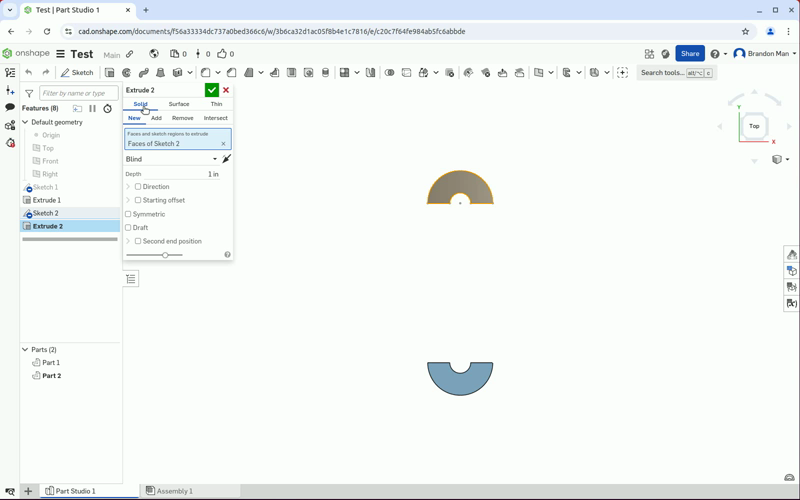
click(143, 106)
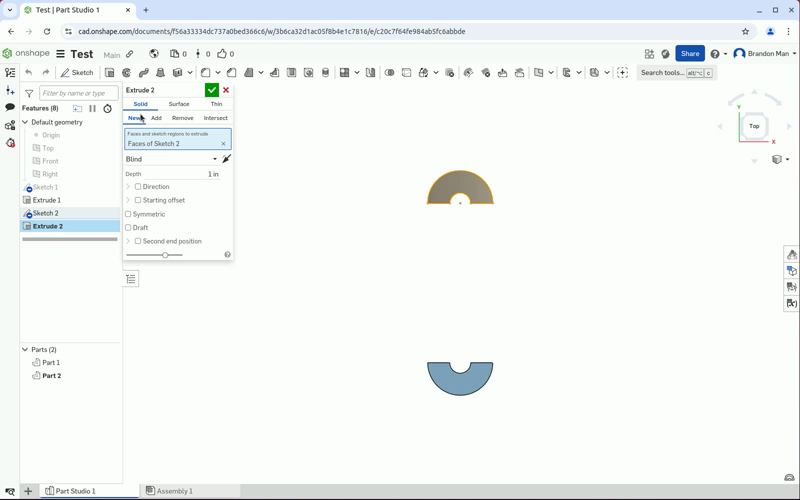
mouse_move(137, 120)
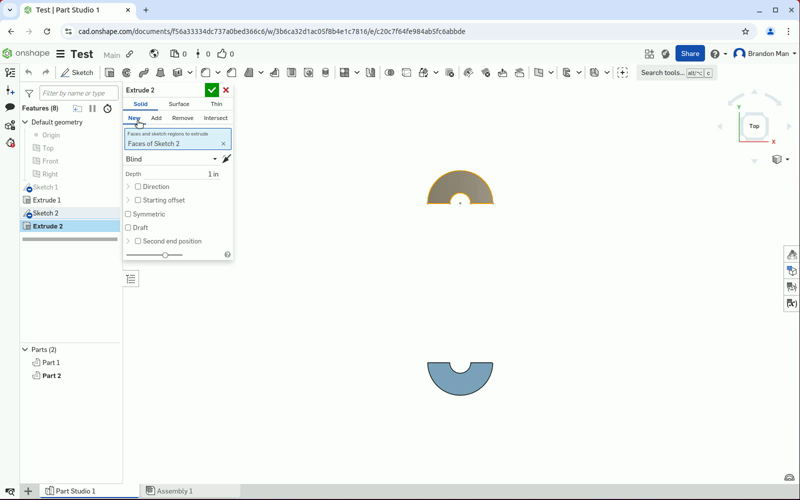
click(137, 120)
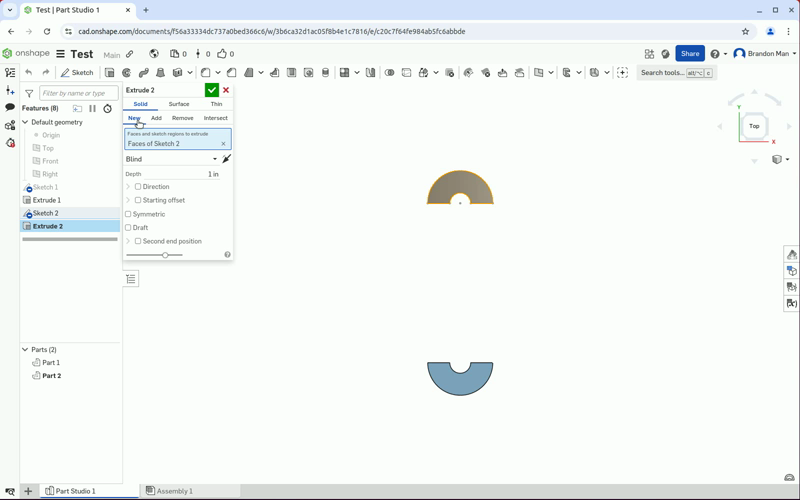
key(tab, 4)
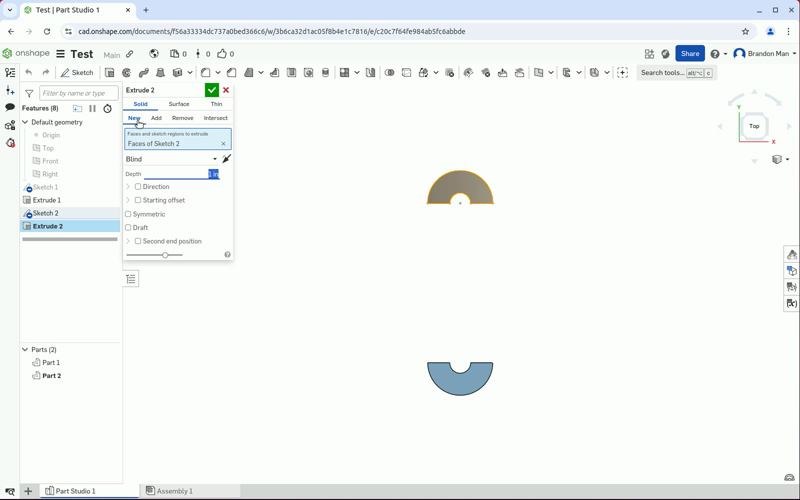
text(7.462)
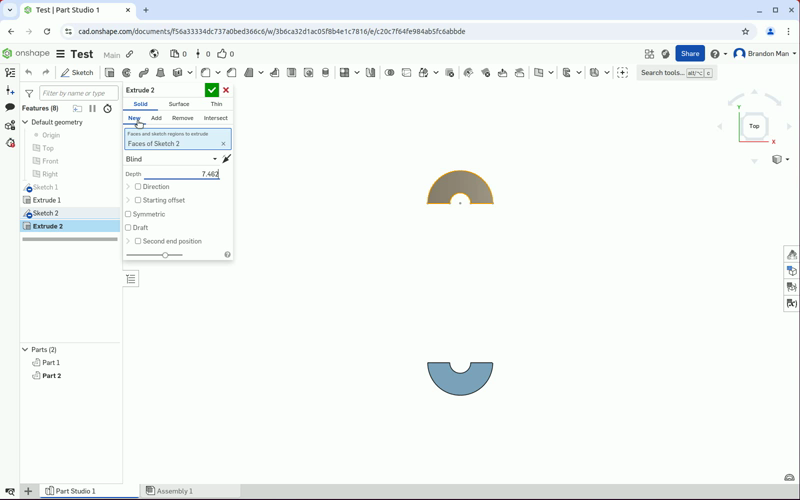
key(enter)
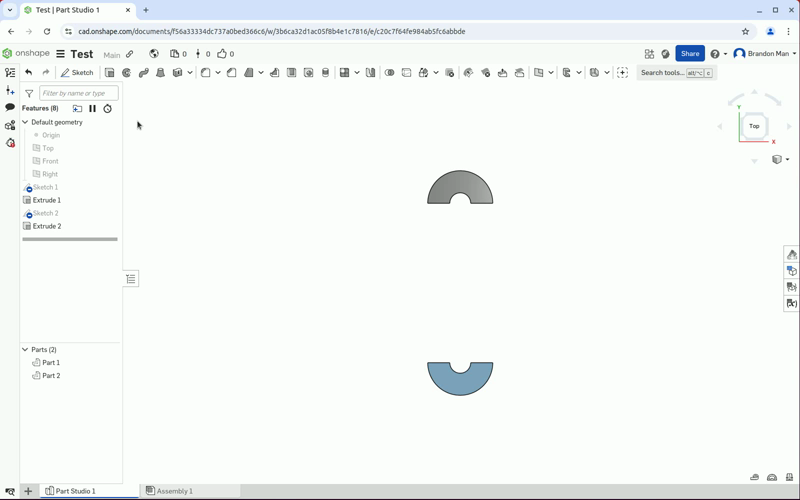
key(shift+h)
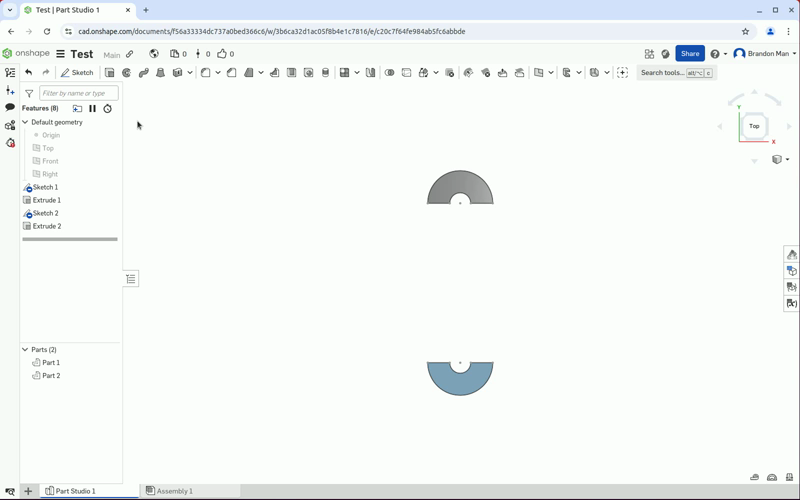
key(shift+h)
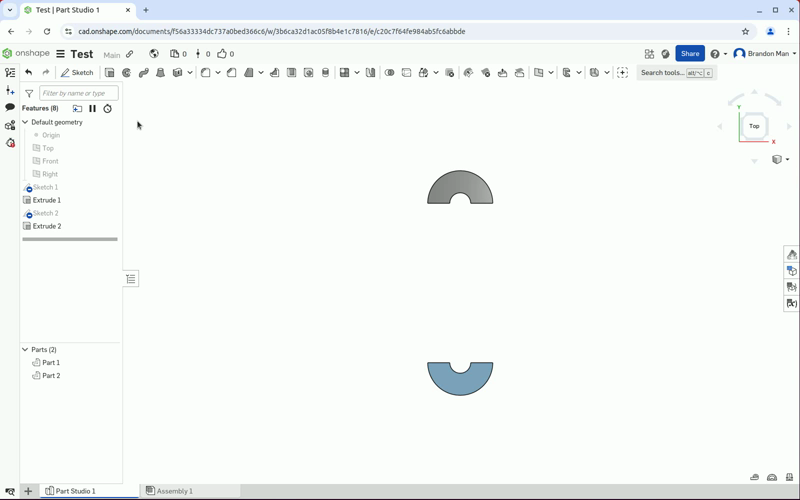
mouse_move(73, 189)
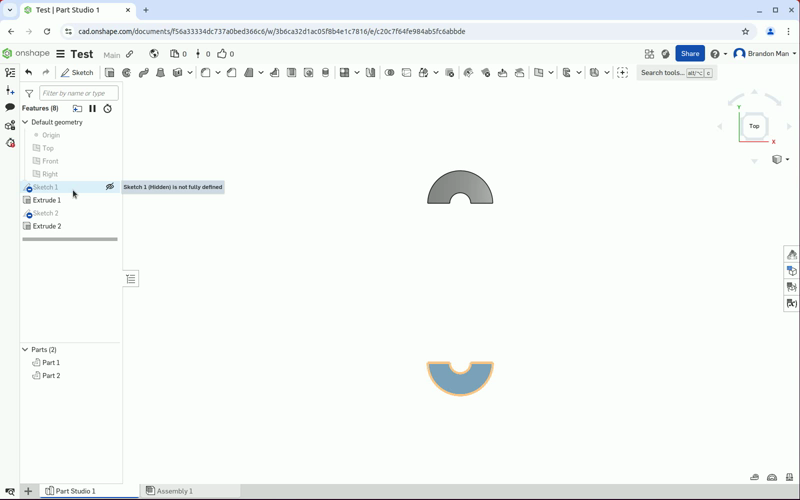
click(73, 189)
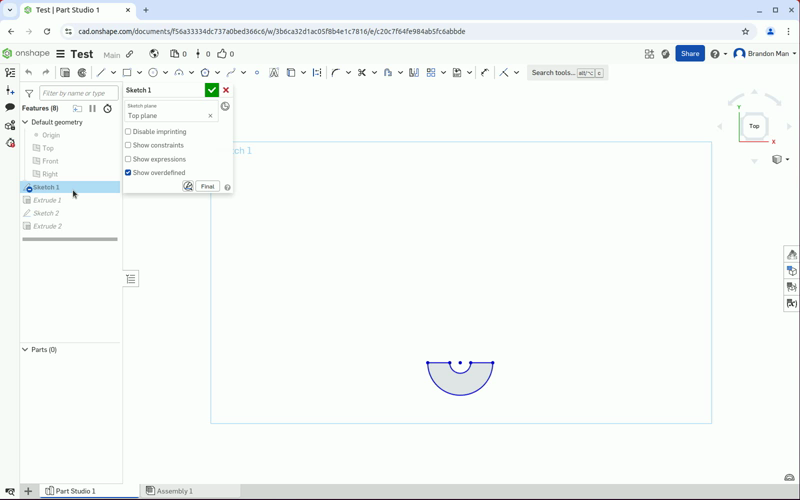
mouse_move(229, 92)
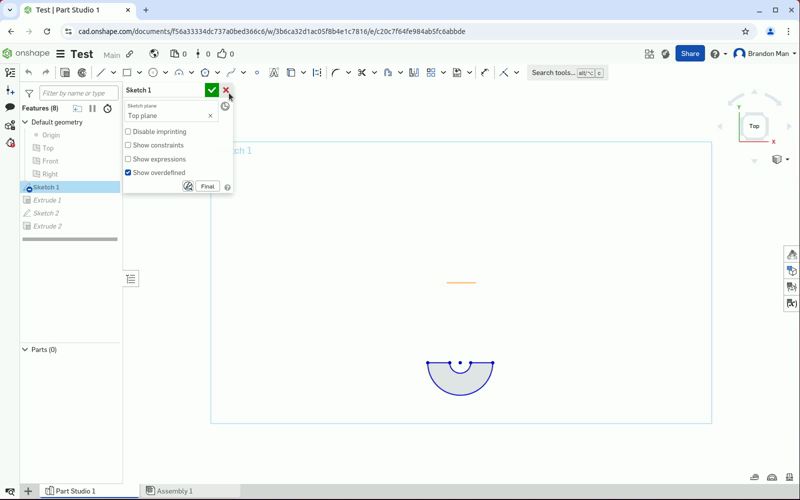
click(229, 92)
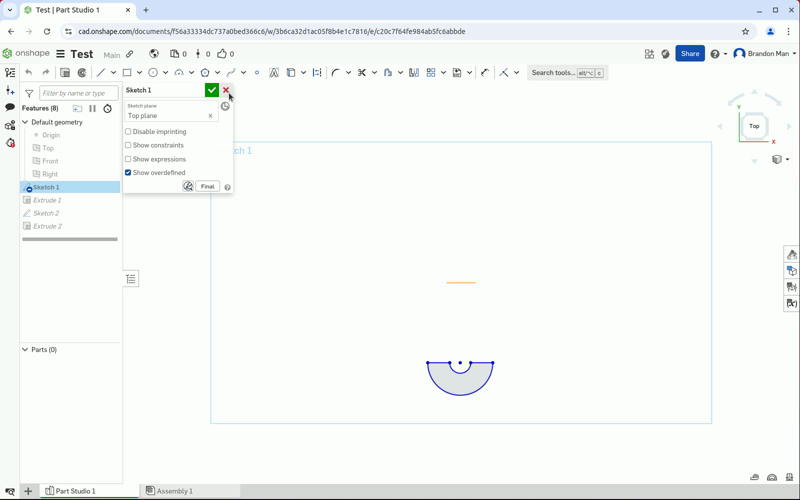
key(shift+s)
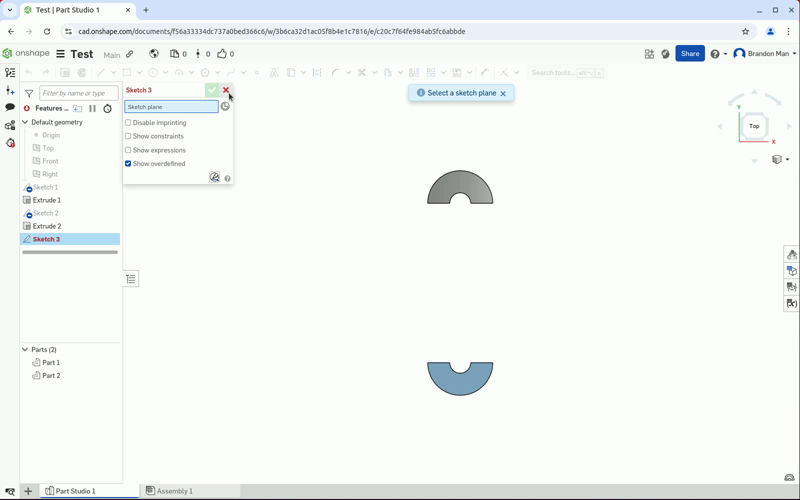
mouse_move(73, 150)
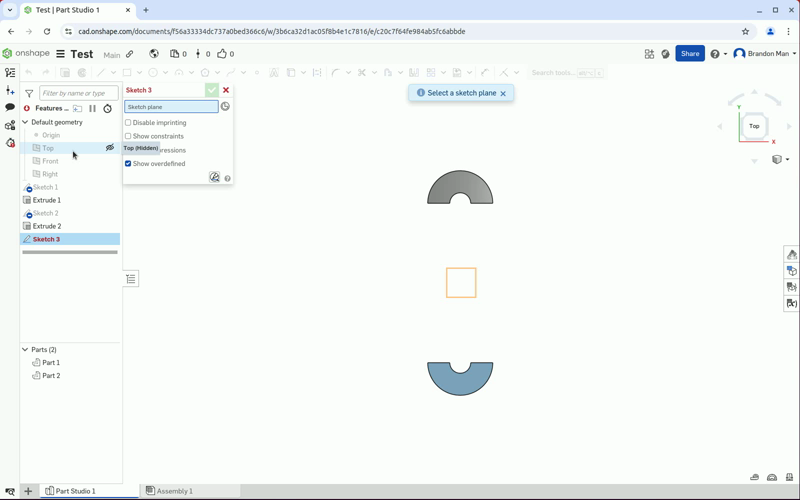
click(73, 150)
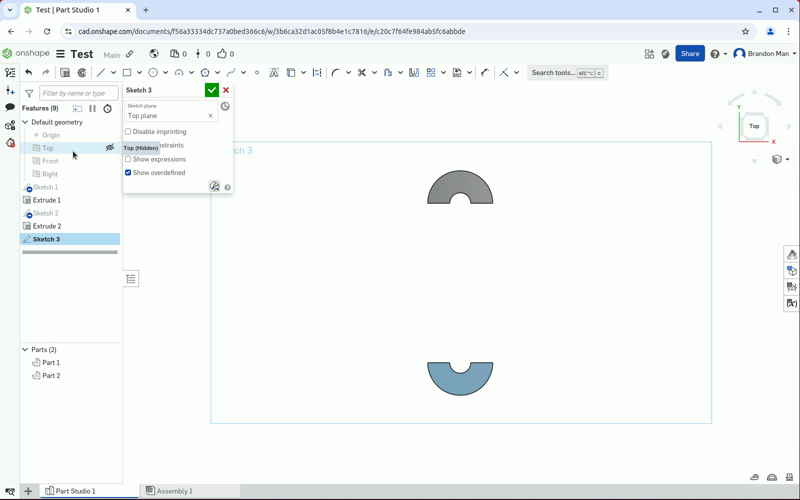
mouse_move(73, 352)
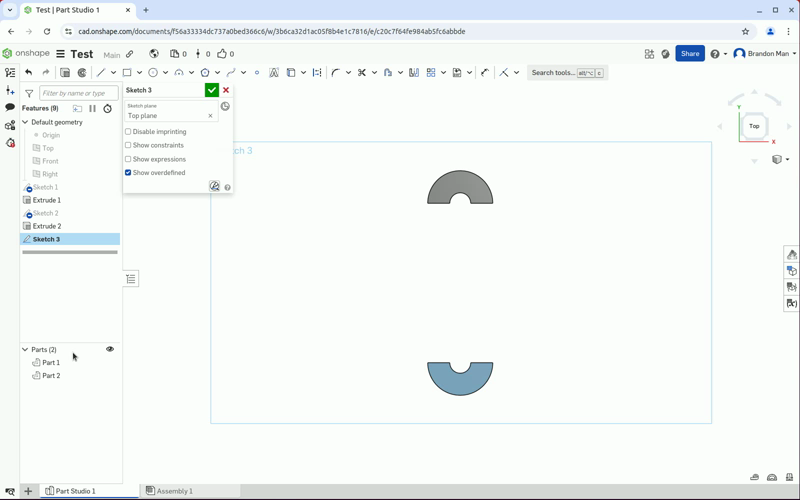
key(y)
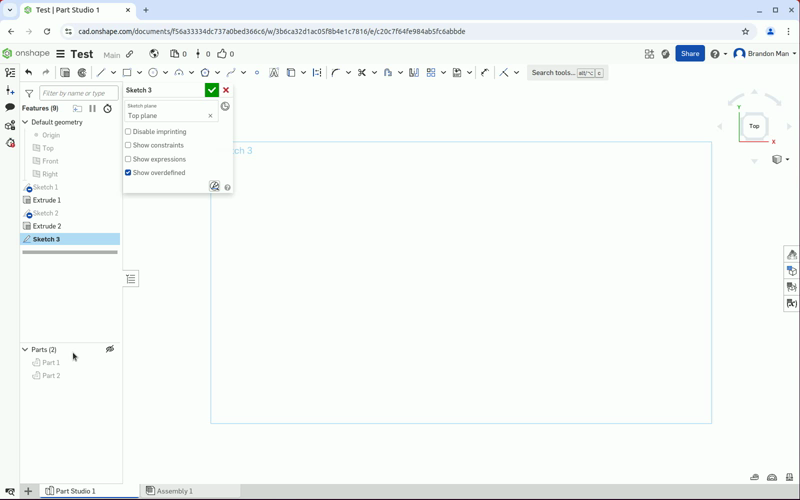
key(l)
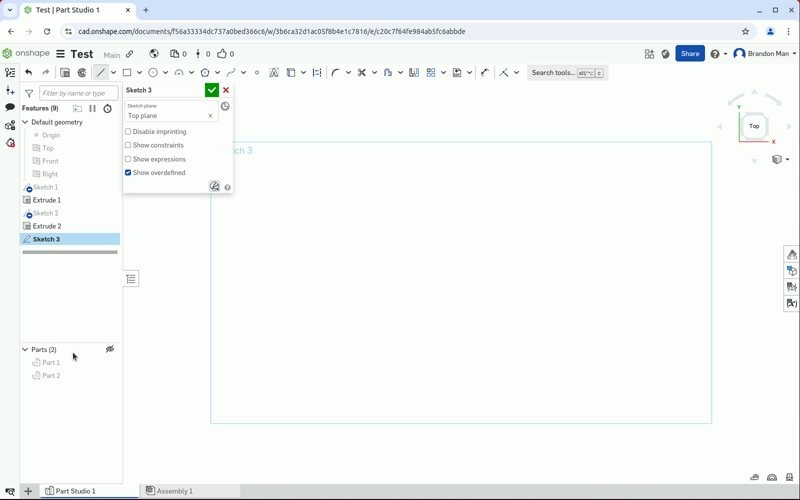
key_down(shift)
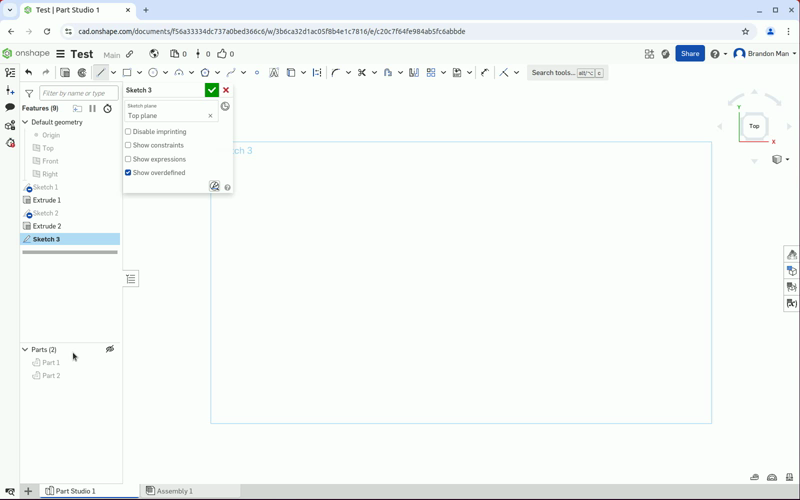
mouse_move(427, 362)
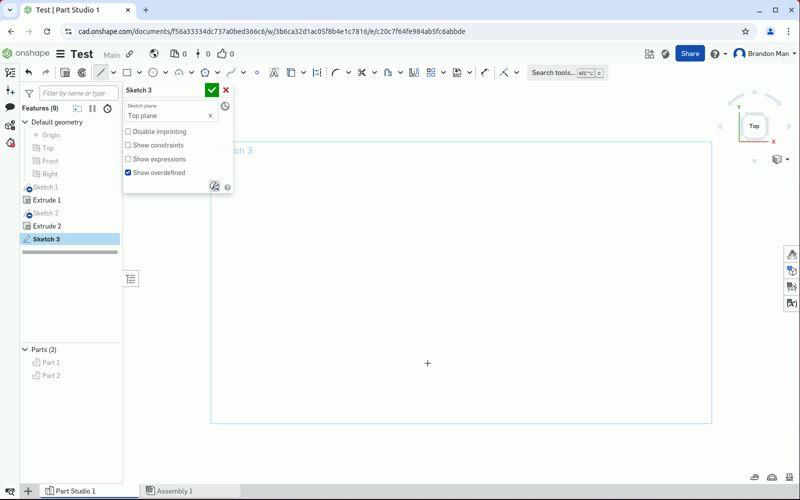
click(427, 362)
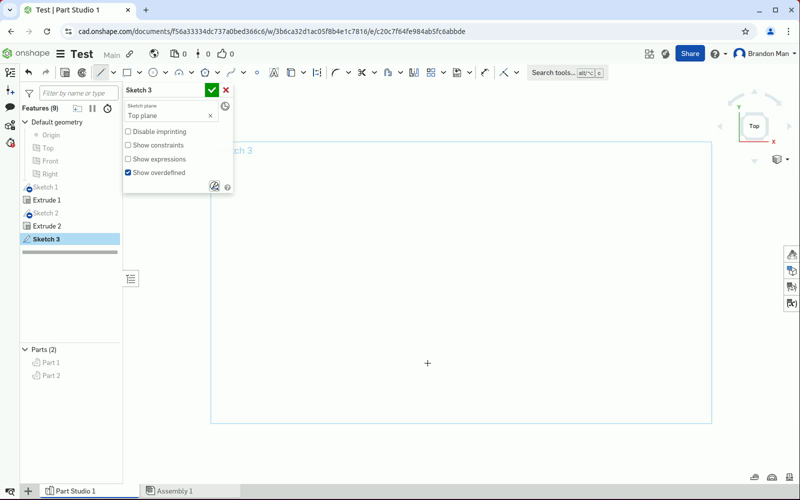
key_up(shift)
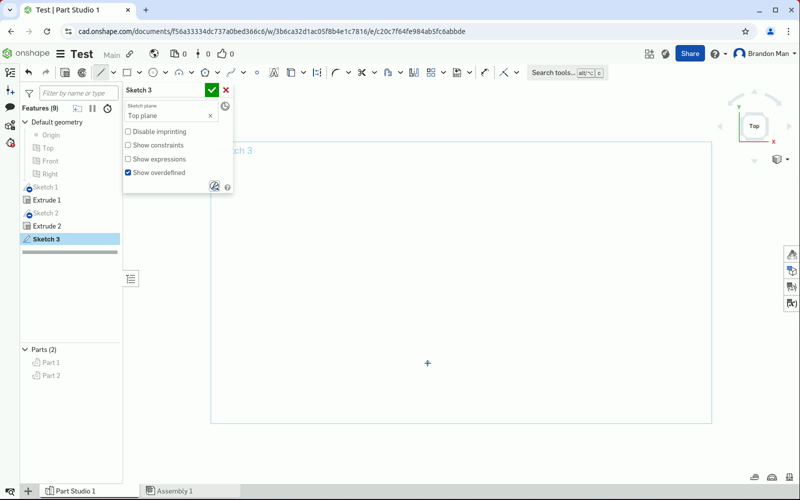
key_down(shift)
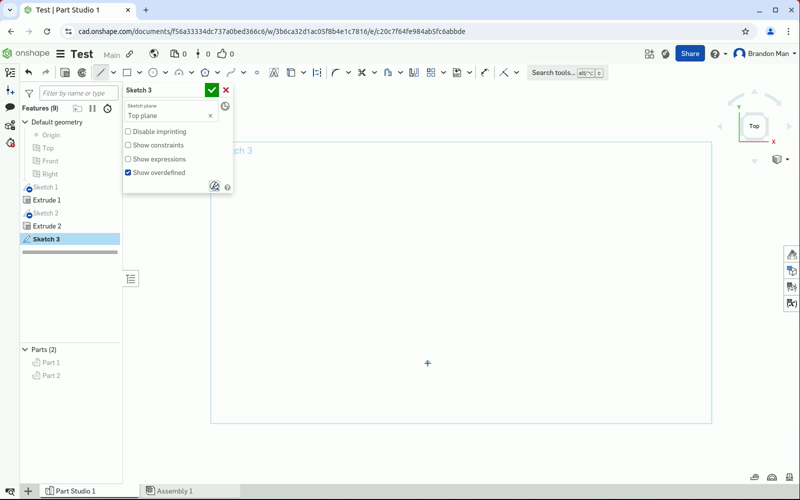
mouse_move(457, 362)
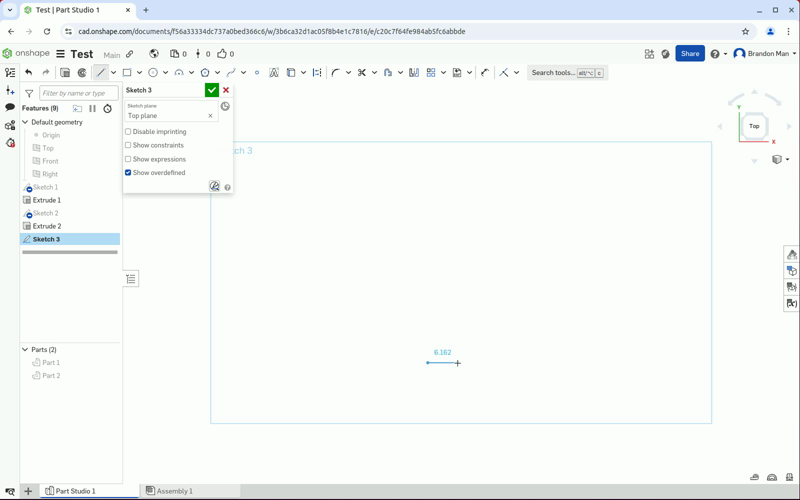
mouse_move(449, 362)
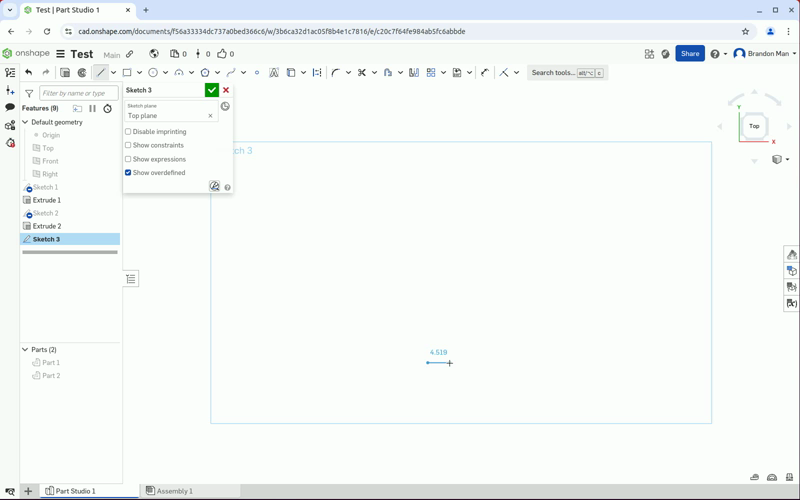
click(449, 362)
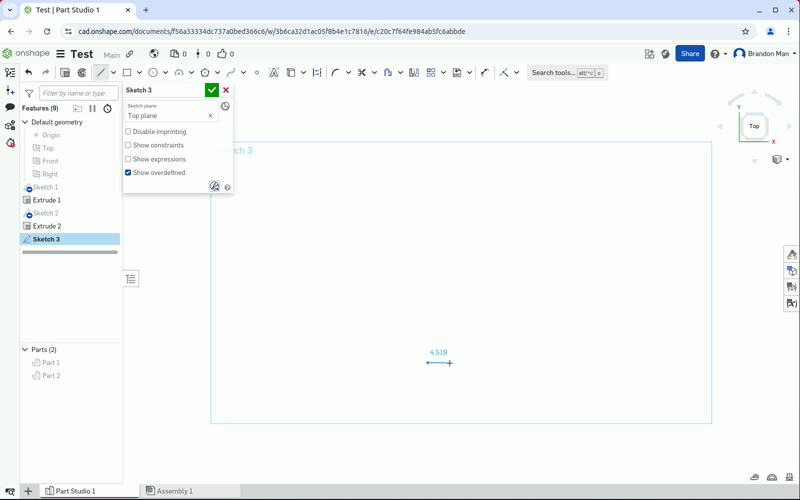
key_up(shift)
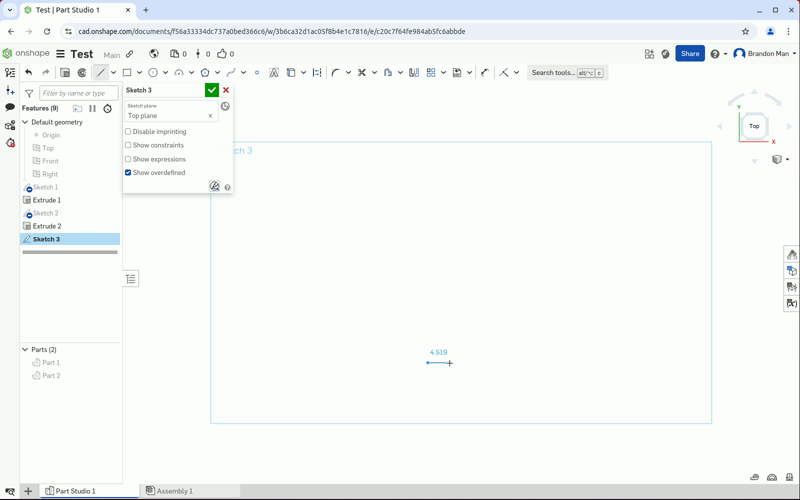
key(esc)
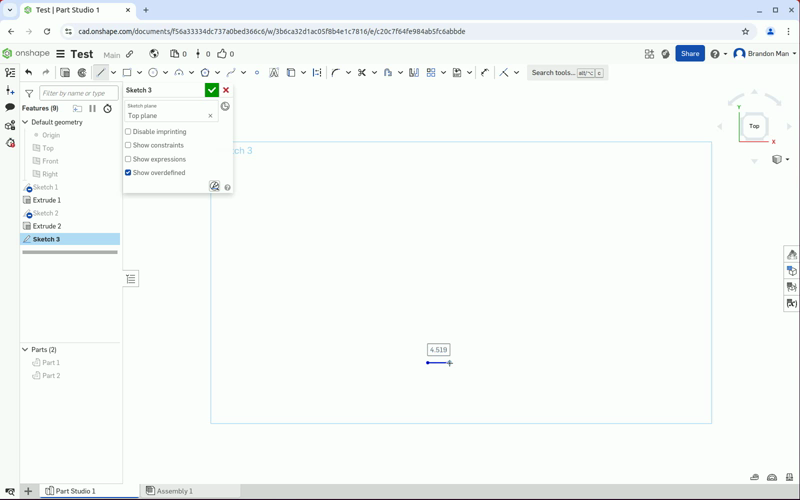
key(a)
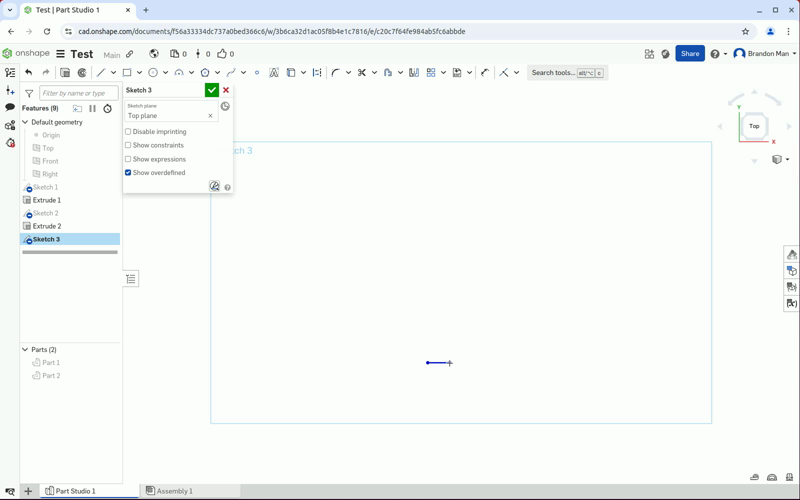
mouse_move(449, 362)
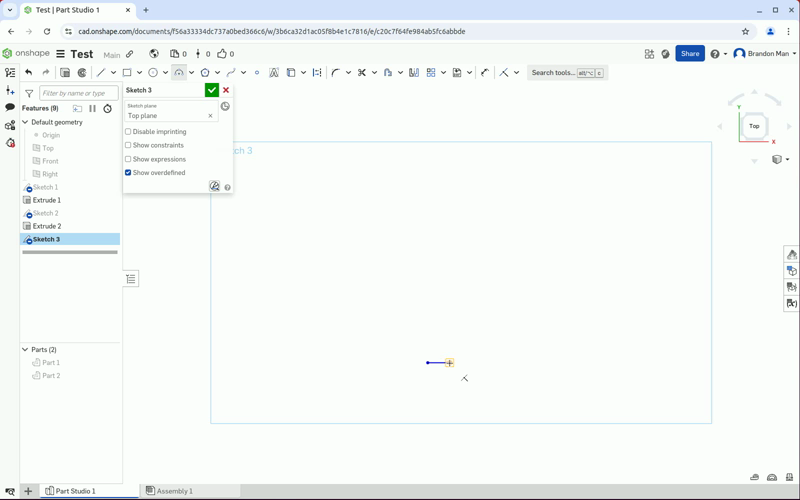
click(449, 362)
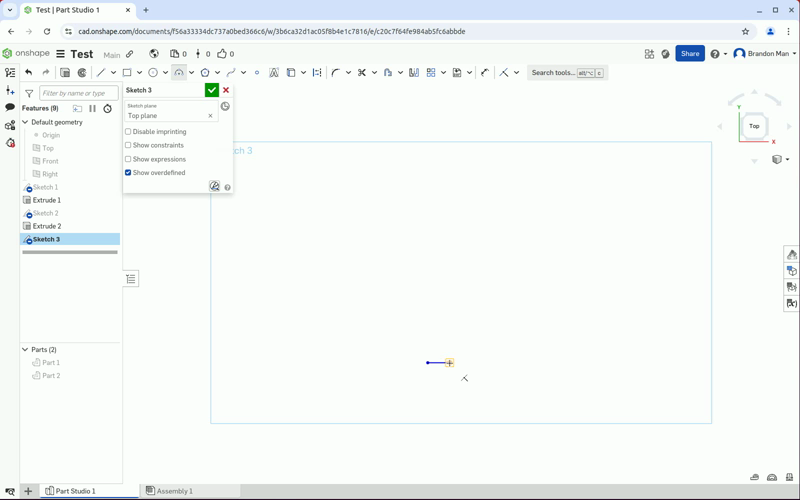
key_down(shift)
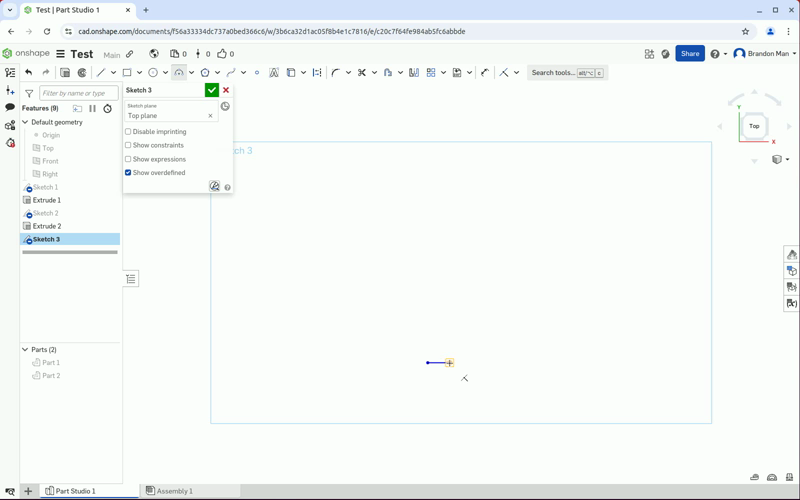
mouse_move(470, 362)
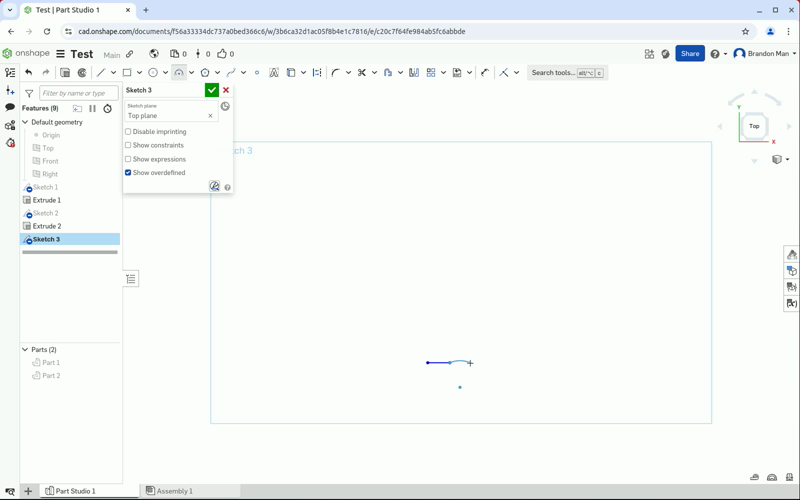
click(470, 362)
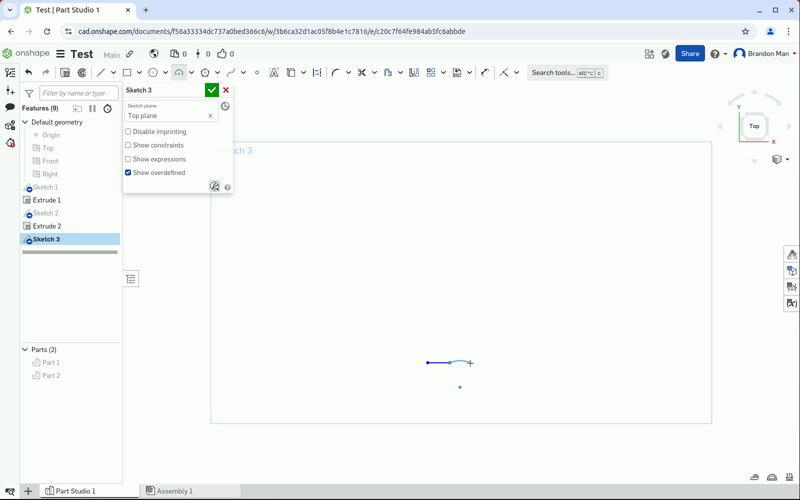
mouse_move(459, 352)
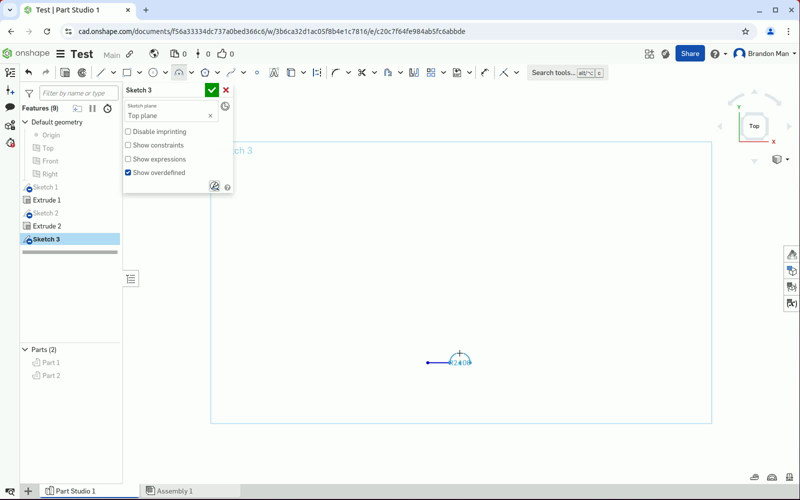
click(459, 352)
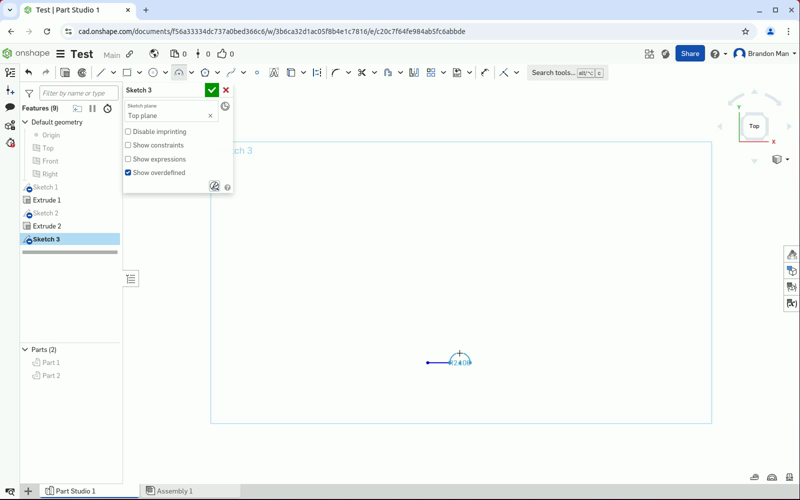
key_up(shift)
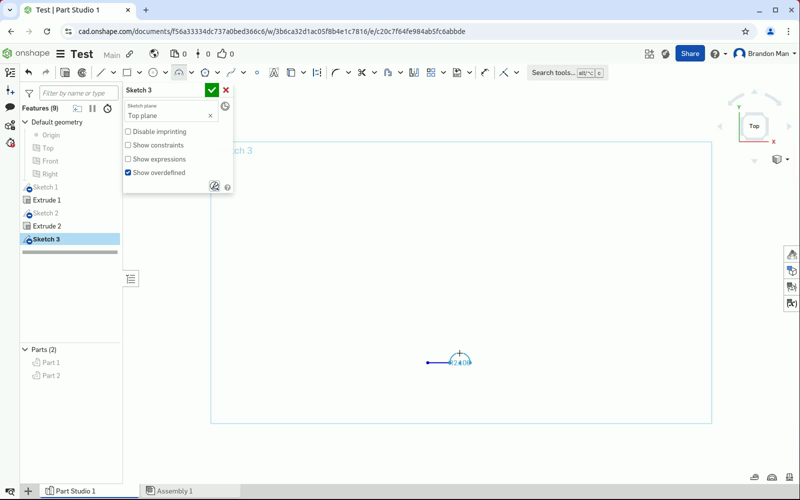
key(esc)
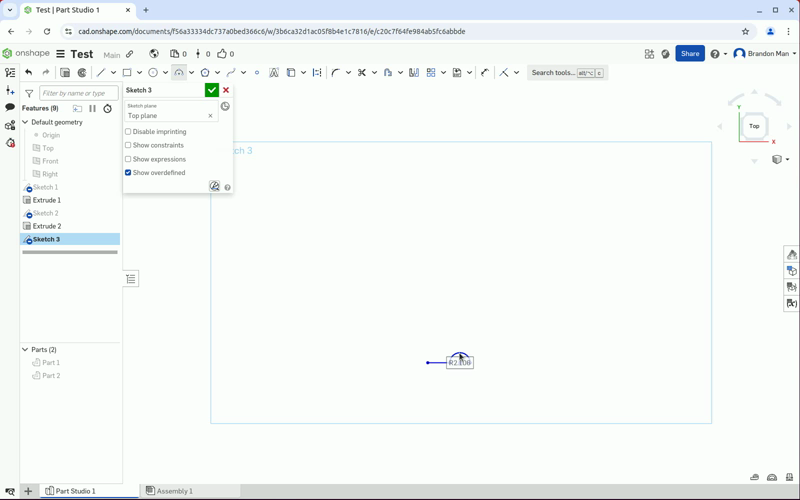
key(l)
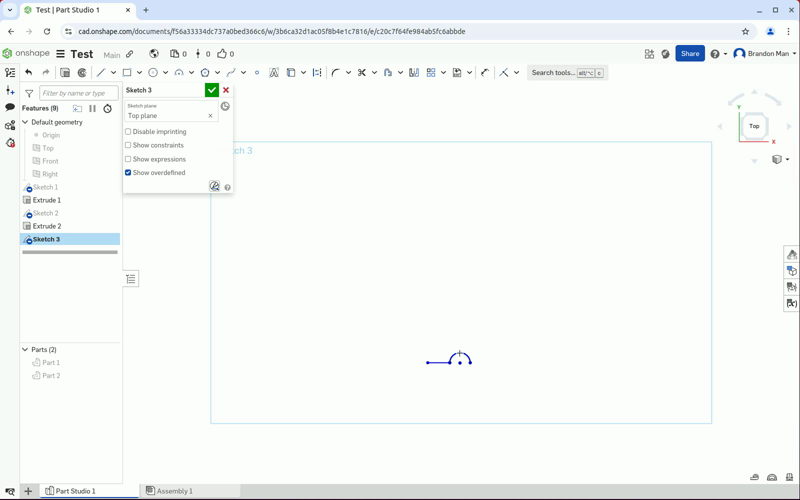
mouse_move(470, 362)
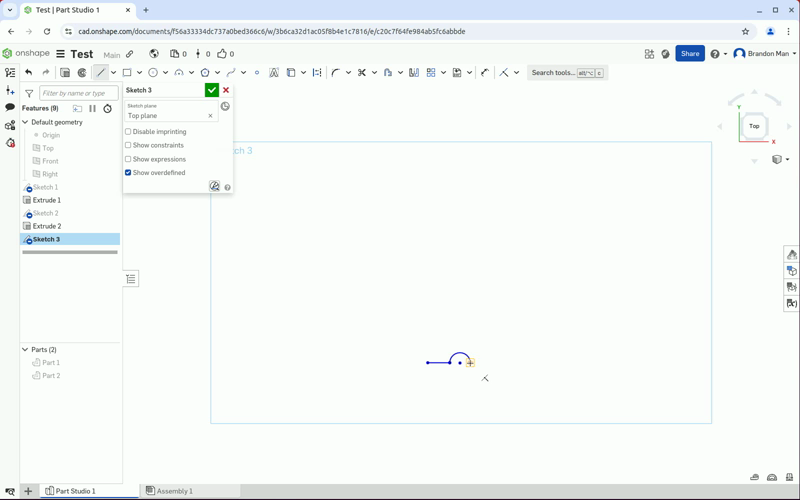
click(470, 362)
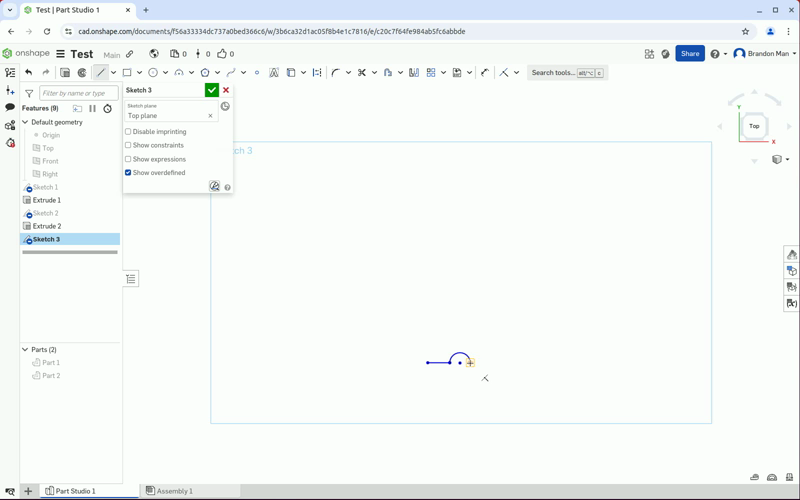
key_down(shift)
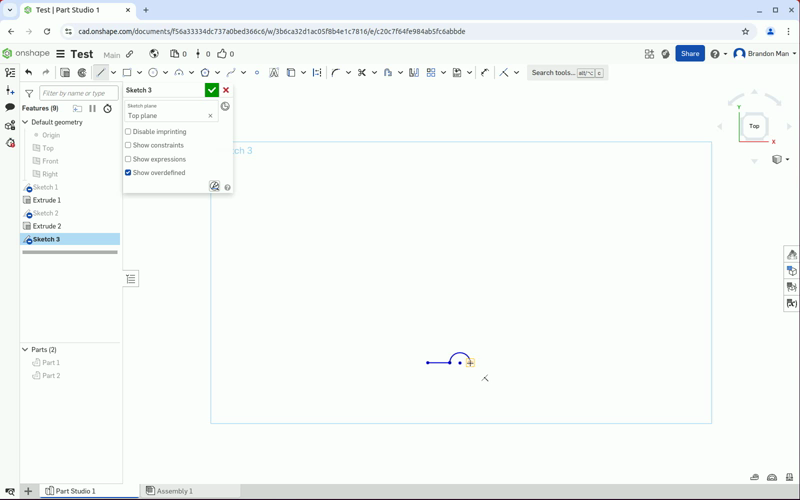
mouse_move(500, 362)
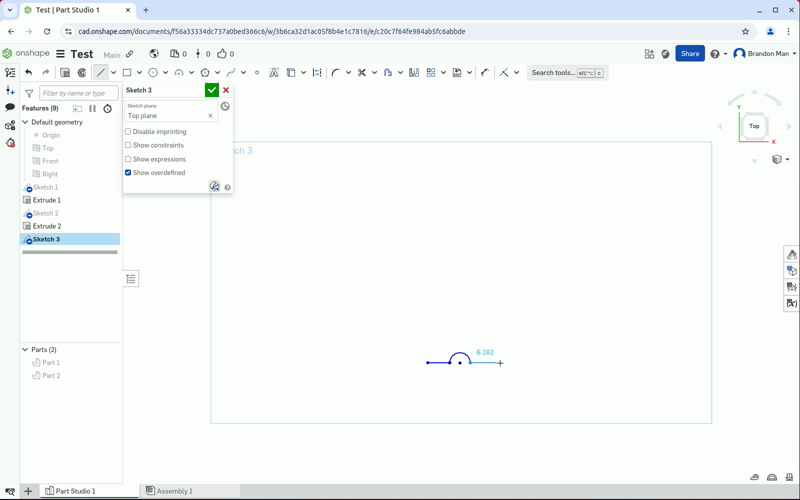
mouse_move(493, 362)
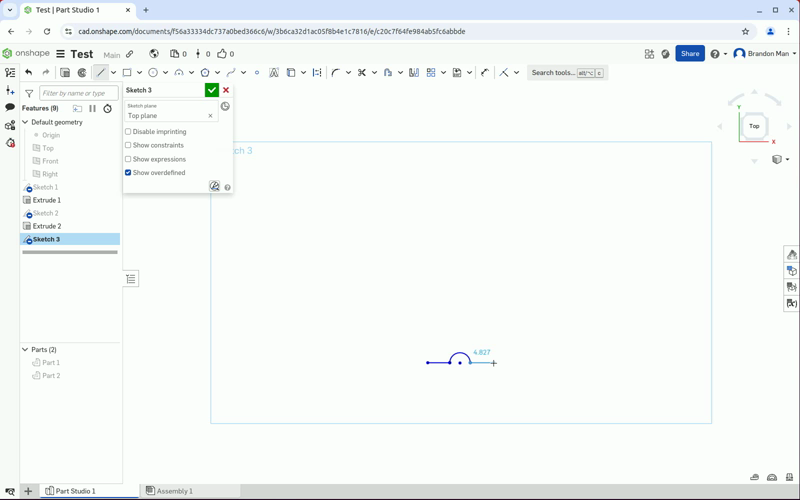
click(493, 362)
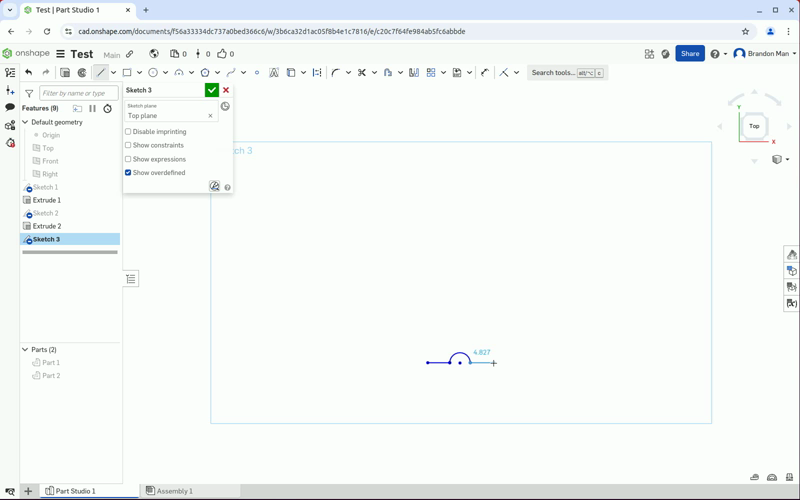
key_up(shift)
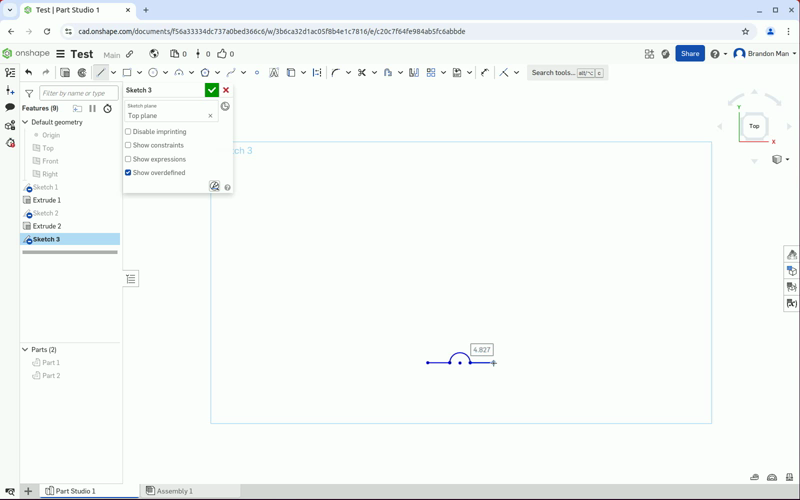
key_down(shift)
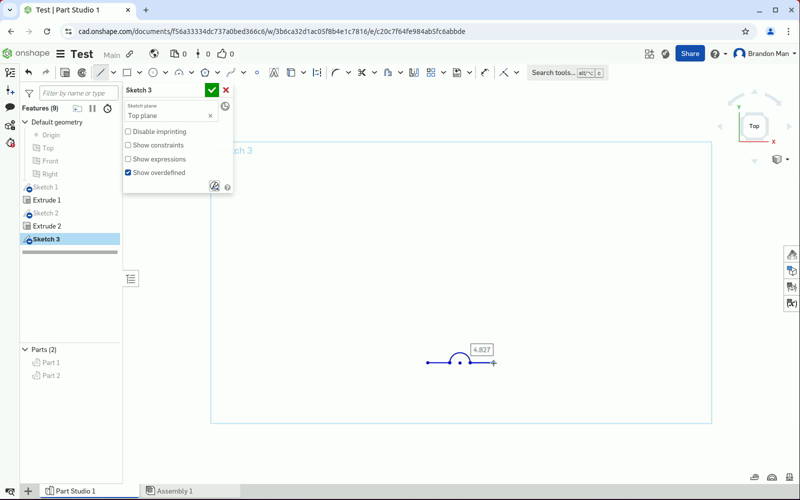
mouse_move(493, 202)
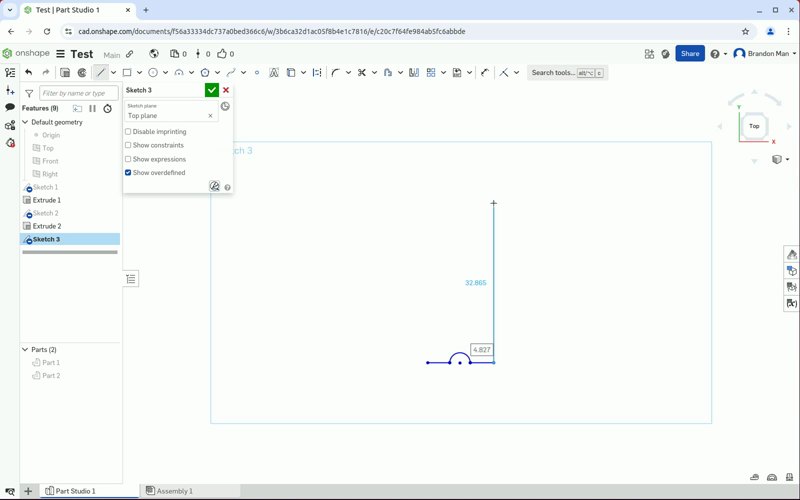
click(493, 202)
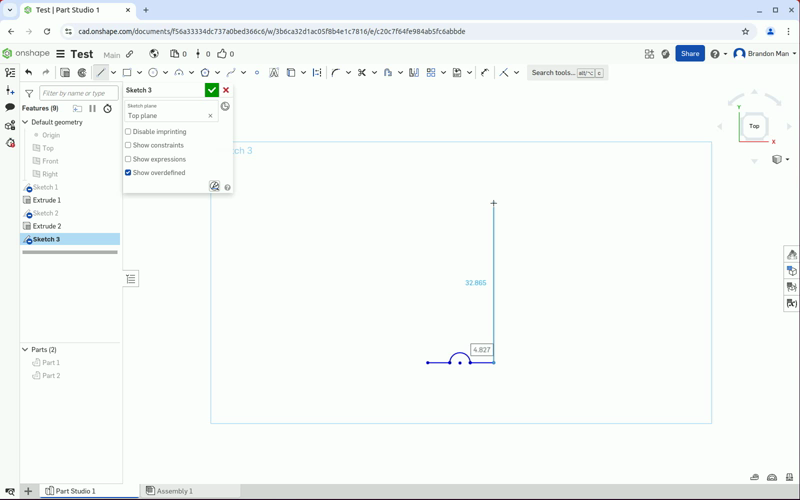
key_up(shift)
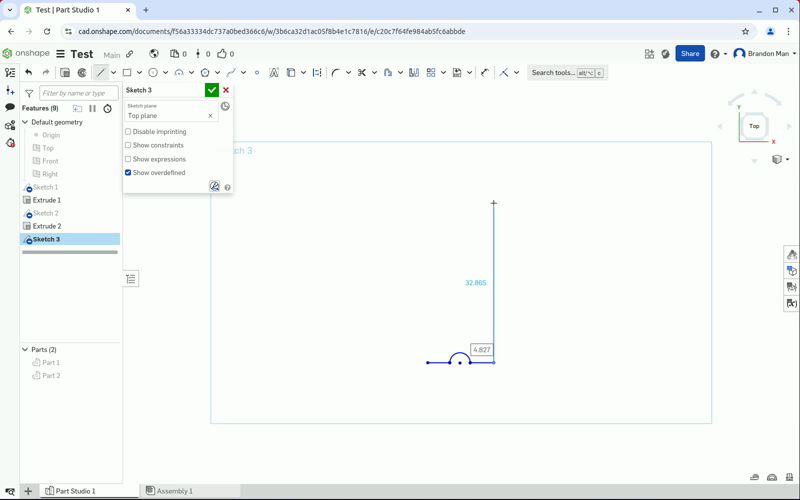
key_down(shift)
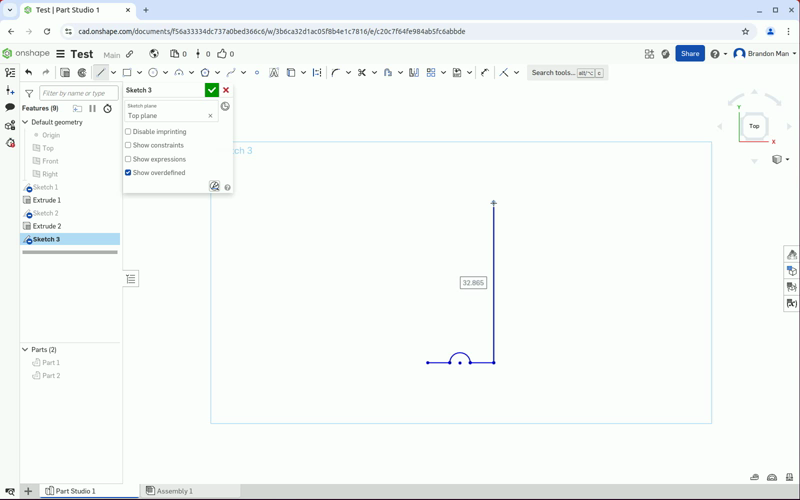
mouse_move(523, 202)
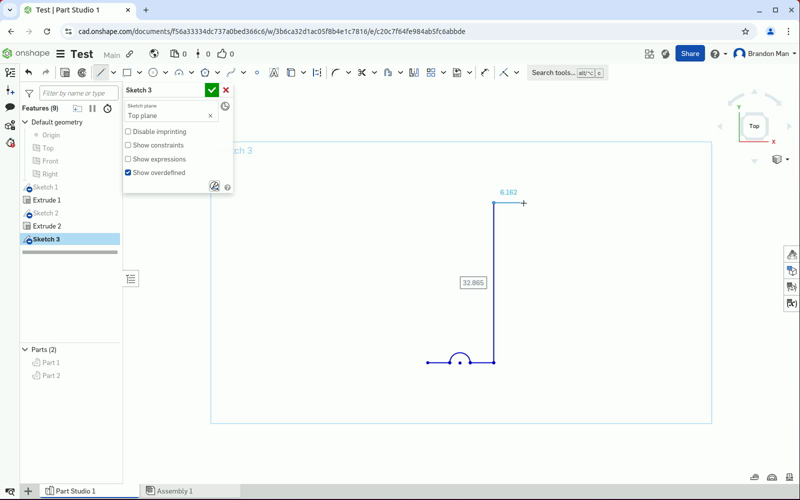
mouse_move(470, 202)
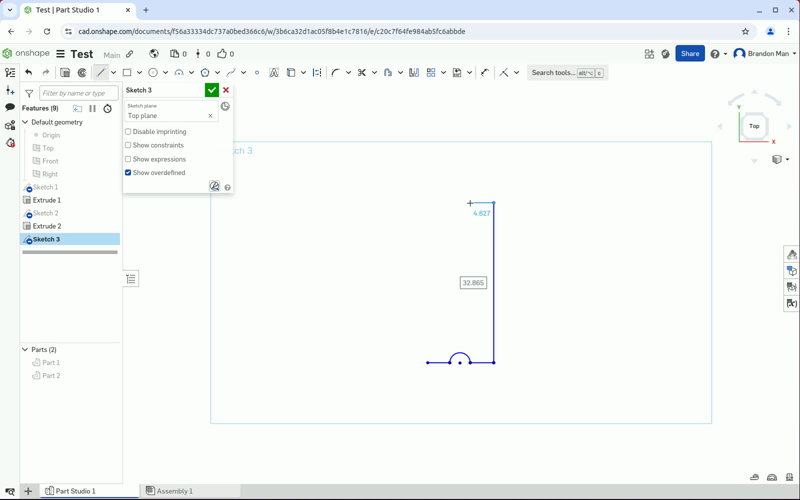
click(470, 202)
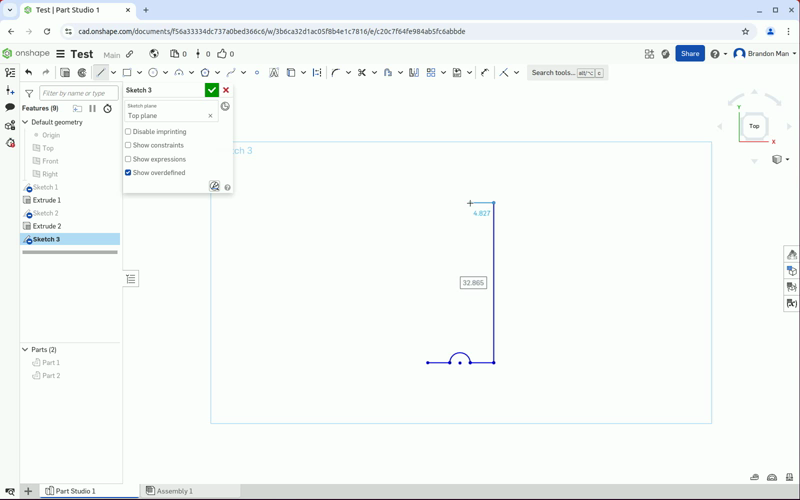
key_up(shift)
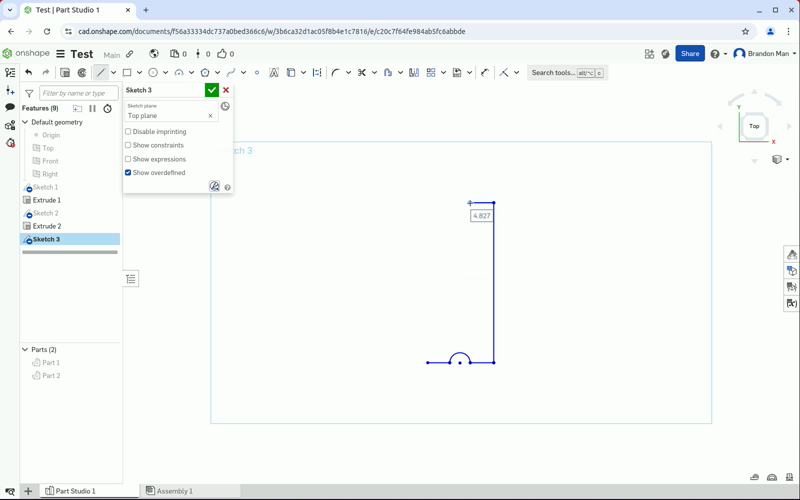
key(esc)
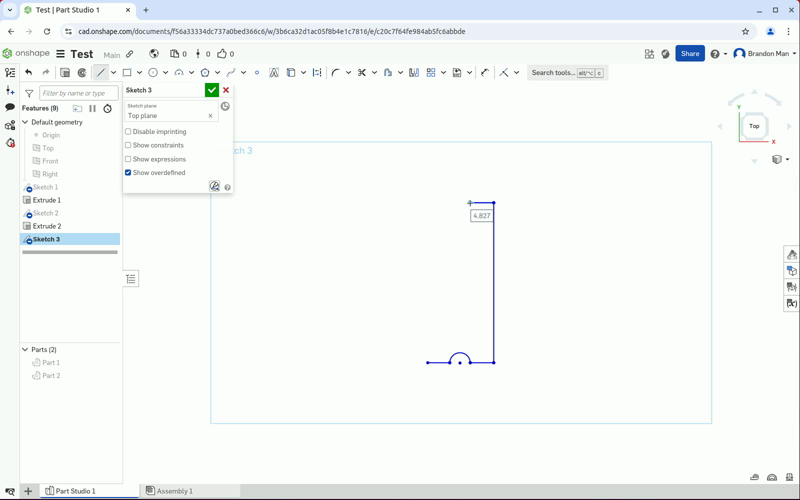
key(a)
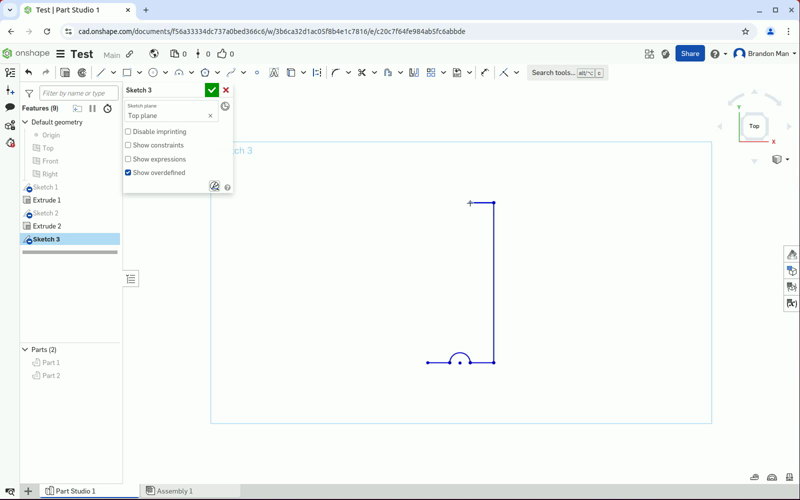
mouse_move(470, 202)
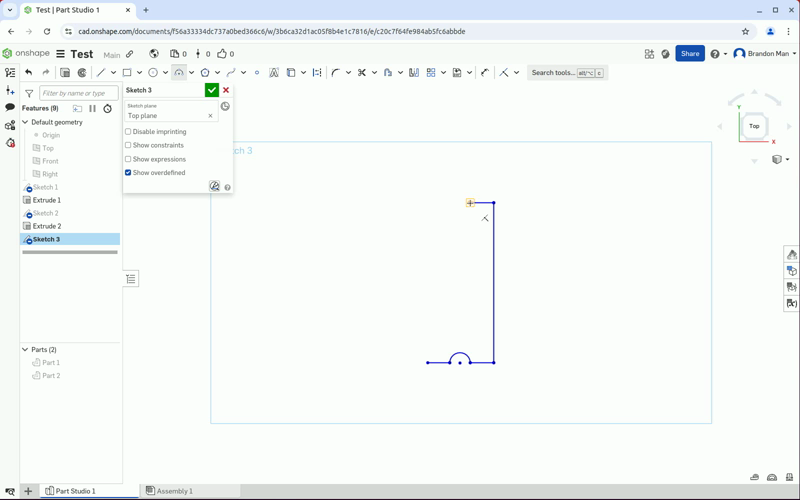
click(470, 202)
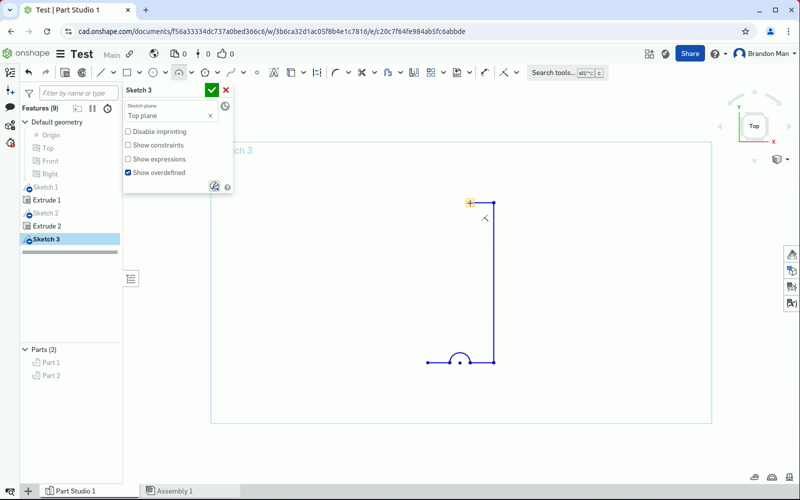
key_down(shift)
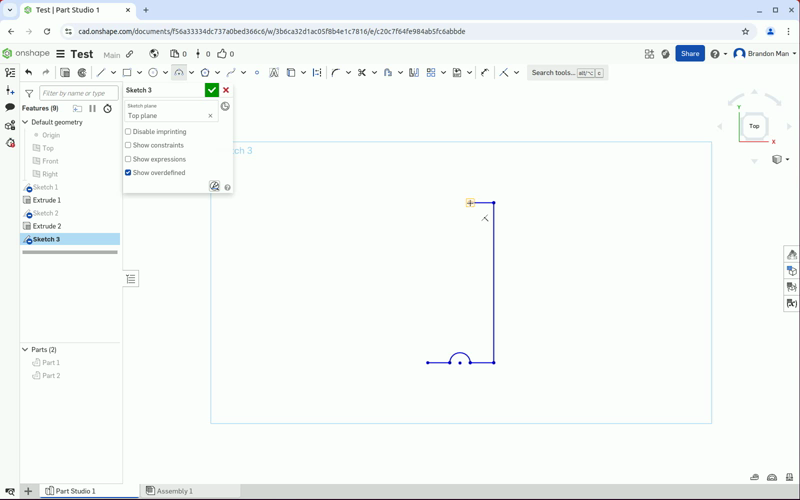
mouse_move(449, 202)
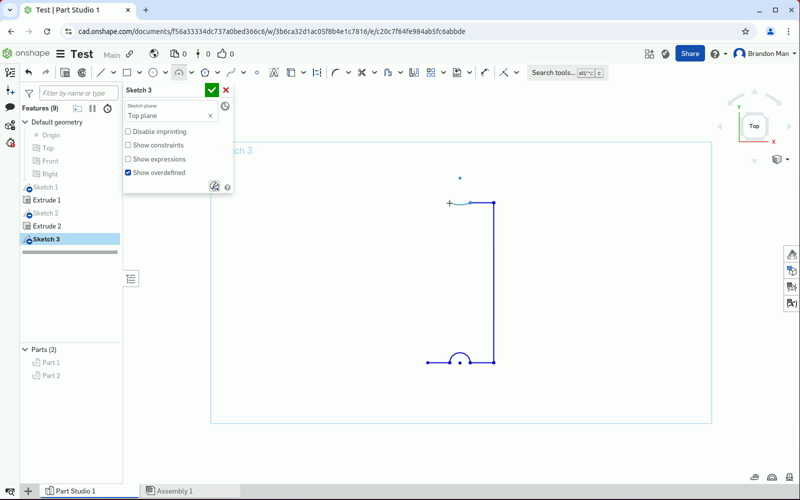
click(449, 202)
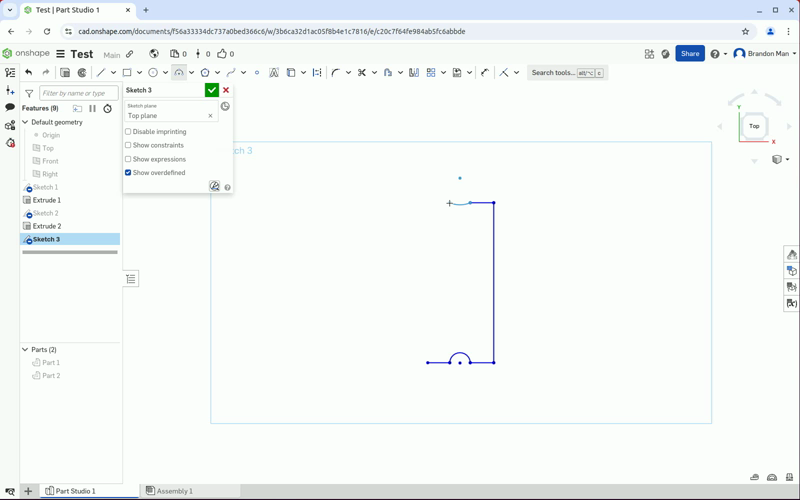
mouse_move(459, 212)
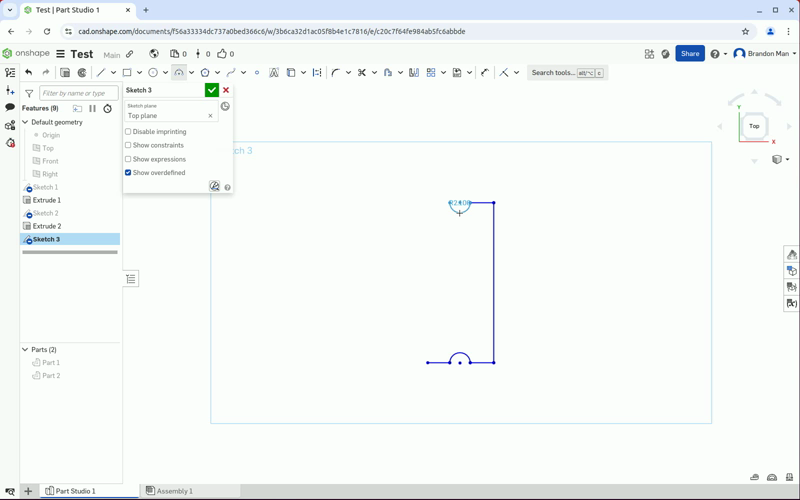
click(459, 212)
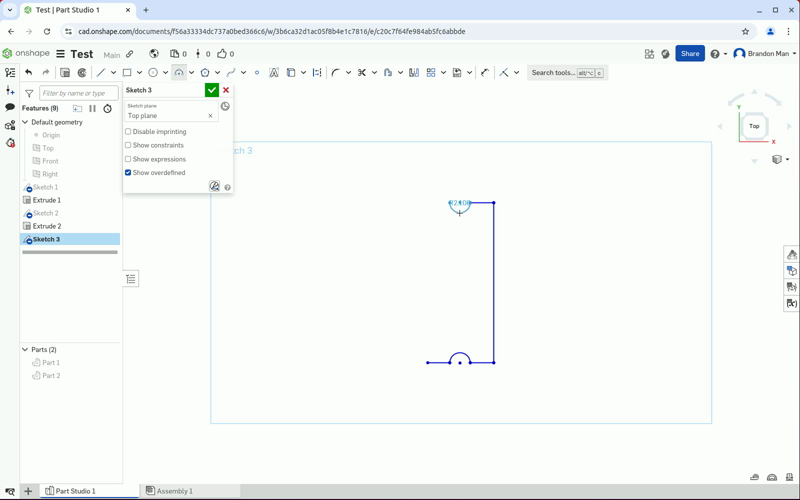
key_up(shift)
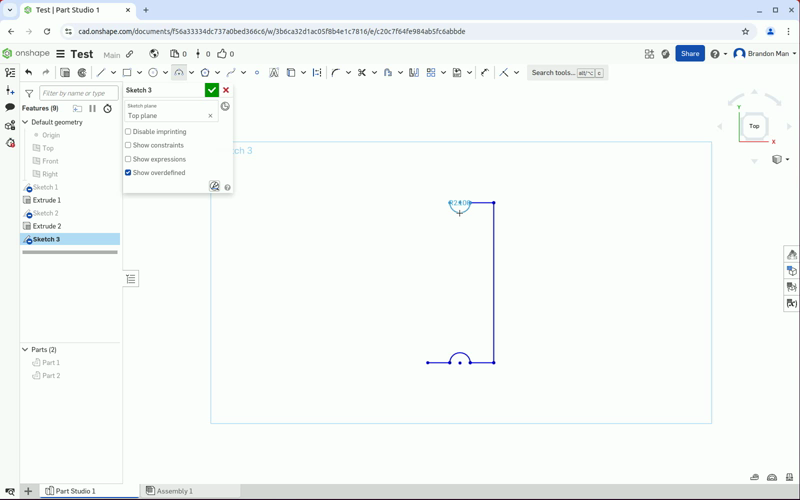
key(esc)
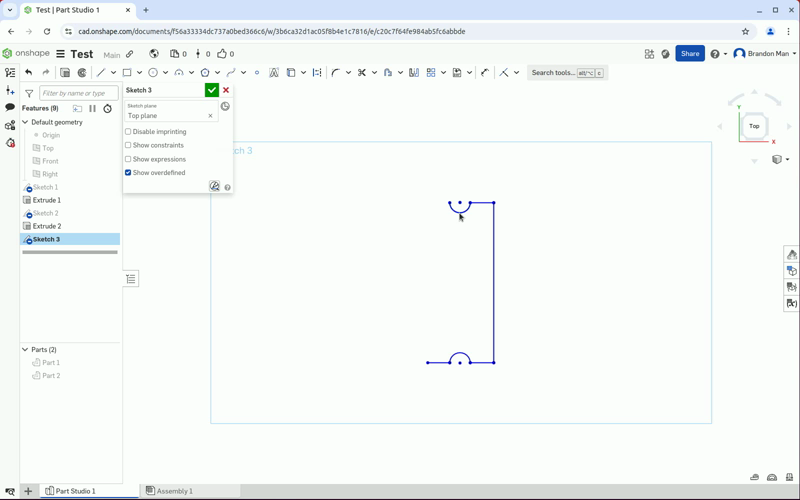
key(l)
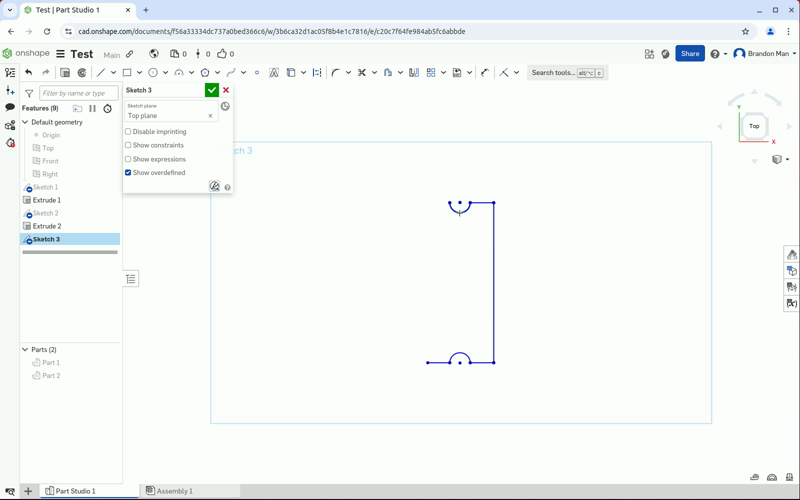
mouse_move(449, 202)
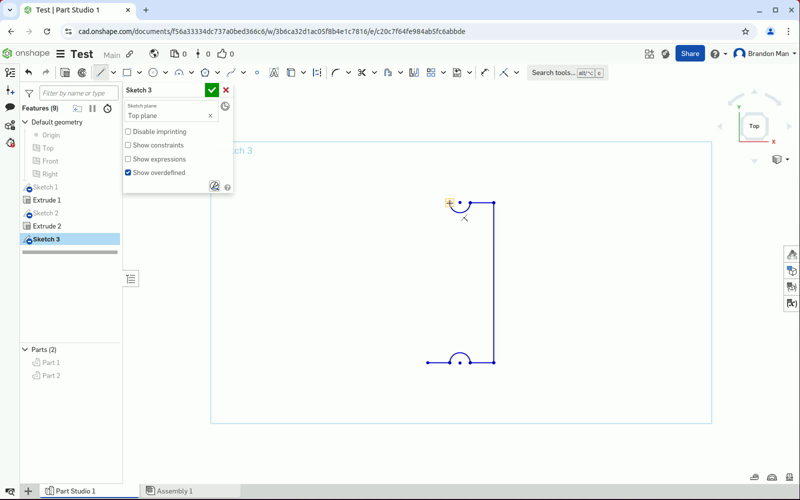
click(449, 202)
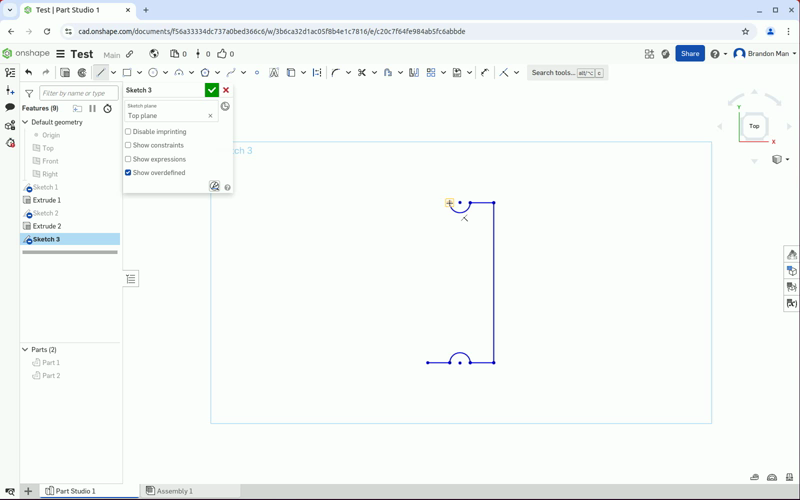
key_down(shift)
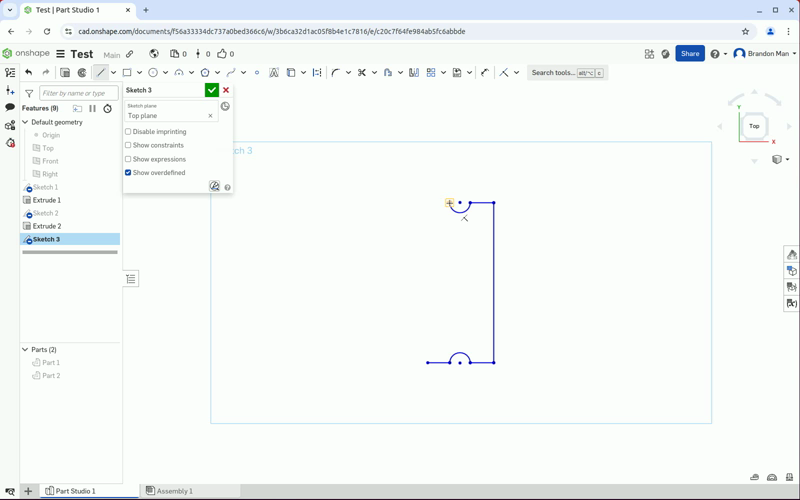
mouse_move(479, 202)
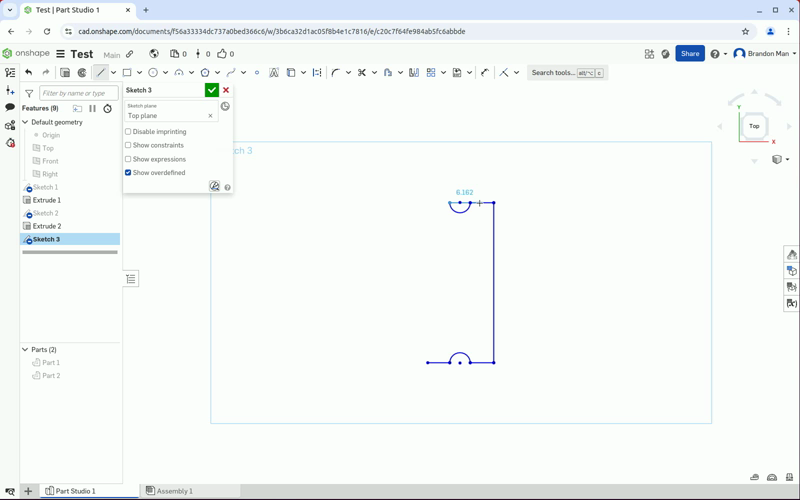
mouse_move(427, 202)
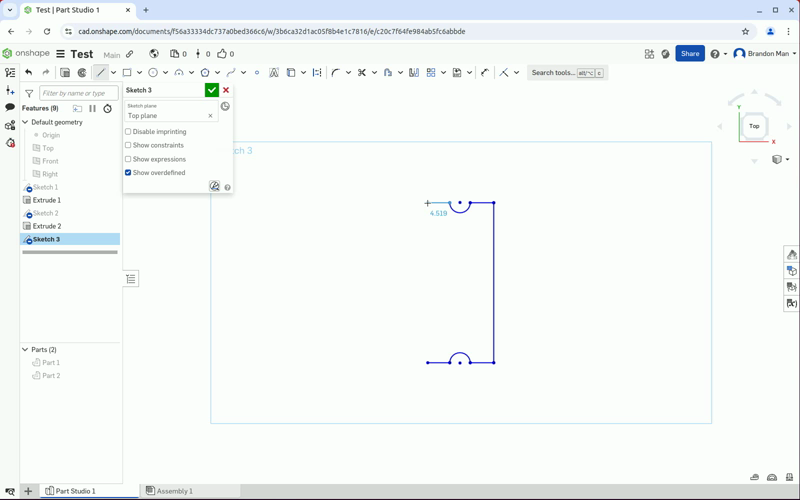
click(427, 202)
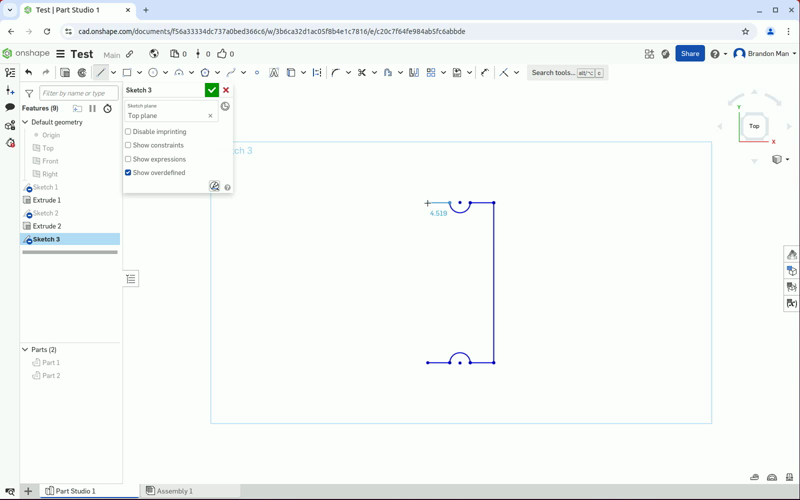
key_up(shift)
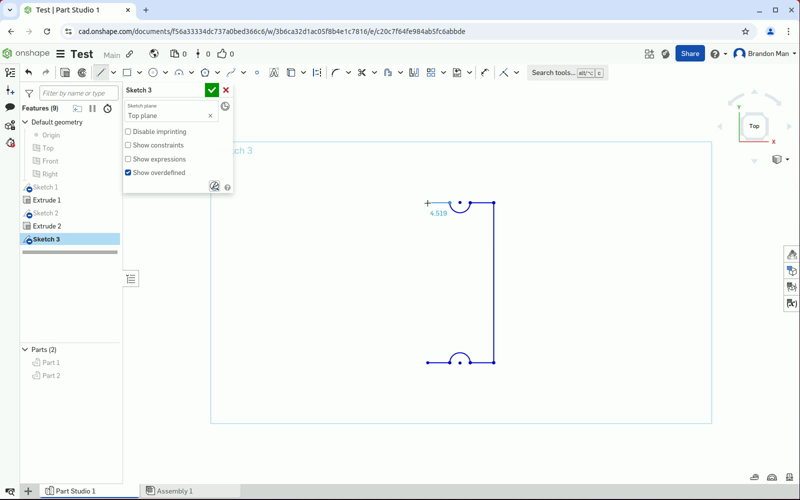
key_down(shift)
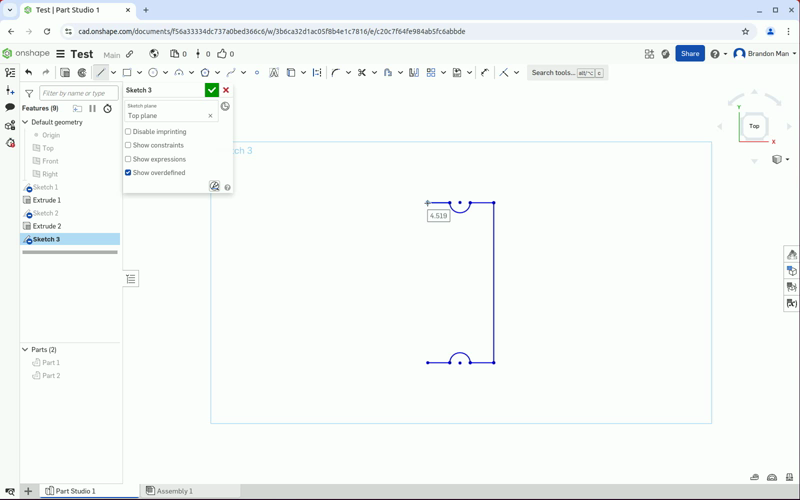
mouse_move(427, 362)
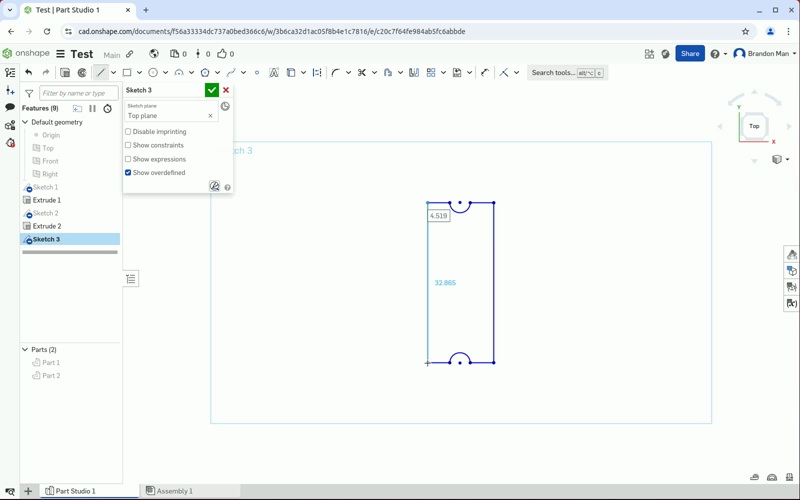
key_up(shift)
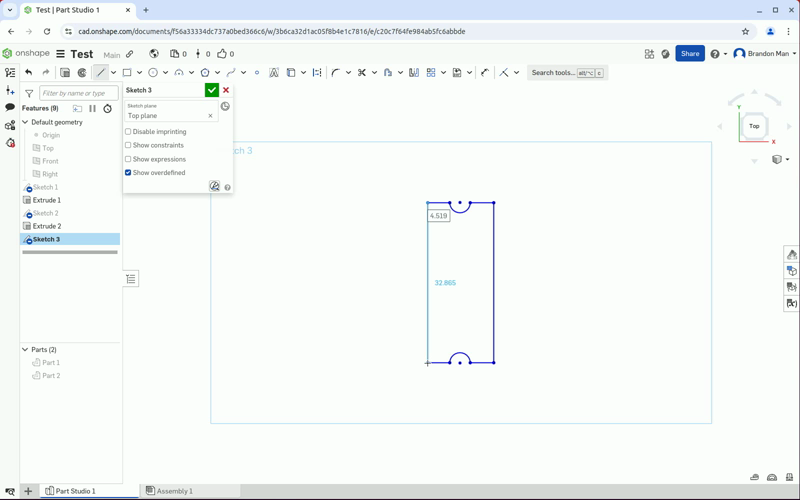
click(427, 362)
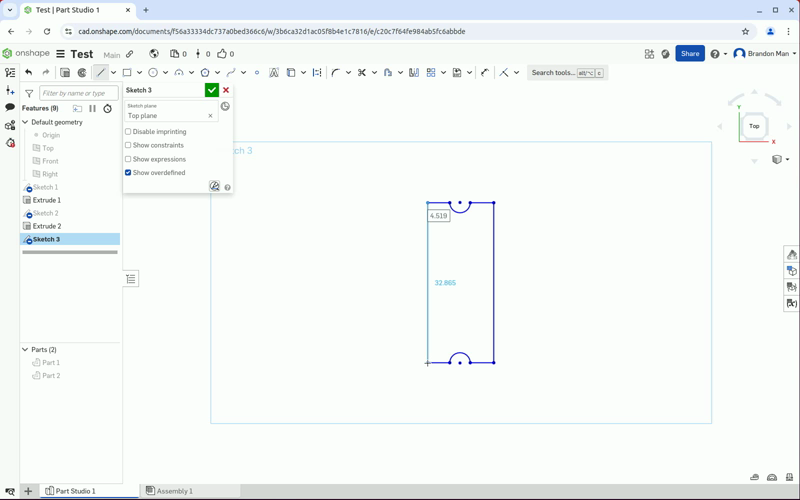
key(esc)
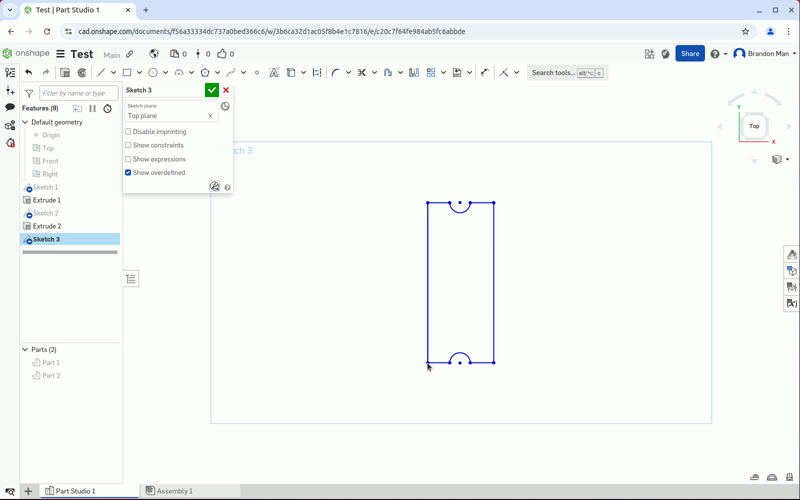
mouse_move(477, 224)
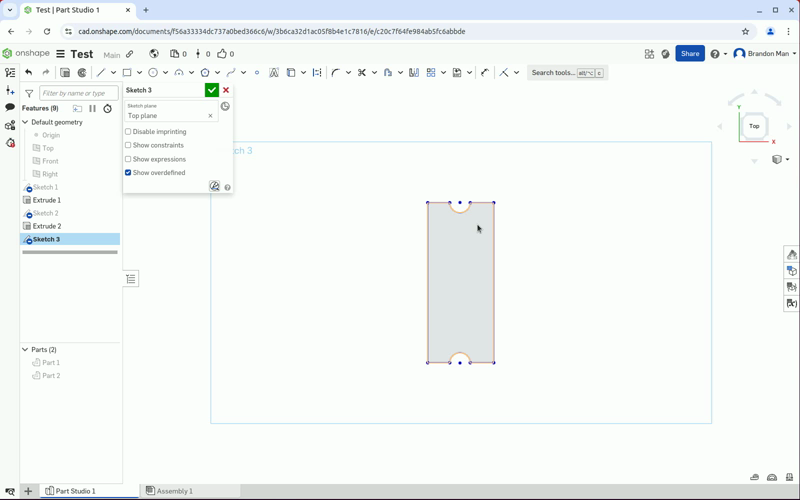
scroll(6)
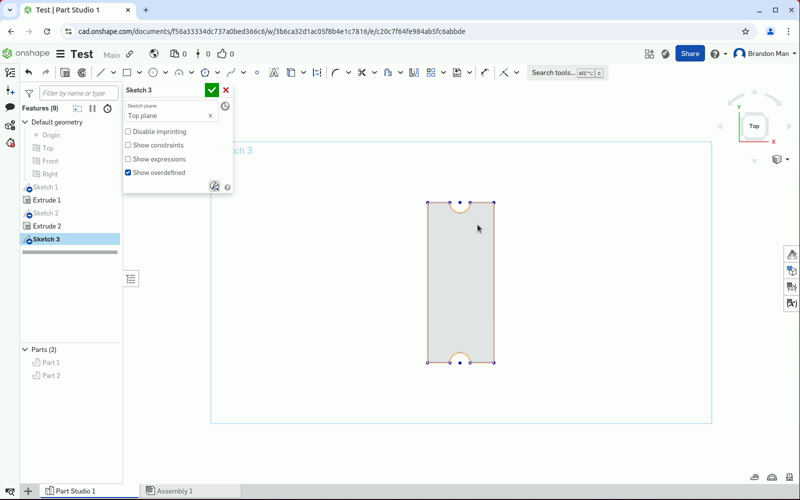
scroll(6)
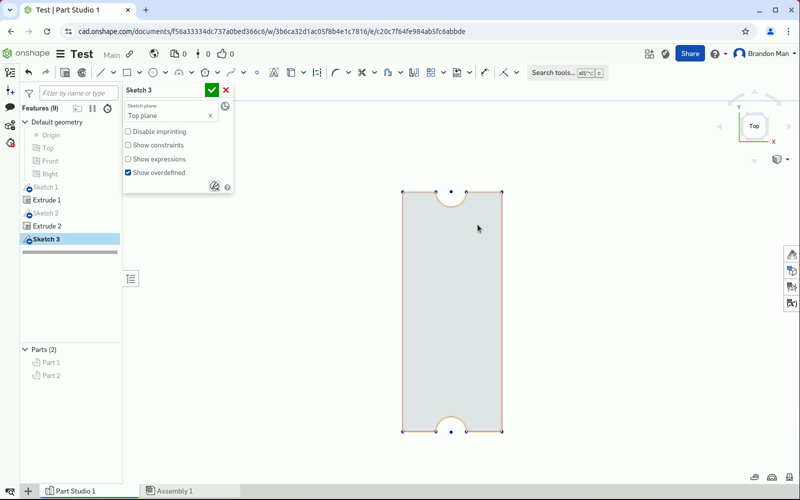
scroll(6)
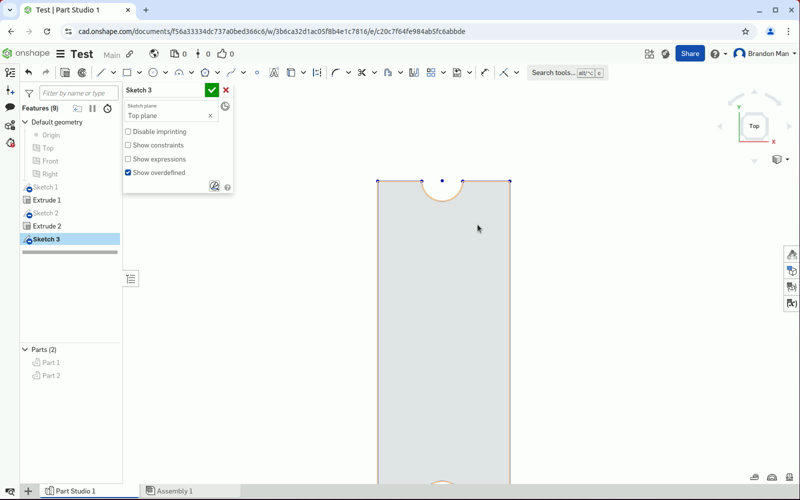
scroll(6)
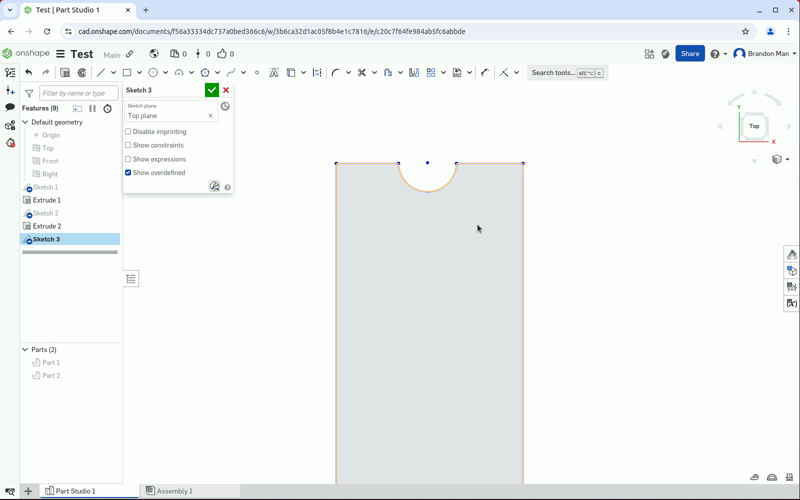
scroll(6)
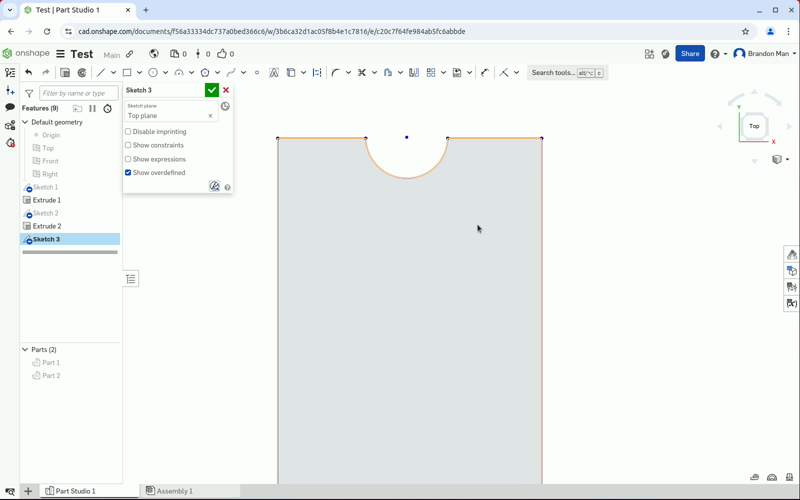
scroll(6)
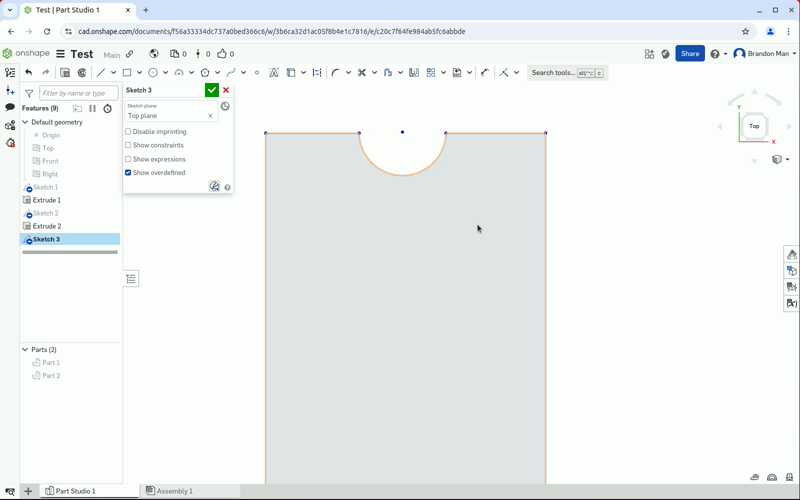
scroll(6)
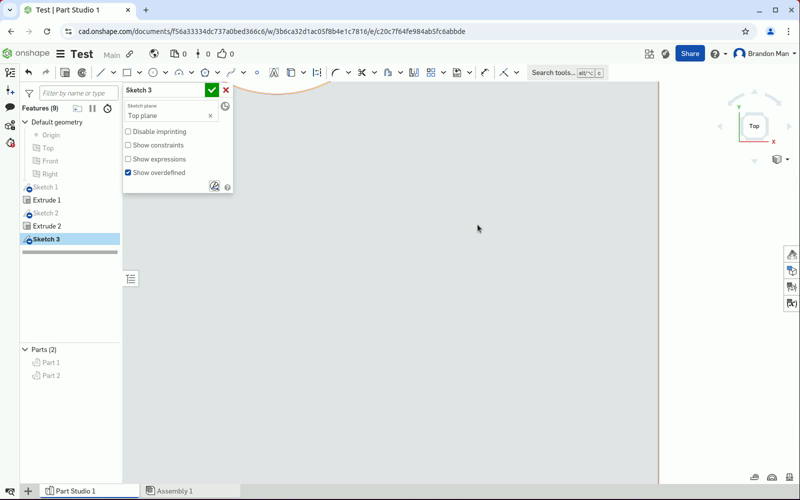
click(477, 224)
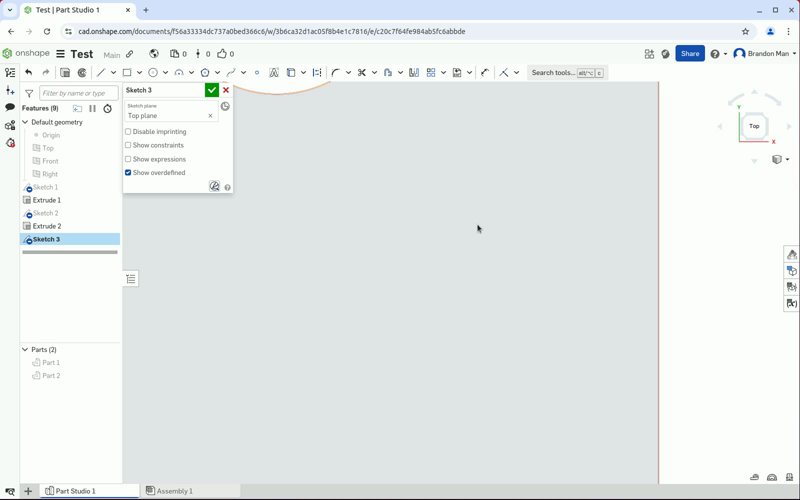
scroll(-6)
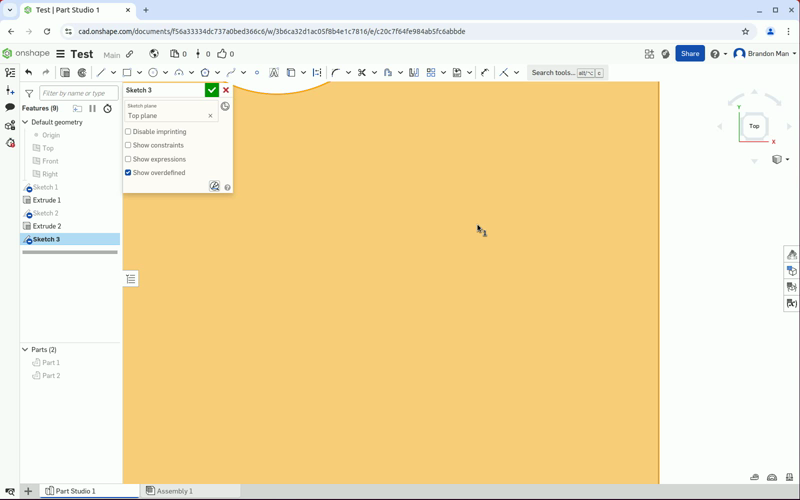
scroll(-6)
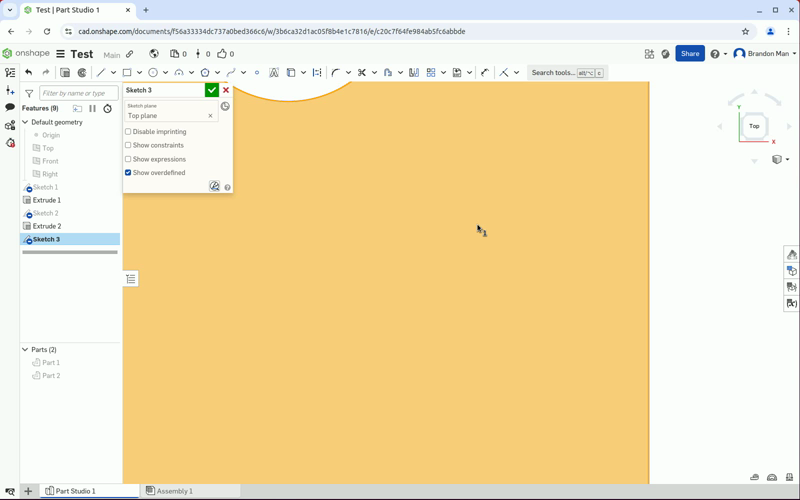
scroll(-6)
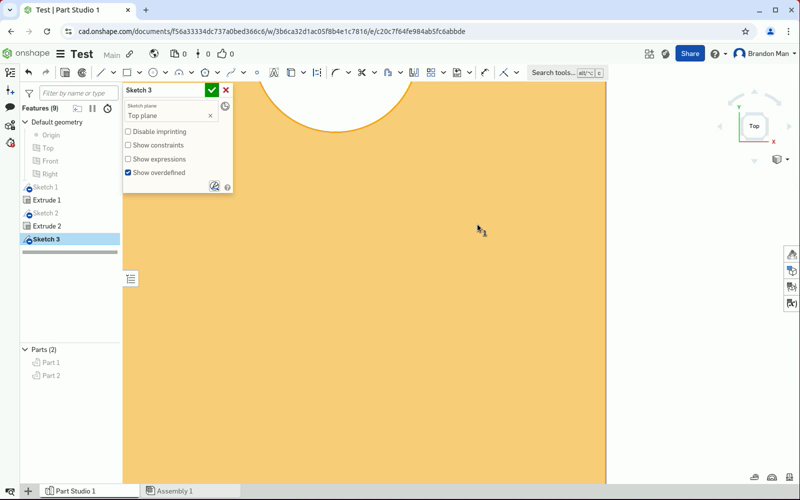
scroll(-6)
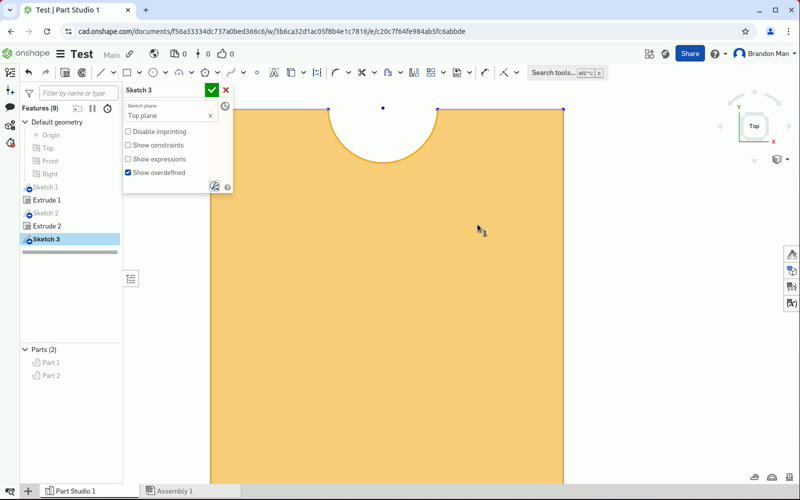
scroll(-6)
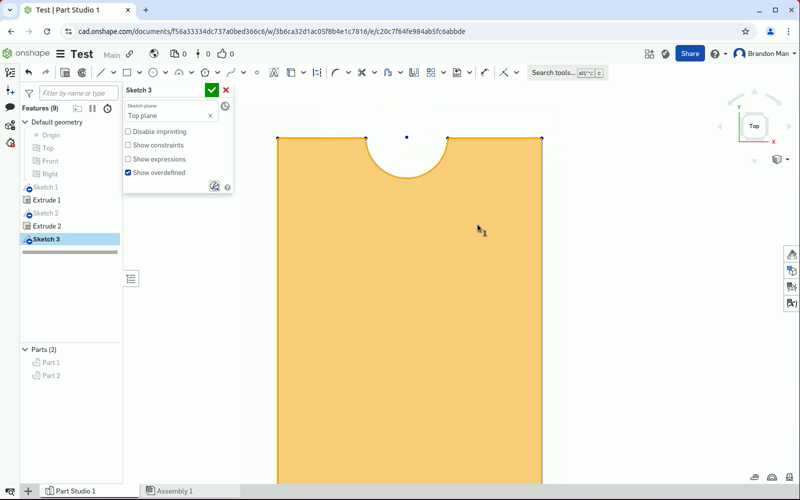
scroll(-6)
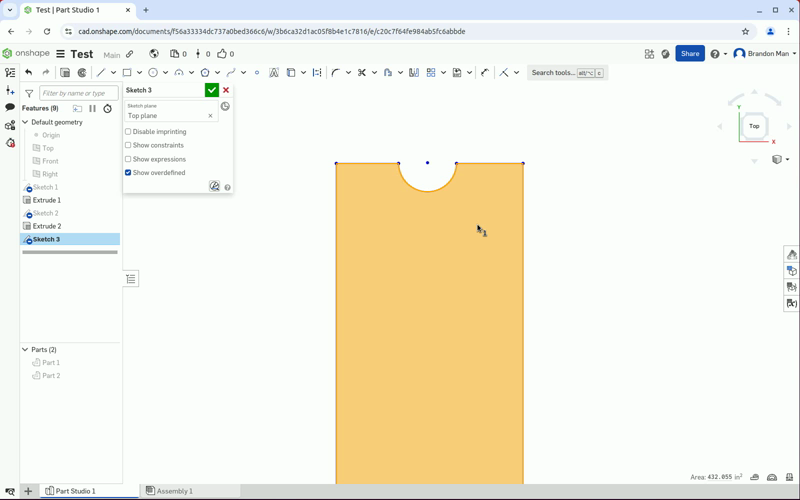
scroll(-6)
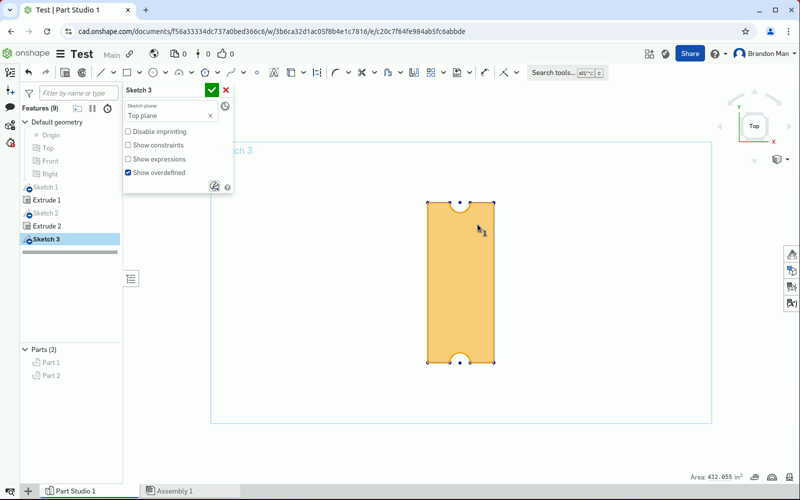
mouse_move(73, 352)
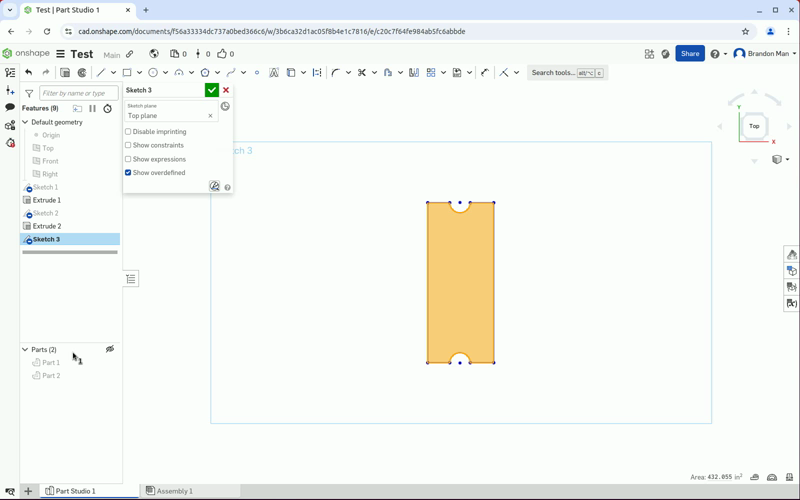
key(shift+y)
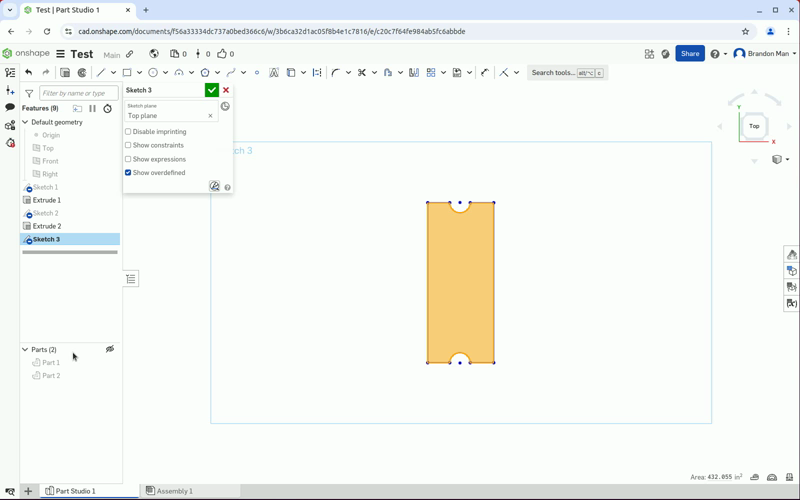
key(shift+e)
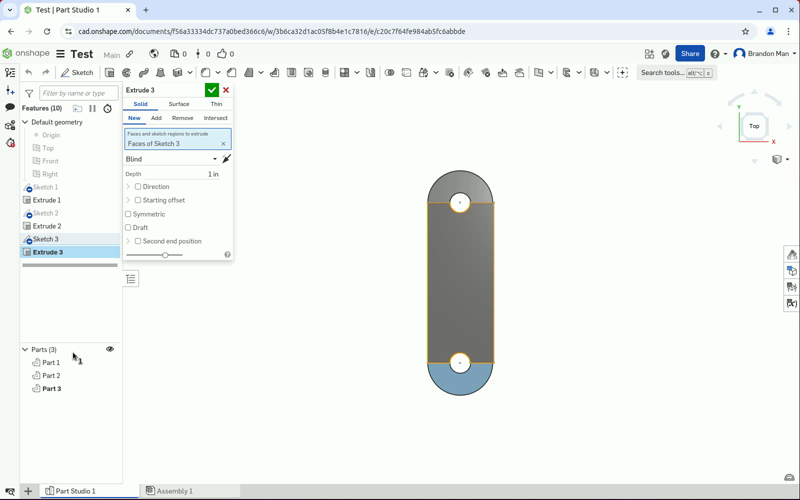
mouse_move(143, 106)
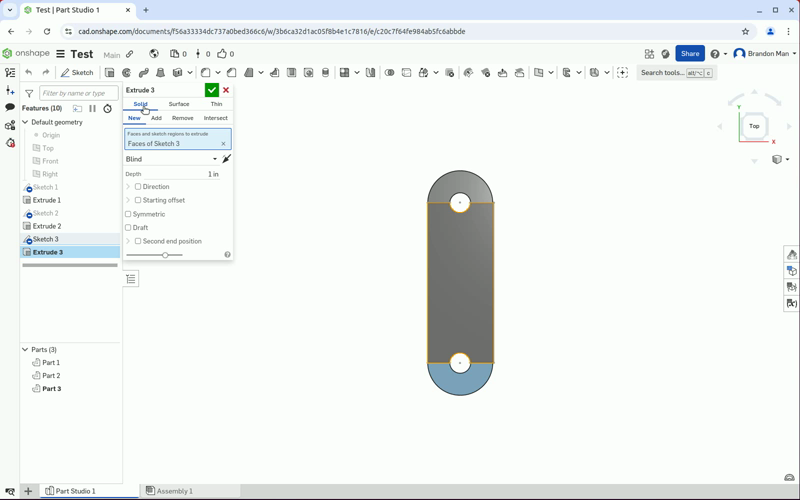
click(143, 106)
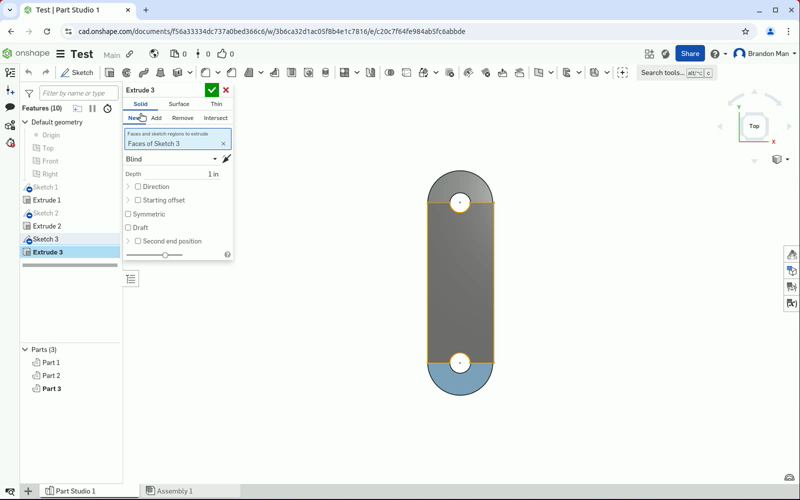
mouse_move(137, 120)
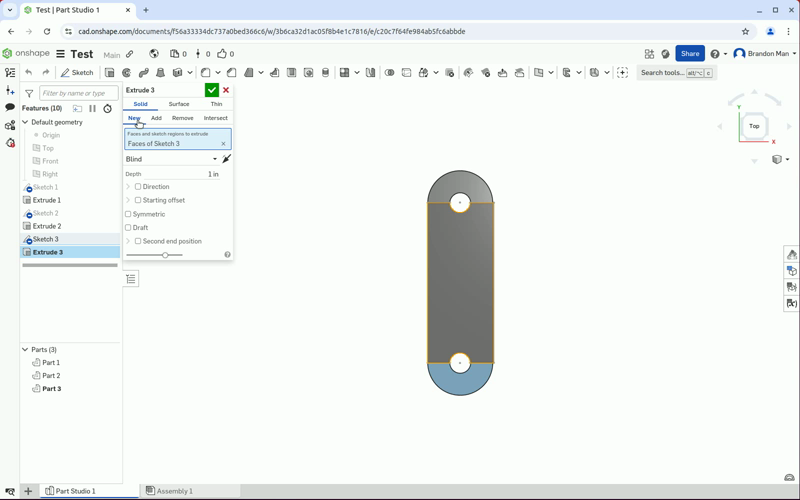
click(137, 120)
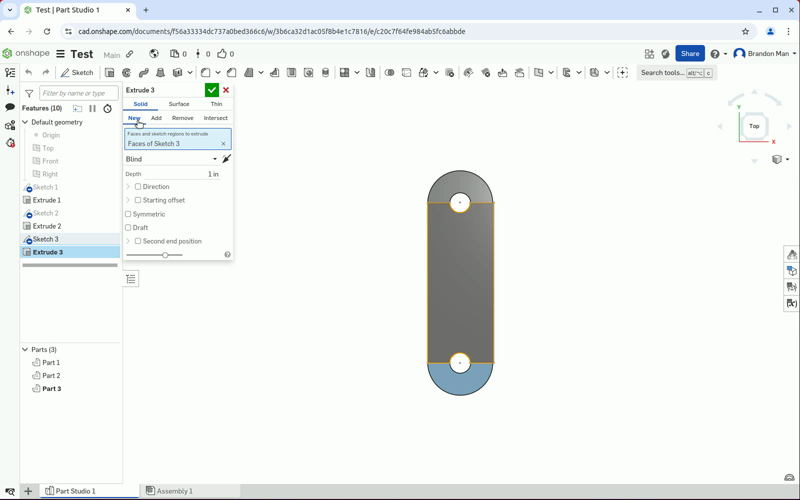
key(tab, 4)
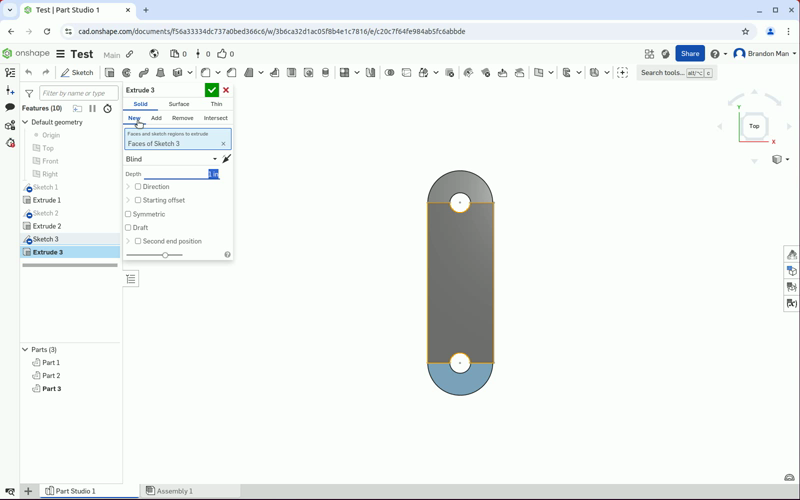
text(7.462)
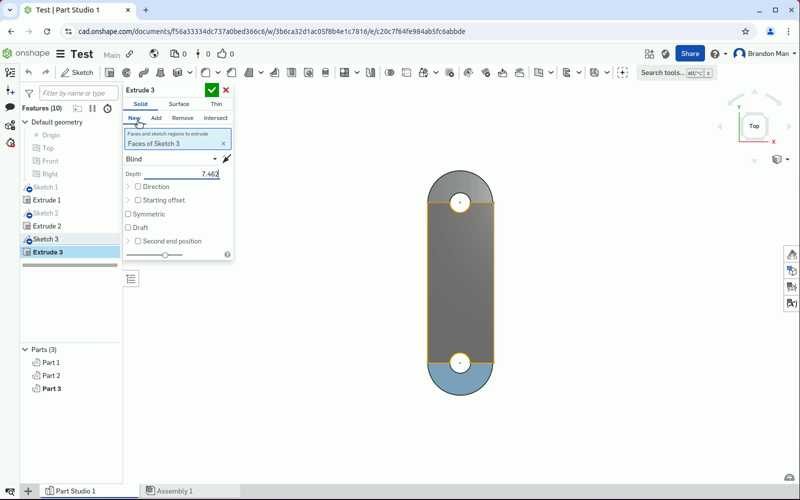
key(enter)
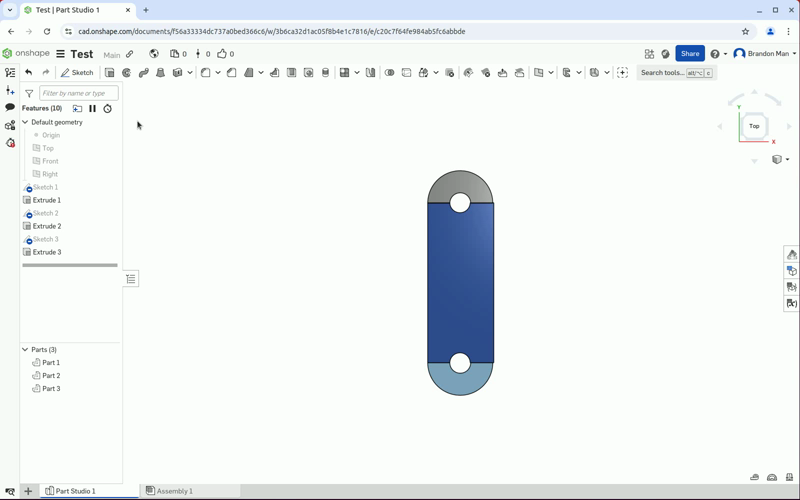
key(shift+h)
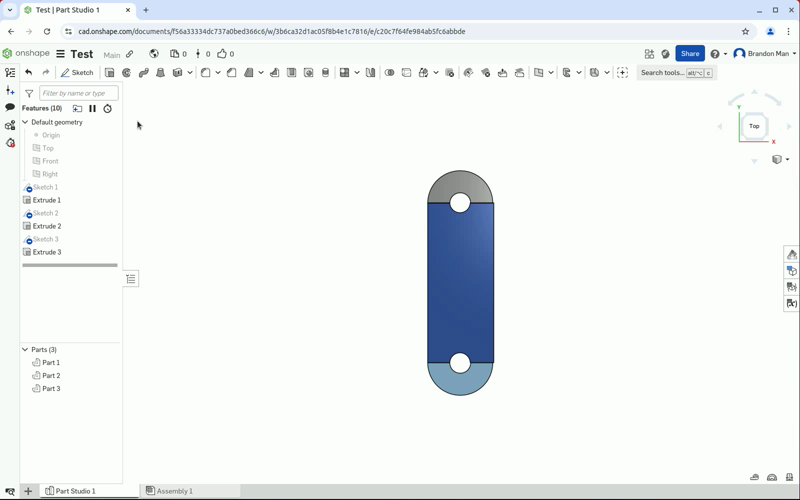
key(shift+h)
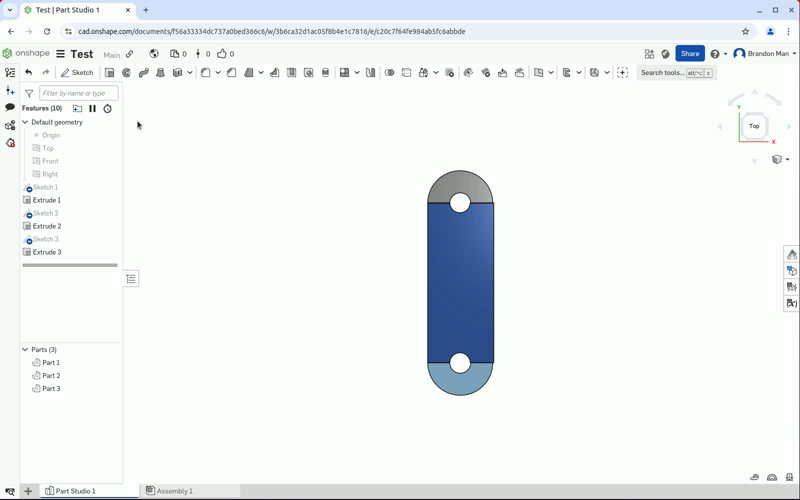
mouse_move(73, 189)
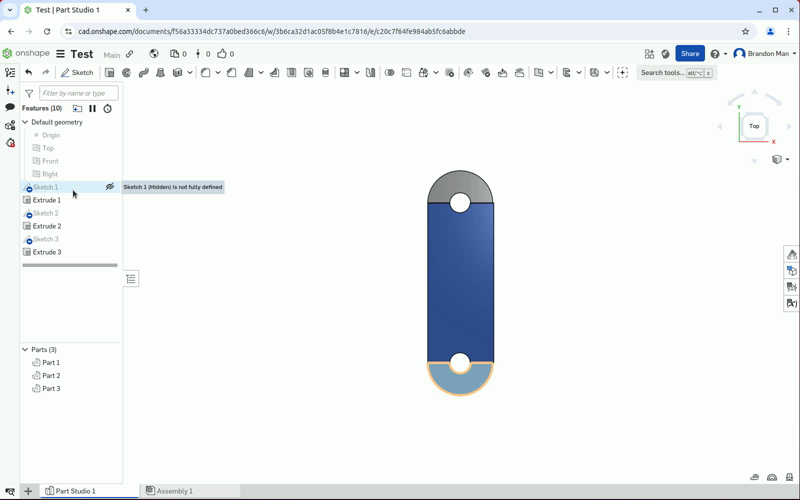
click(73, 189)
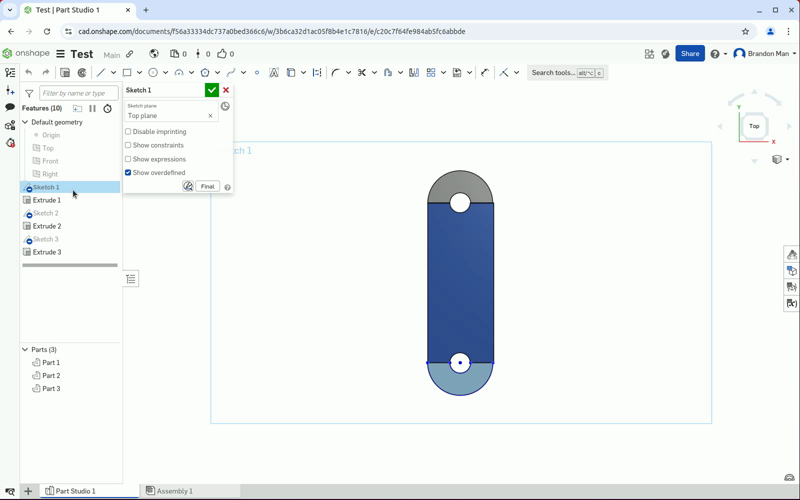
mouse_move(229, 92)
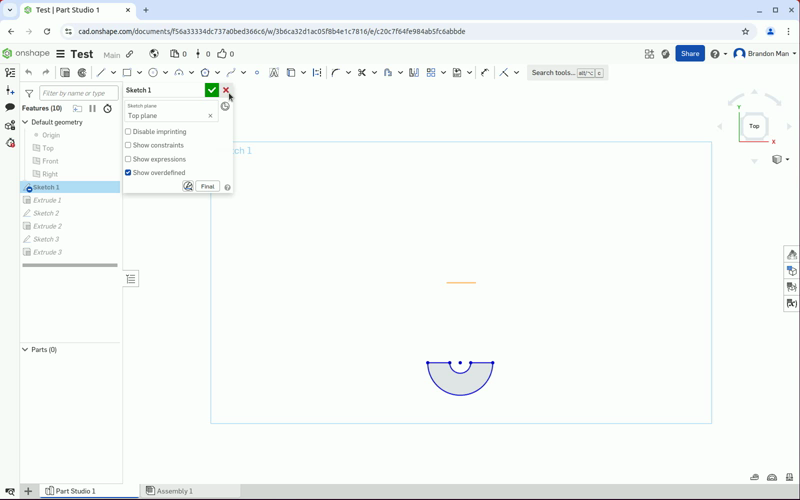
click(229, 92)
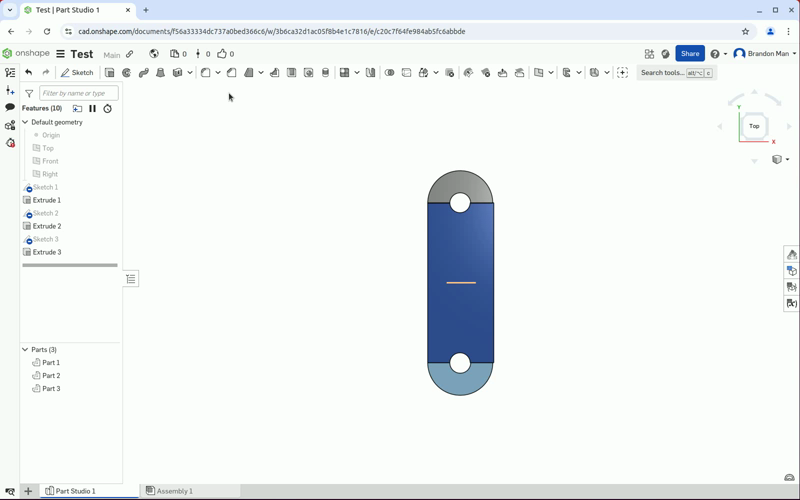
mouse_move(73, 352)
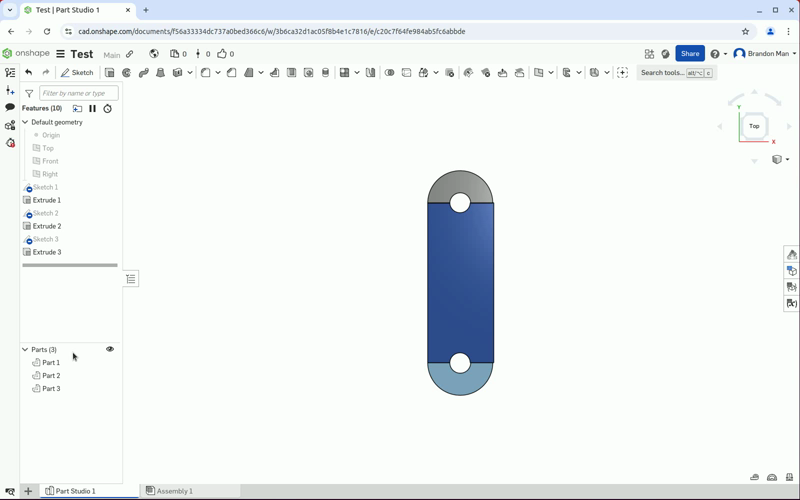
key(y)
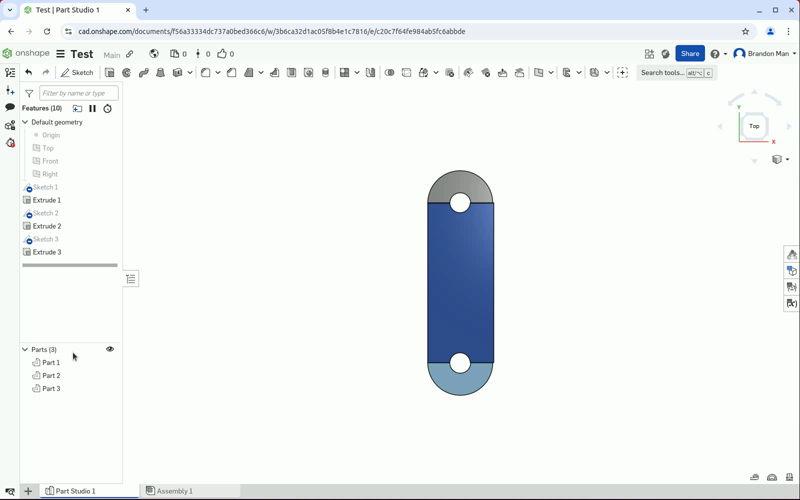
key(shift+p)
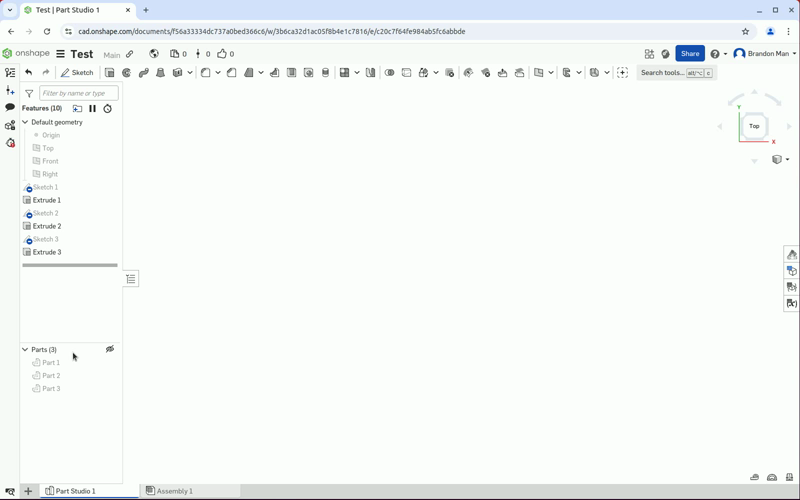
key(space)
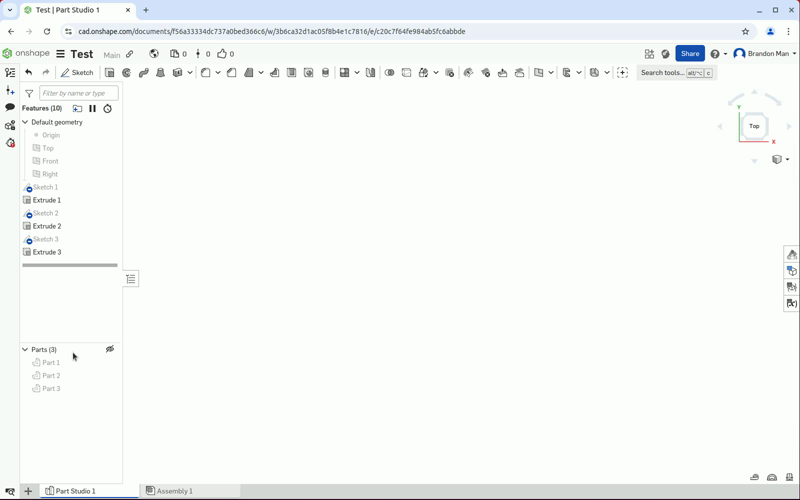
key_down(shift)
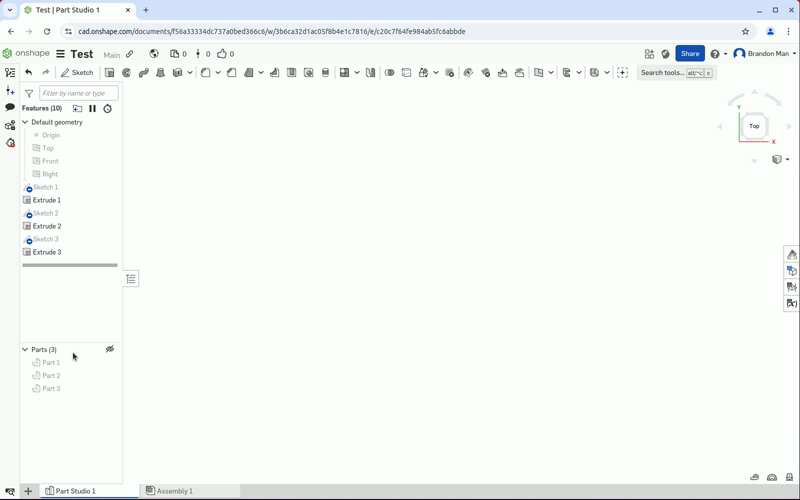
key(up)
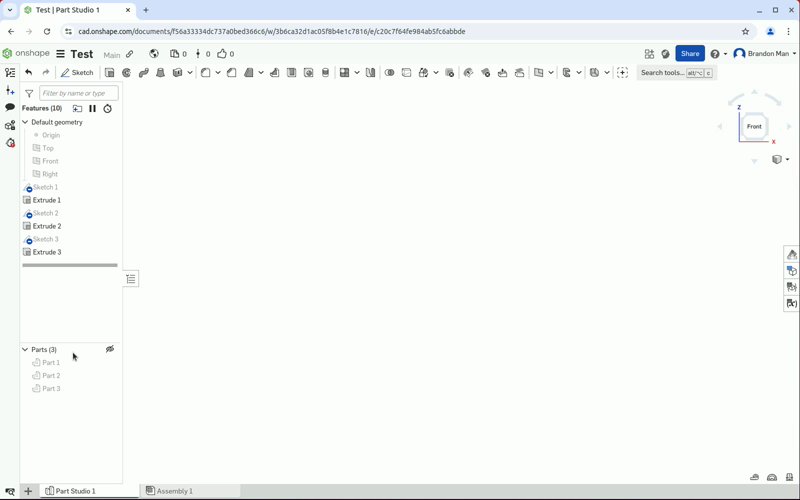
key_up(shift)
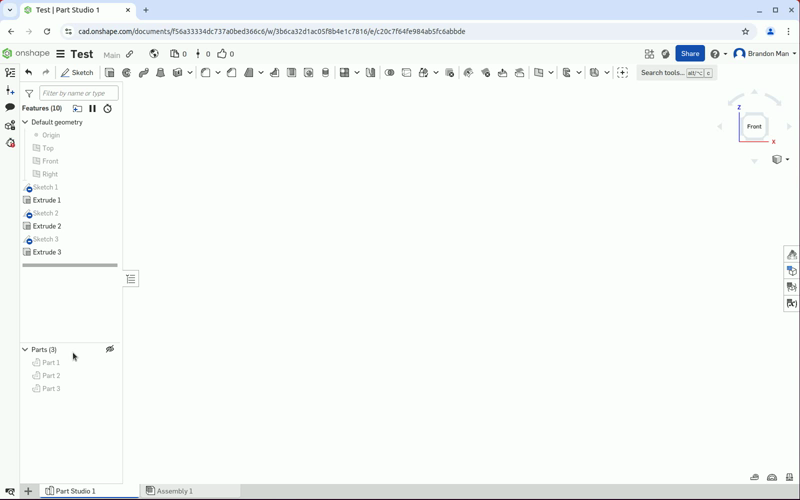
mouse_move(73, 352)
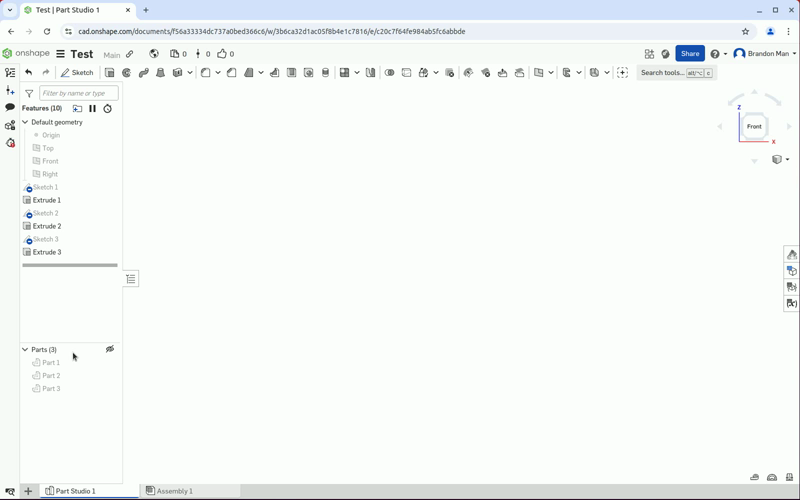
key(shift+y)
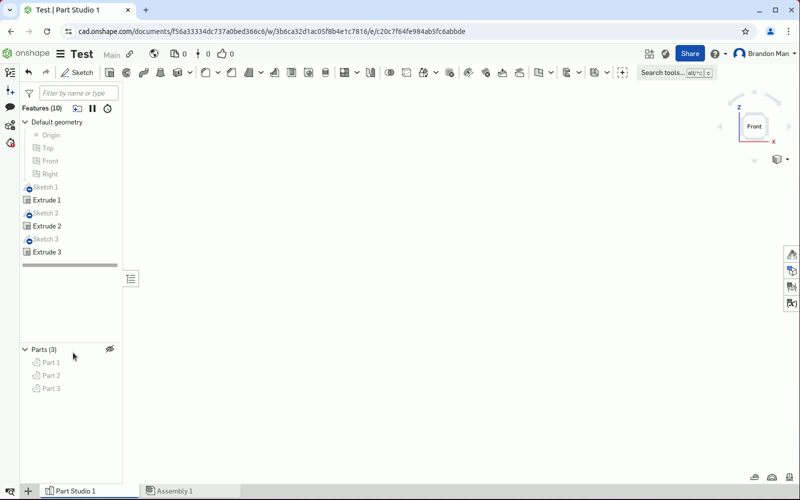
key(shift+s)
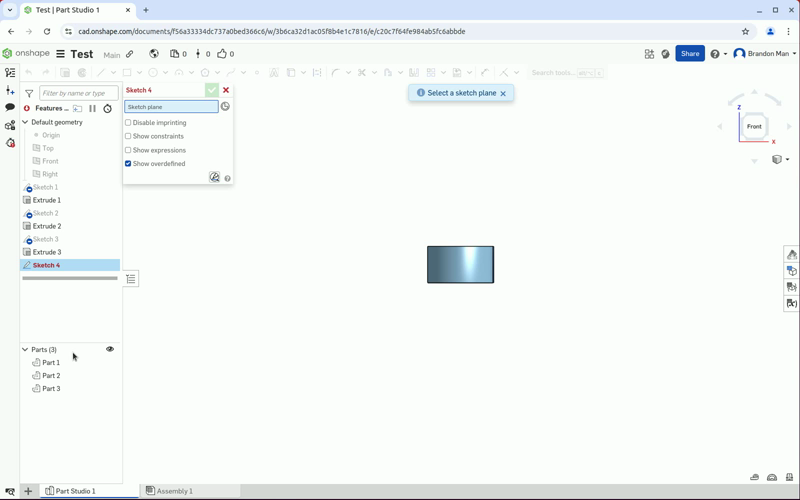
mouse_move(73, 163)
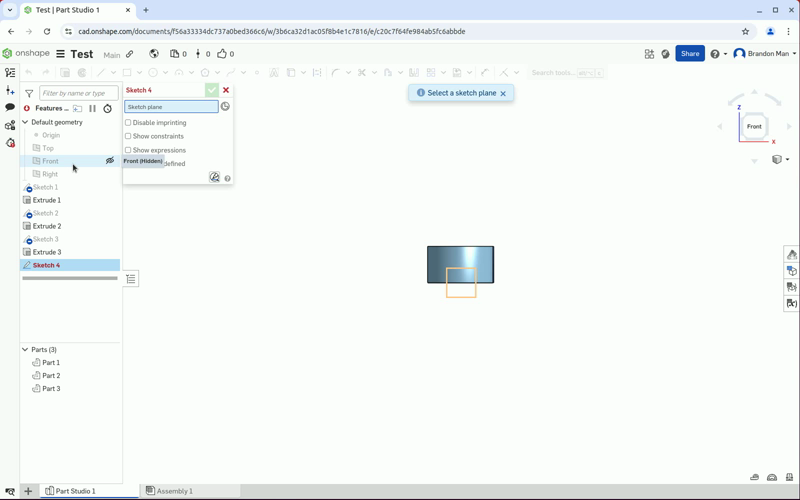
click(73, 163)
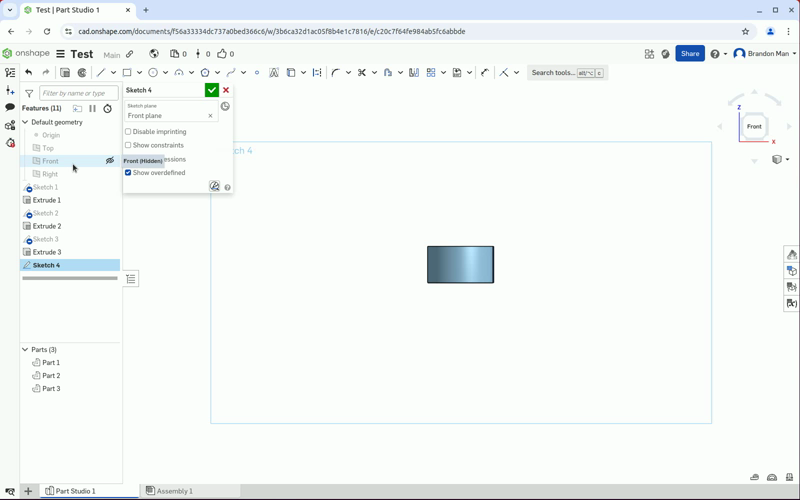
mouse_move(73, 352)
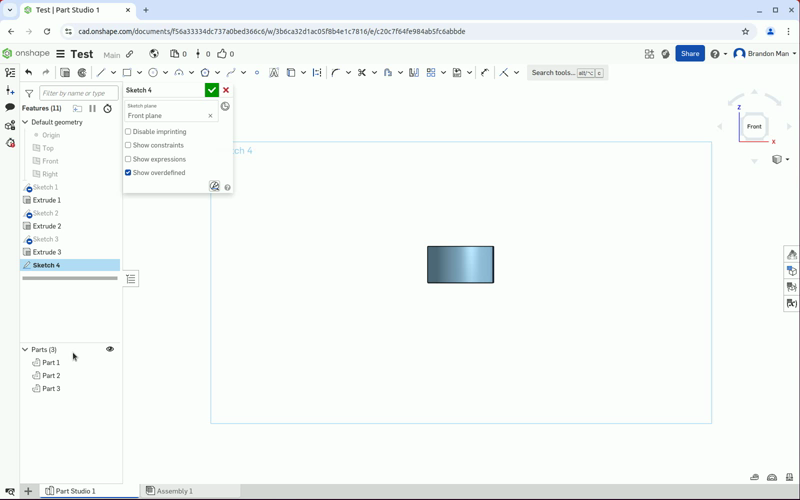
key(y)
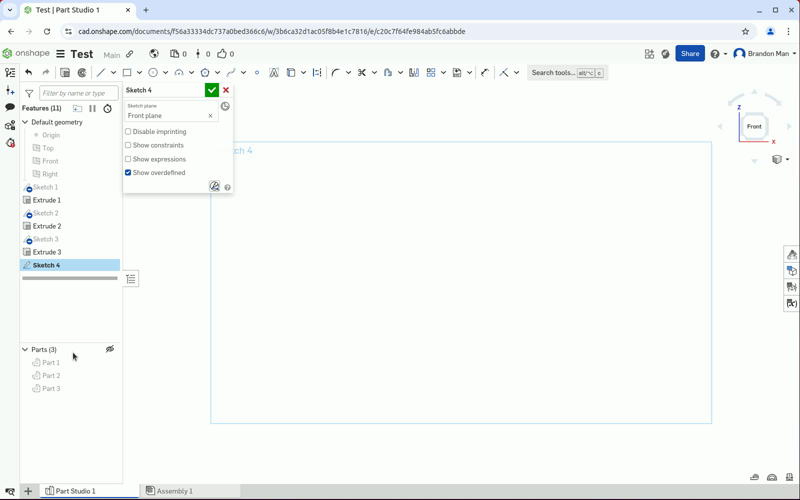
key(l)
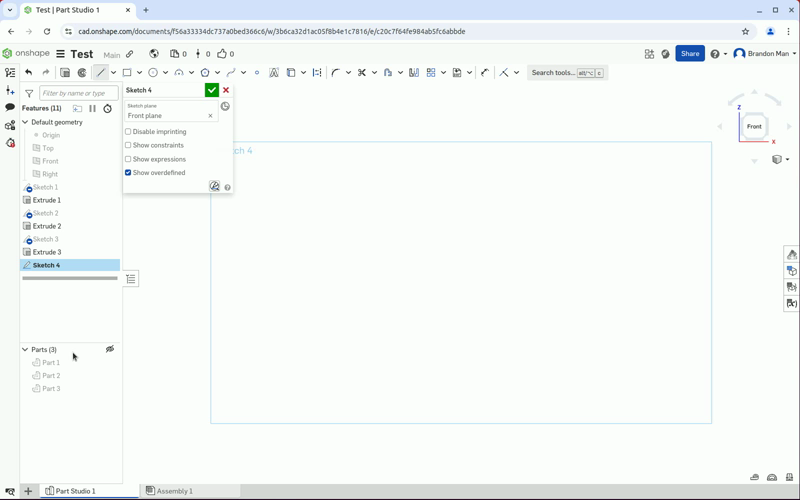
key_down(shift)
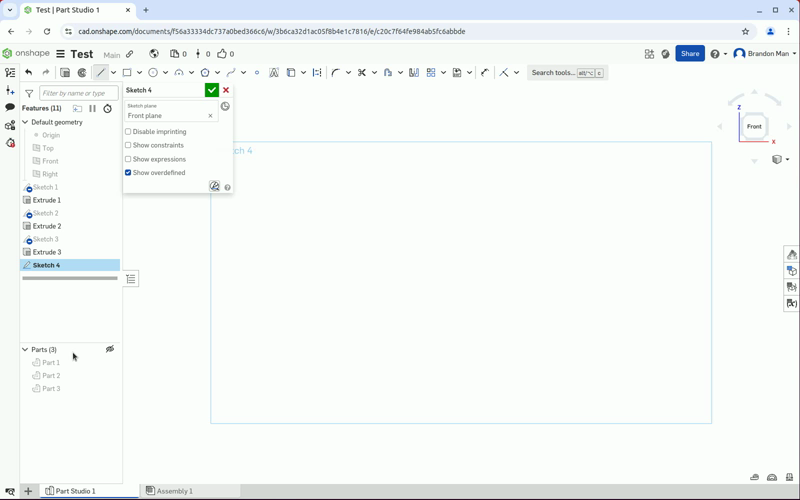
mouse_move(446, 246)
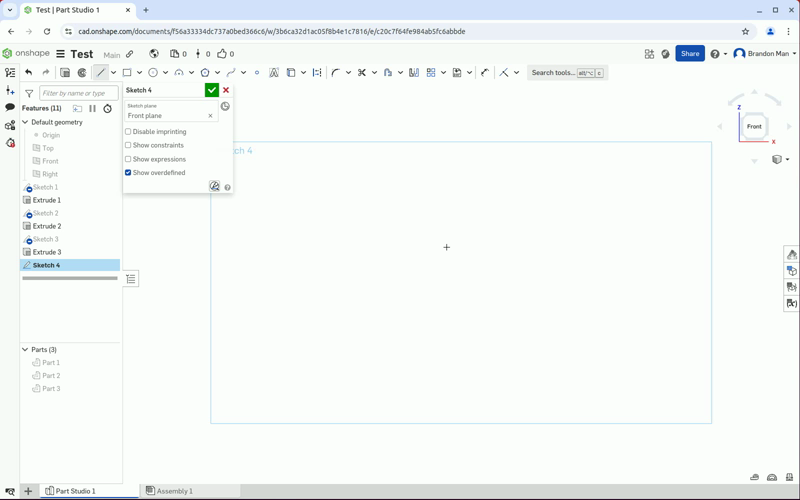
click(446, 246)
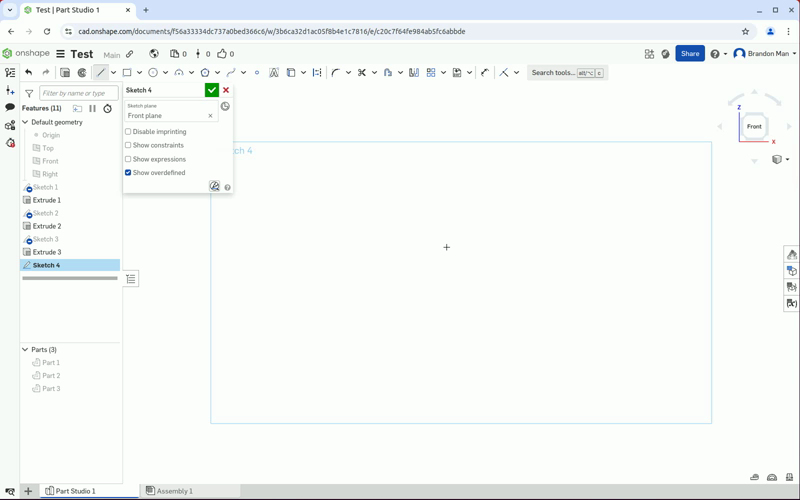
key_up(shift)
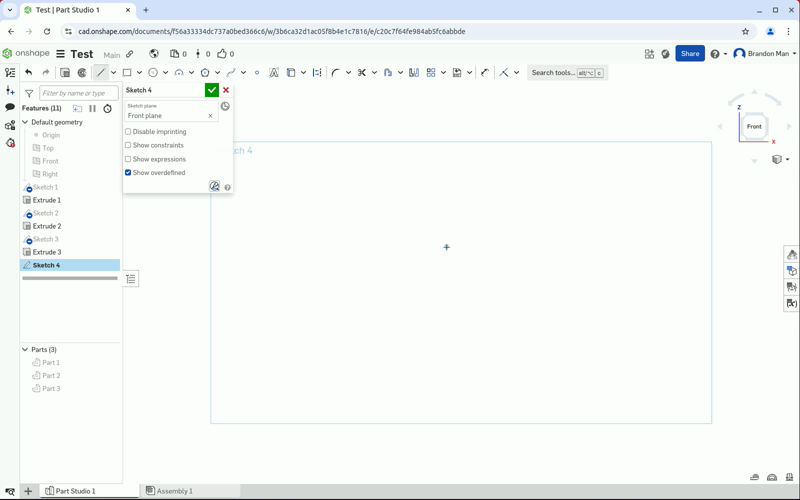
key_down(shift)
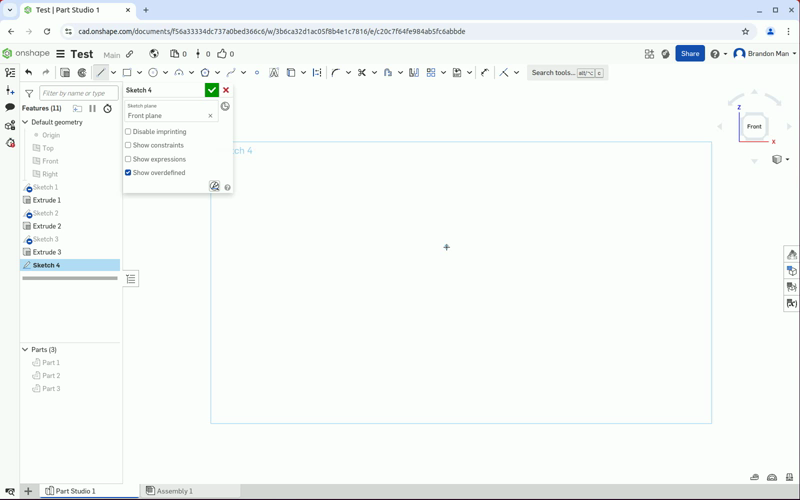
mouse_move(476, 246)
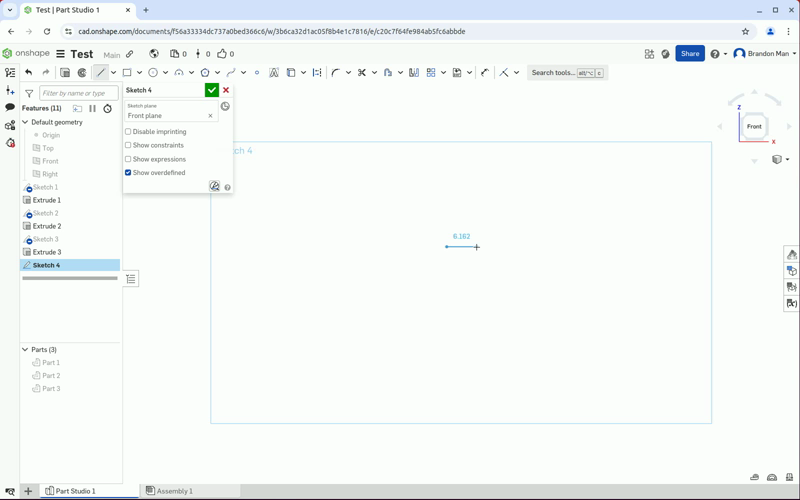
mouse_move(474, 246)
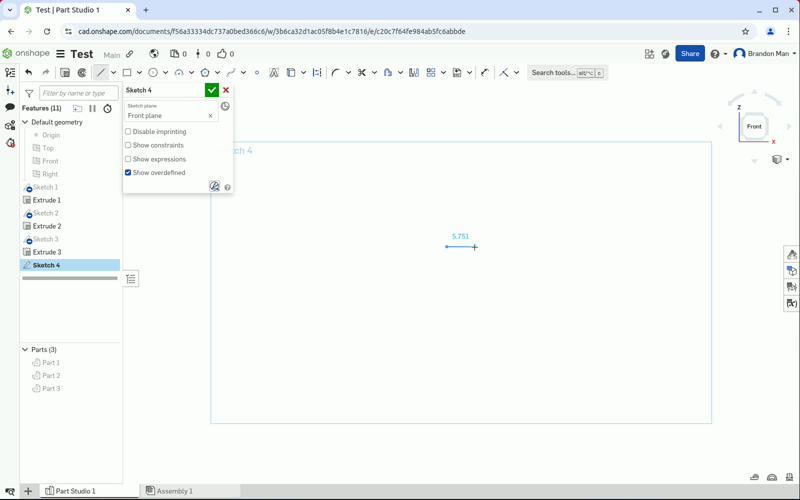
click(474, 246)
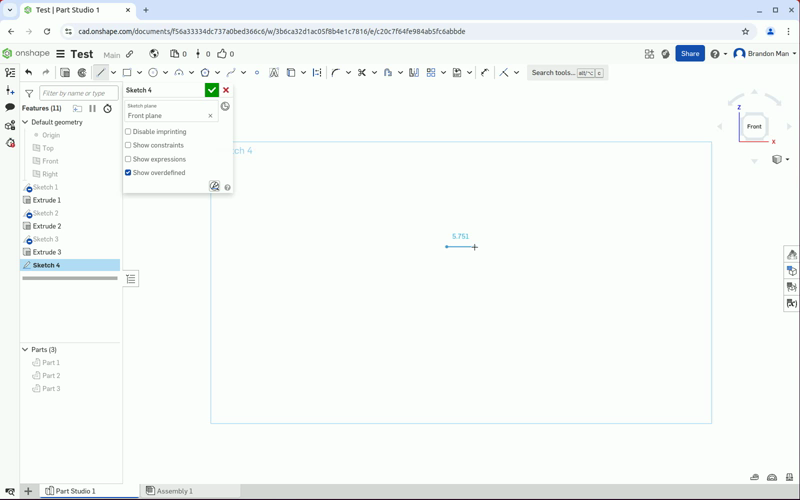
key_up(shift)
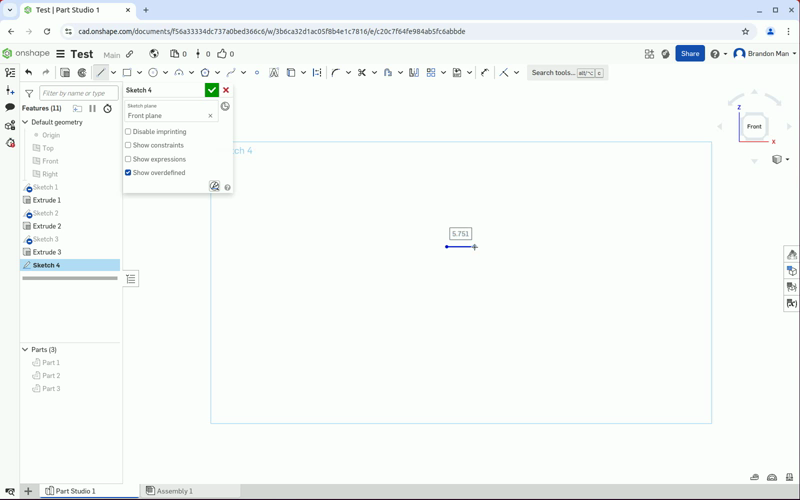
key_down(shift)
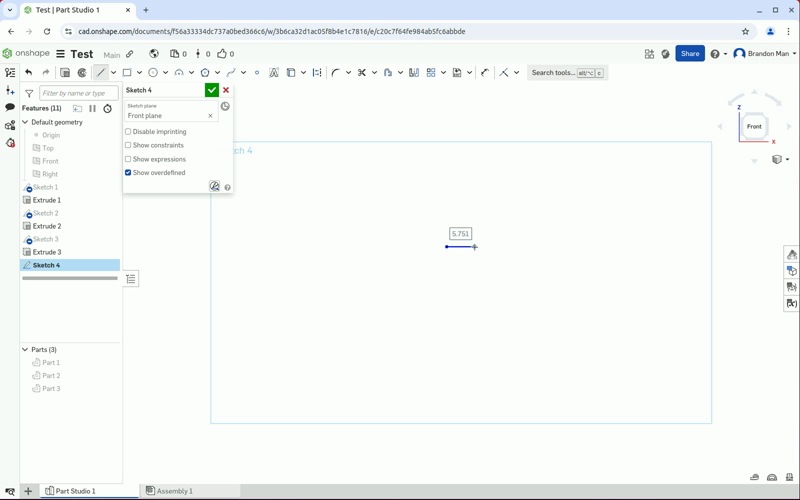
mouse_move(504, 246)
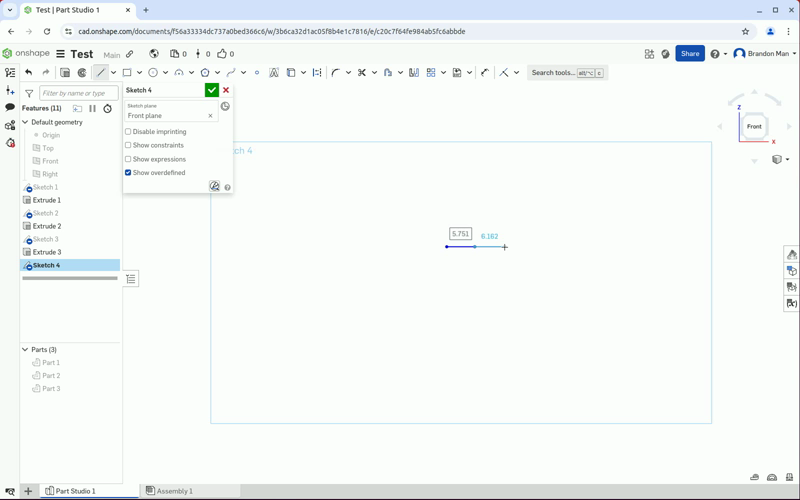
mouse_move(474, 220)
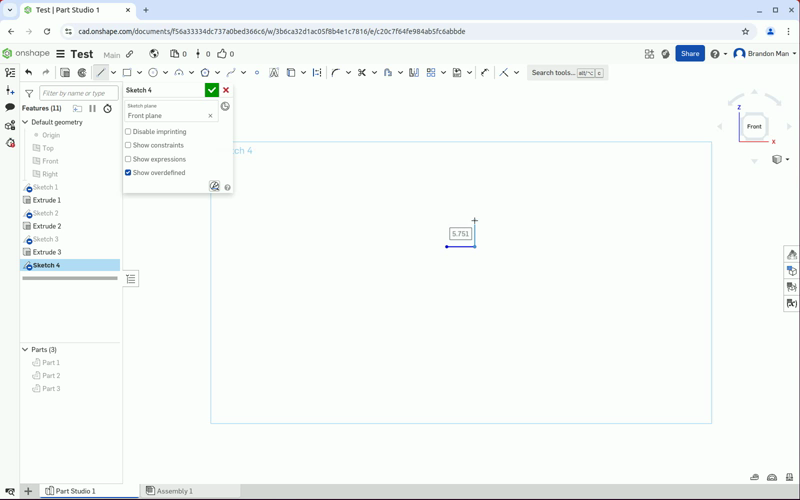
click(474, 220)
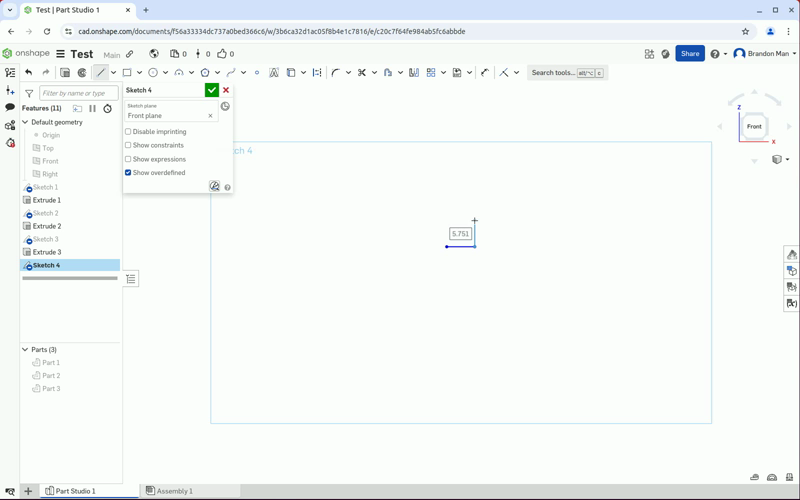
key_up(shift)
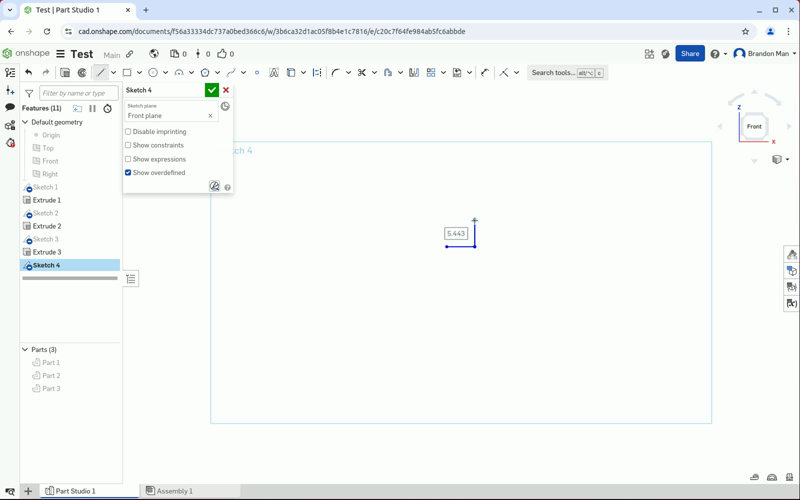
key(esc)
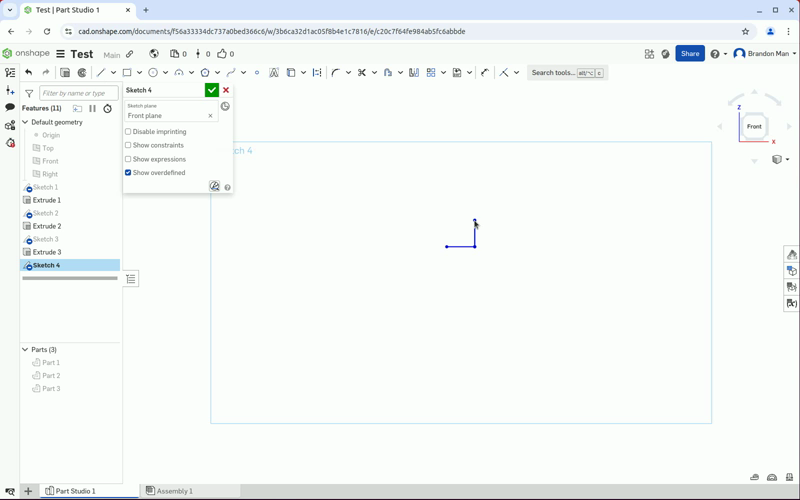
key(a)
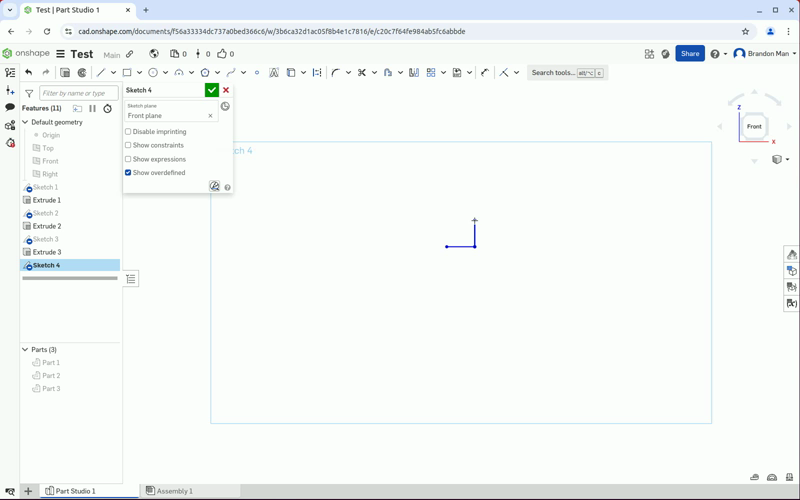
mouse_move(474, 220)
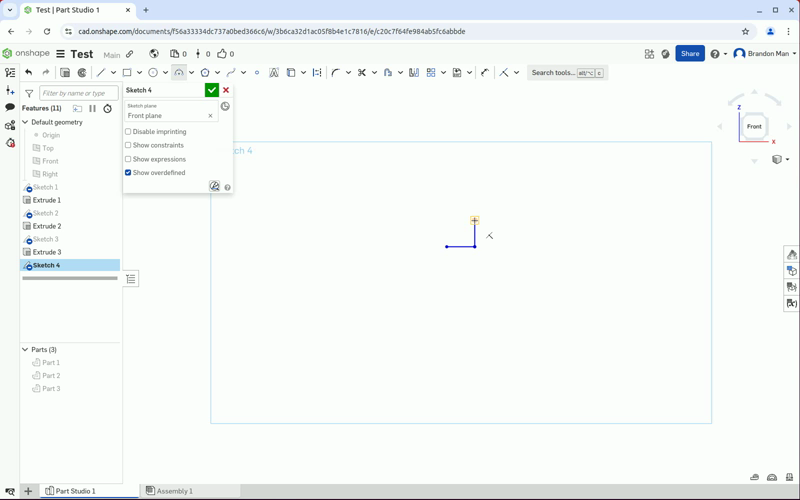
click(474, 220)
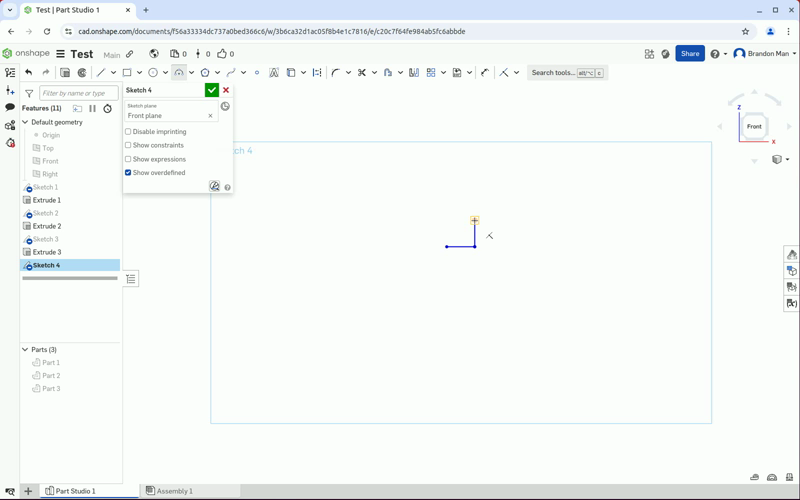
key_down(shift)
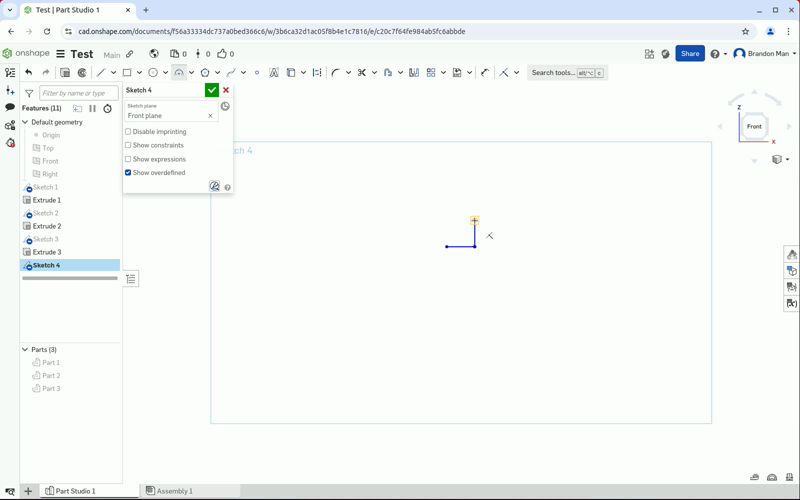
mouse_move(446, 220)
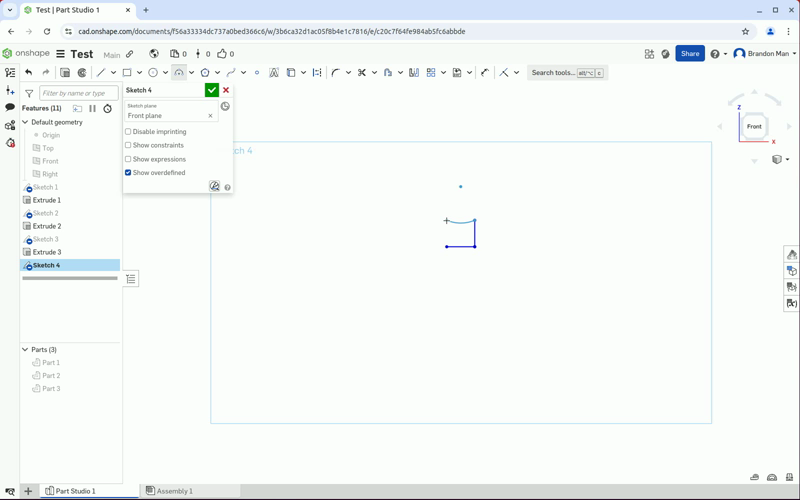
click(446, 220)
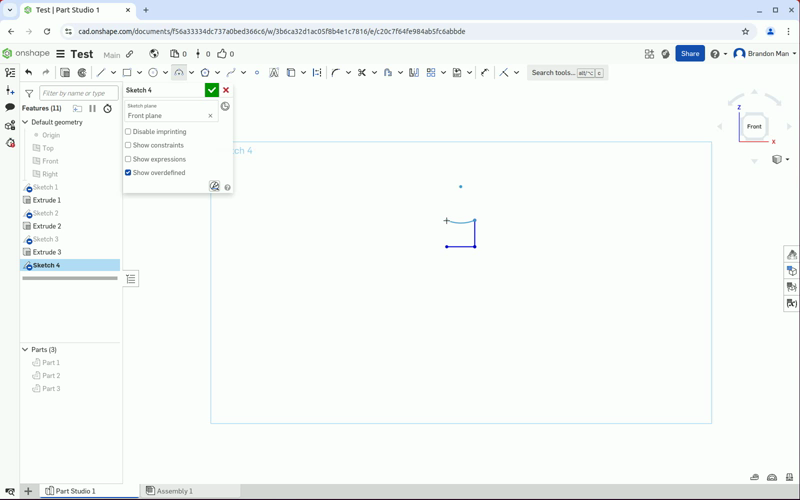
mouse_move(460, 206)
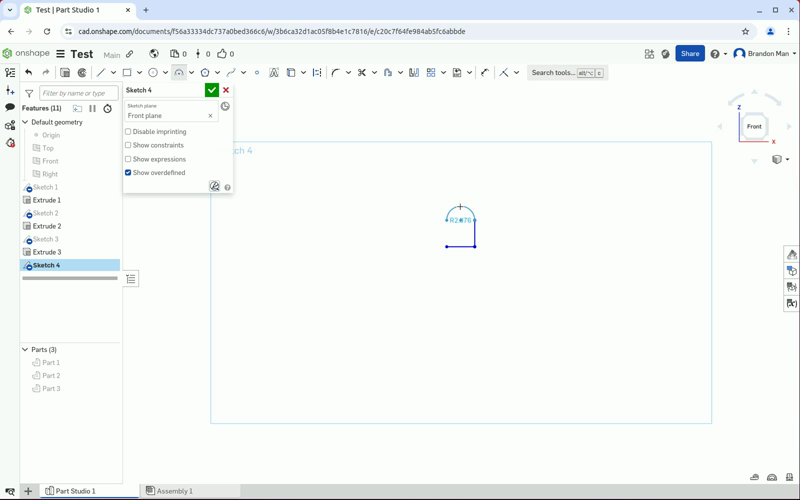
click(460, 206)
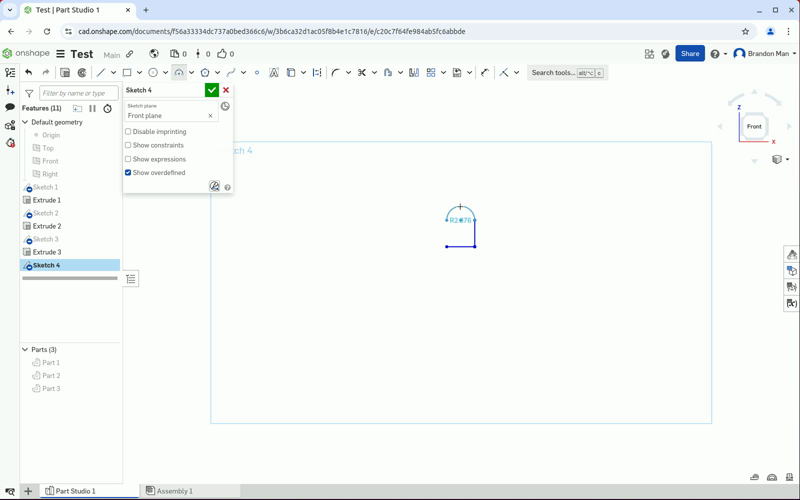
key_up(shift)
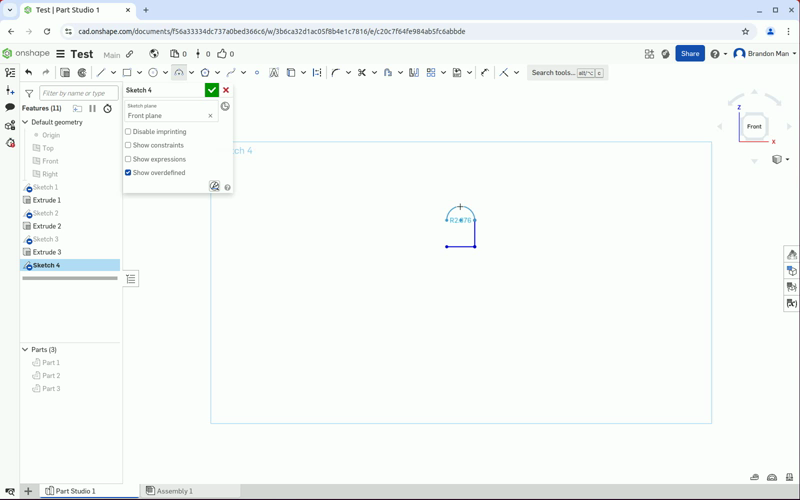
key(esc)
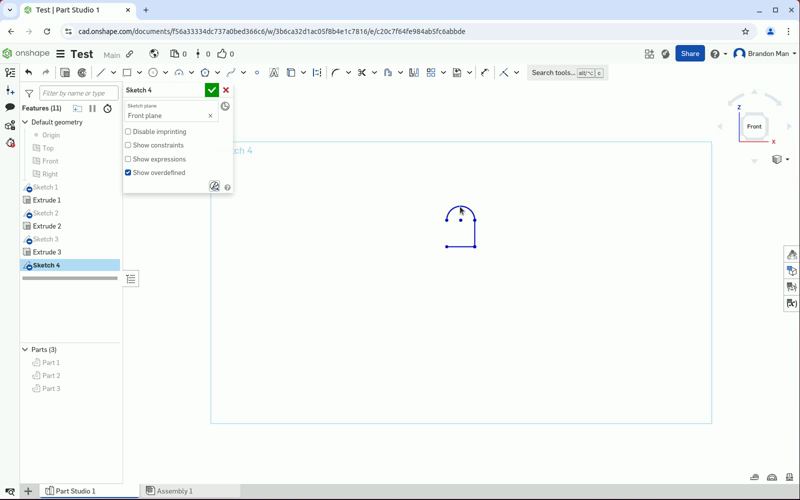
key(l)
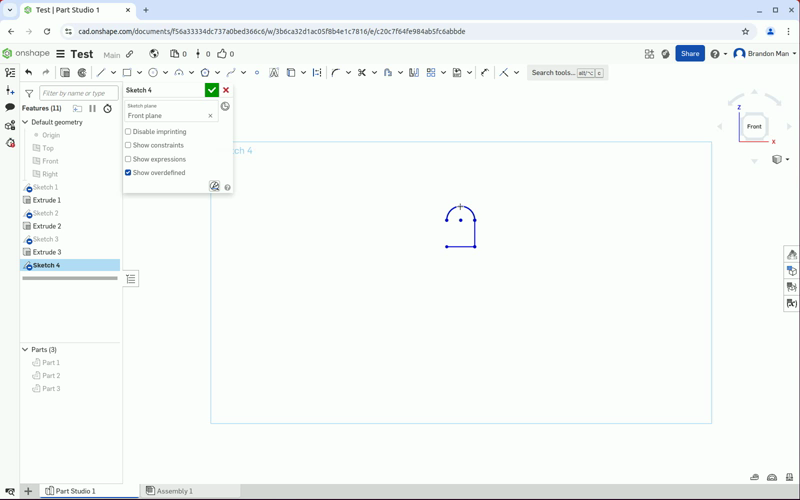
mouse_move(446, 220)
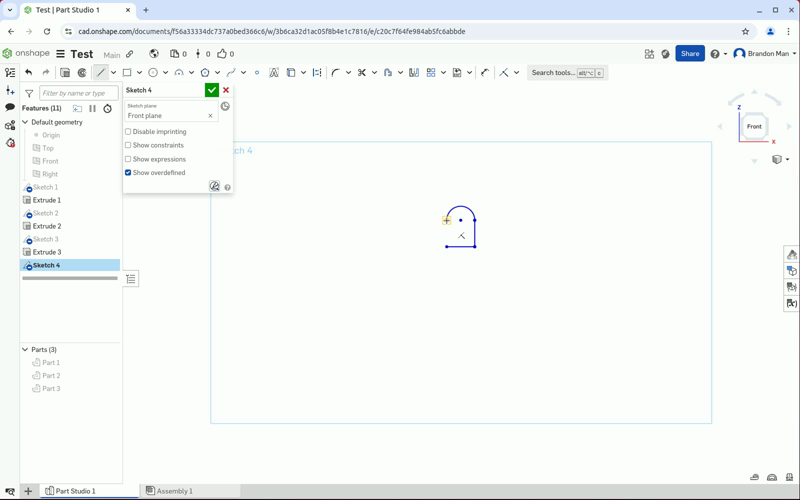
click(446, 220)
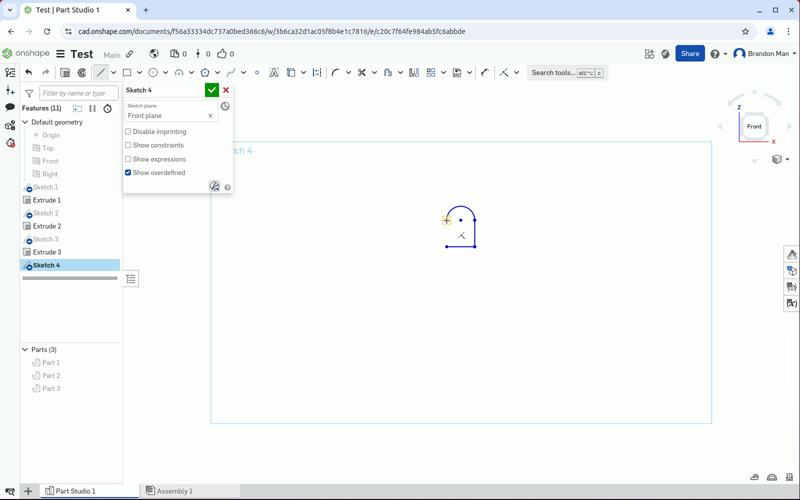
mouse_move(476, 220)
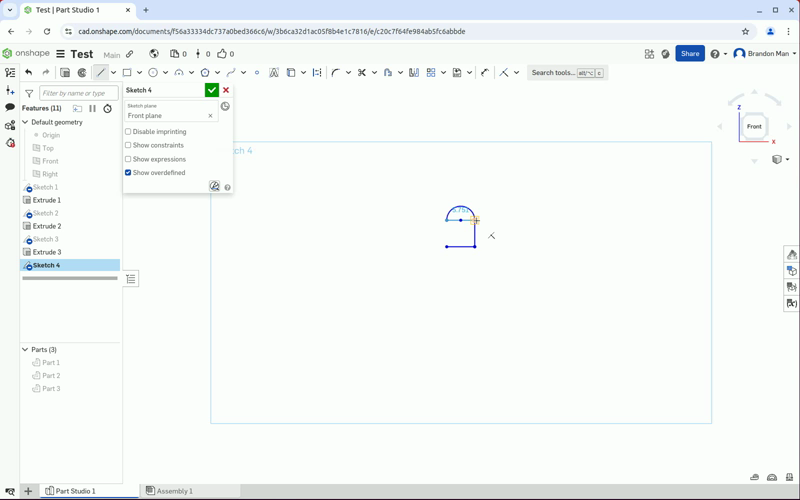
key_down(shift)
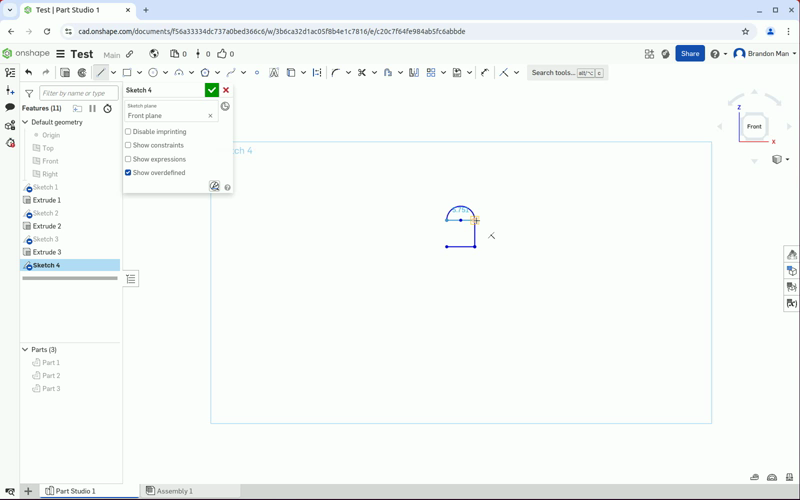
mouse_move(446, 246)
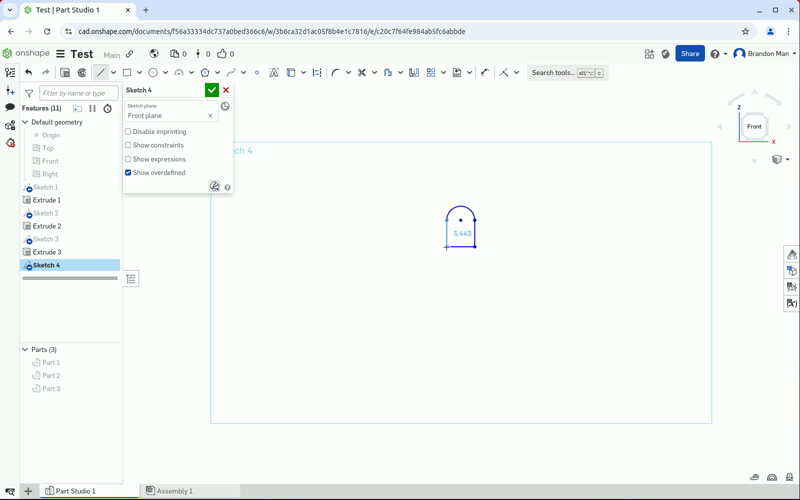
key_up(shift)
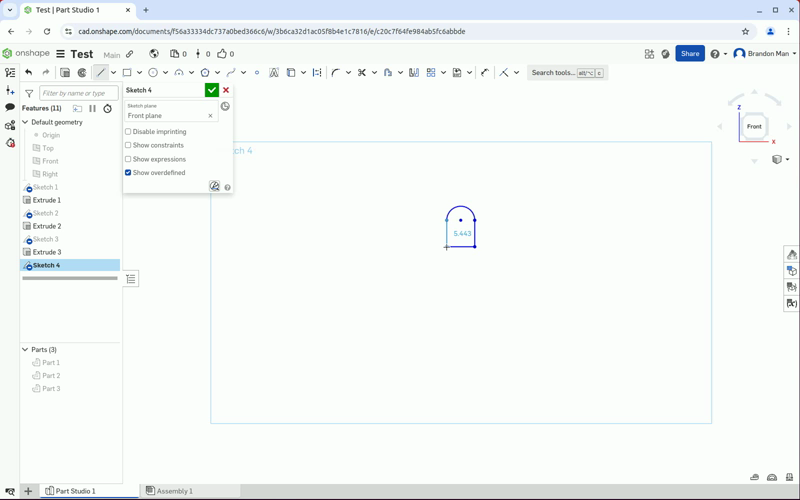
click(446, 246)
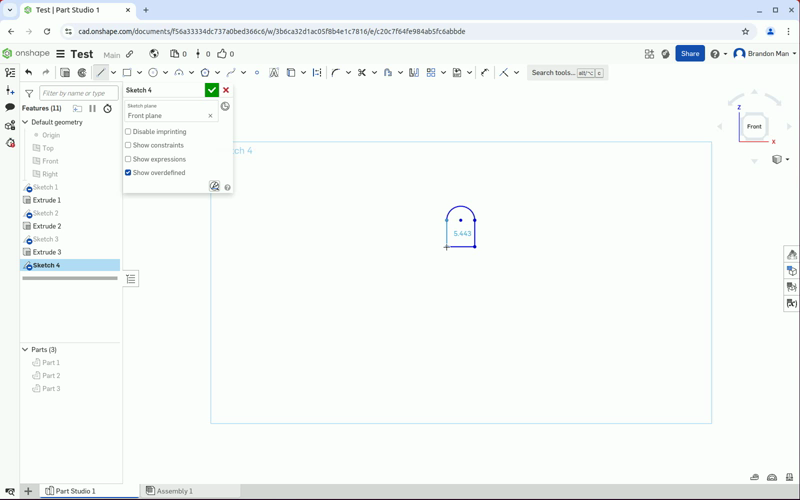
key(esc)
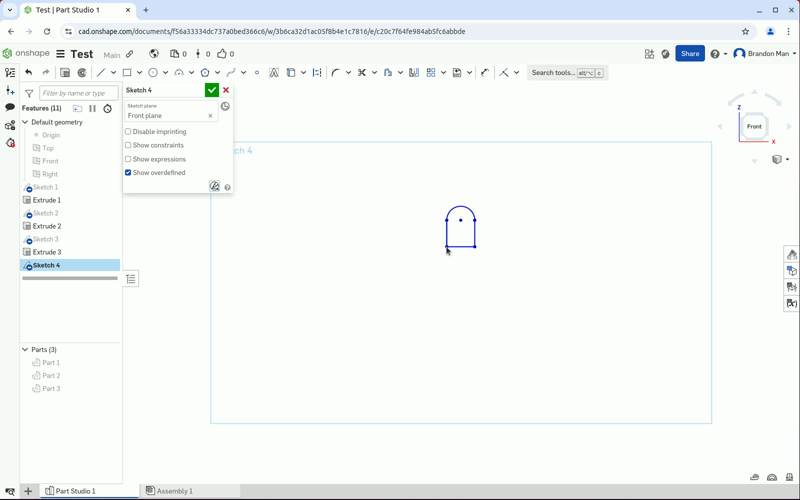
key(c)
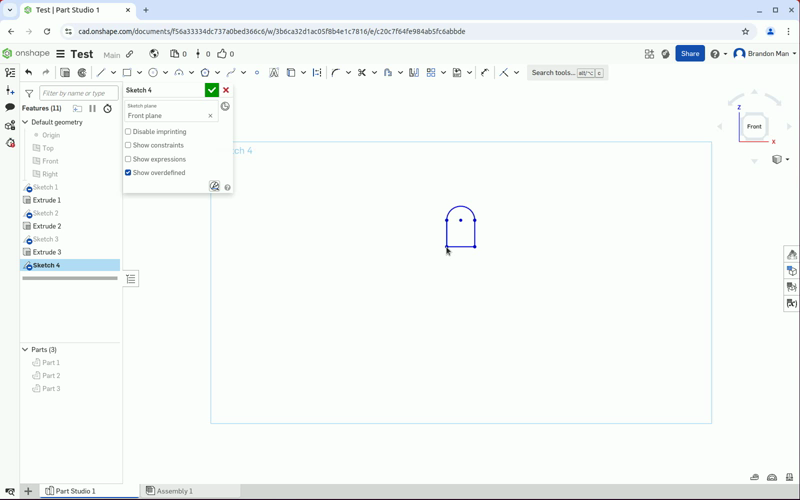
key_down(shift)
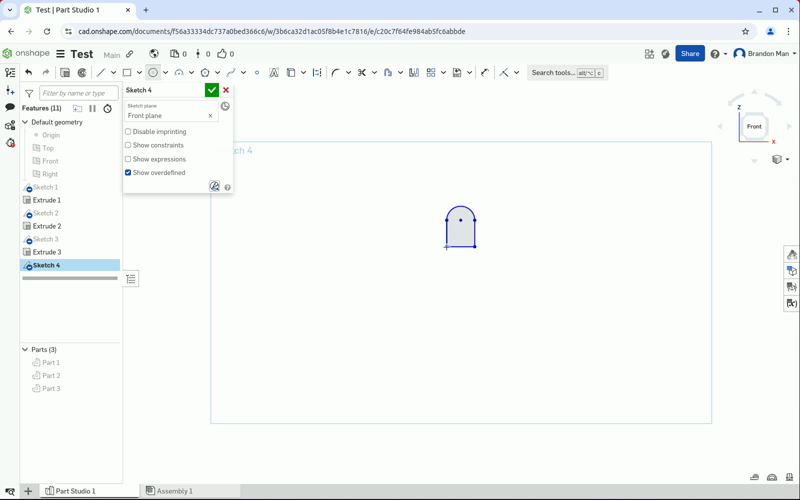
mouse_move(460, 220)
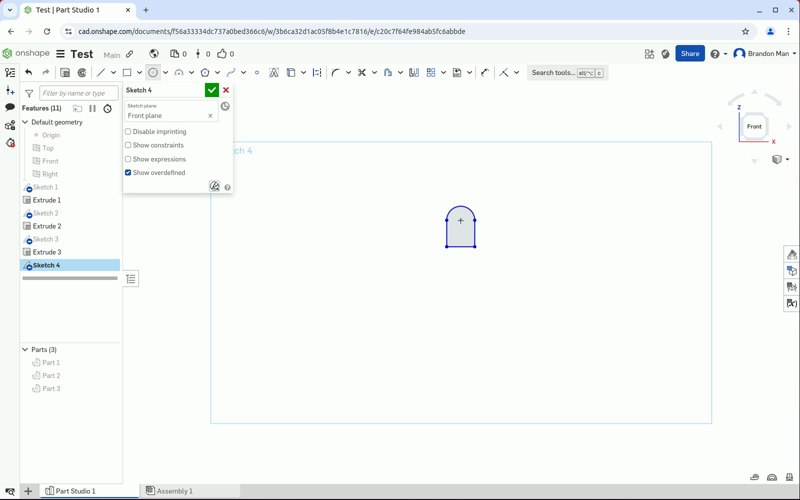
click(460, 220)
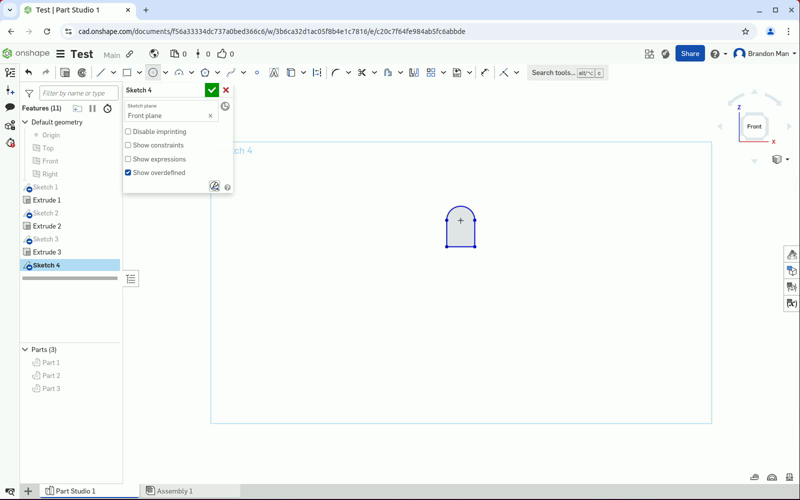
key_up(shift)
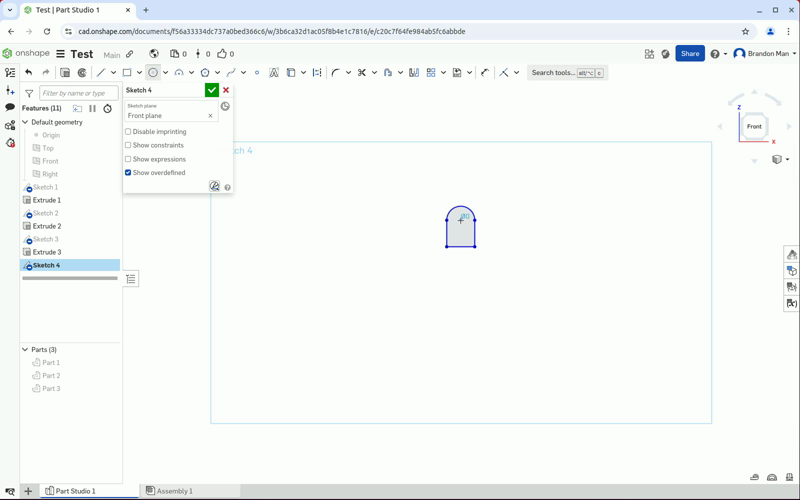
mouse_move(465, 220)
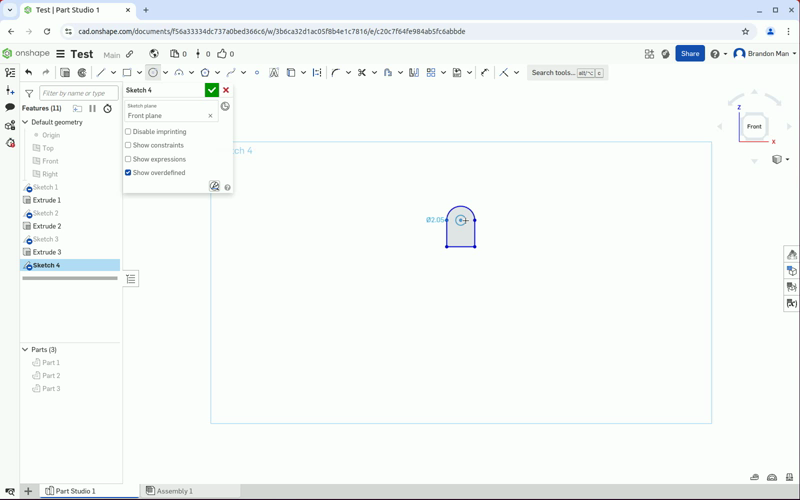
click(465, 220)
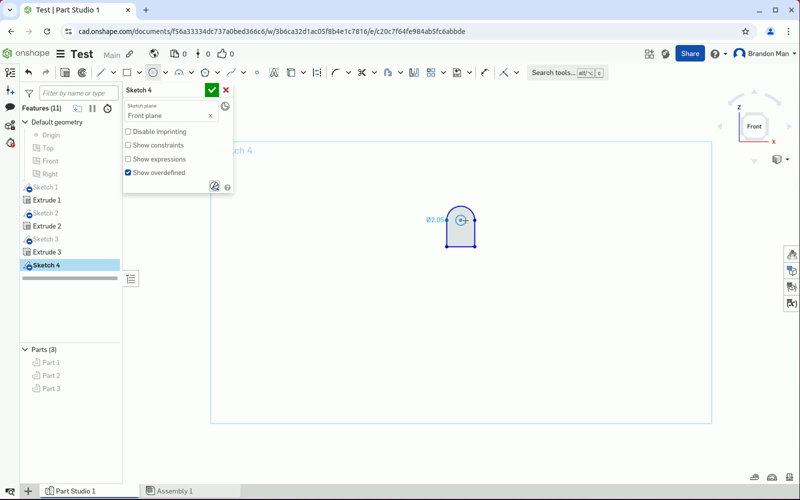
key(esc)
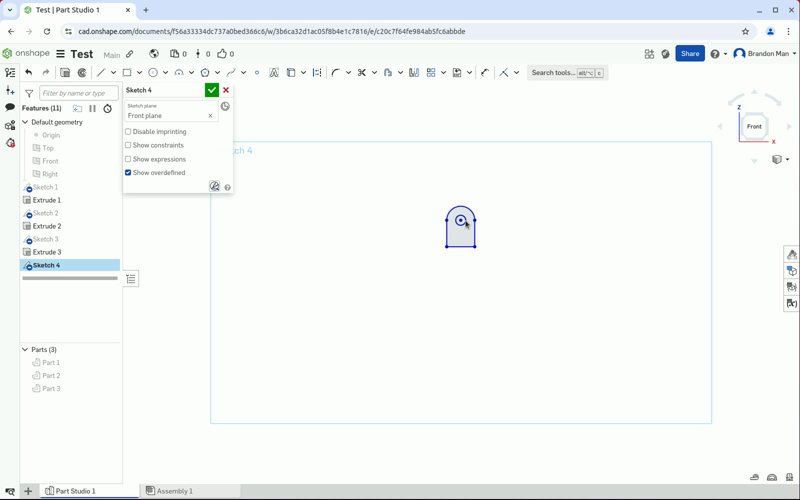
mouse_move(471, 228)
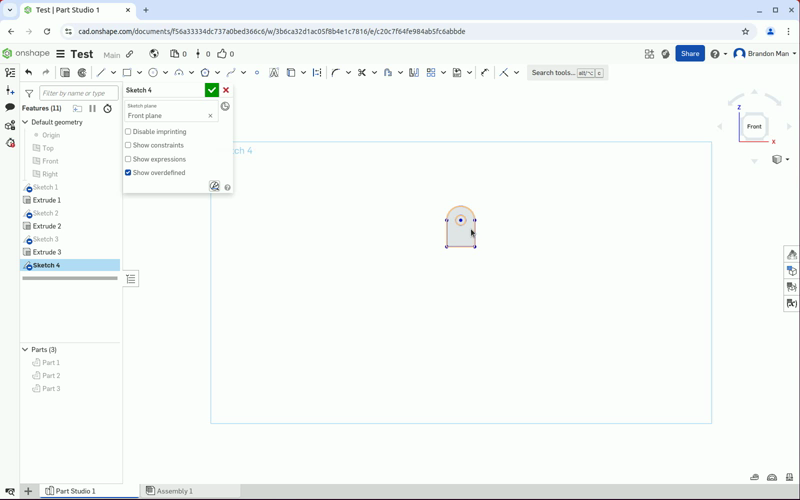
scroll(6)
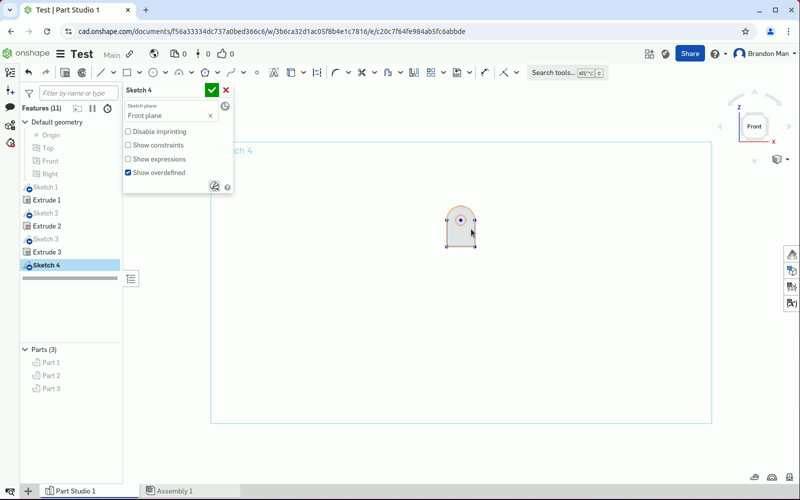
scroll(6)
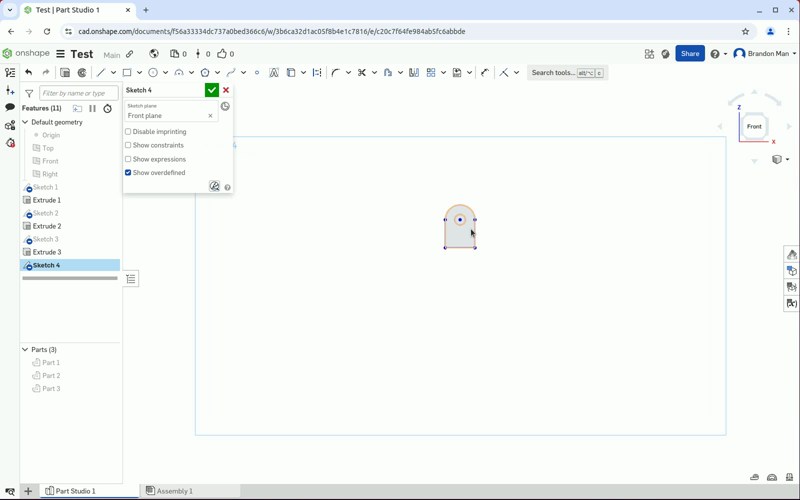
scroll(6)
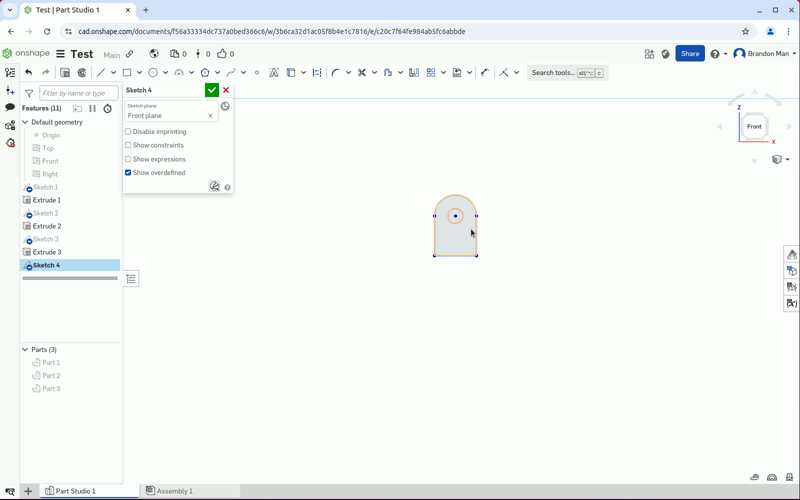
scroll(6)
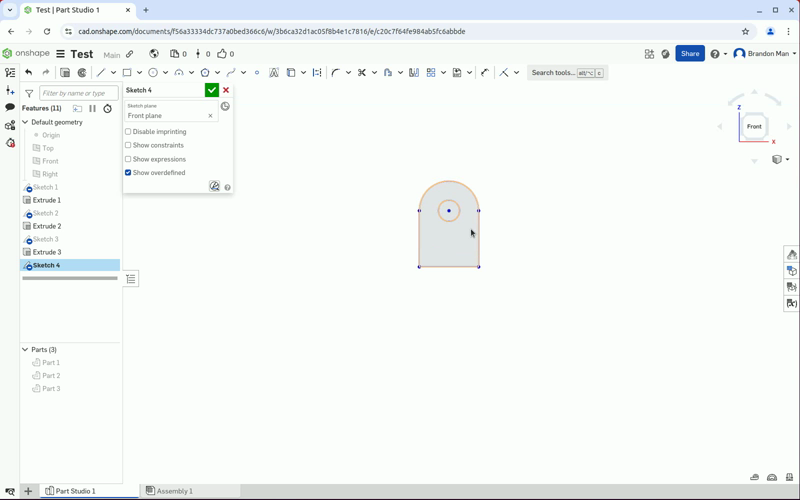
scroll(6)
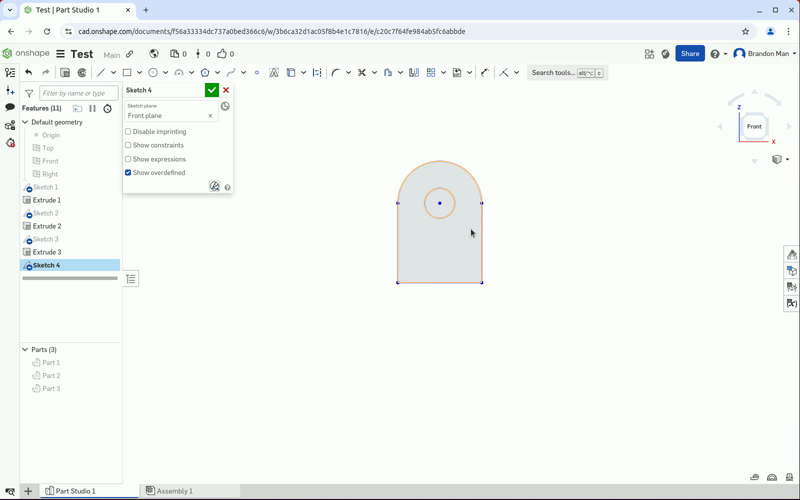
scroll(6)
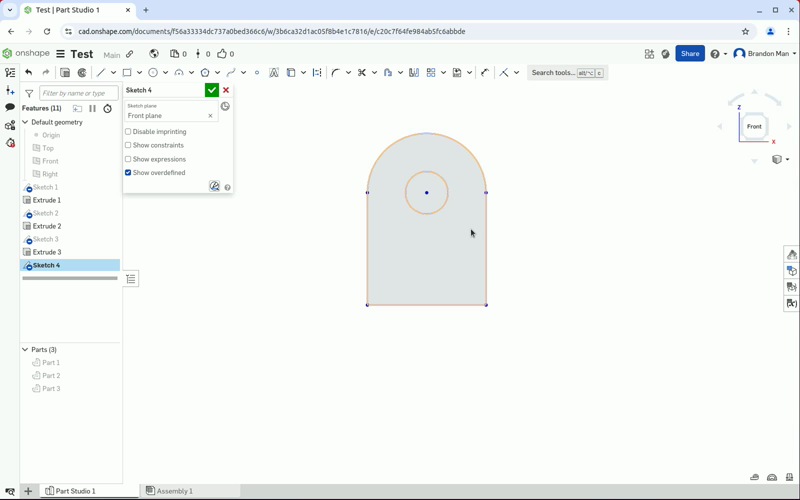
scroll(6)
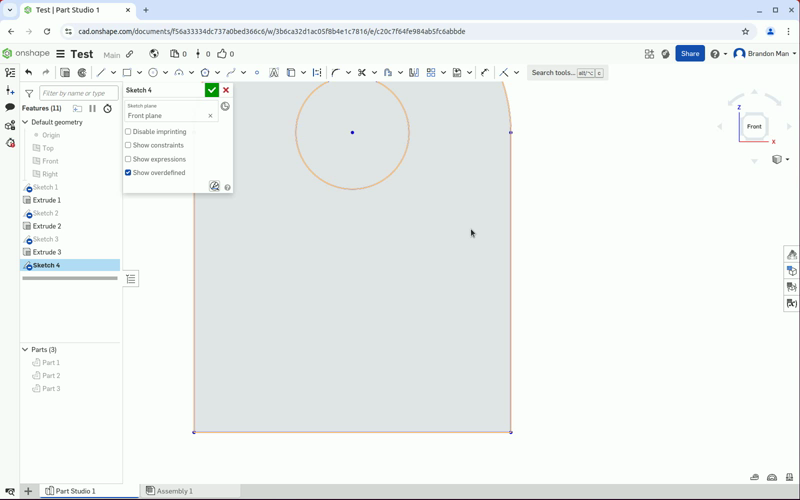
click(471, 228)
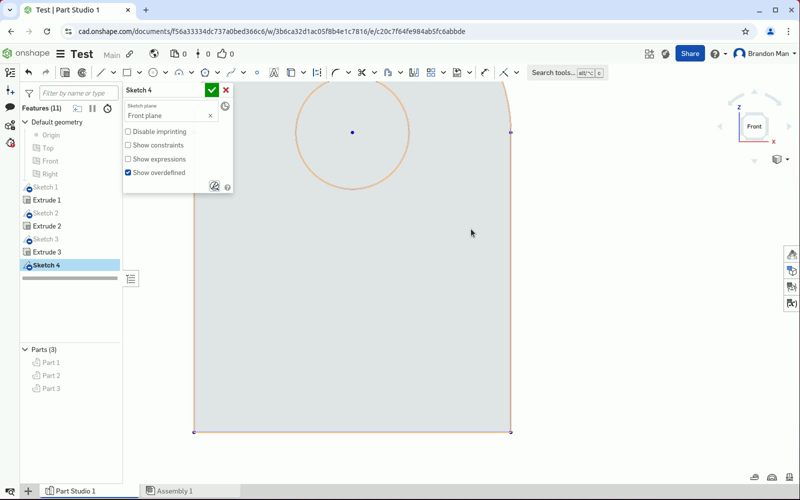
scroll(-6)
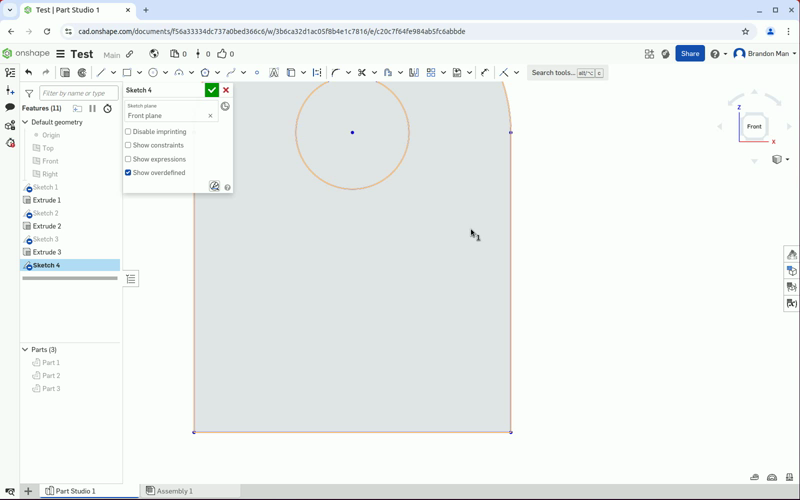
scroll(-6)
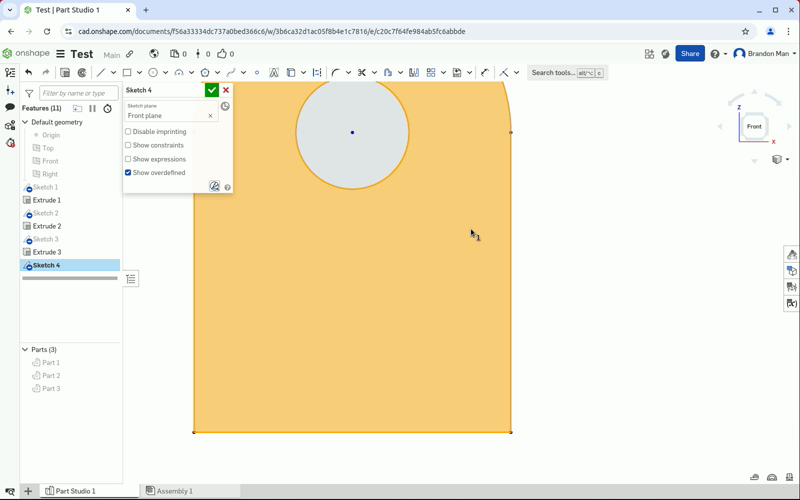
scroll(-6)
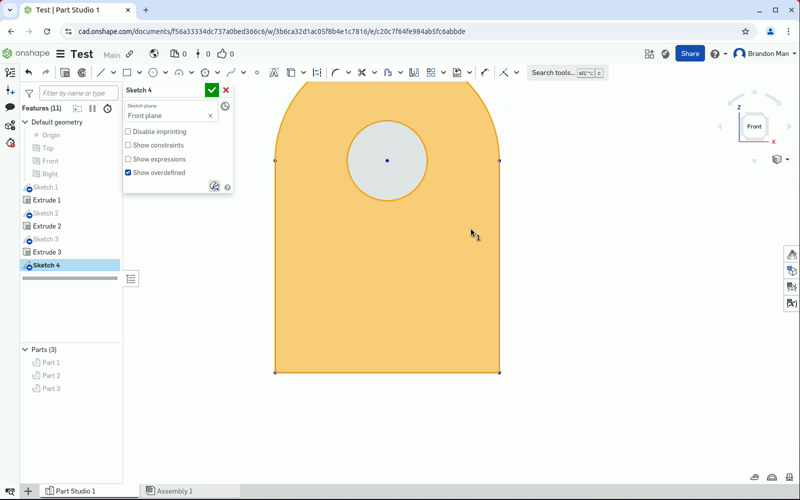
scroll(-6)
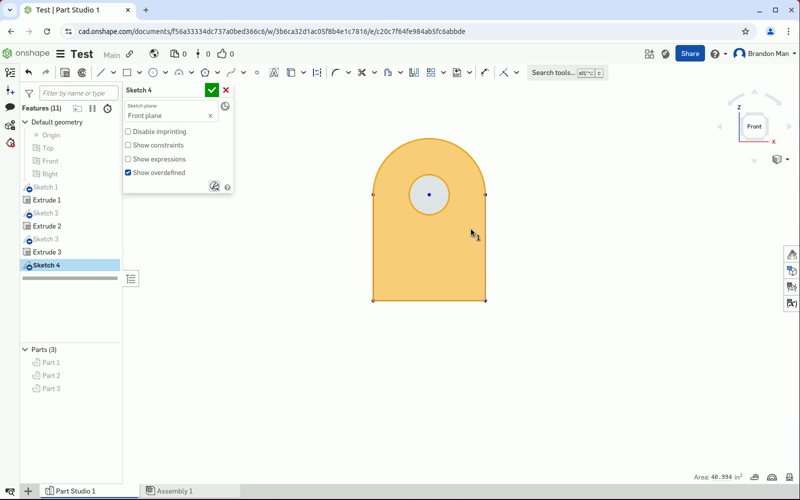
scroll(-6)
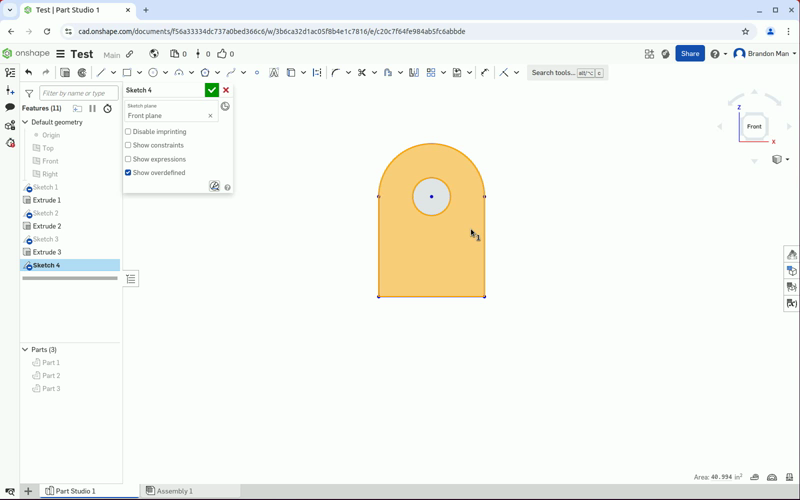
scroll(-6)
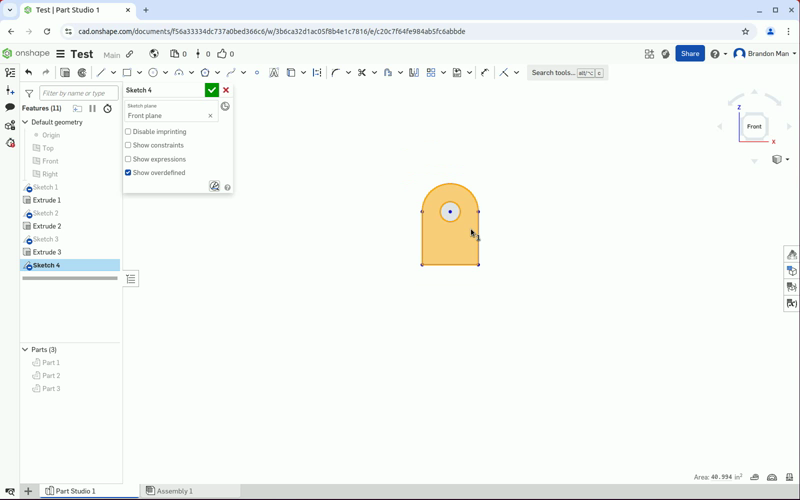
scroll(-6)
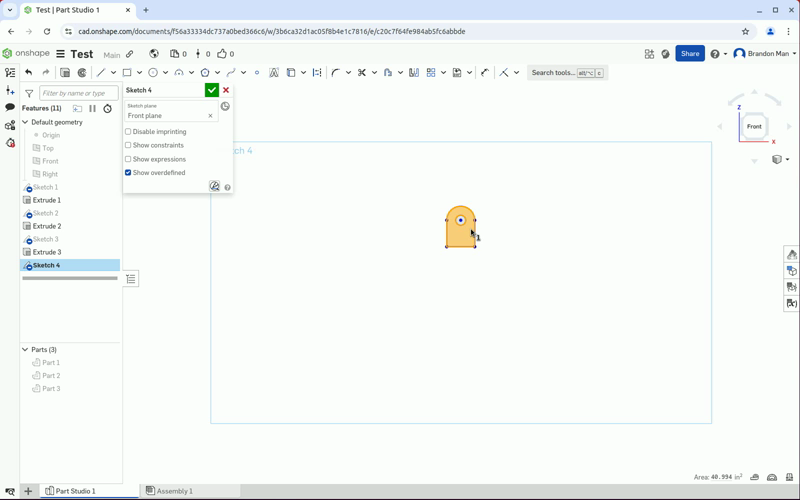
mouse_move(73, 352)
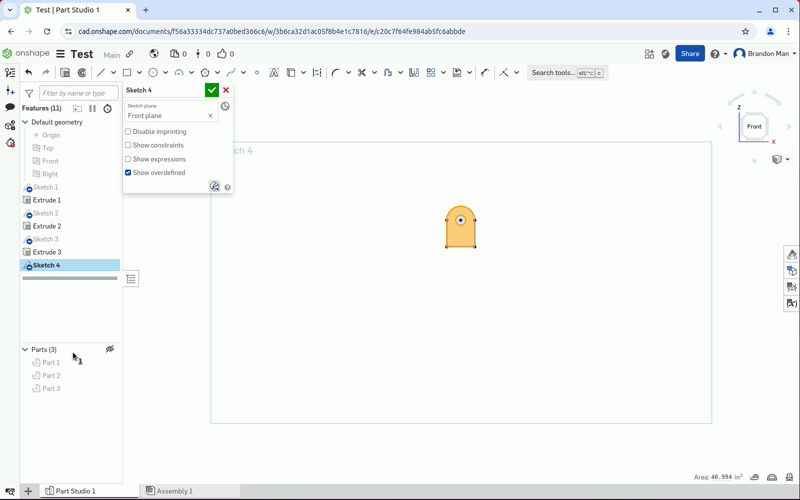
key(shift+y)
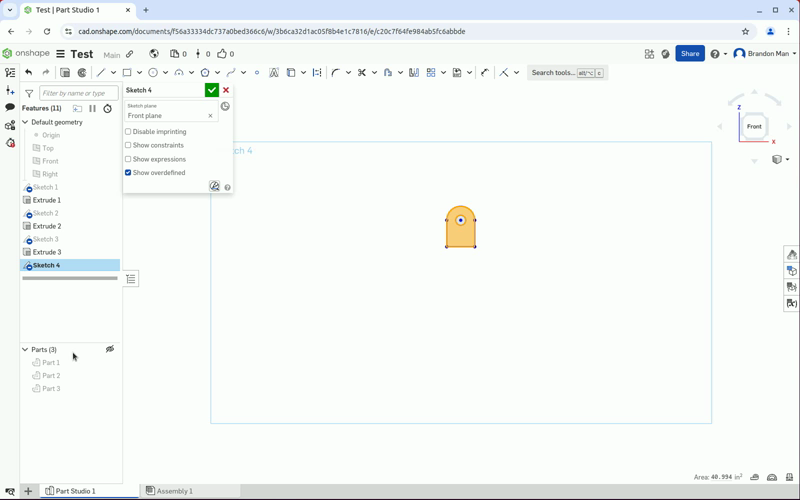
key(shift+e)
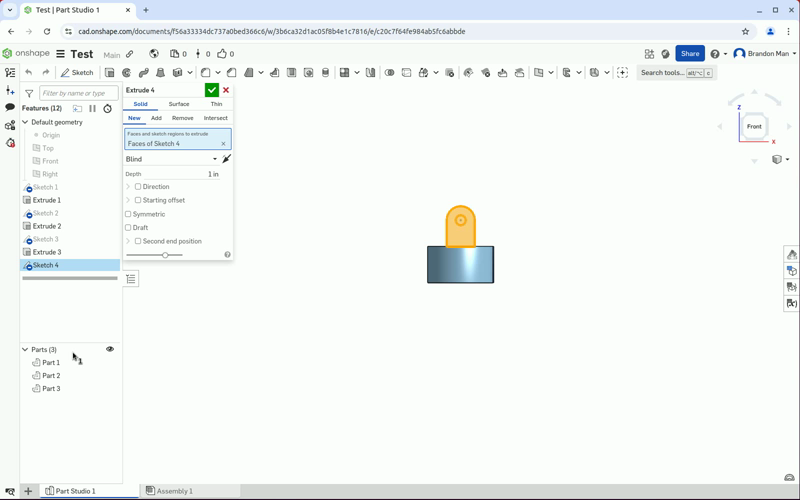
mouse_move(143, 106)
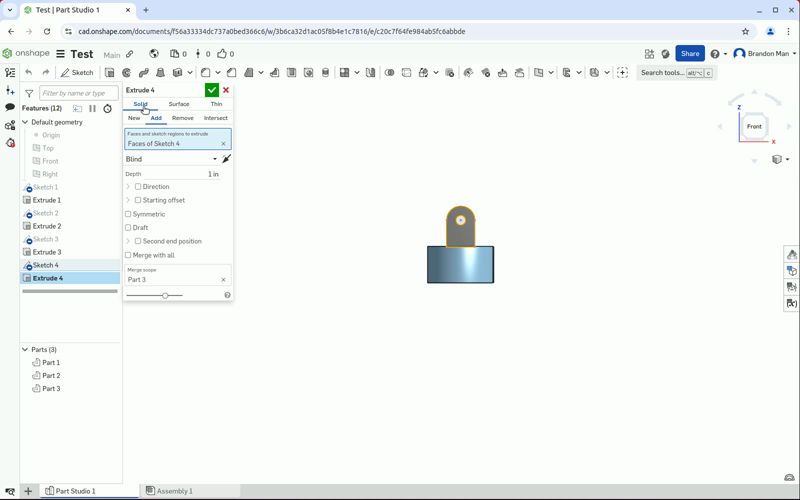
click(143, 106)
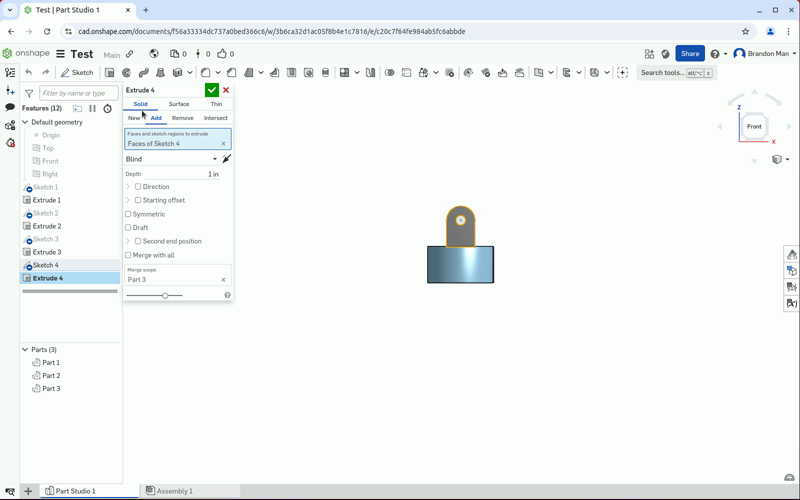
mouse_move(137, 120)
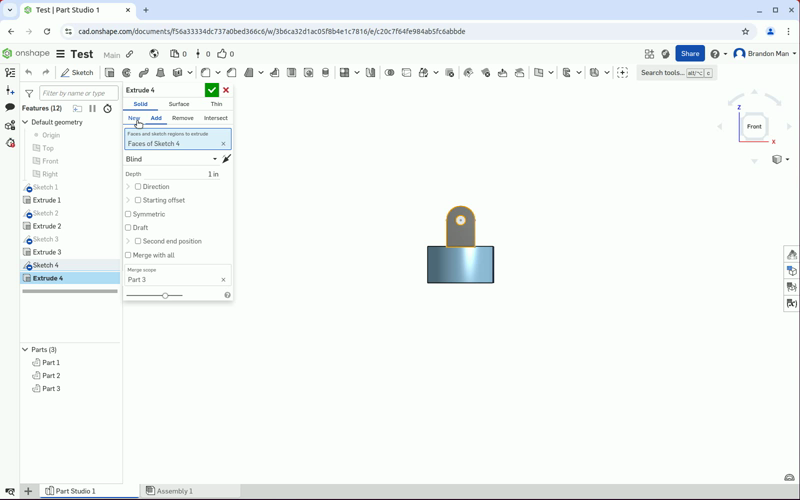
click(137, 120)
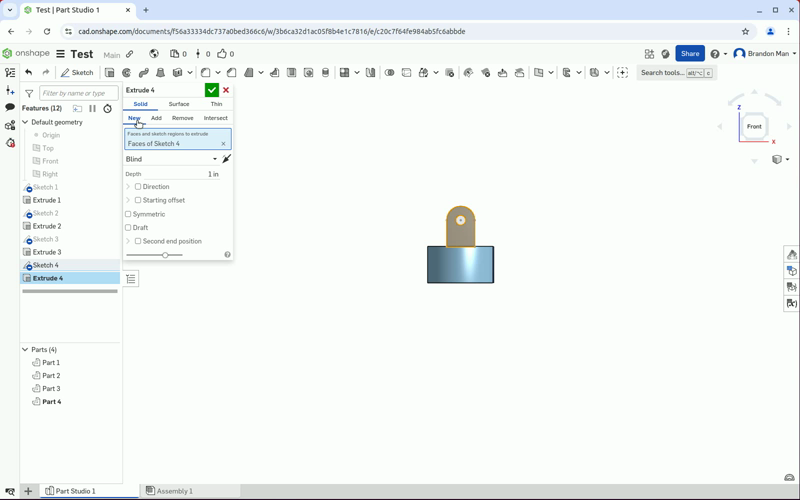
key(tab, 4)
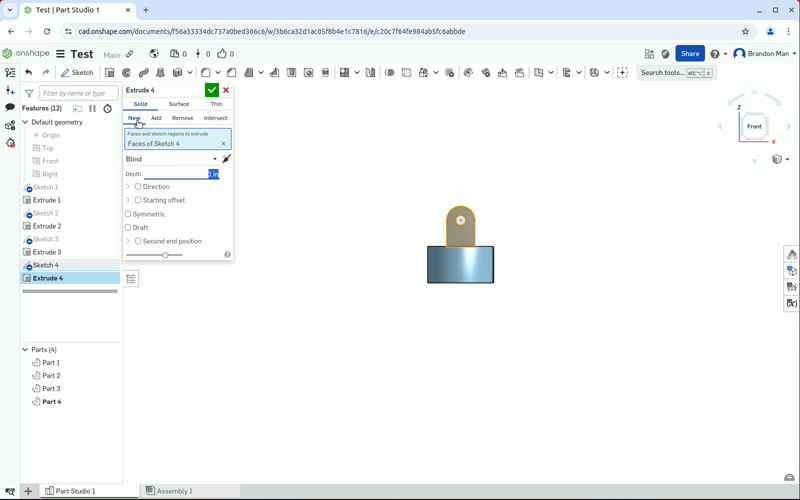
text(18.294)
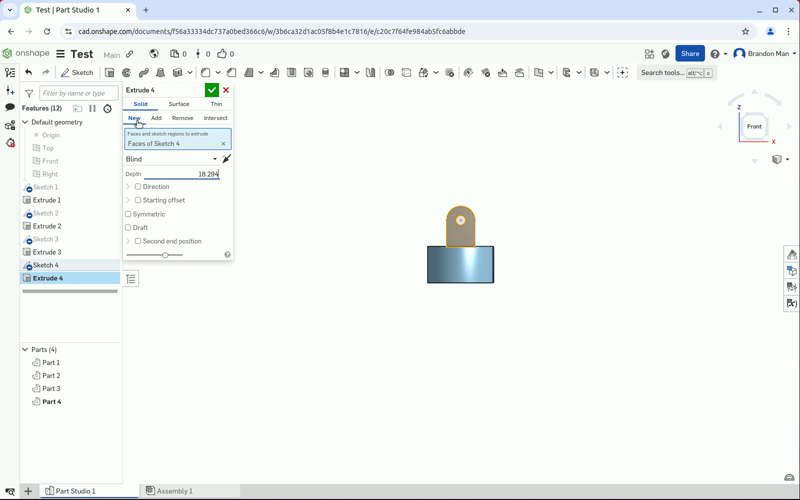
key(tab, 3)
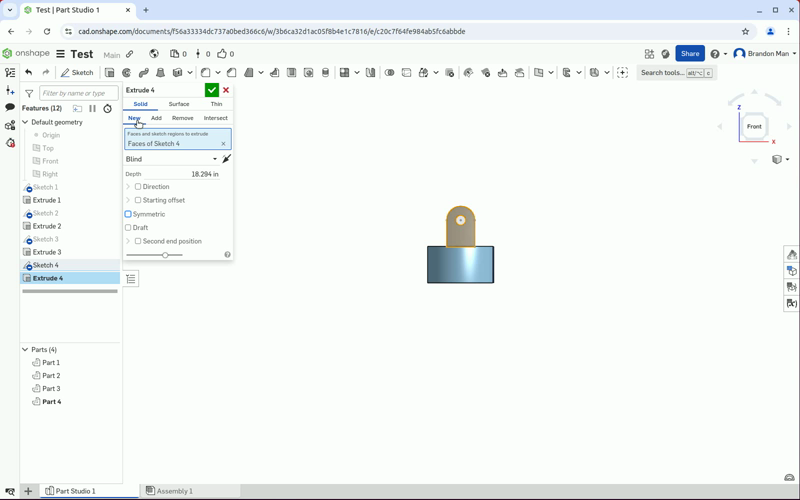
key(space)
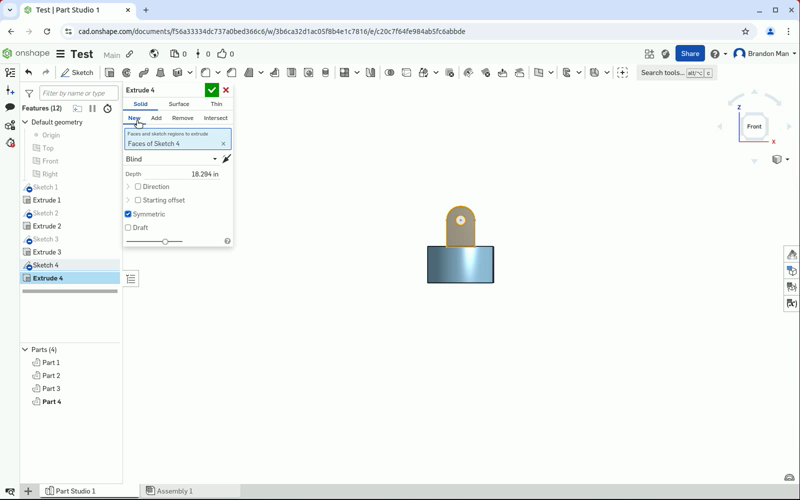
key(enter)
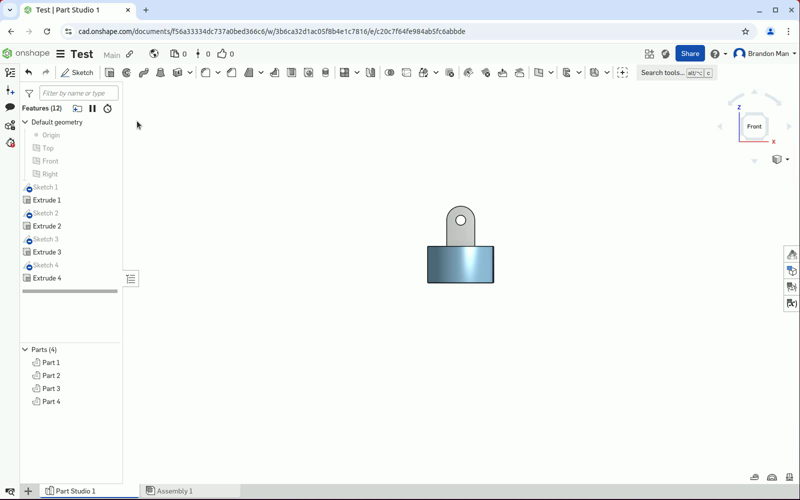
key(shift+h)
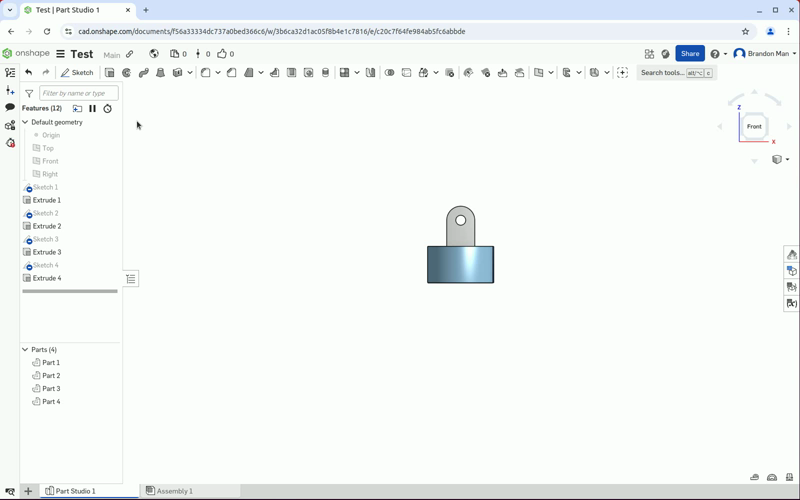
key(shift+h)
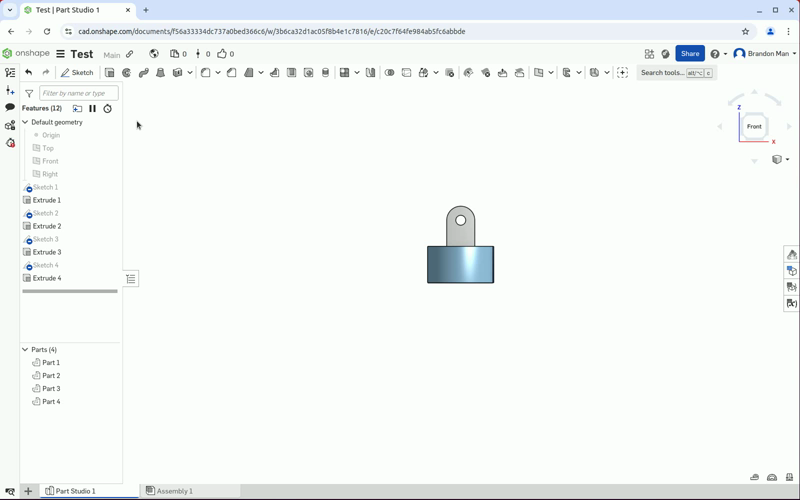
mouse_move(73, 189)
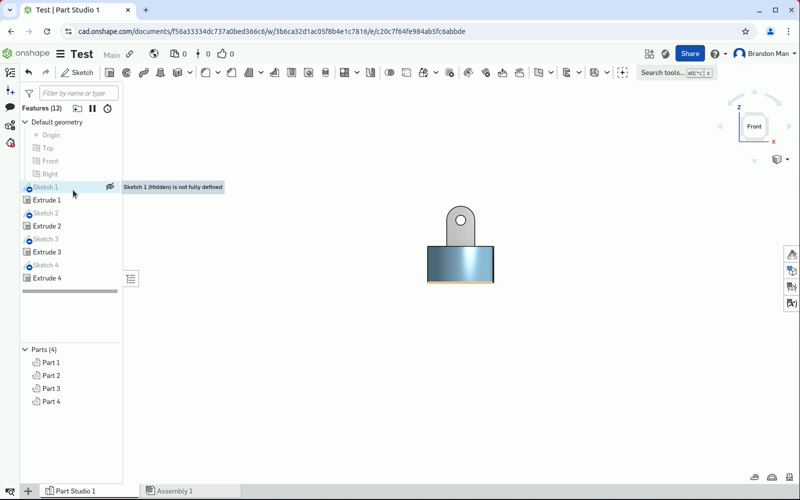
click(73, 189)
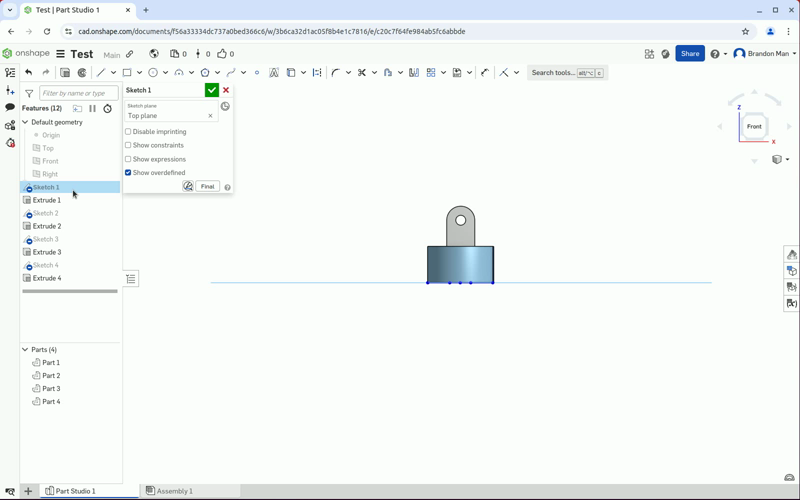
mouse_move(229, 92)
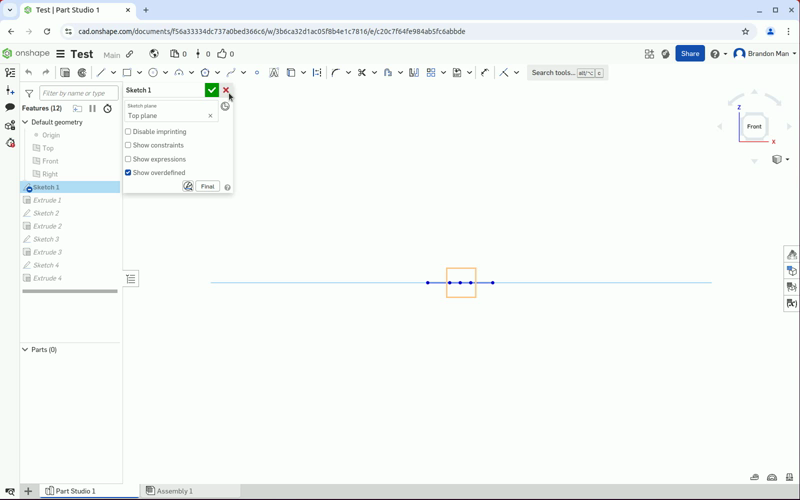
click(229, 92)
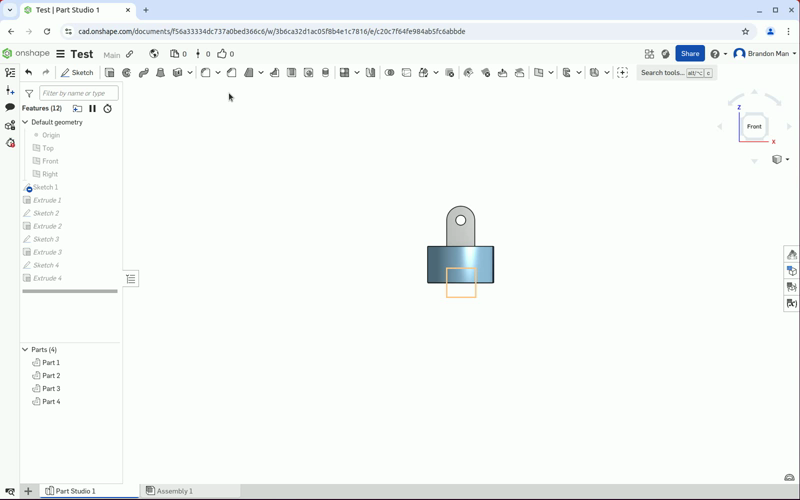
mouse_move(73, 352)
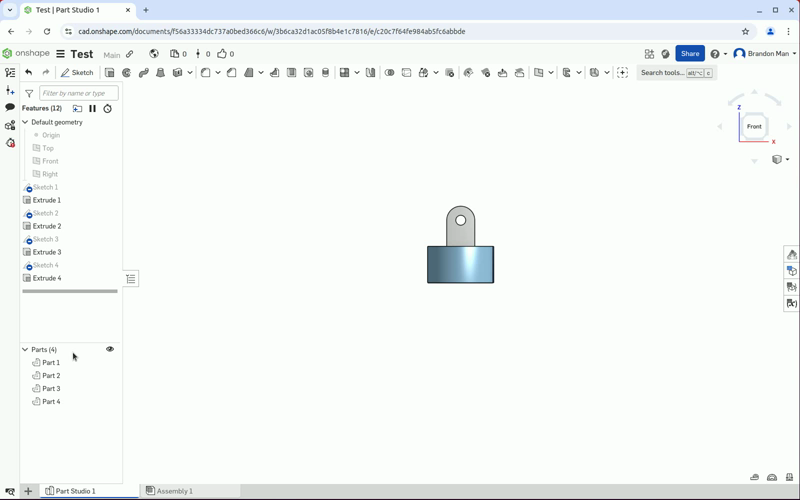
key(y)
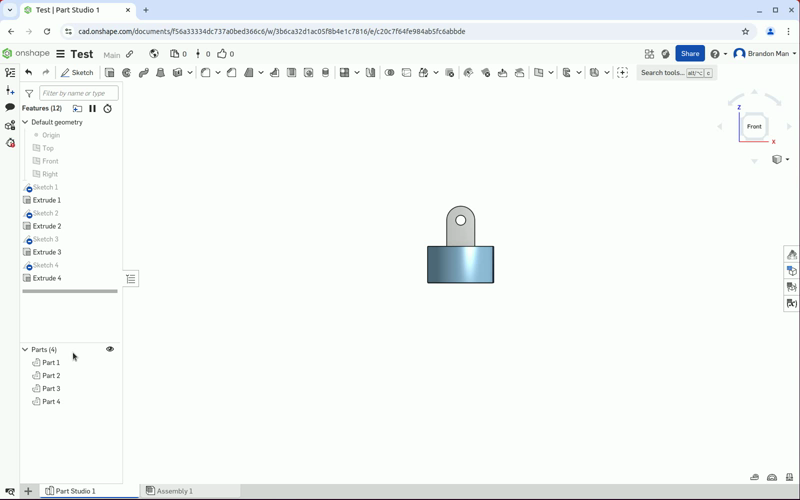
key(shift+p)
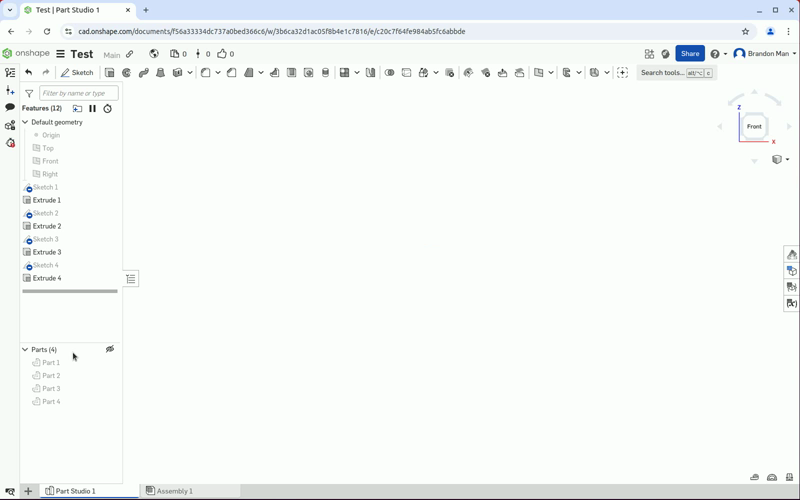
key(space)
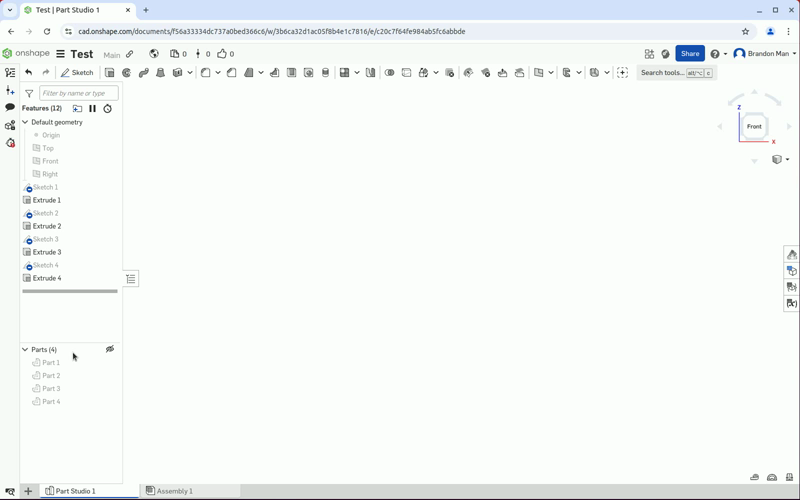
key_down(shift)
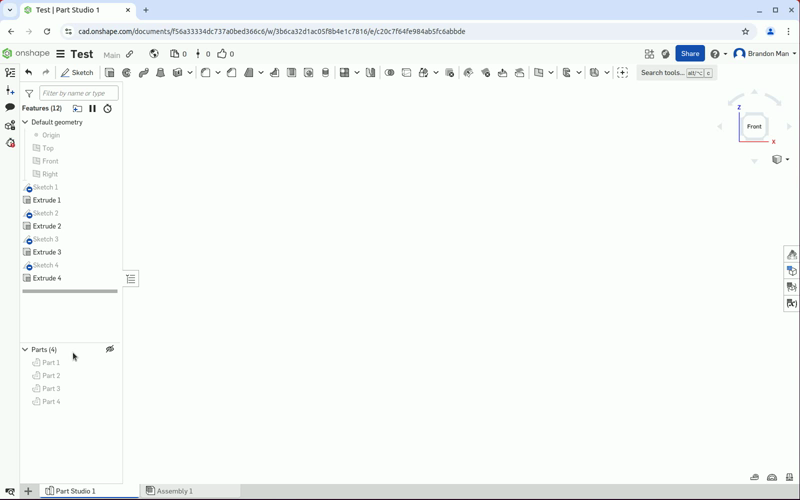
key(left)
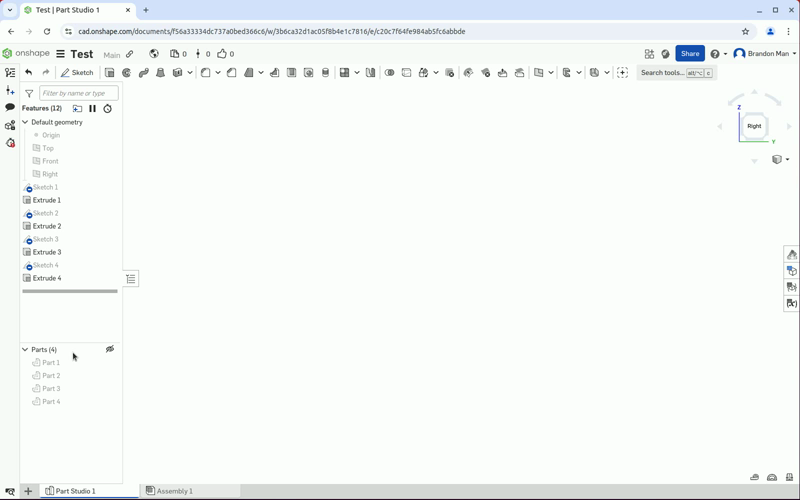
key_up(shift)
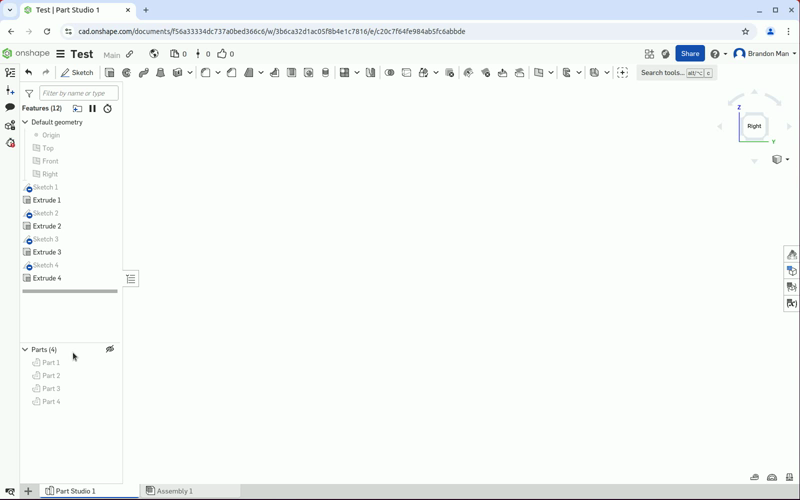
mouse_move(73, 352)
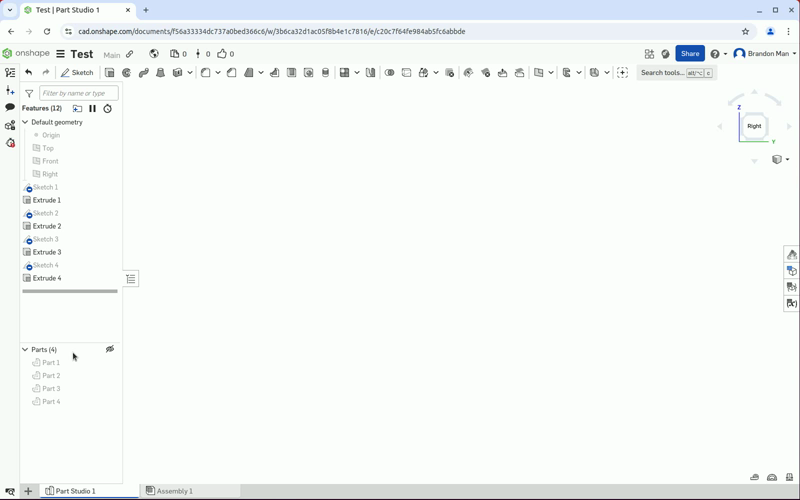
key(shift+y)
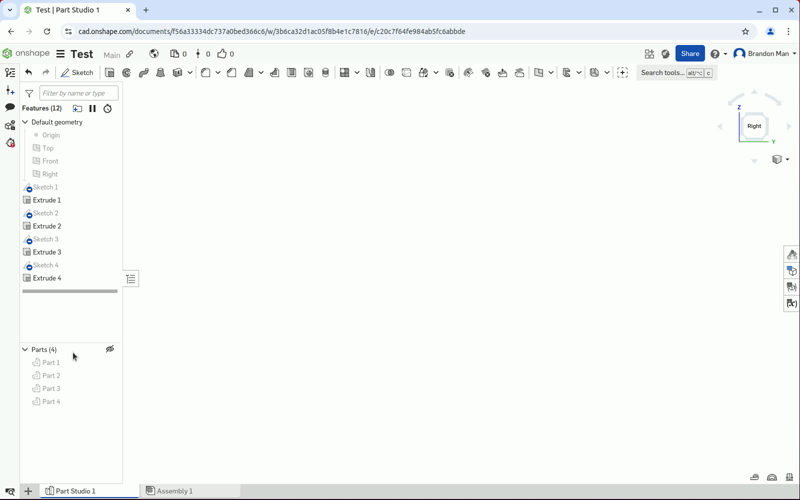
key(shift+s)
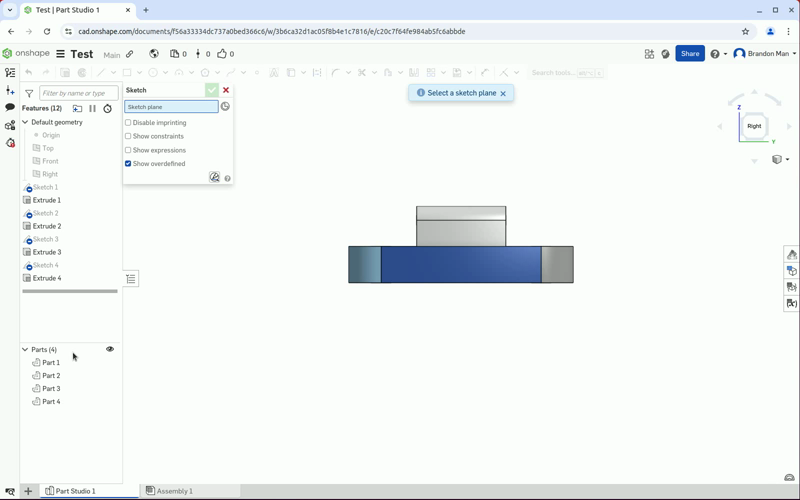
mouse_move(73, 176)
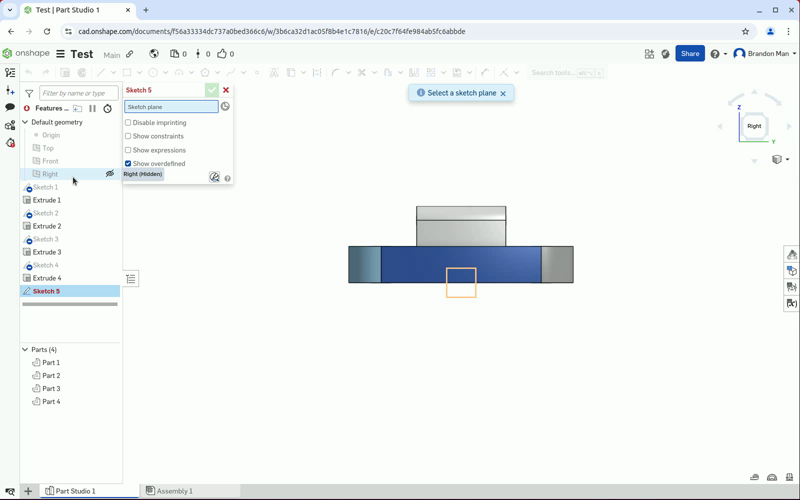
click(73, 176)
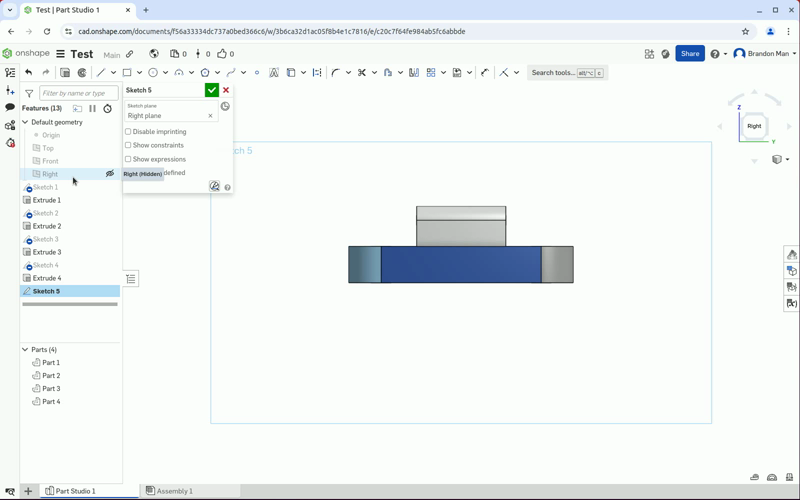
mouse_move(73, 352)
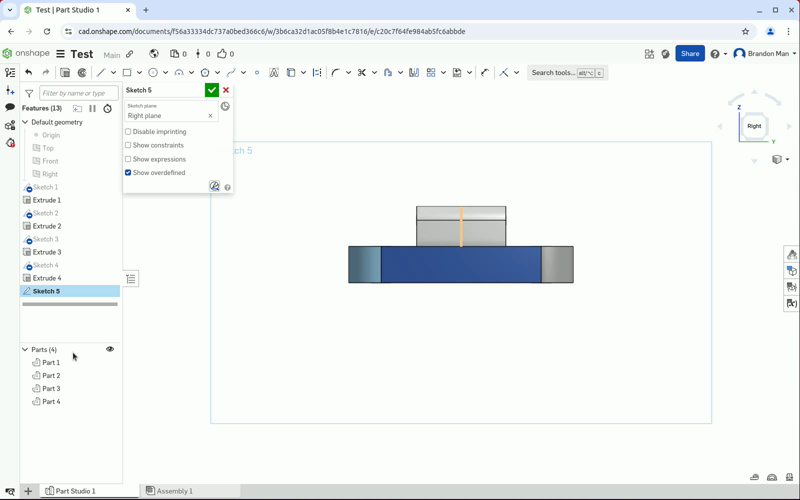
key(y)
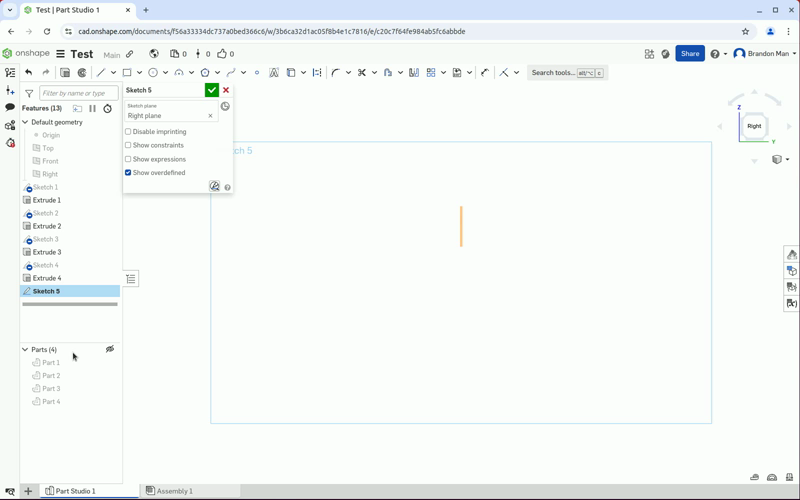
key(l)
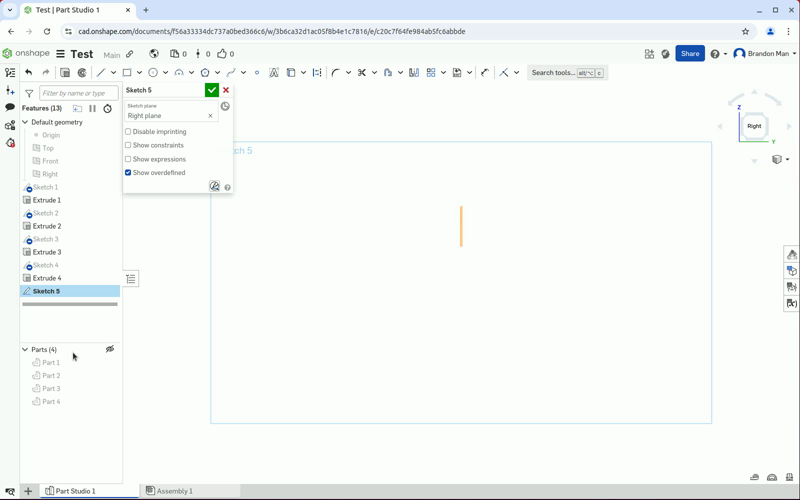
key_down(shift)
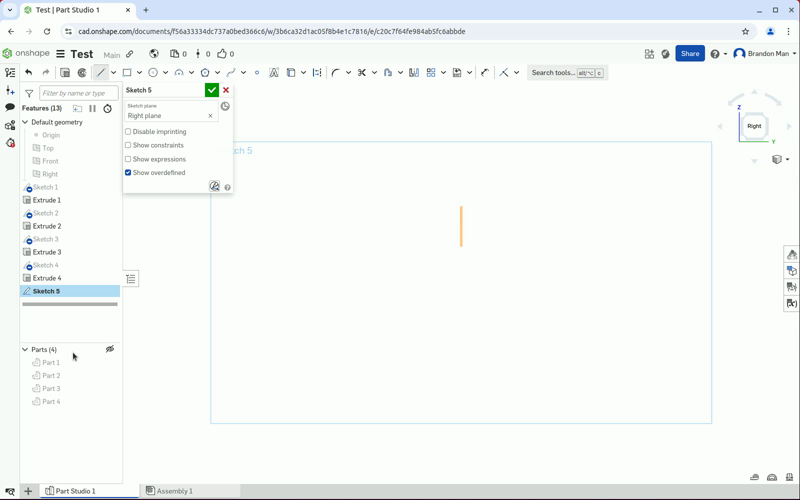
mouse_move(444, 224)
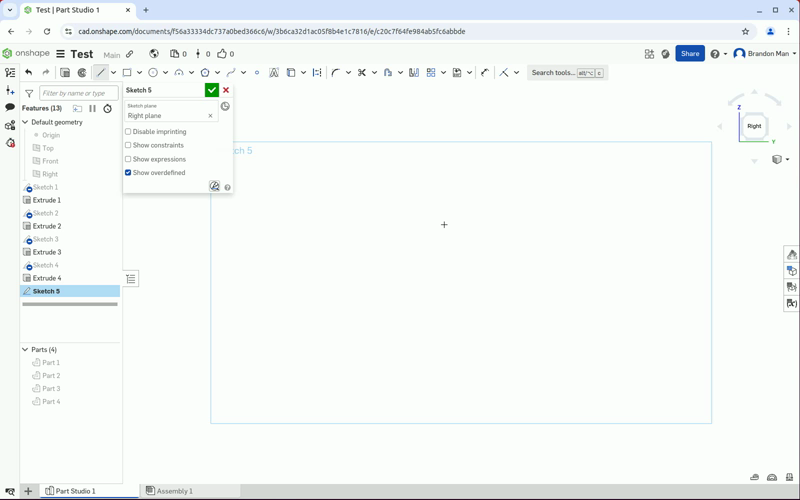
click(444, 224)
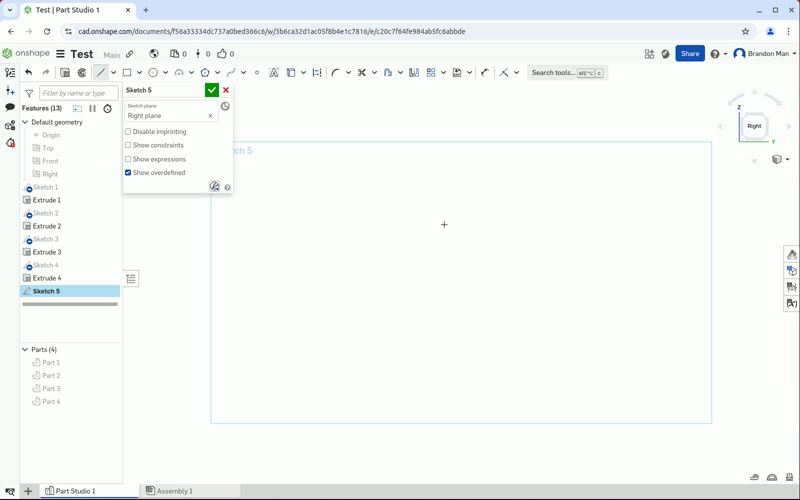
key_up(shift)
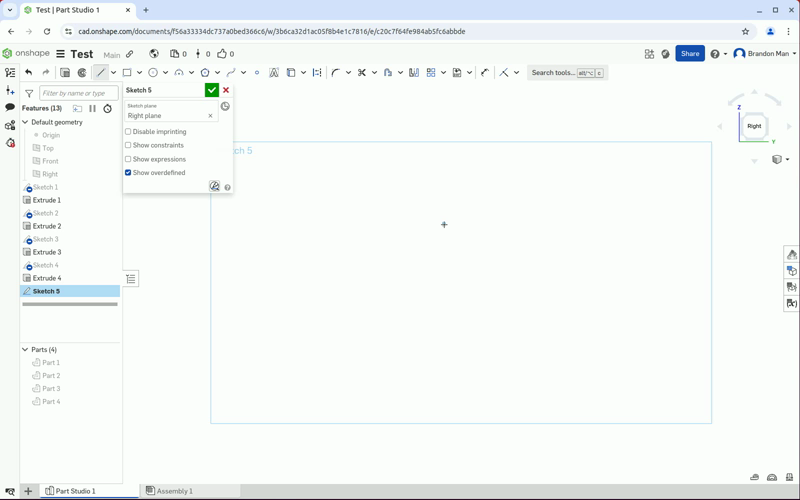
key_down(shift)
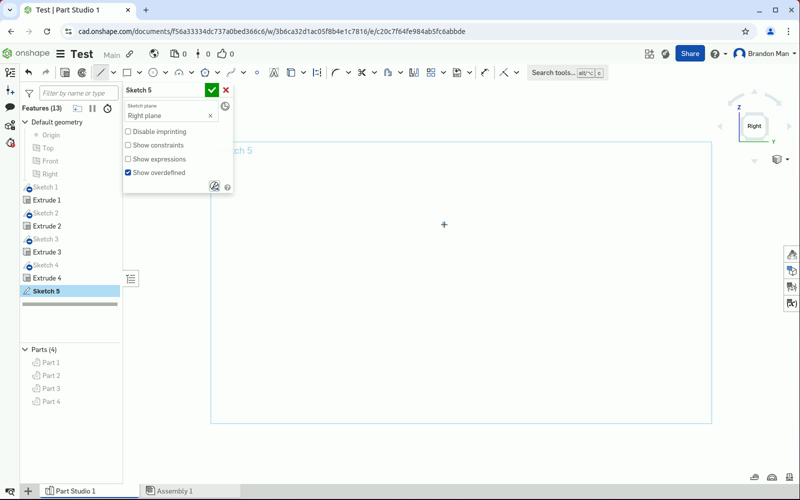
mouse_move(474, 224)
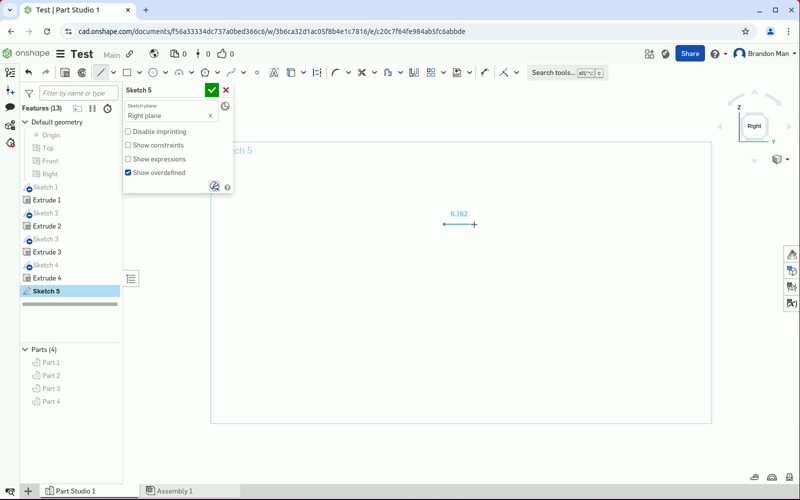
mouse_move(444, 224)
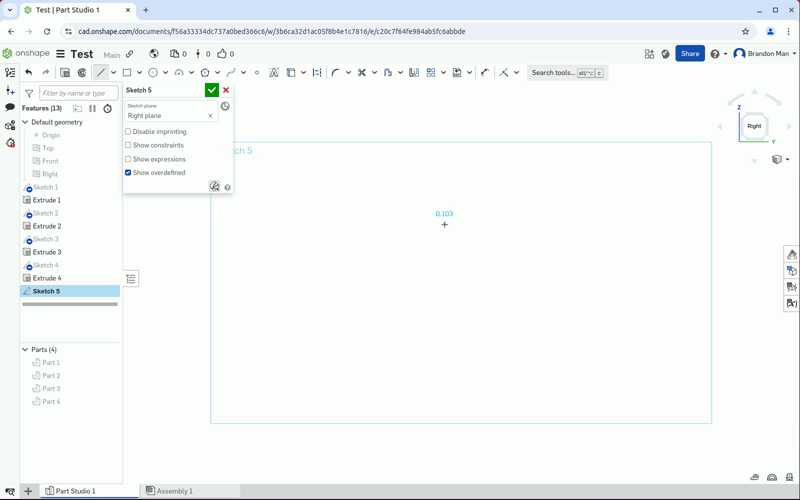
scroll(6)
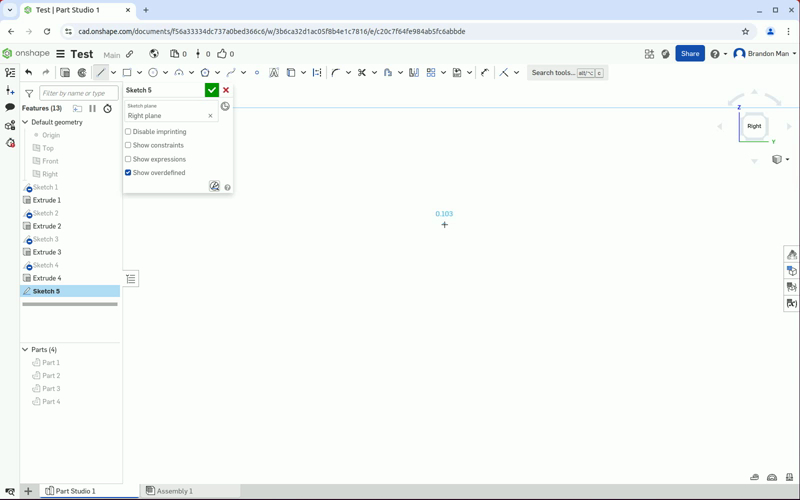
scroll(6)
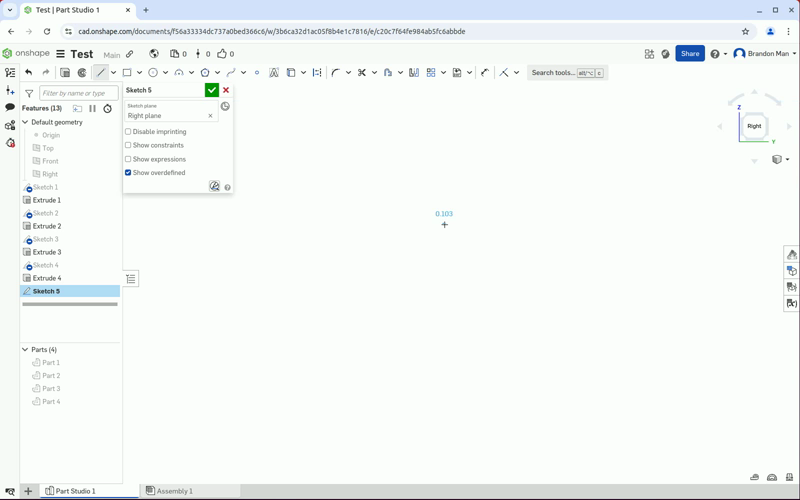
scroll(6)
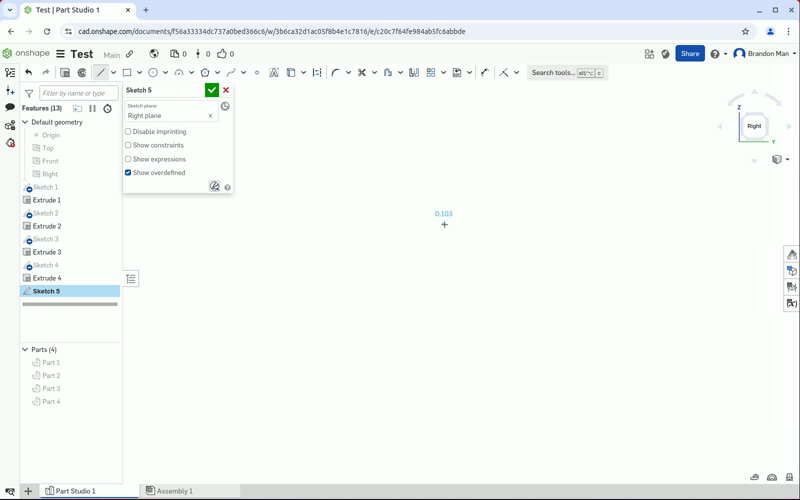
scroll(6)
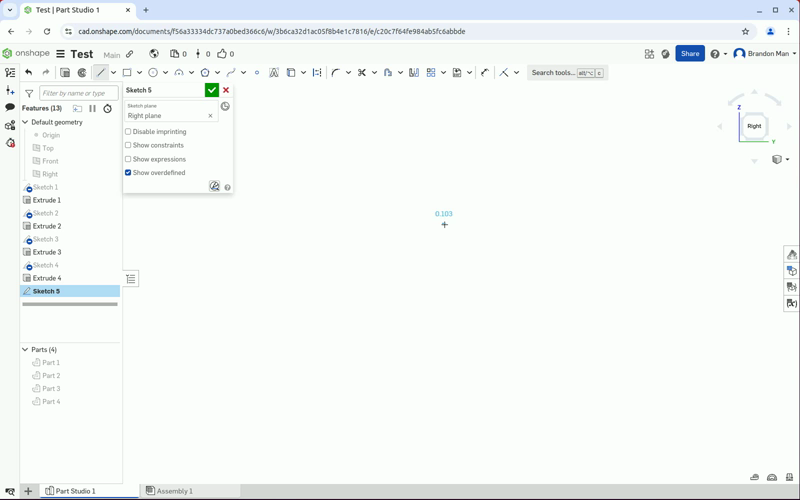
scroll(6)
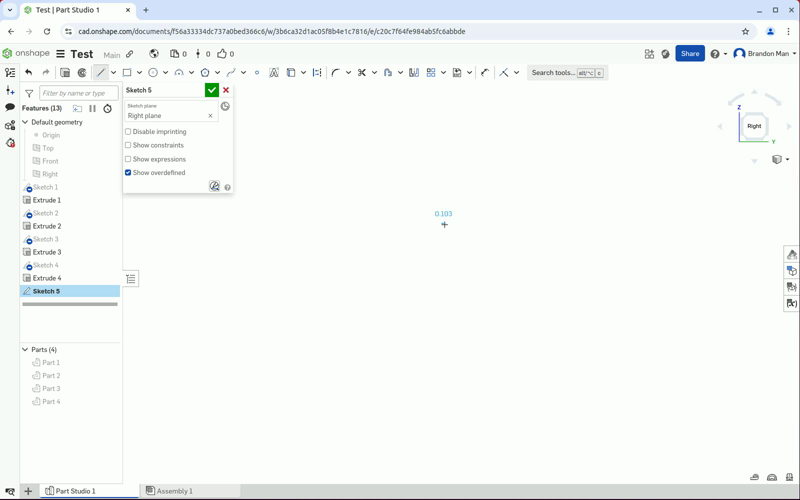
scroll(6)
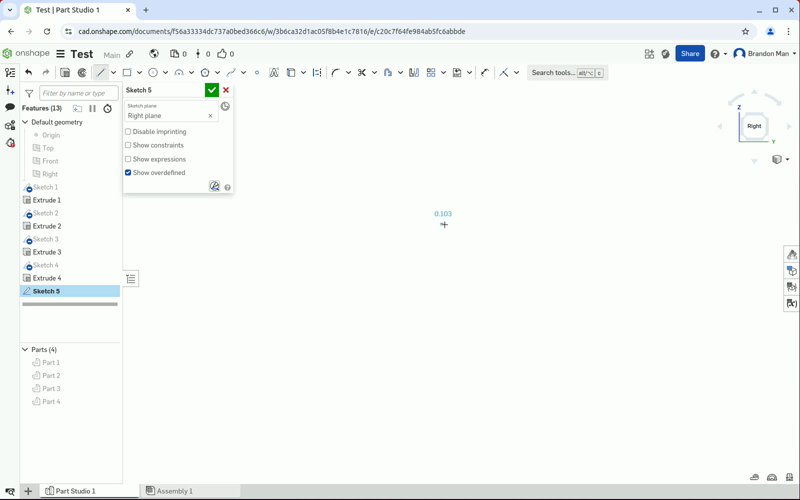
scroll(6)
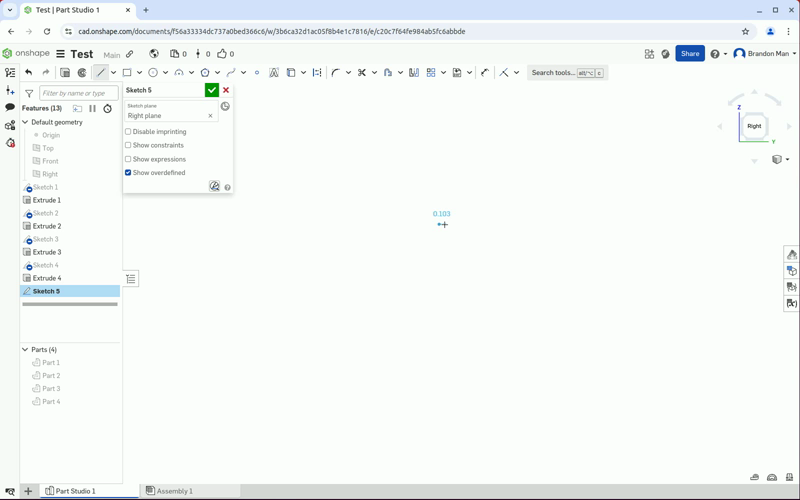
click(444, 224)
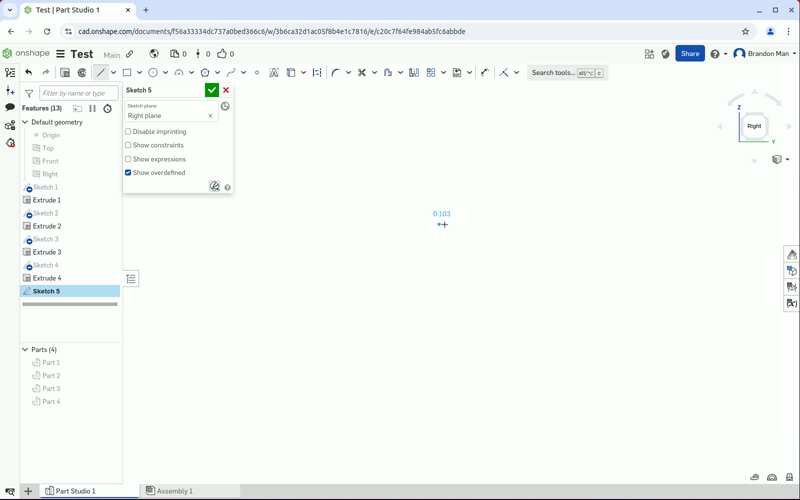
scroll(-6)
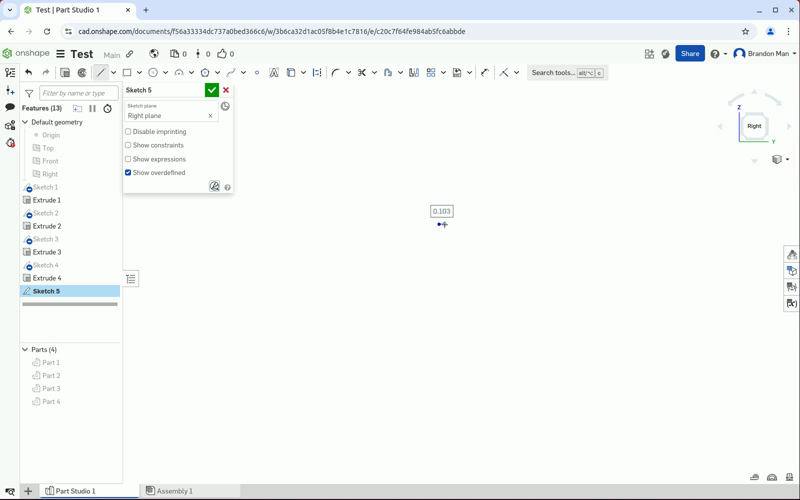
scroll(-6)
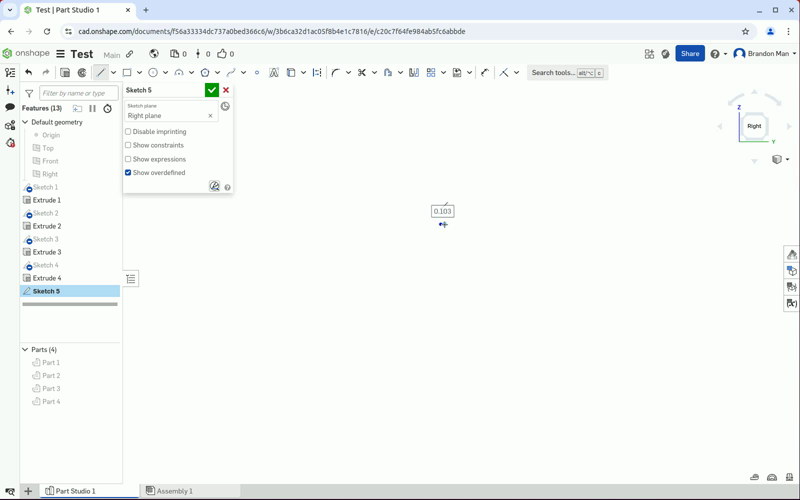
scroll(-6)
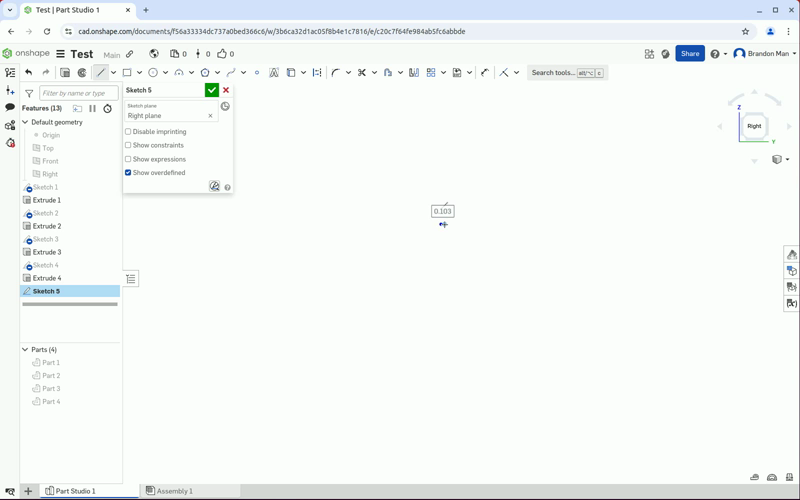
scroll(-6)
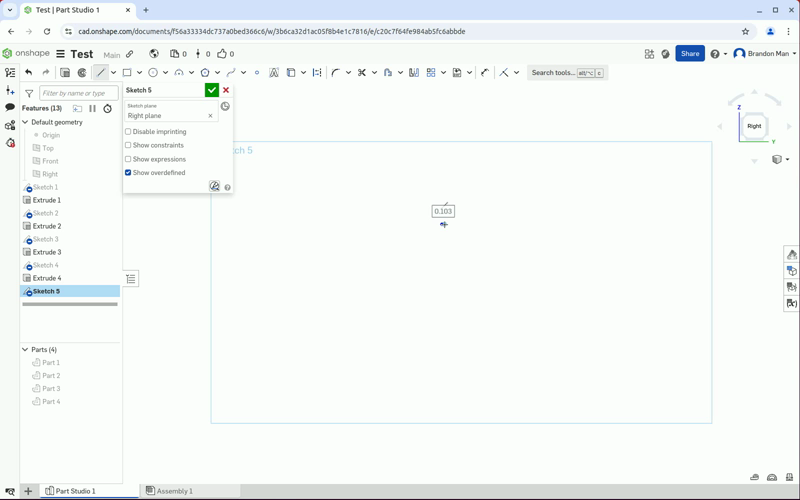
scroll(-6)
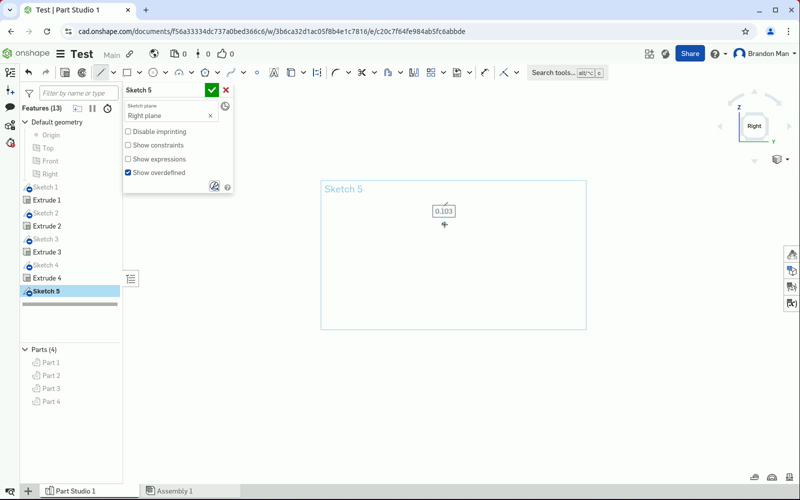
scroll(-6)
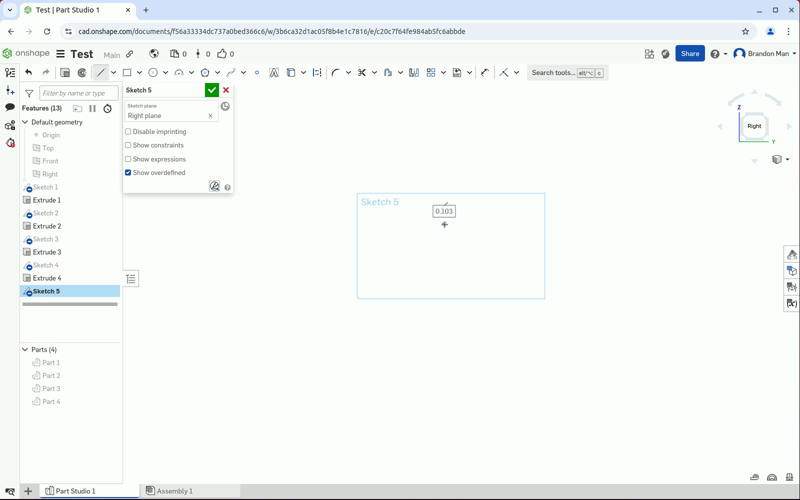
scroll(-6)
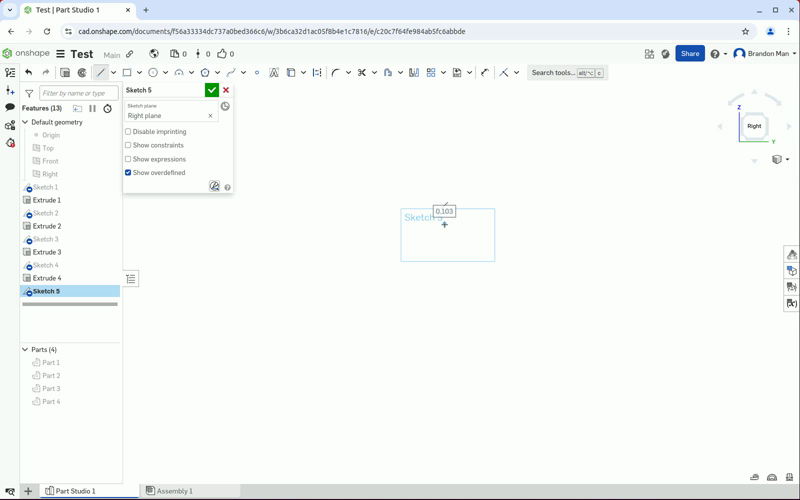
key_up(shift)
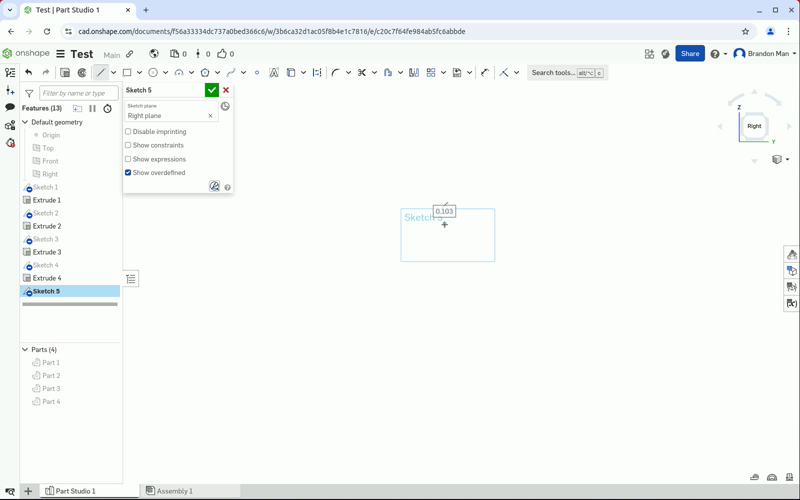
key(esc)
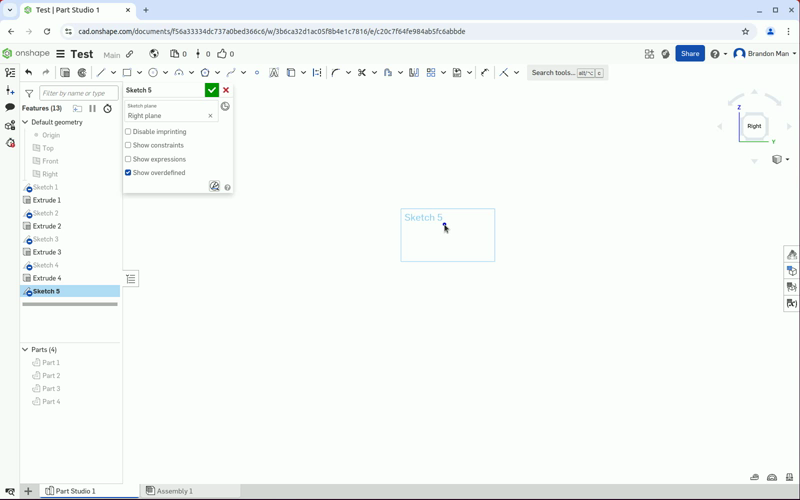
key(a)
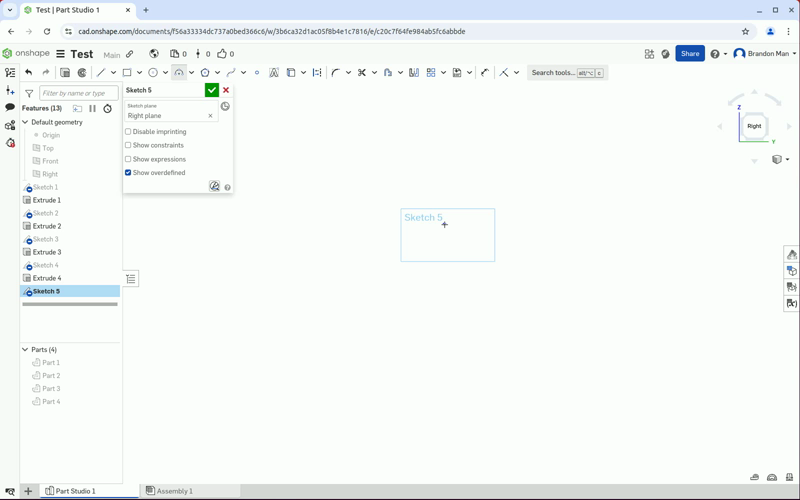
mouse_move(444, 224)
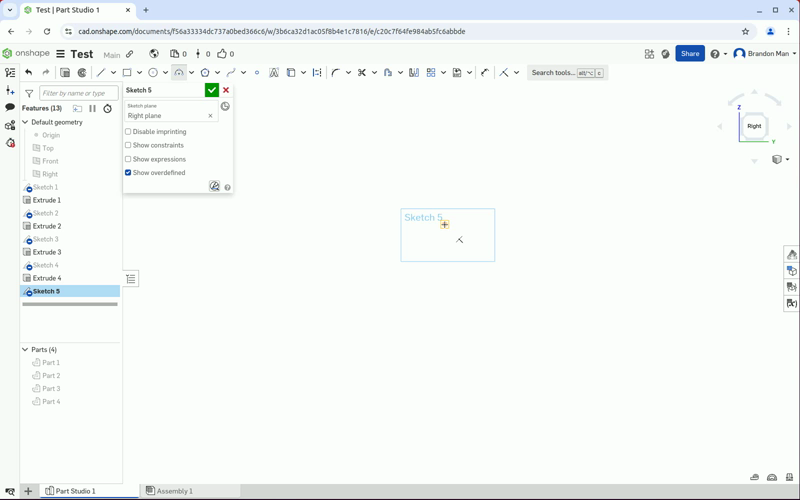
scroll(6)
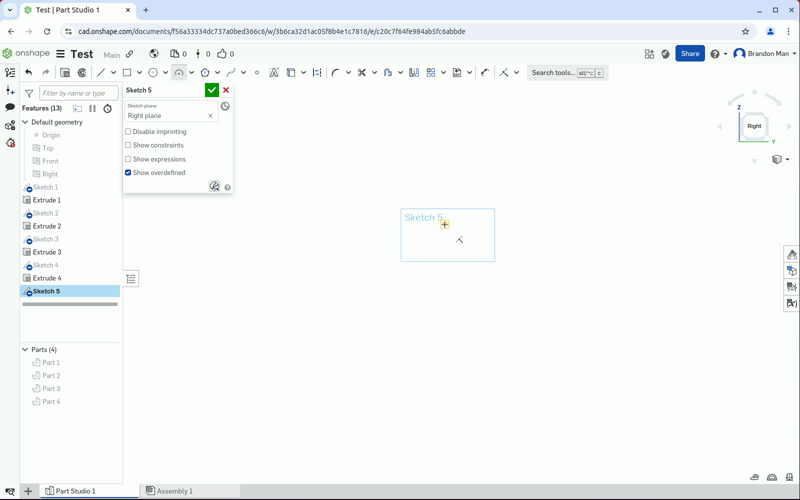
scroll(6)
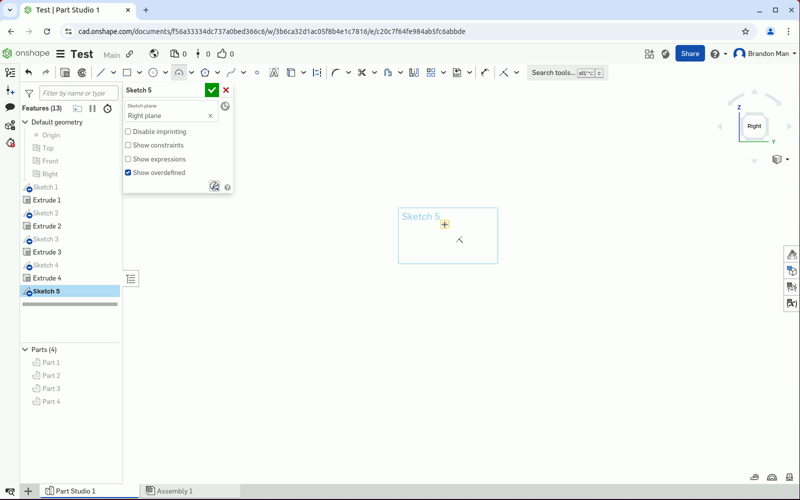
scroll(6)
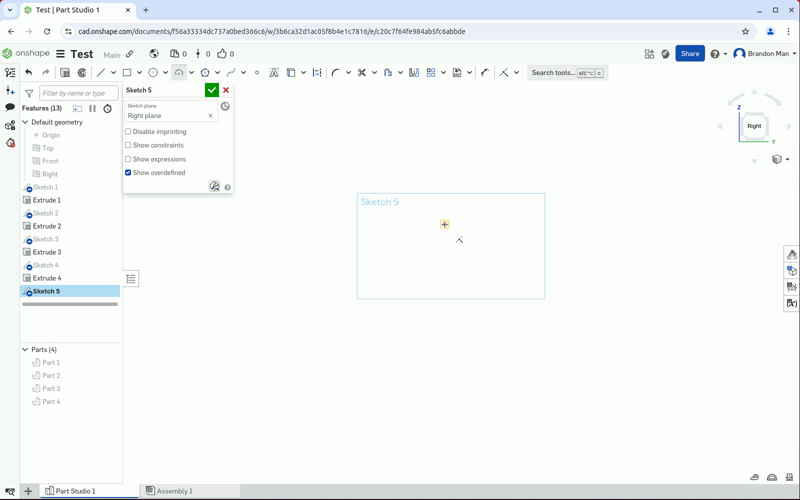
scroll(6)
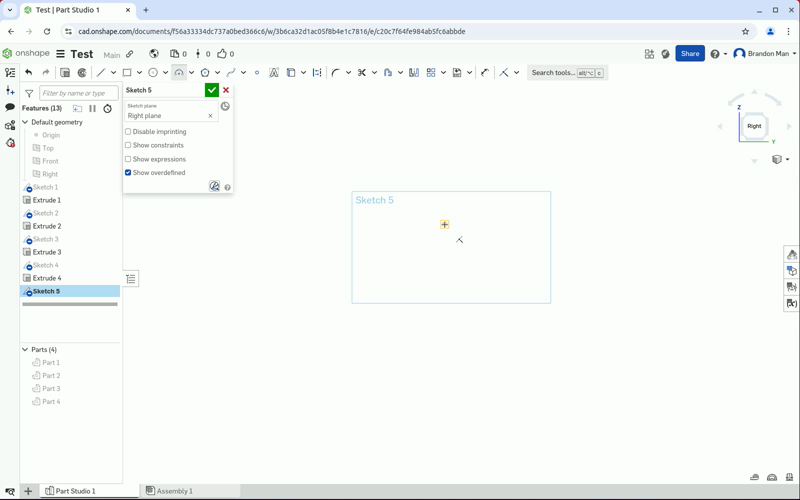
scroll(6)
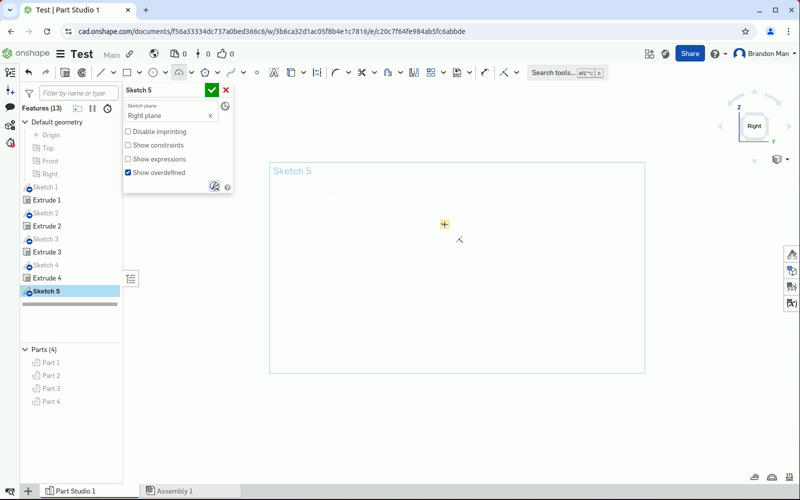
scroll(6)
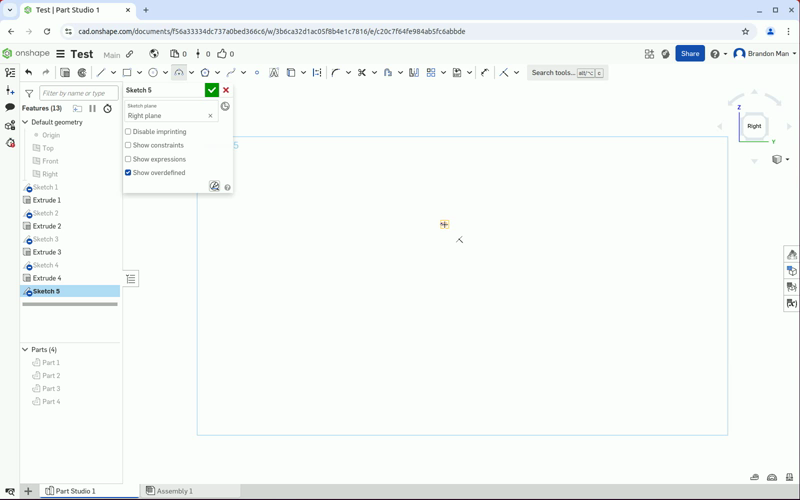
scroll(6)
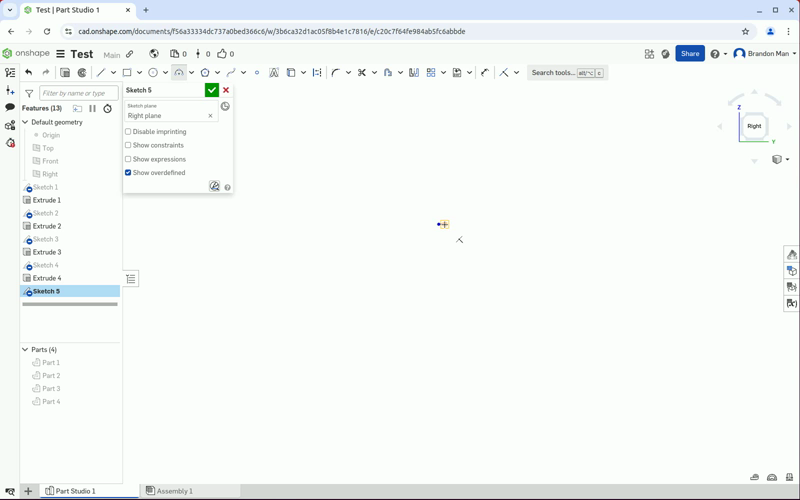
click(444, 224)
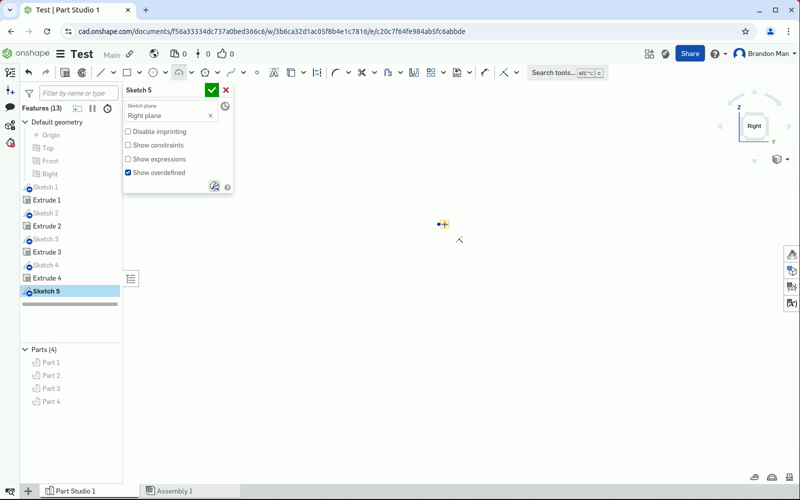
scroll(-6)
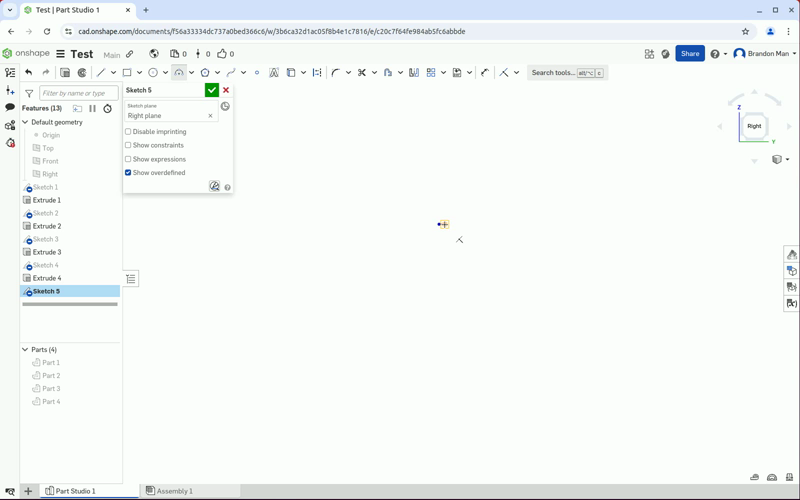
scroll(-6)
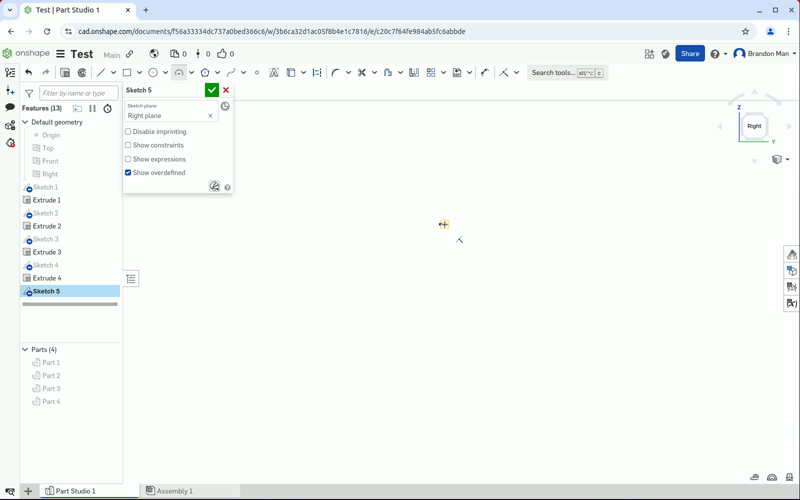
scroll(-6)
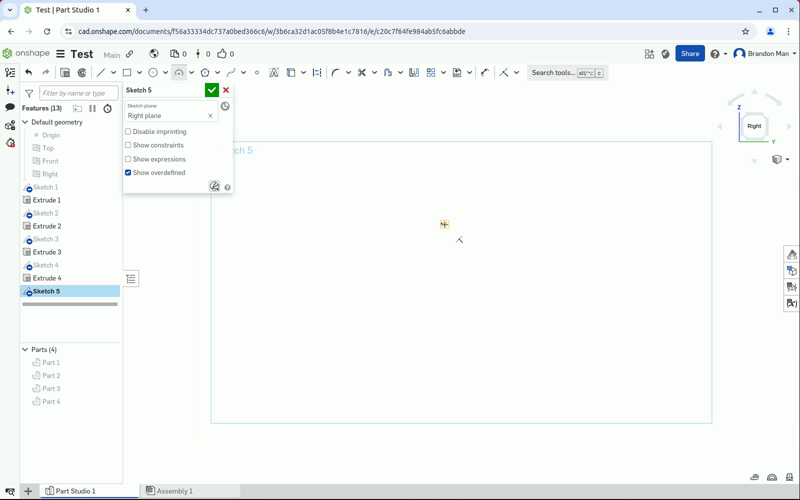
scroll(-6)
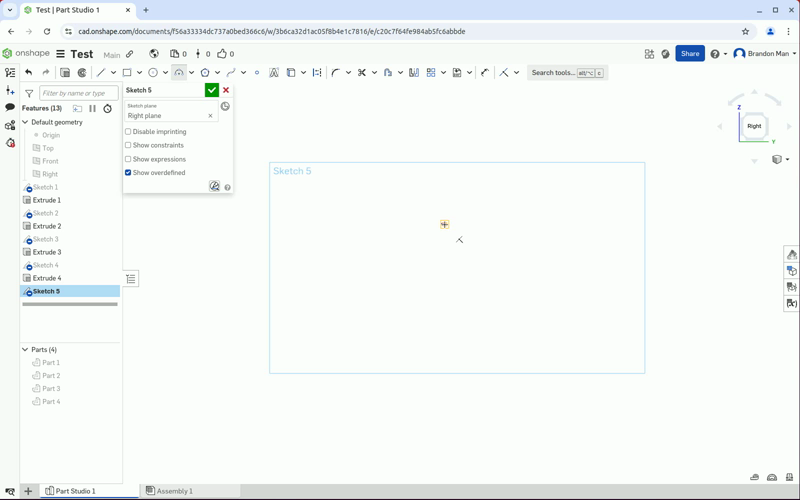
scroll(-6)
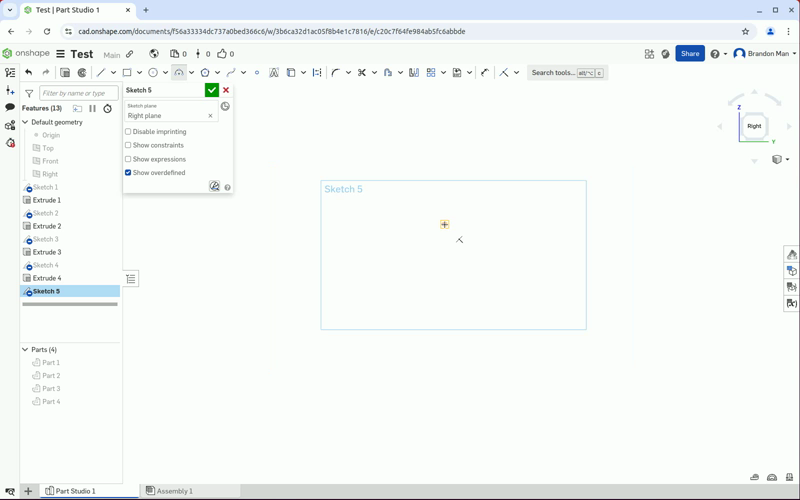
scroll(-6)
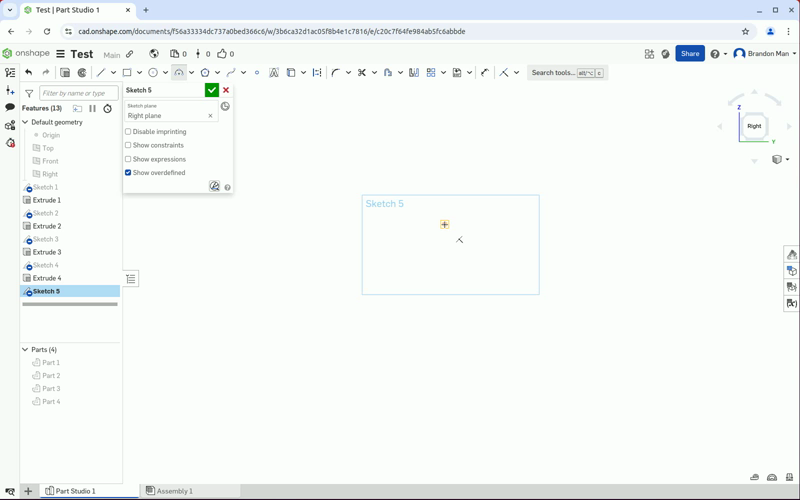
scroll(-6)
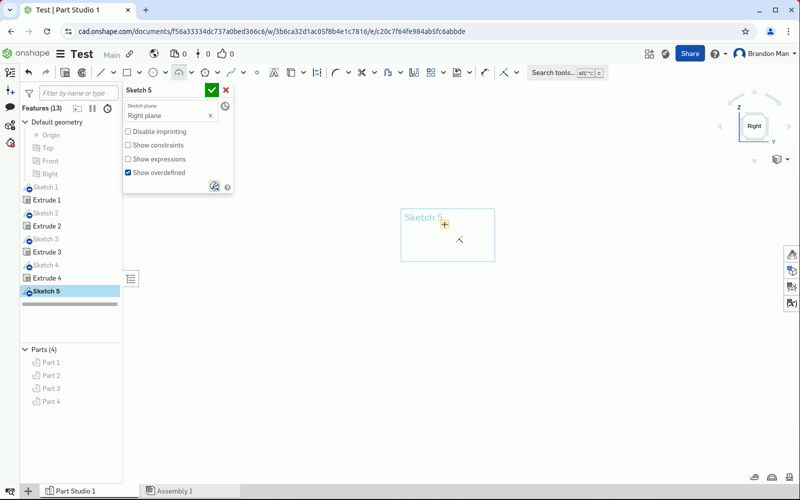
key_down(shift)
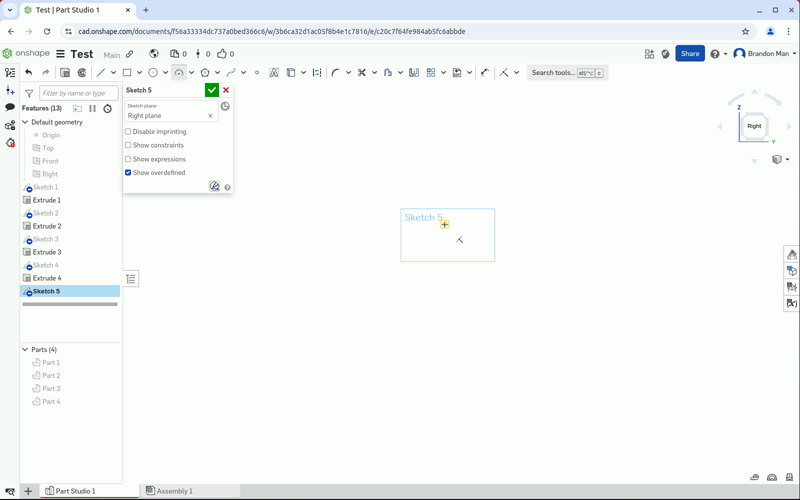
mouse_move(477, 224)
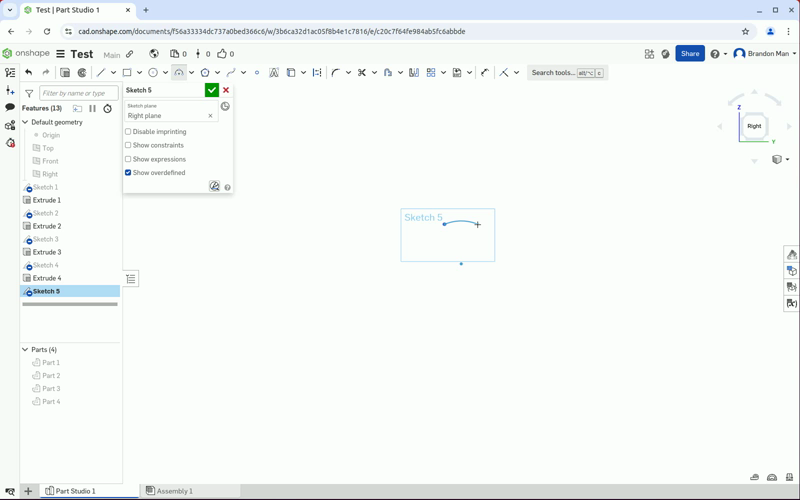
click(477, 224)
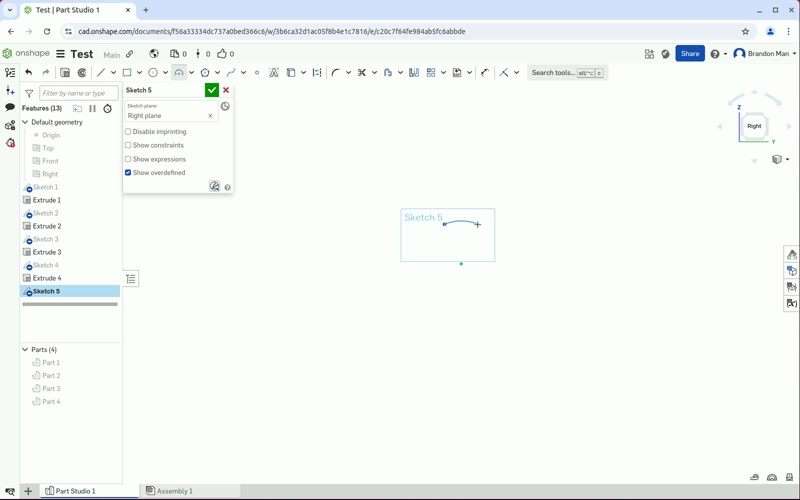
mouse_move(461, 240)
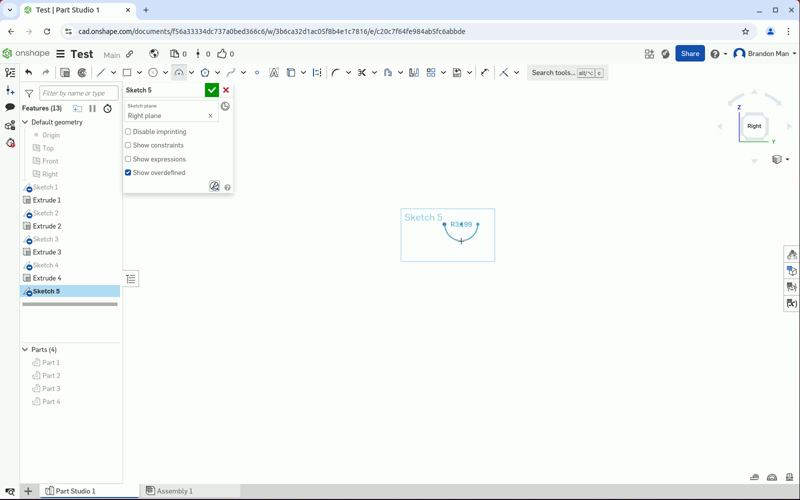
click(461, 240)
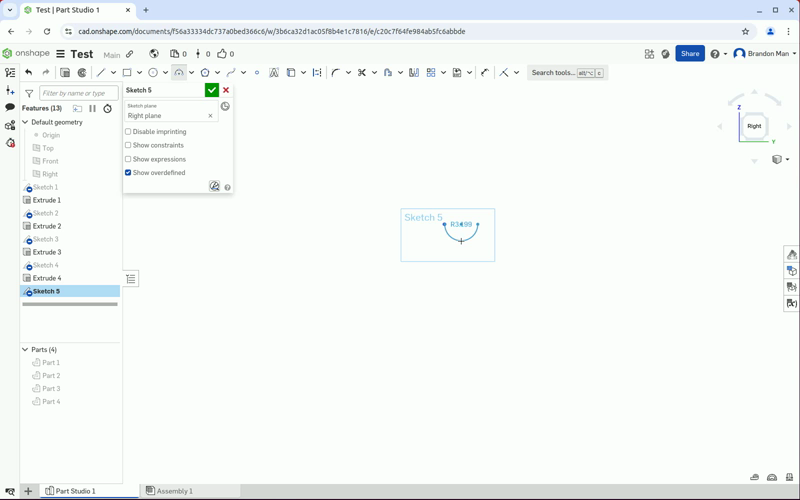
key_up(shift)
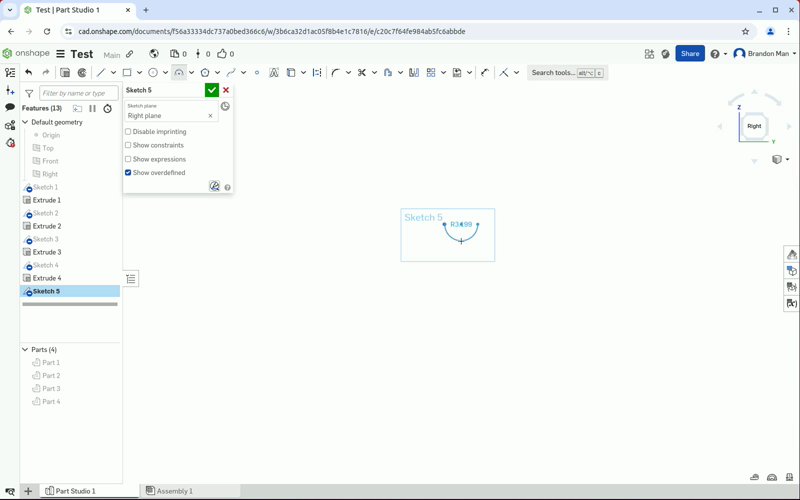
key(esc)
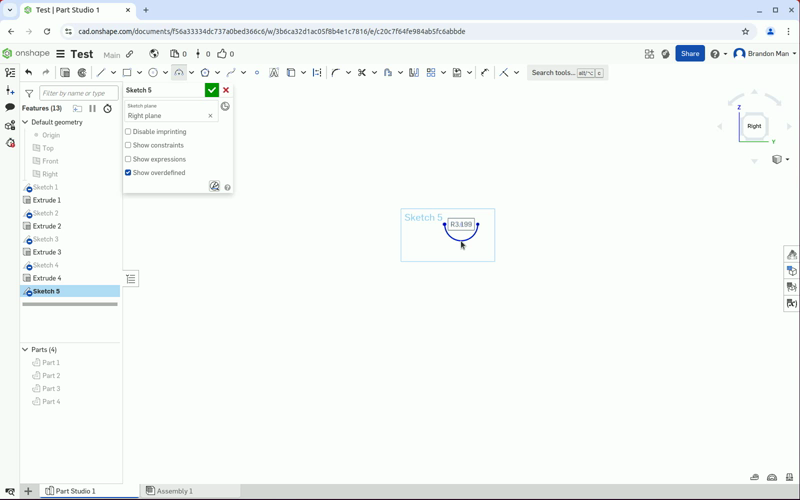
key(l)
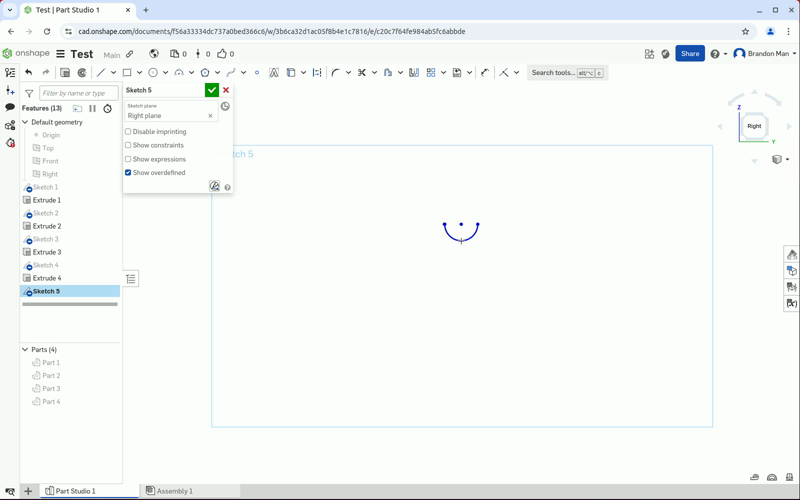
mouse_move(477, 224)
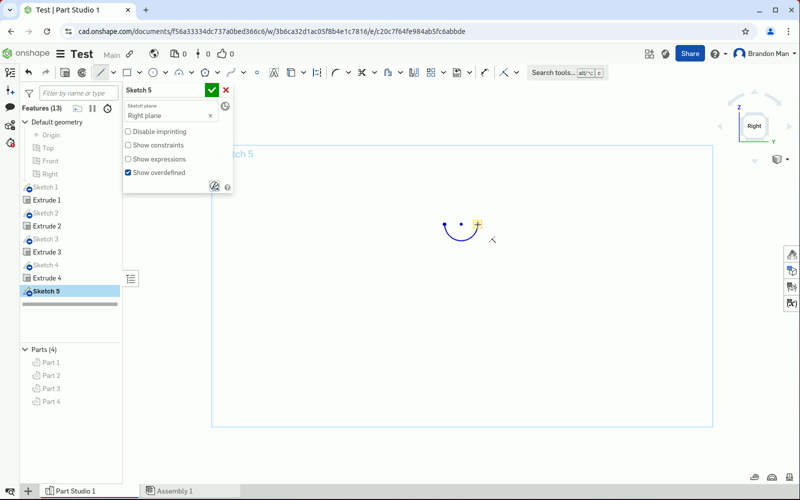
click(477, 224)
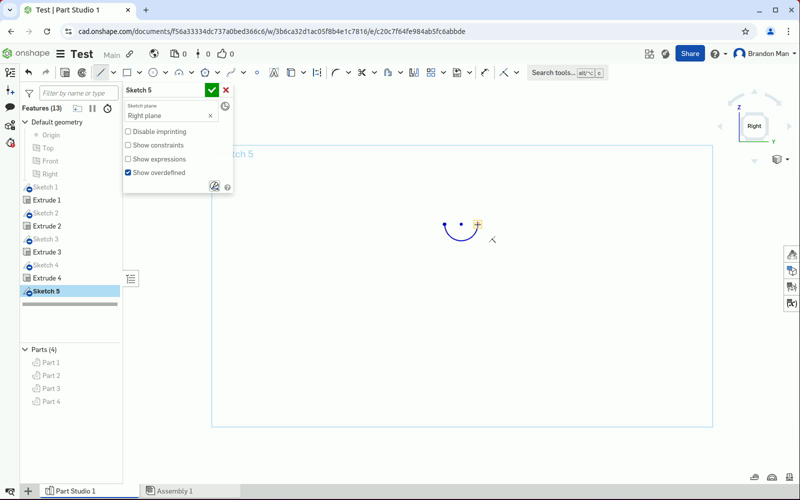
key_down(shift)
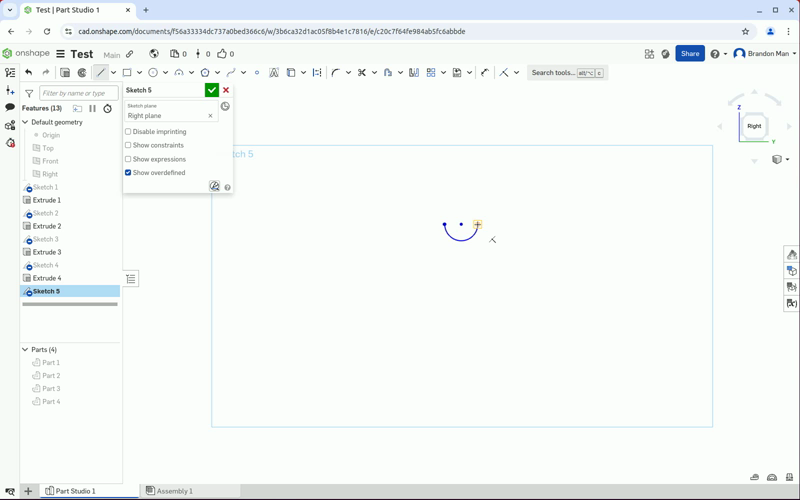
key_up(shift)
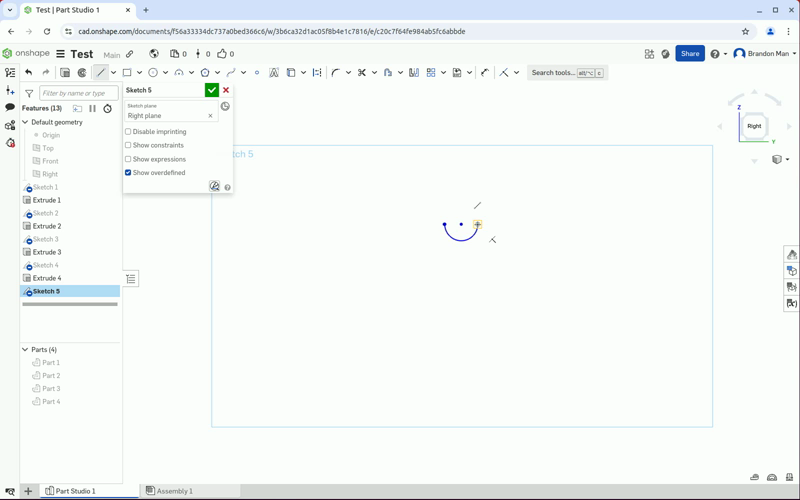
key_down(shift)
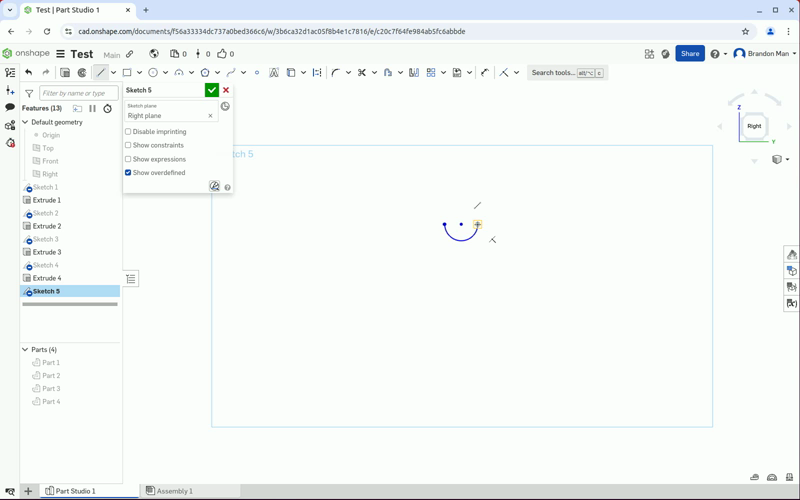
mouse_move(508, 224)
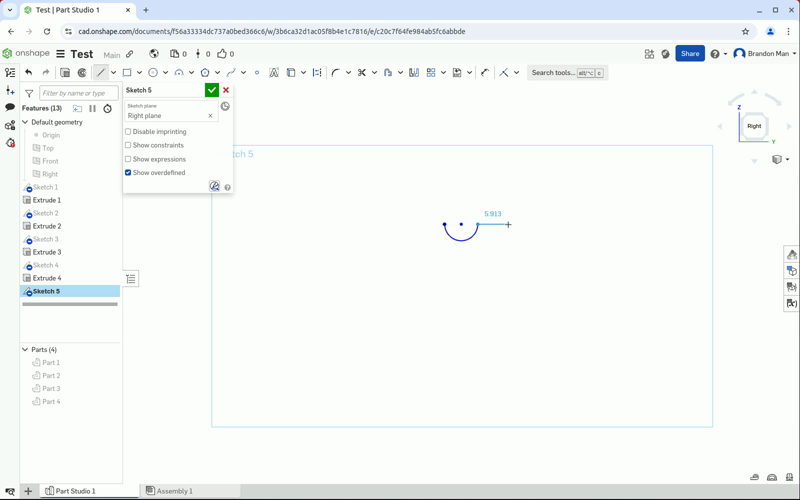
mouse_move(478, 188)
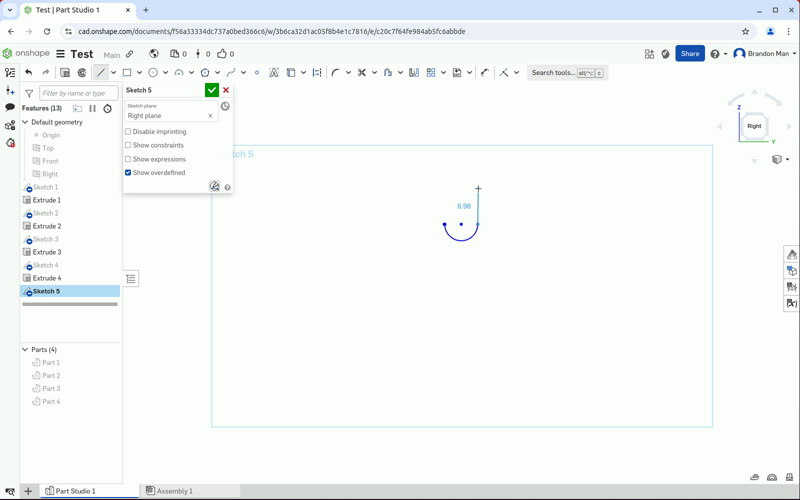
click(478, 188)
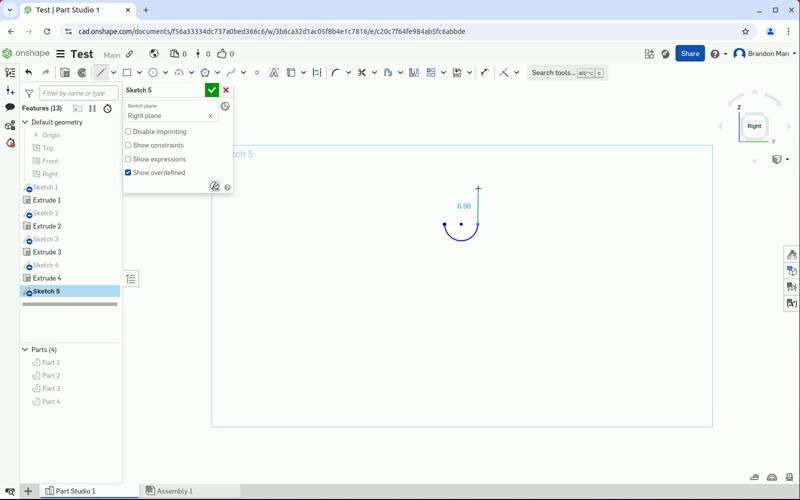
key_up(shift)
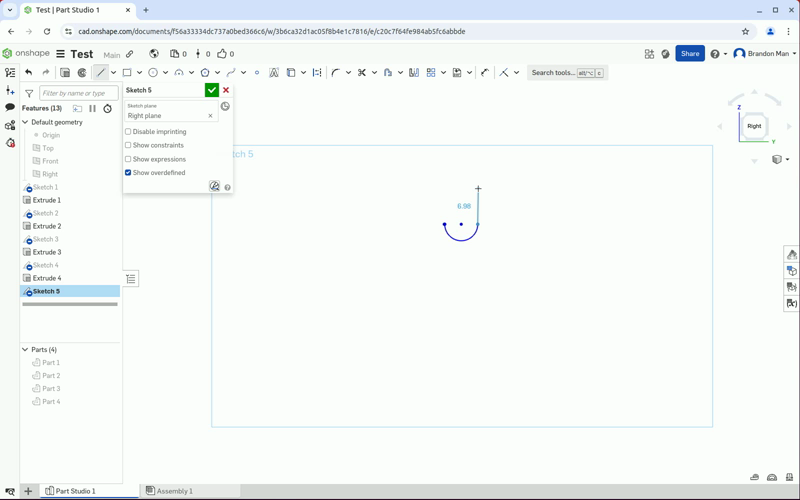
key_down(shift)
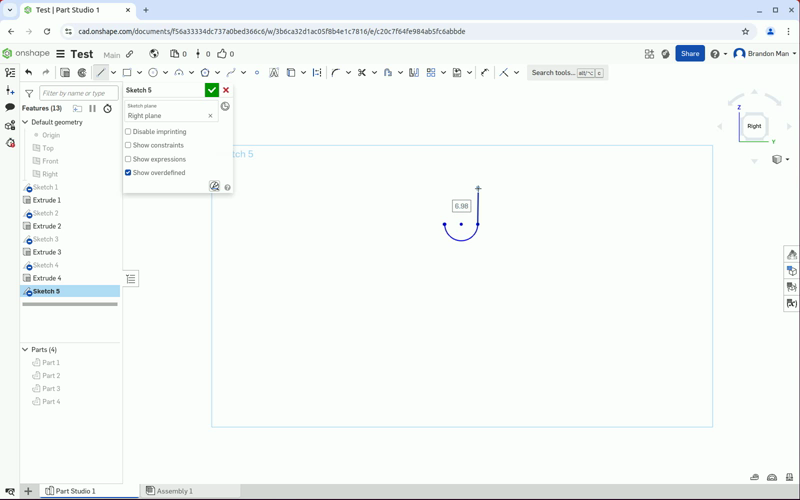
mouse_move(508, 188)
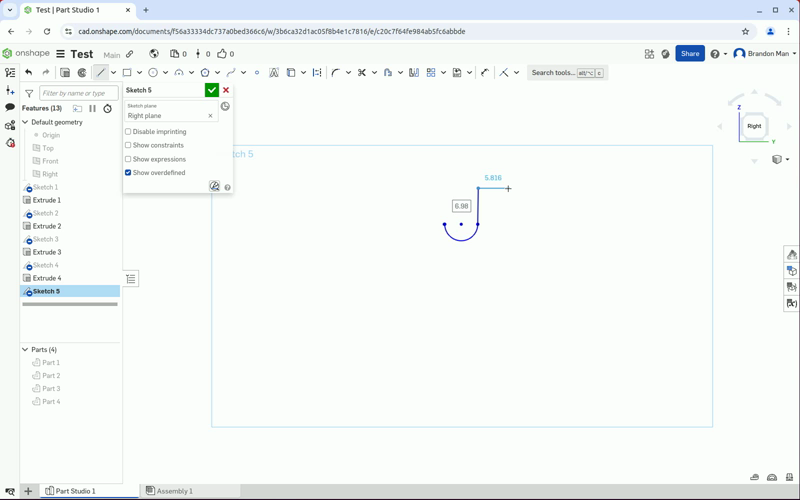
mouse_move(444, 188)
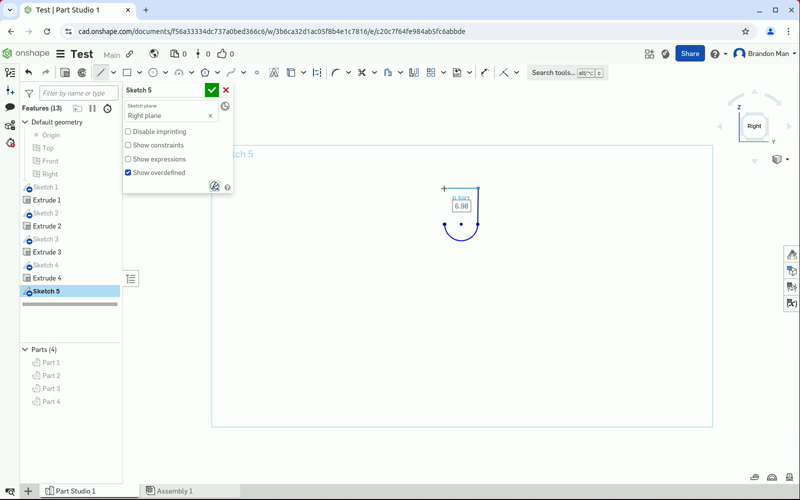
click(444, 188)
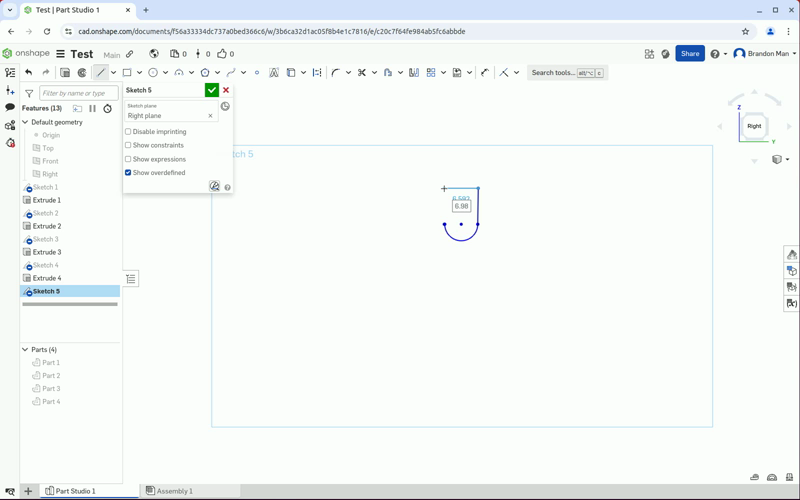
key_up(shift)
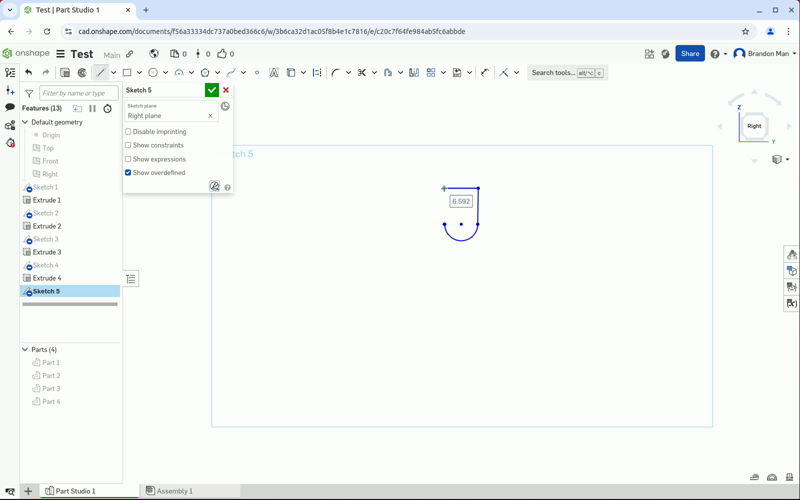
mouse_move(474, 188)
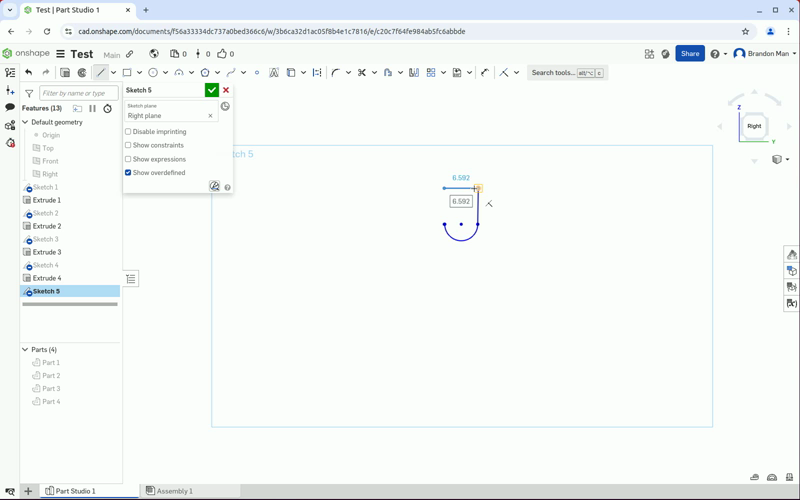
key_down(shift)
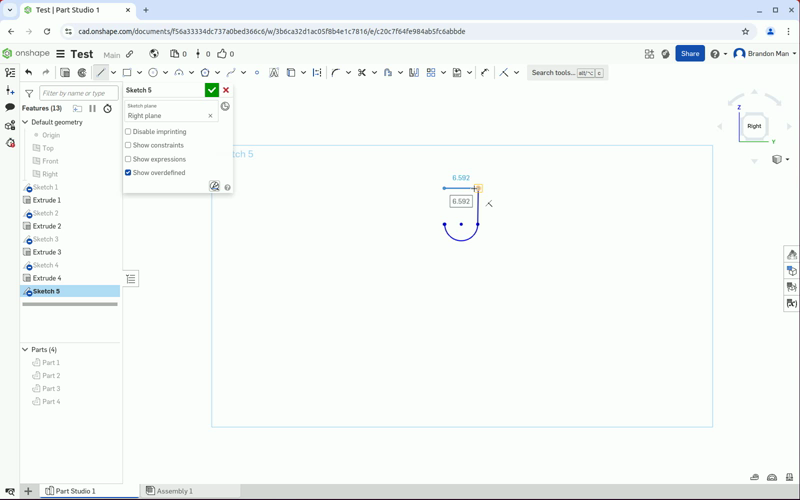
mouse_move(444, 224)
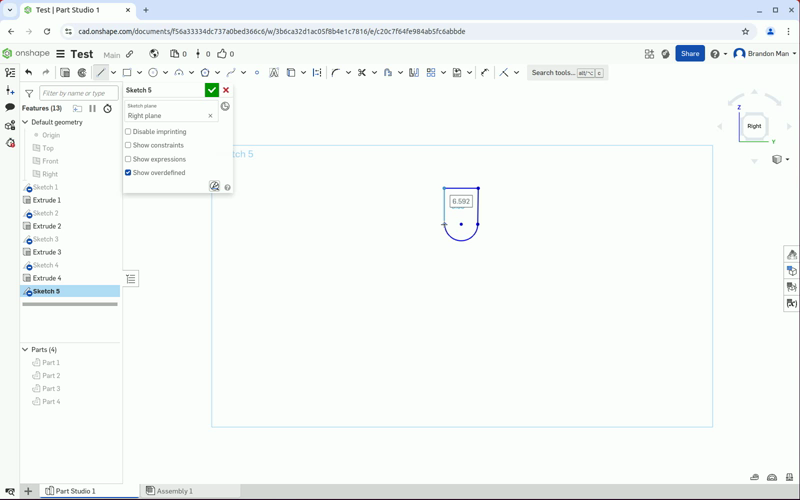
scroll(6)
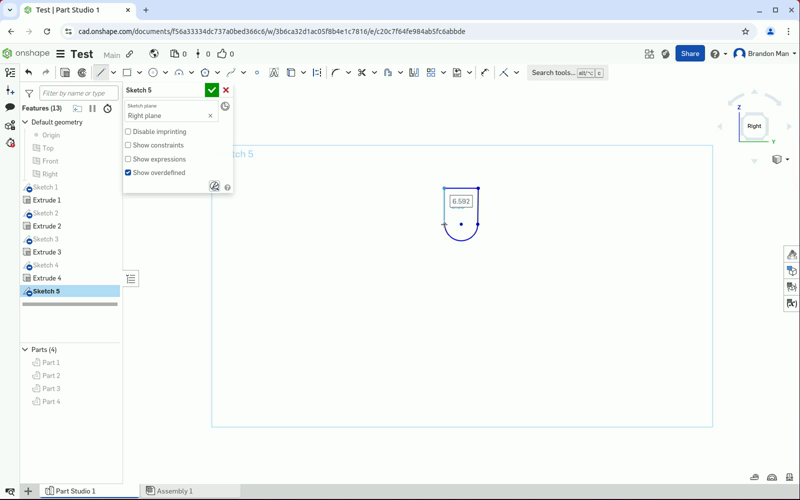
scroll(6)
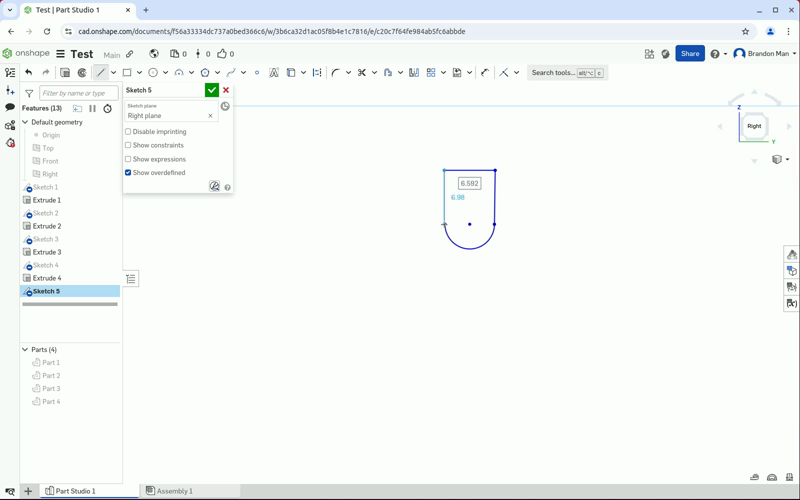
scroll(6)
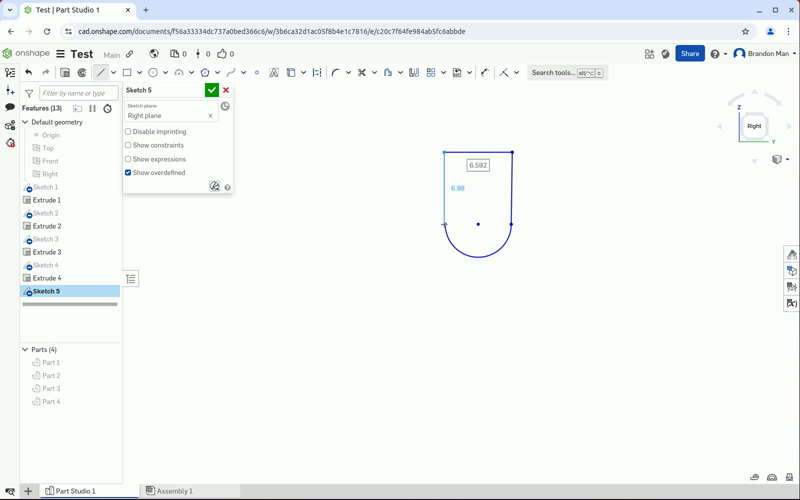
scroll(6)
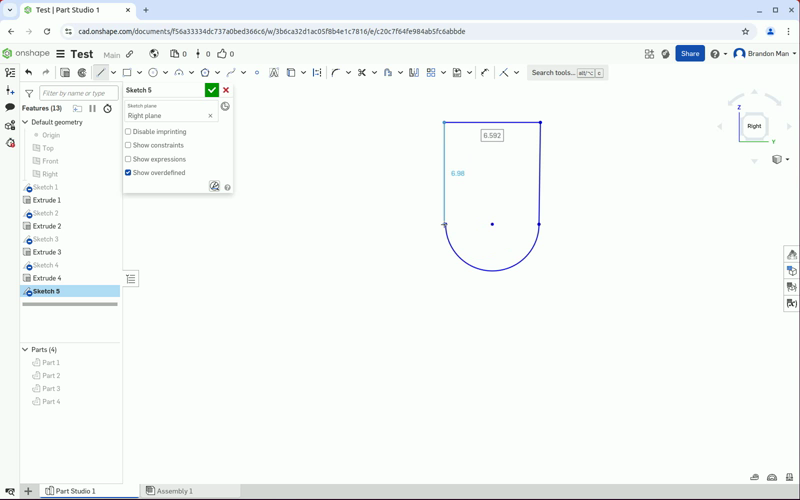
scroll(6)
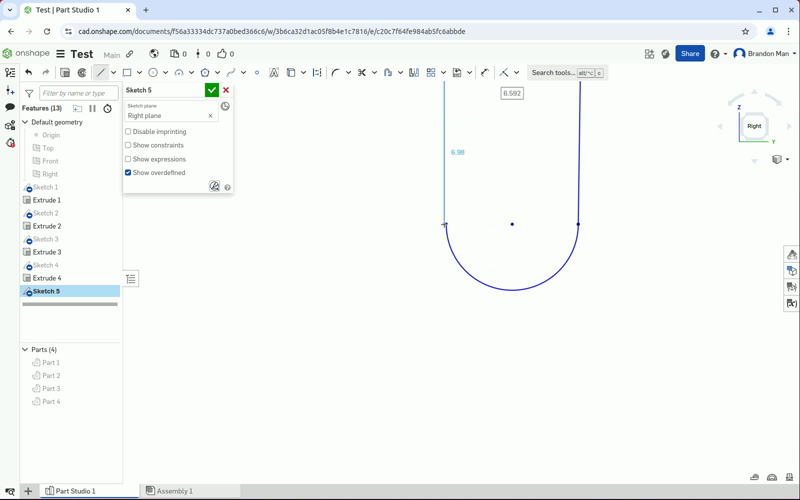
scroll(6)
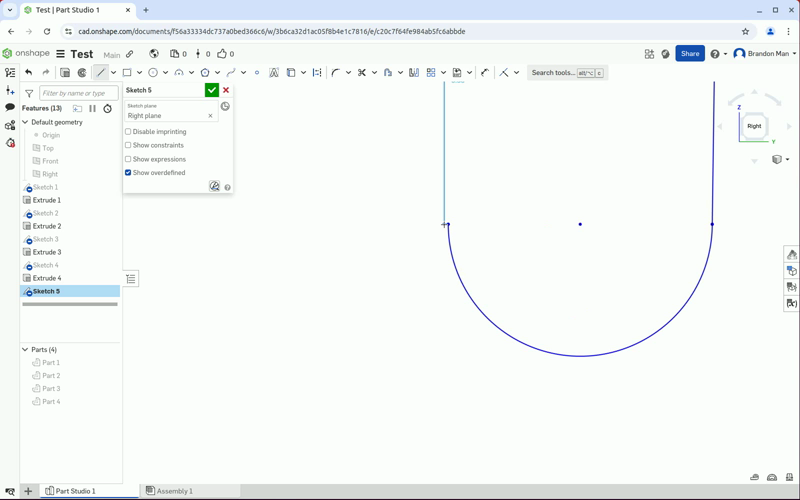
scroll(6)
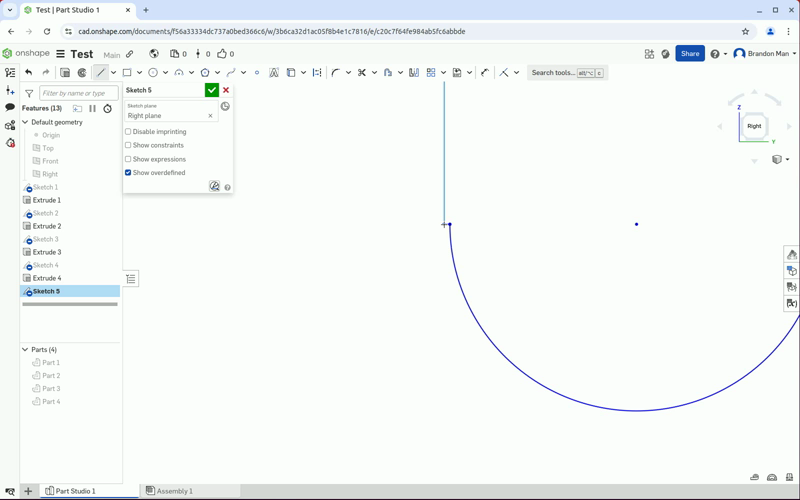
key_up(shift)
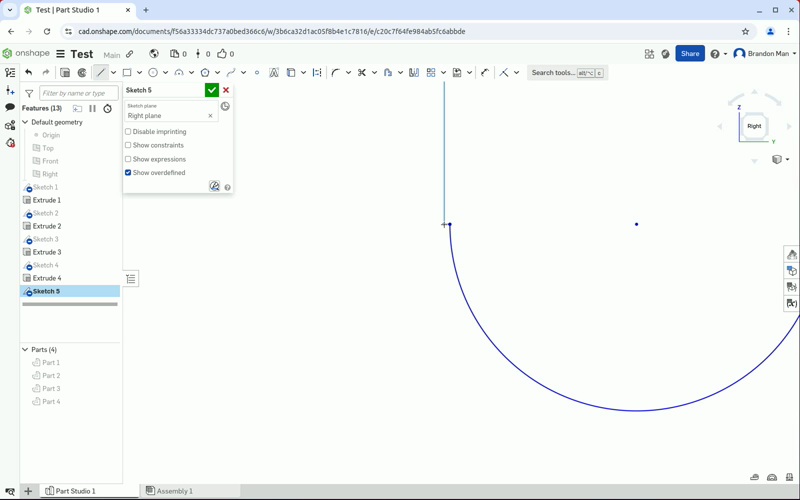
click(444, 224)
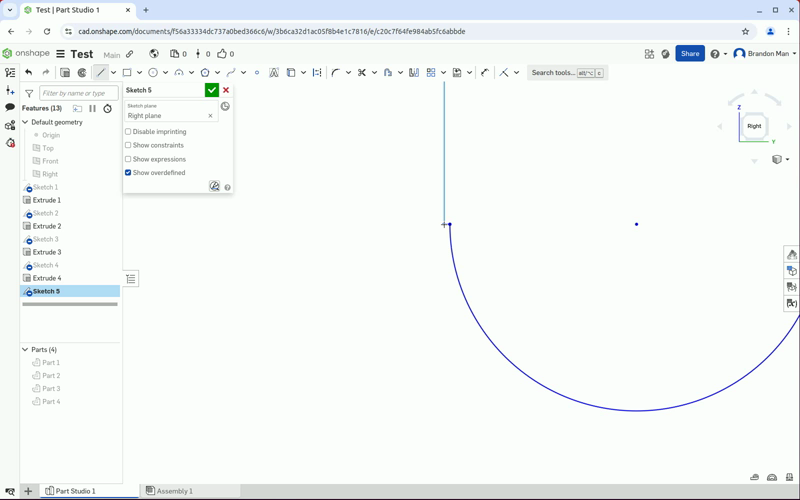
scroll(-6)
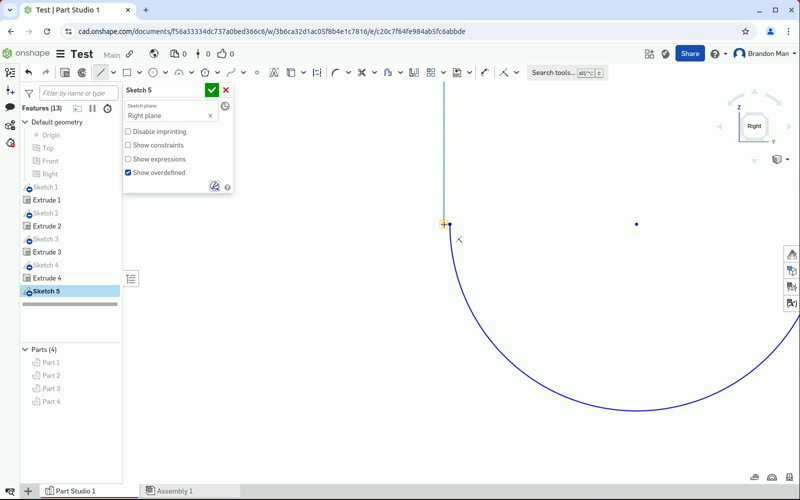
scroll(-6)
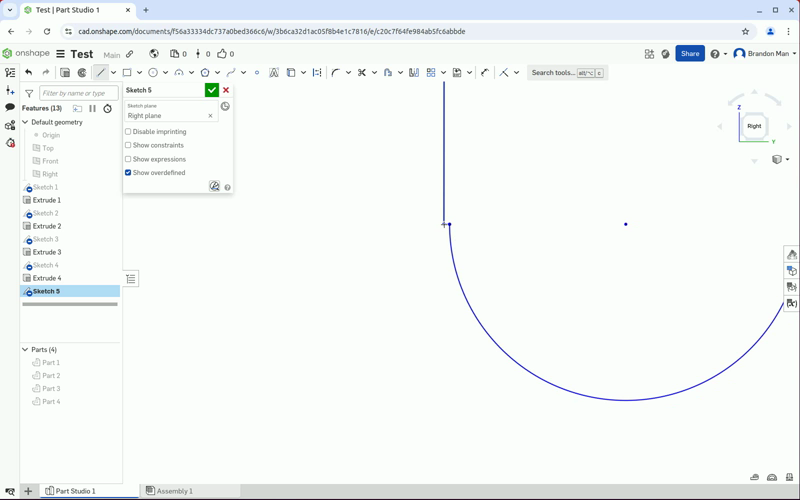
scroll(-6)
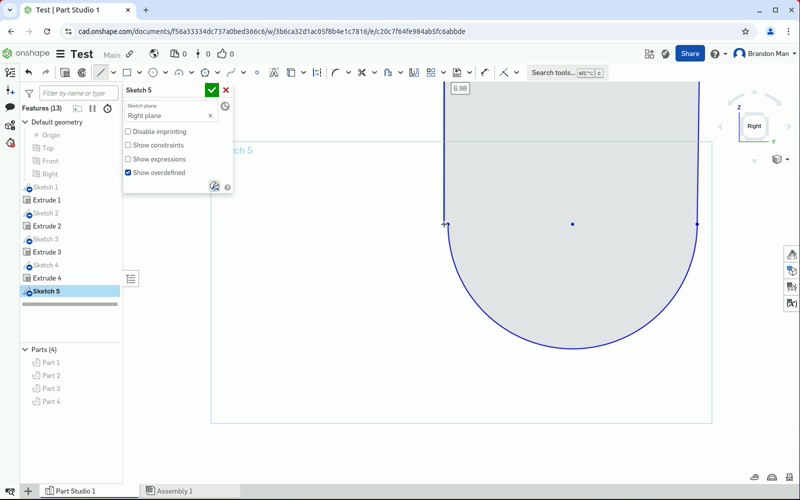
scroll(-6)
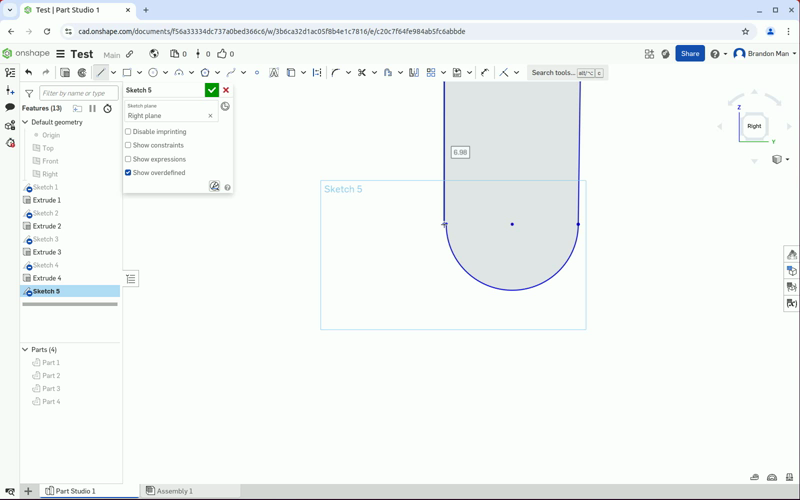
scroll(-6)
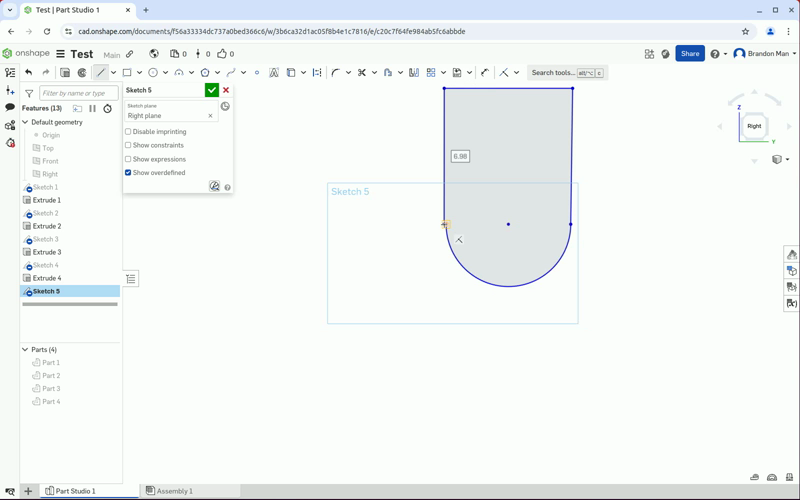
scroll(-6)
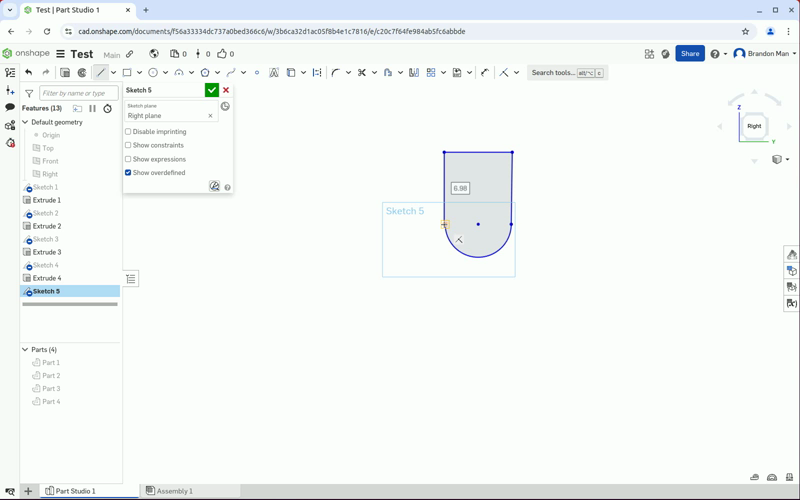
scroll(-6)
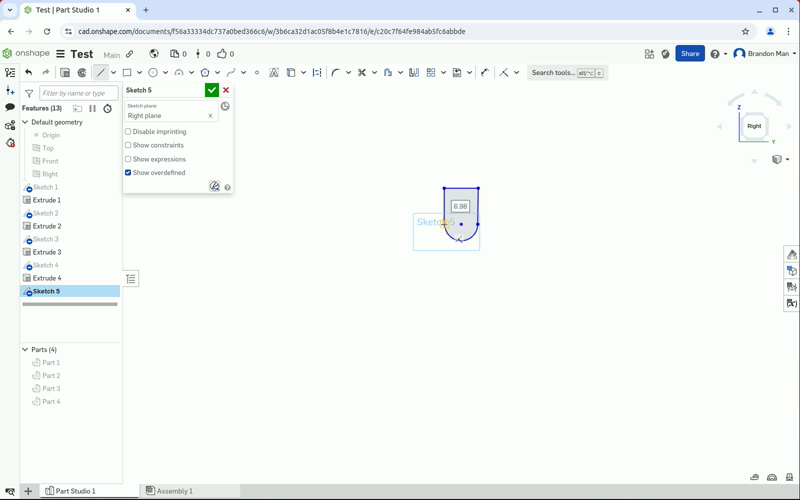
key(esc)
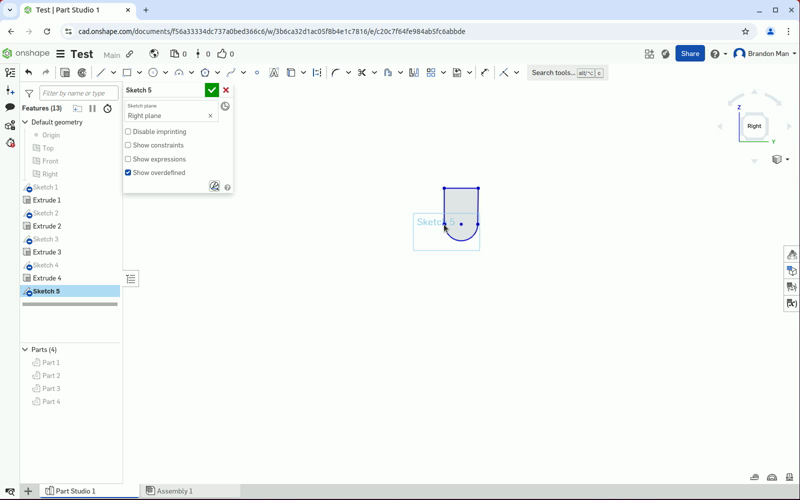
mouse_move(460, 227)
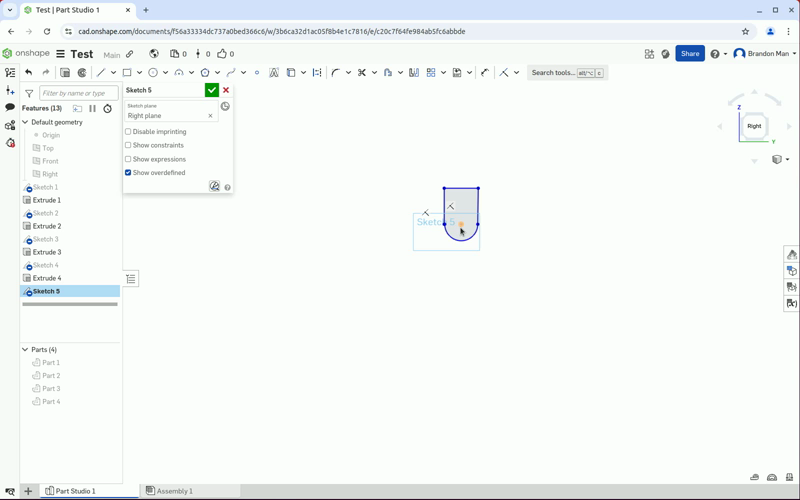
scroll(6)
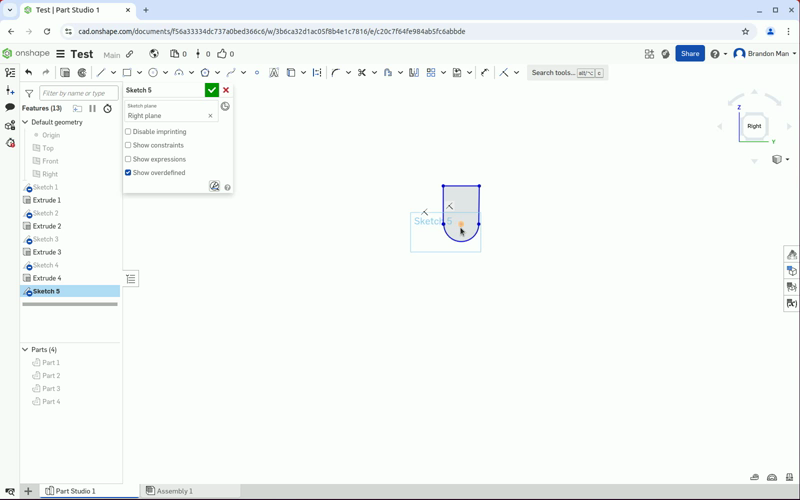
scroll(6)
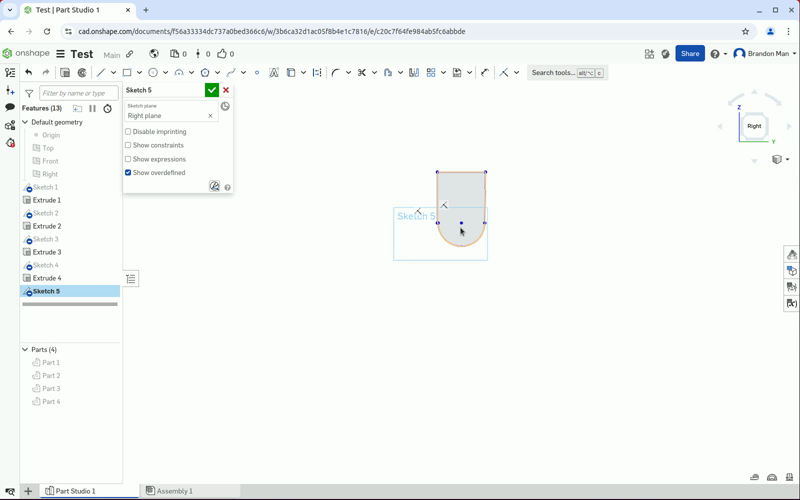
scroll(6)
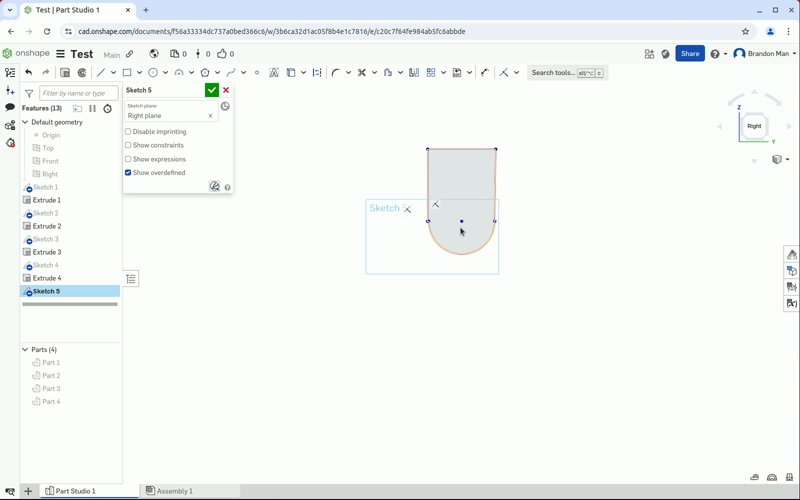
scroll(6)
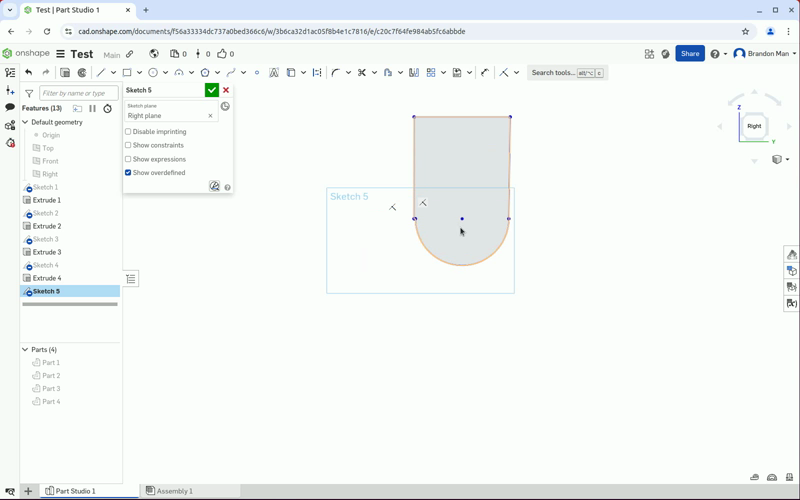
scroll(6)
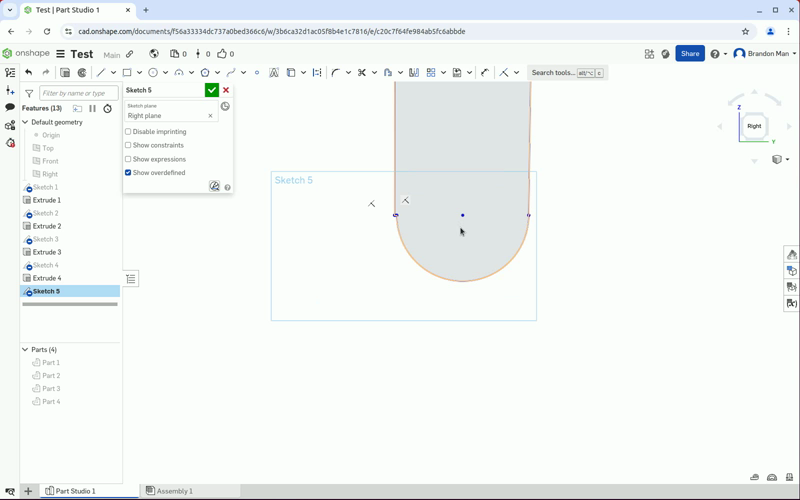
scroll(6)
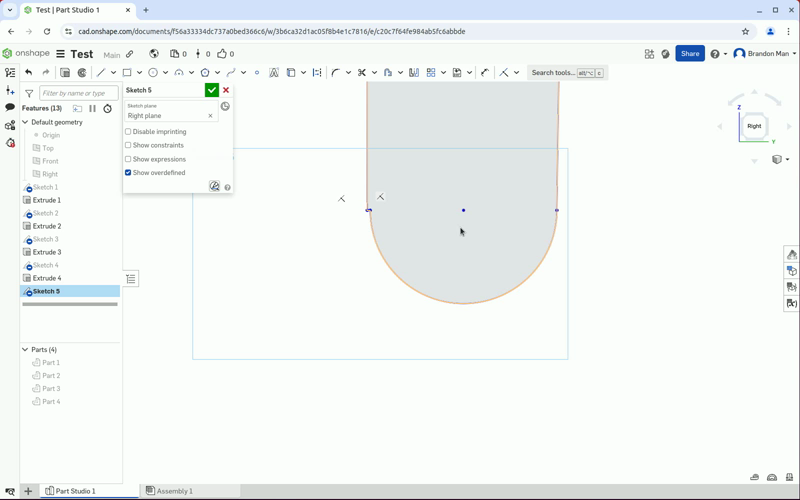
scroll(6)
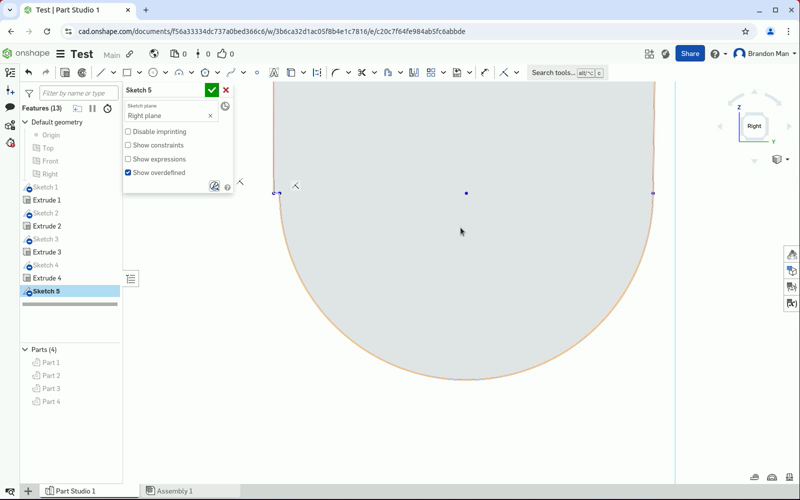
click(460, 227)
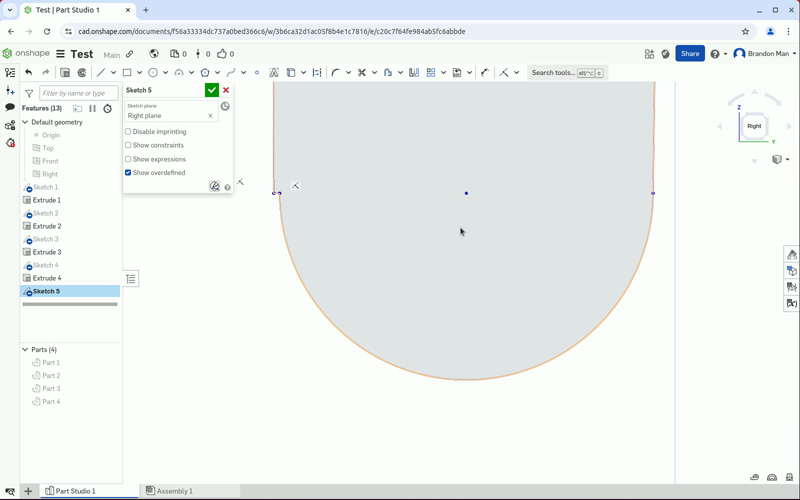
scroll(-6)
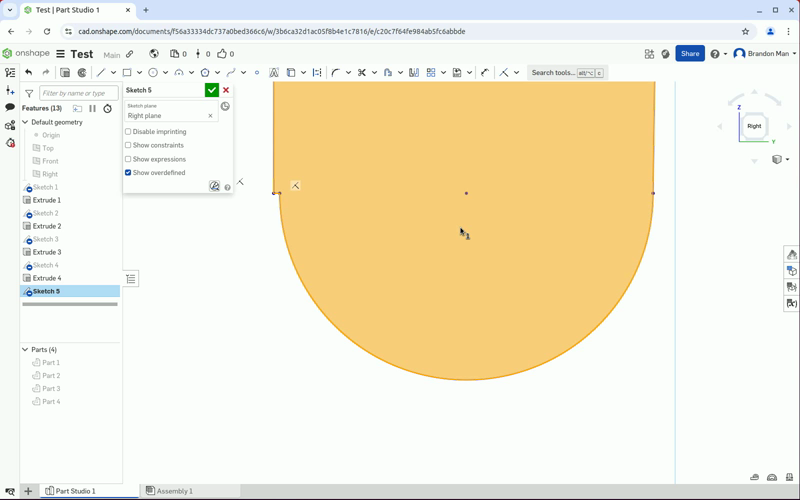
scroll(-6)
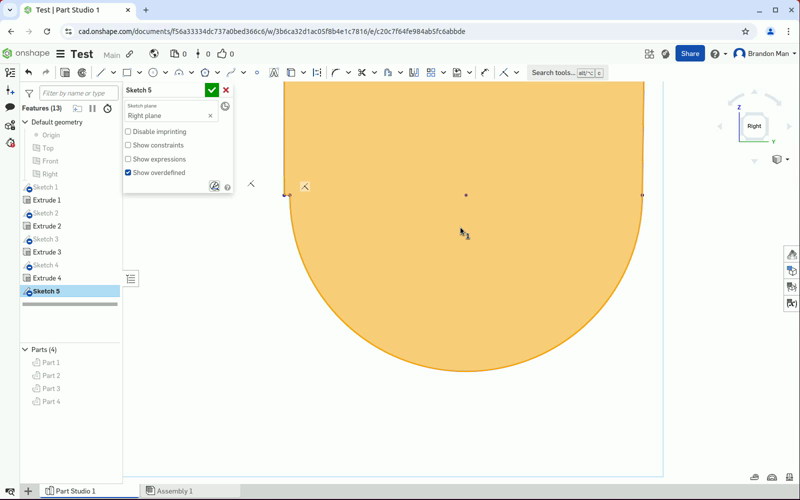
scroll(-6)
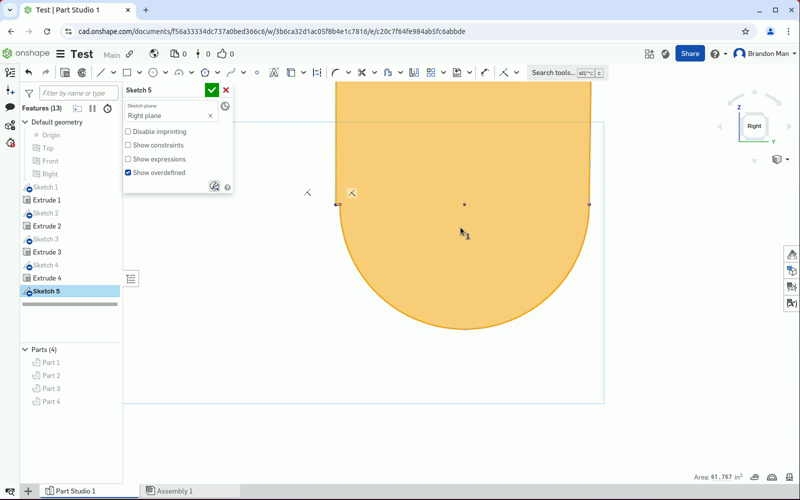
scroll(-6)
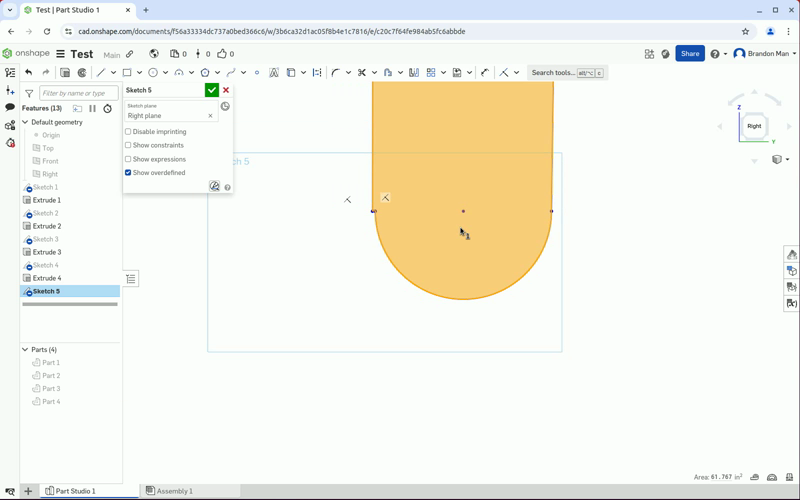
scroll(-6)
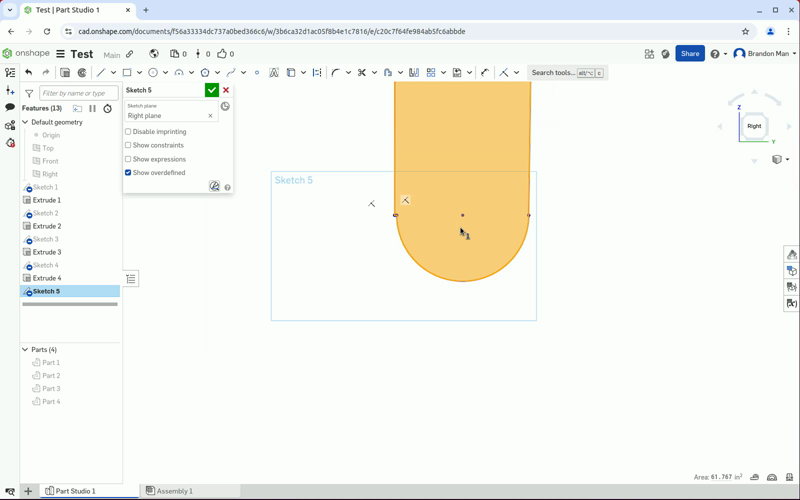
scroll(-6)
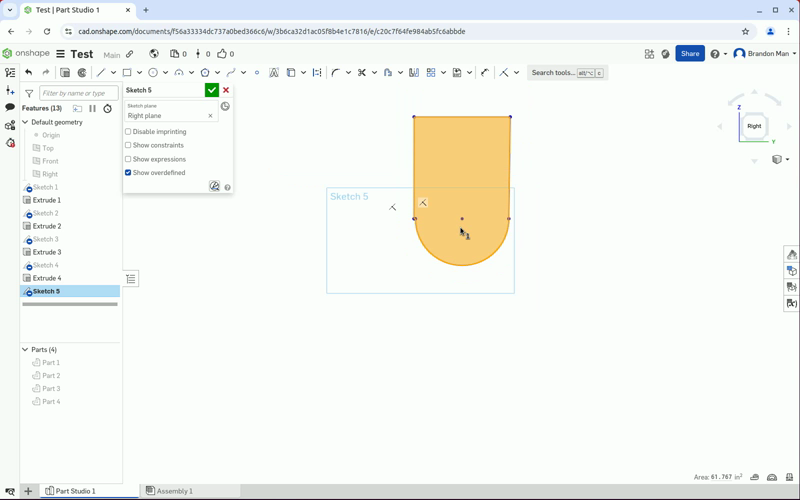
scroll(-6)
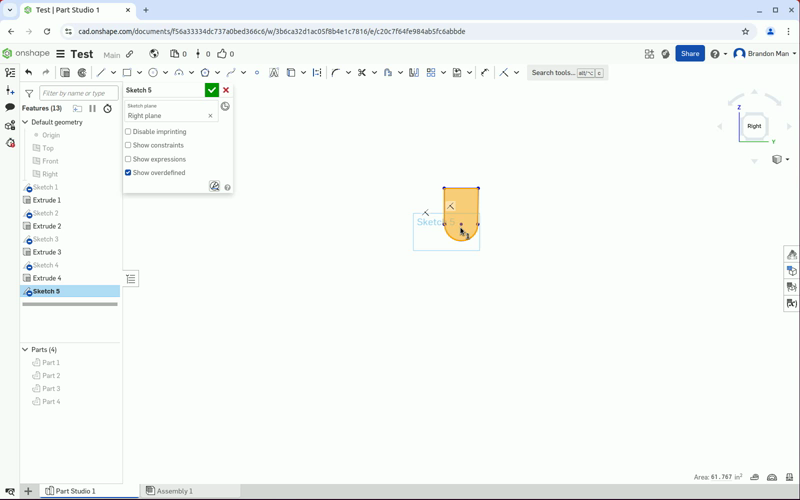
mouse_move(73, 352)
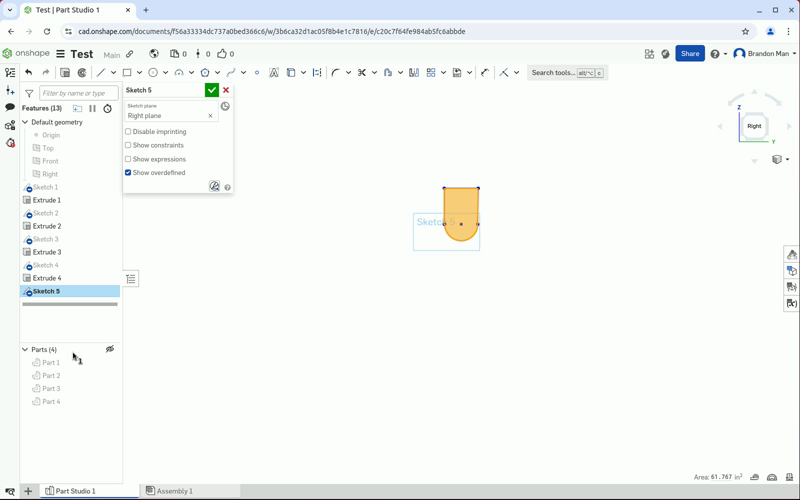
key(shift+y)
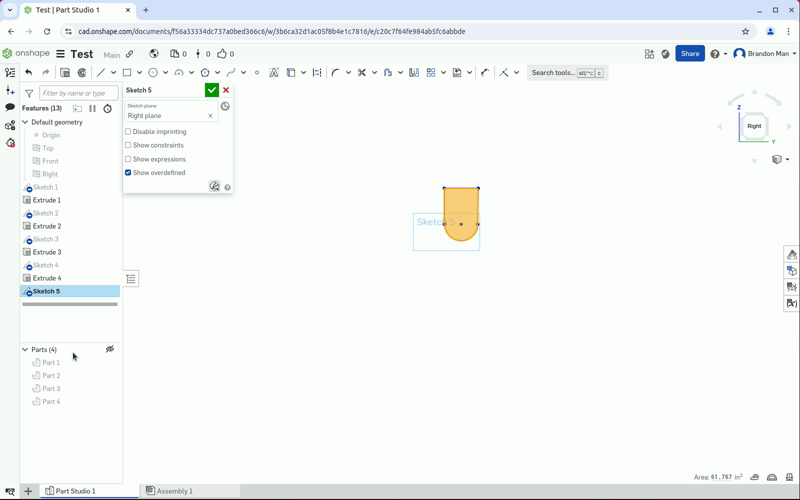
key(shift+e)
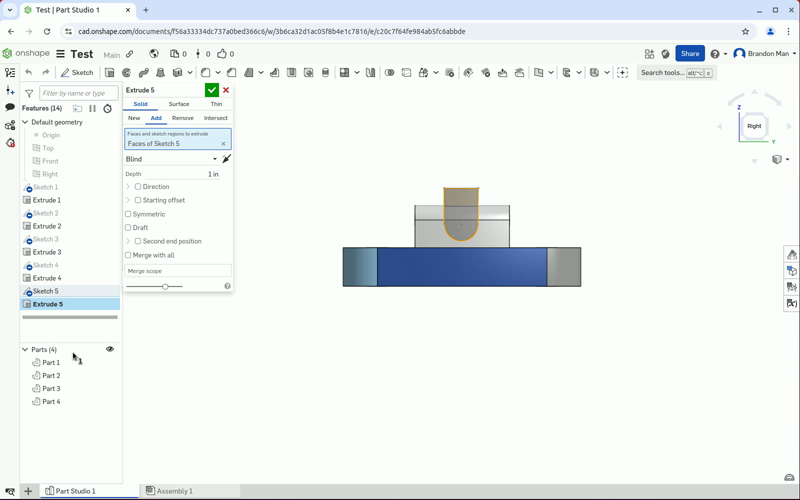
mouse_move(143, 106)
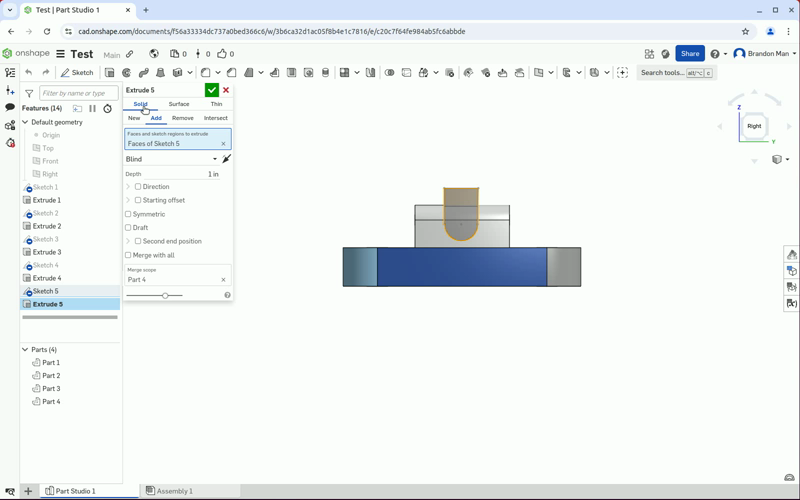
click(143, 106)
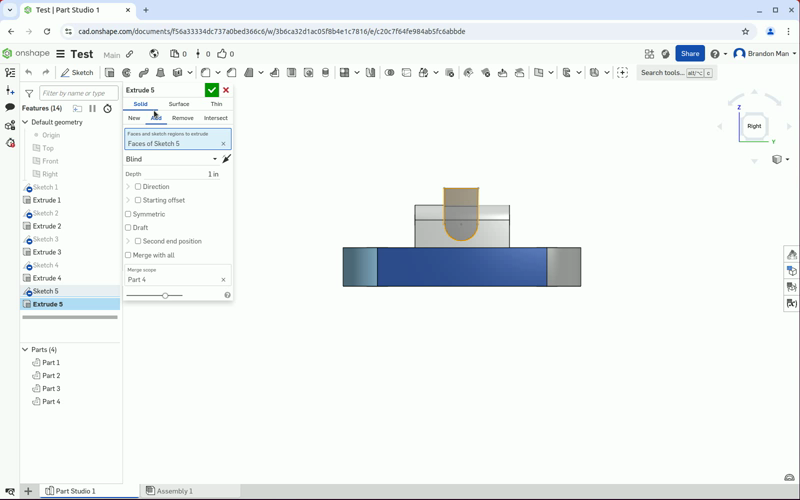
mouse_move(186, 120)
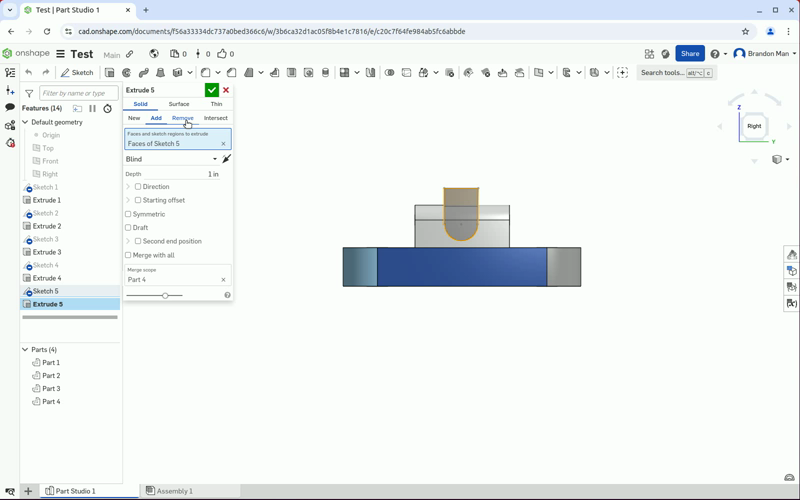
click(186, 120)
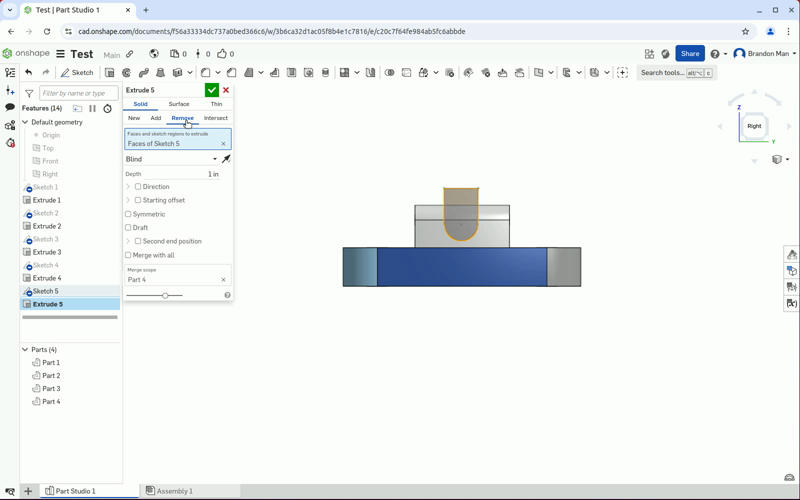
key(tab, 4)
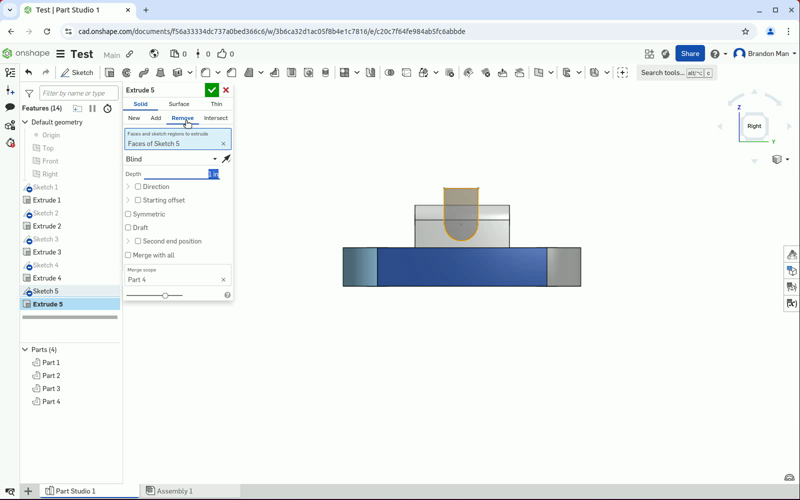
text(21.182)
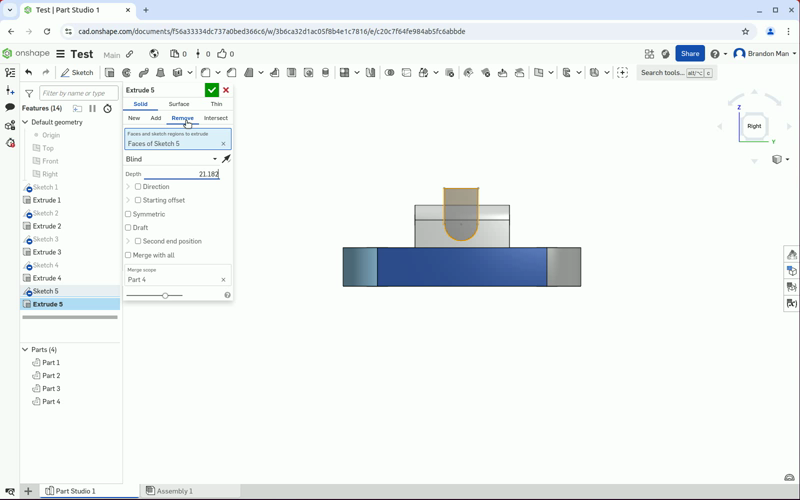
key(tab, 3)
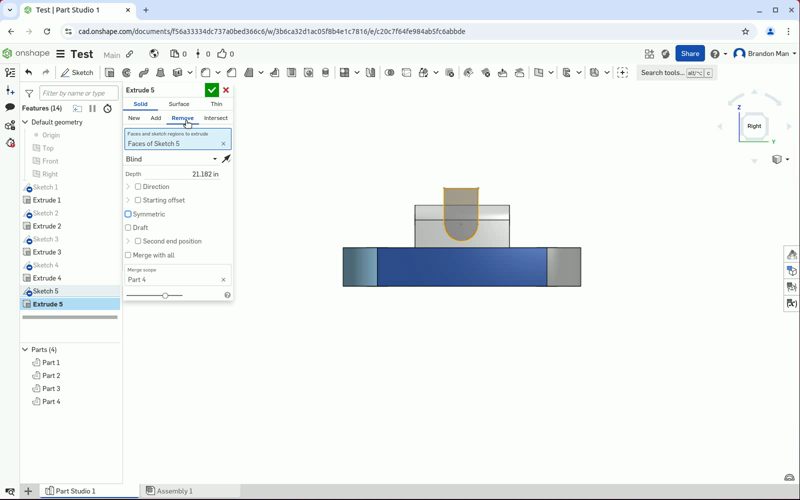
key(space)
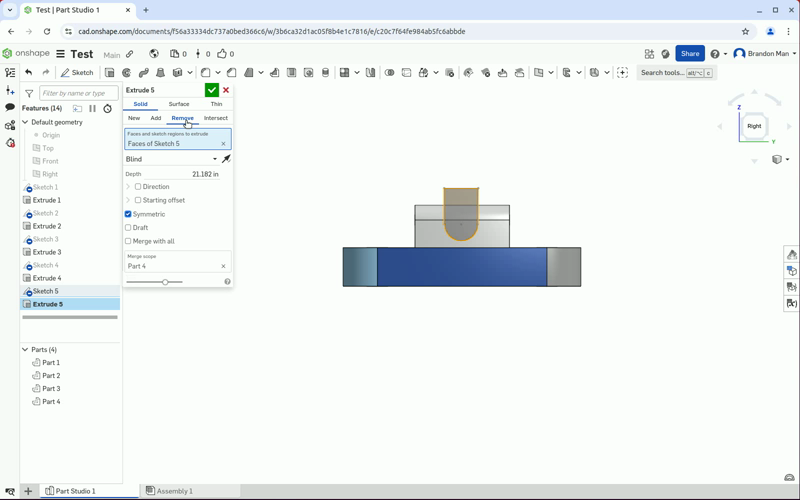
key(tab, 2)
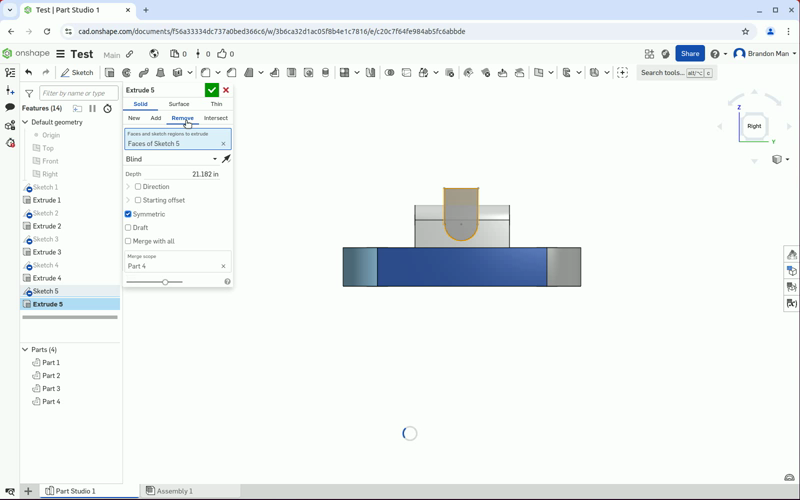
key(space)
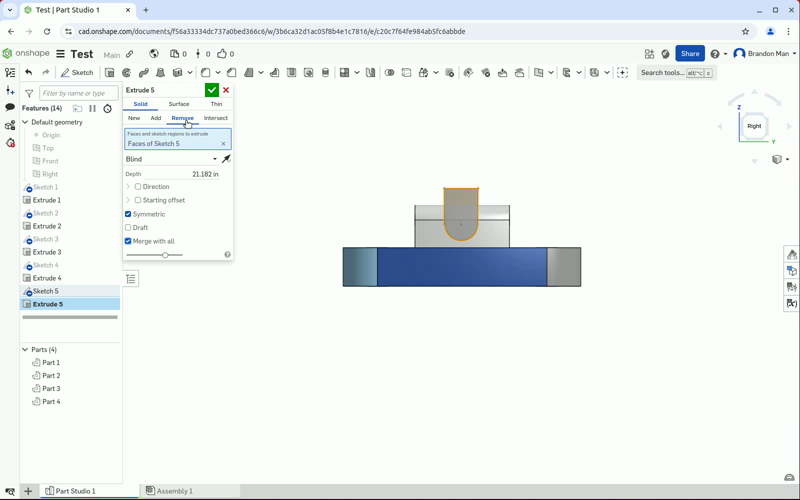
key(enter)
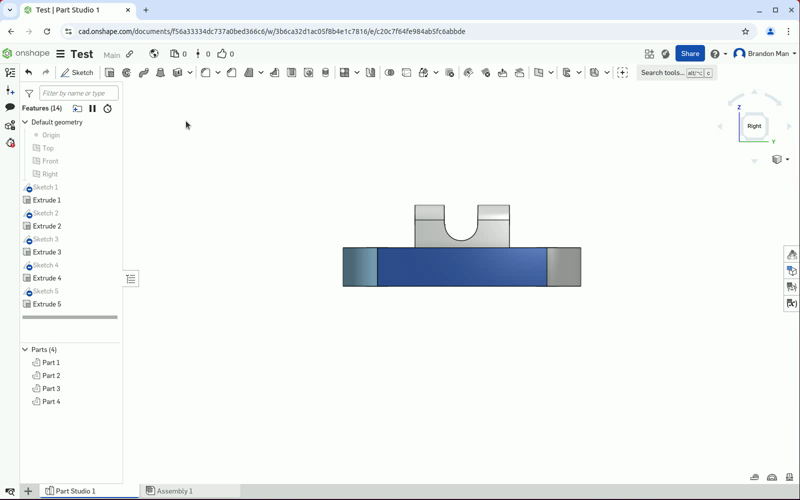
key(shift+h)
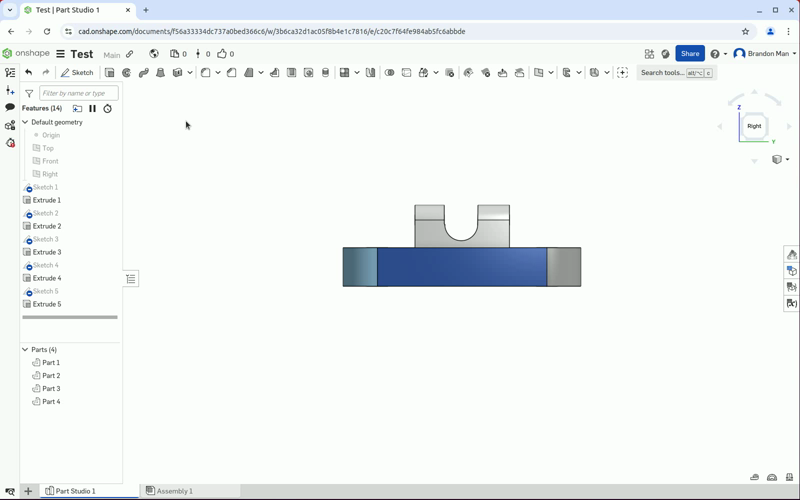
key(shift+h)
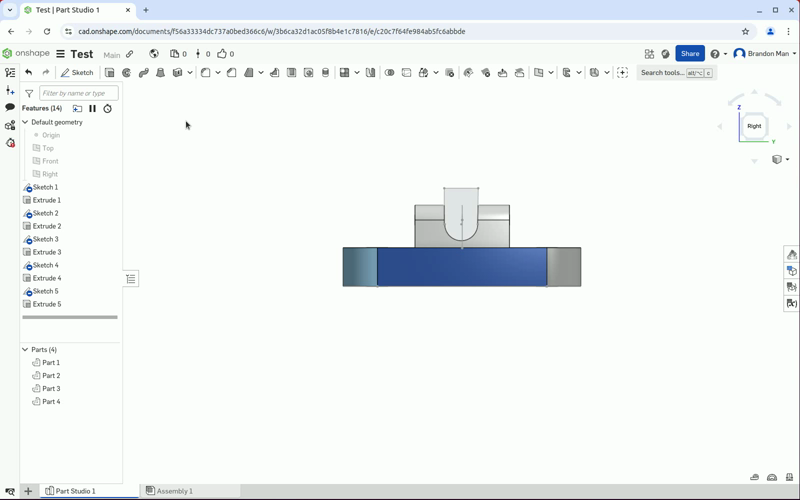
key(shift+7)
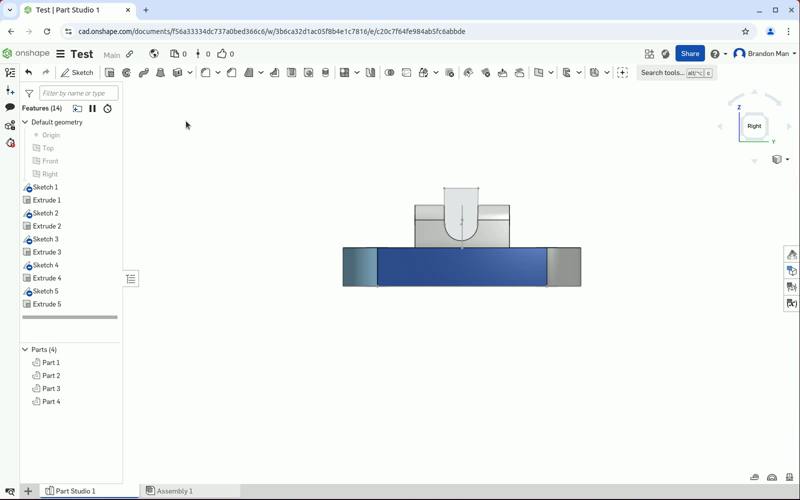
key(right, 2)
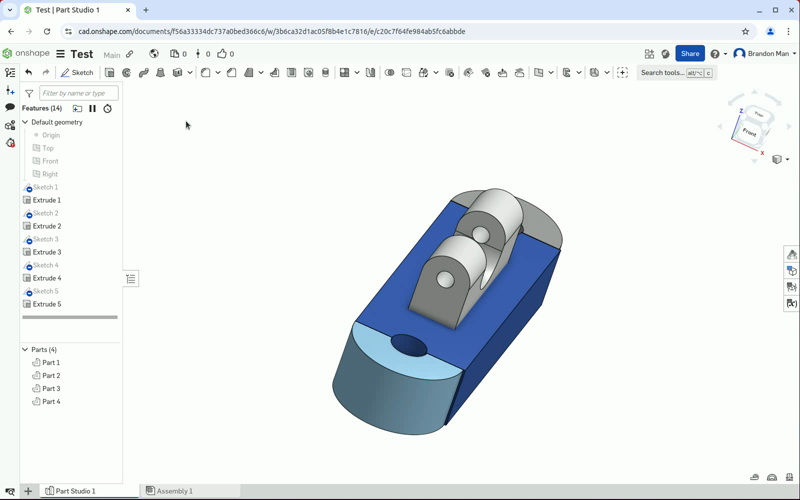
key(down, 2)
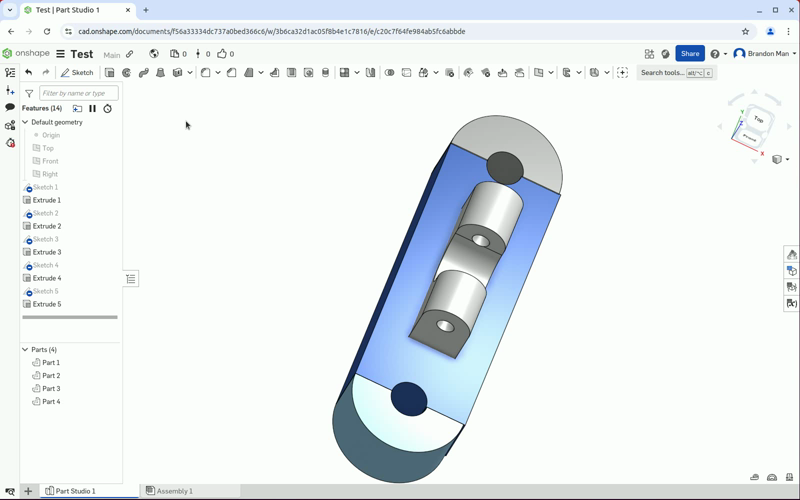
key(up, 2)
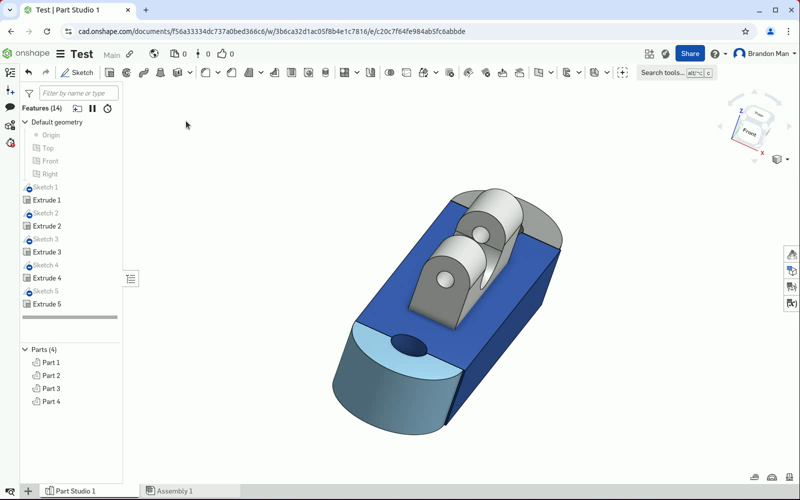
key(left, 2)
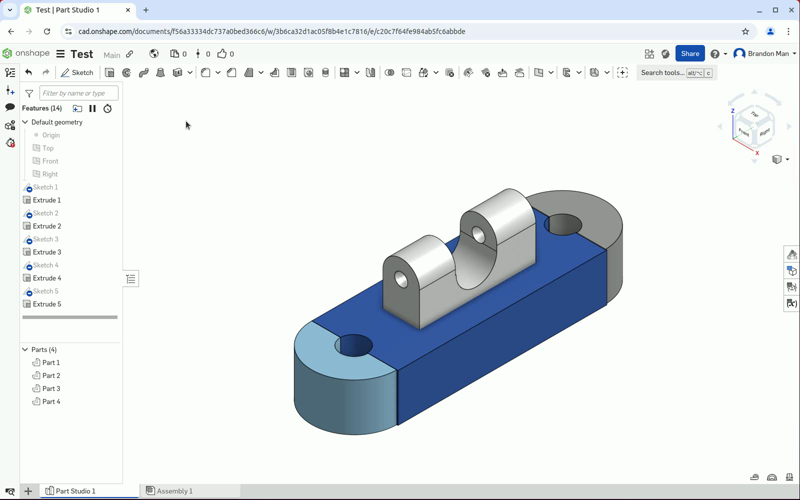
mouse_move(73, 189)
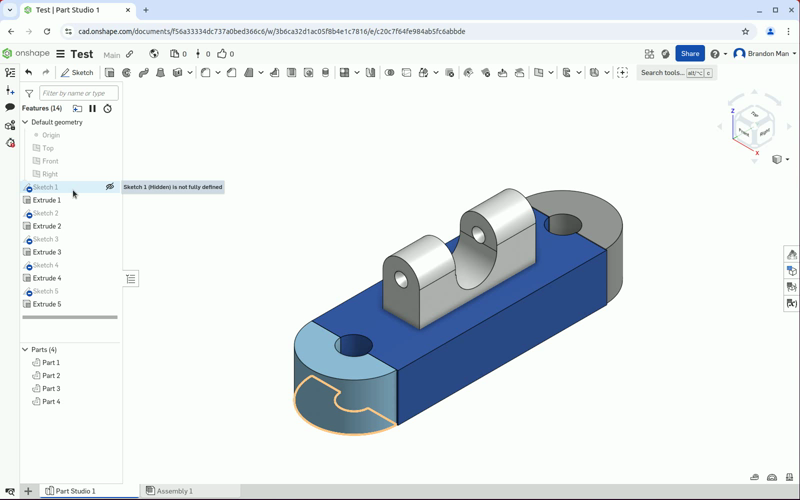
click(73, 189)